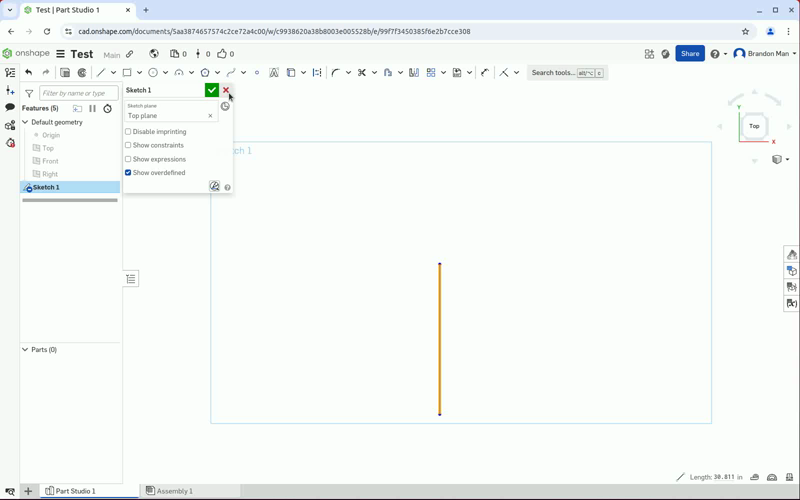
key(shift+h)
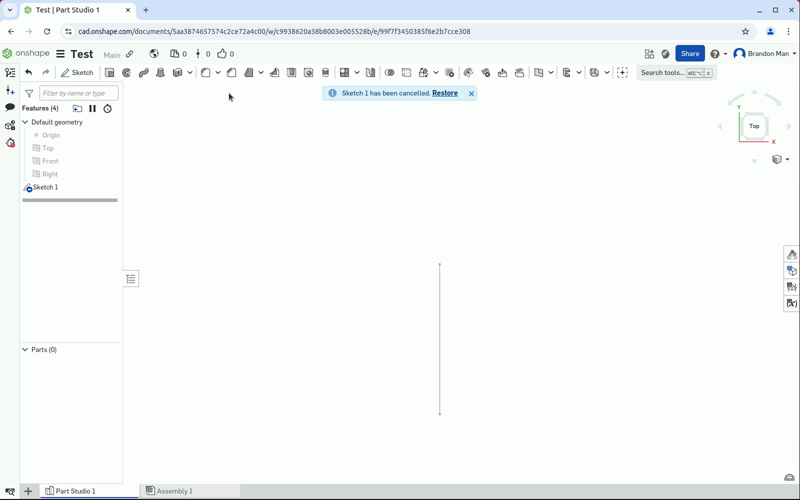
mouse_move(73, 352)
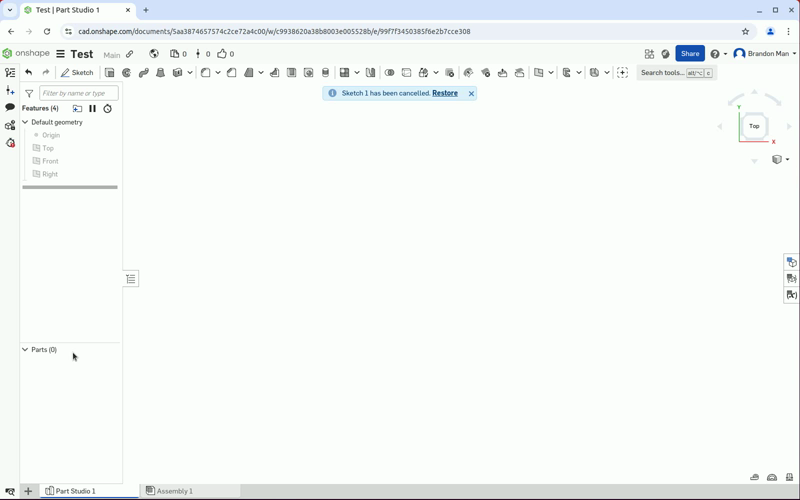
key(y)
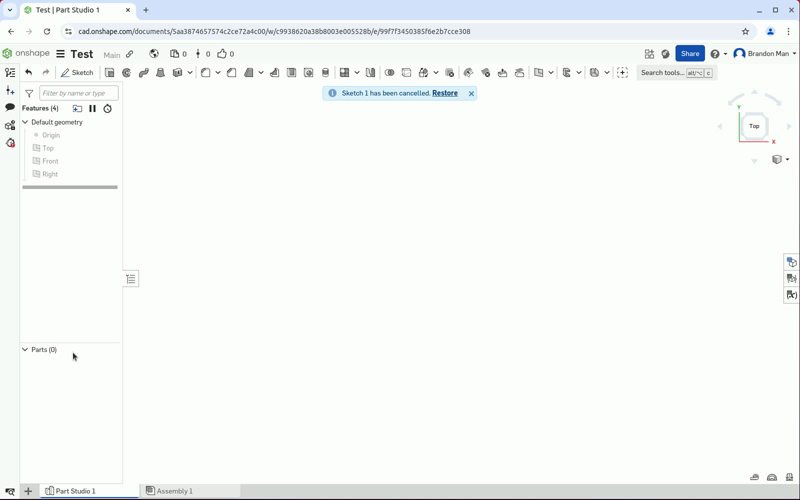
key(shift+p)
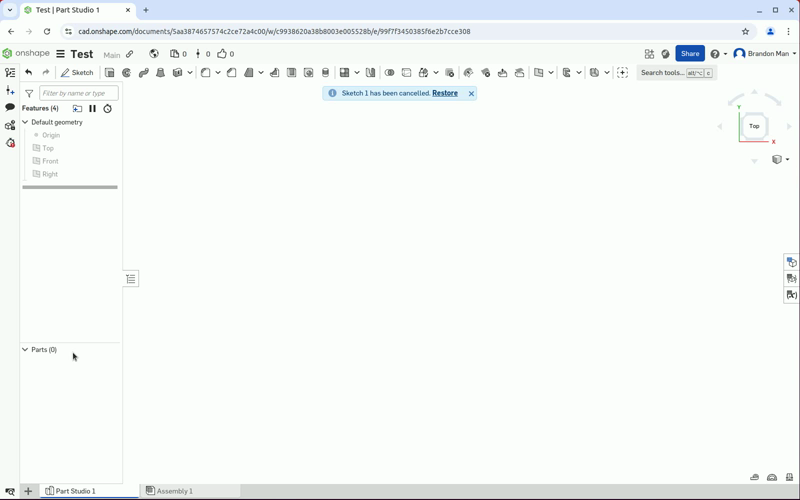
key(space)
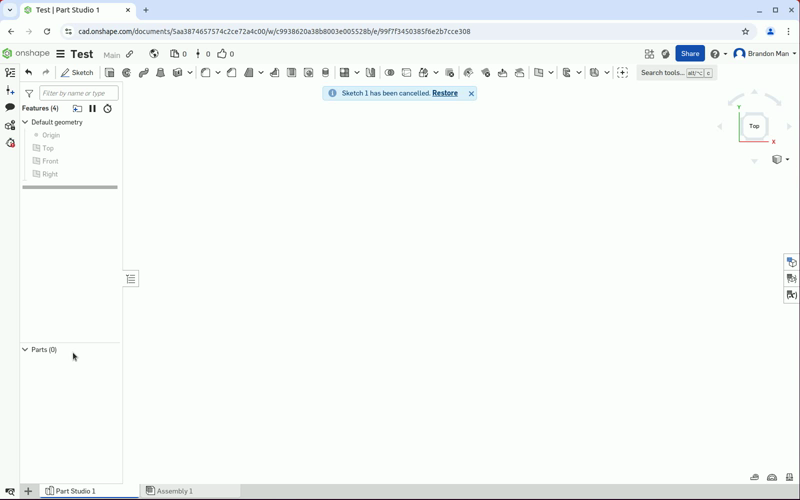
key_down(shift)
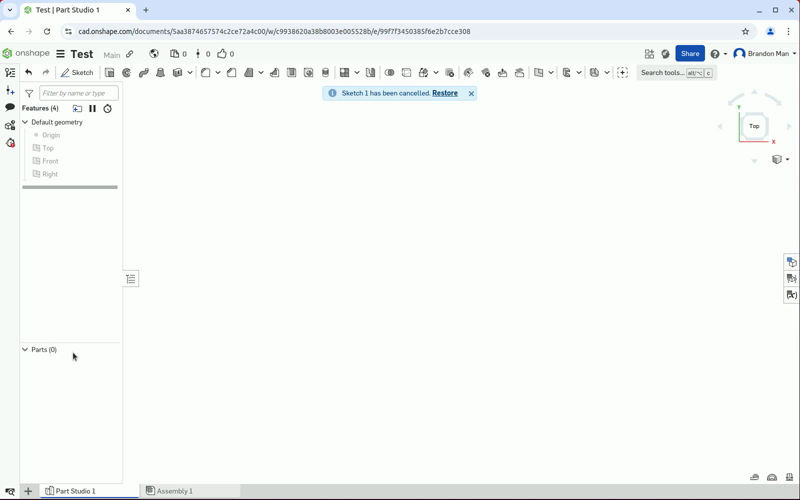
key(up)
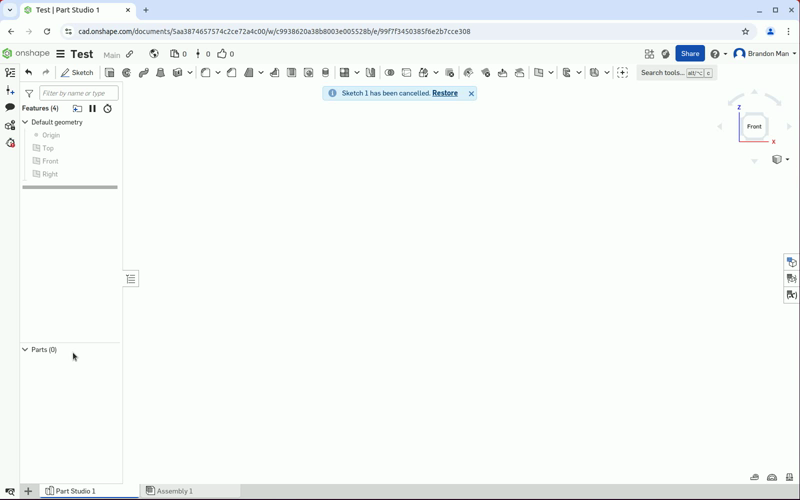
key_up(shift)
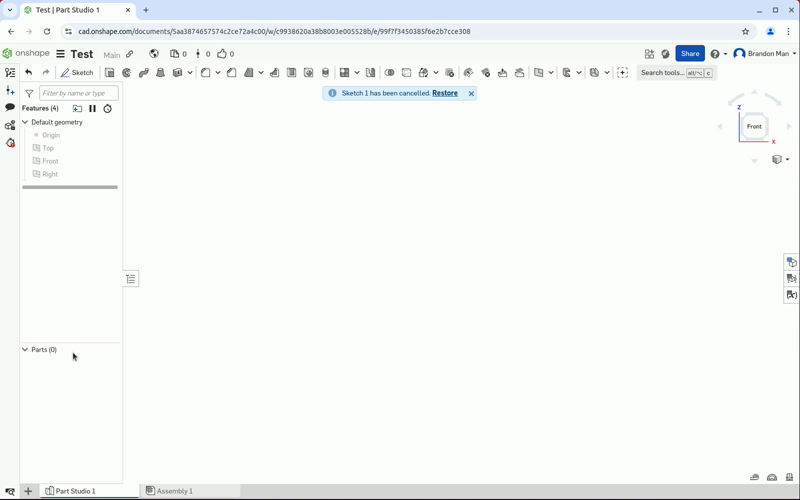
mouse_move(73, 352)
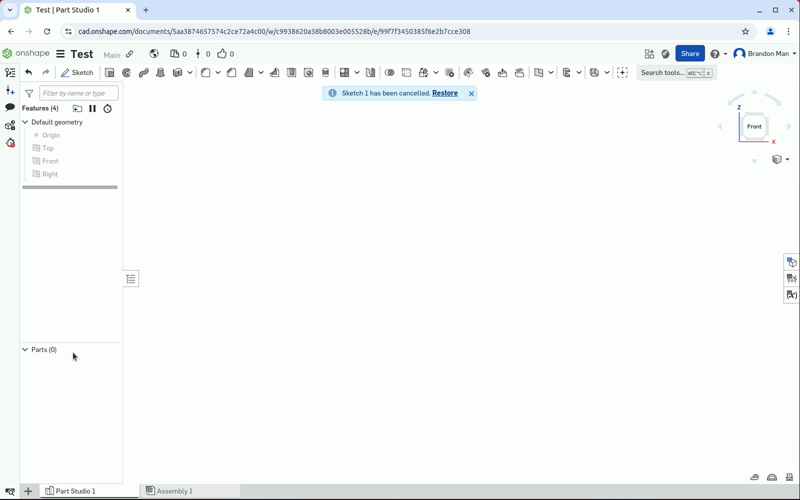
key(shift+y)
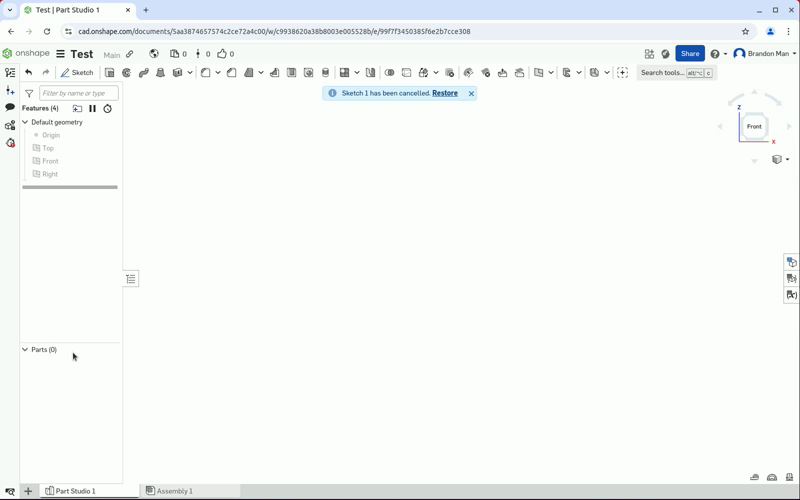
key(shift+s)
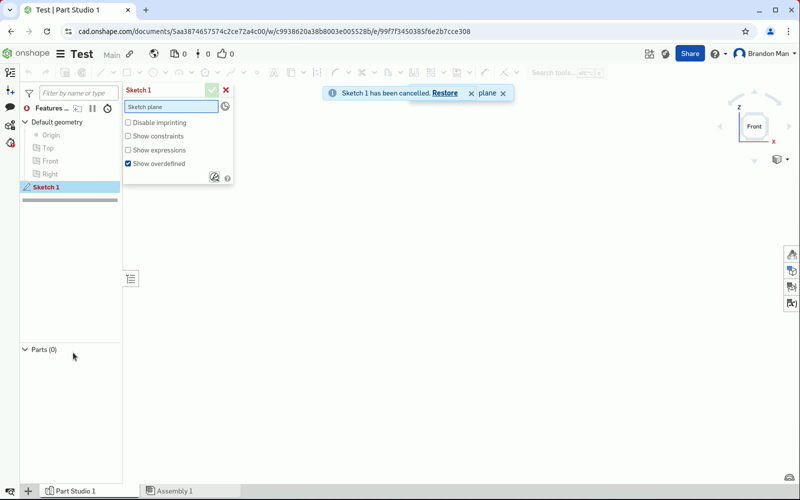
mouse_move(73, 163)
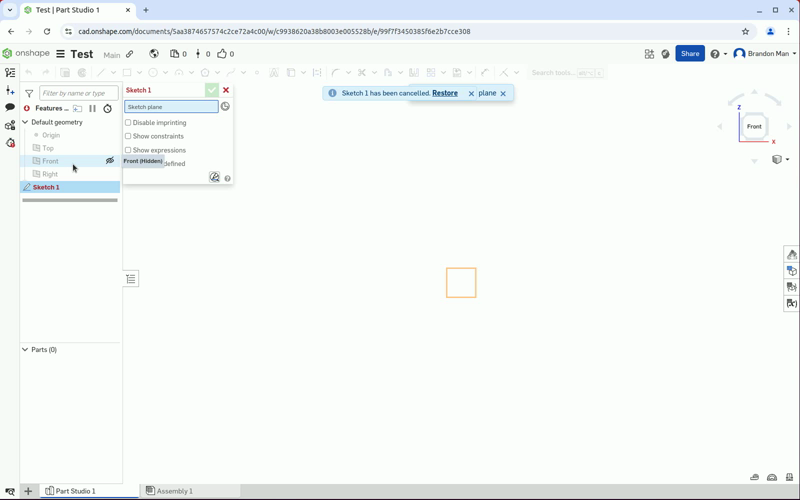
click(73, 163)
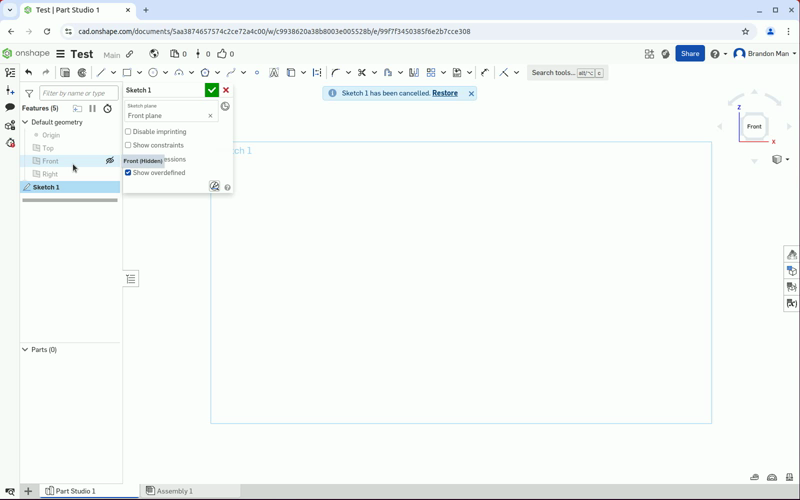
mouse_move(73, 352)
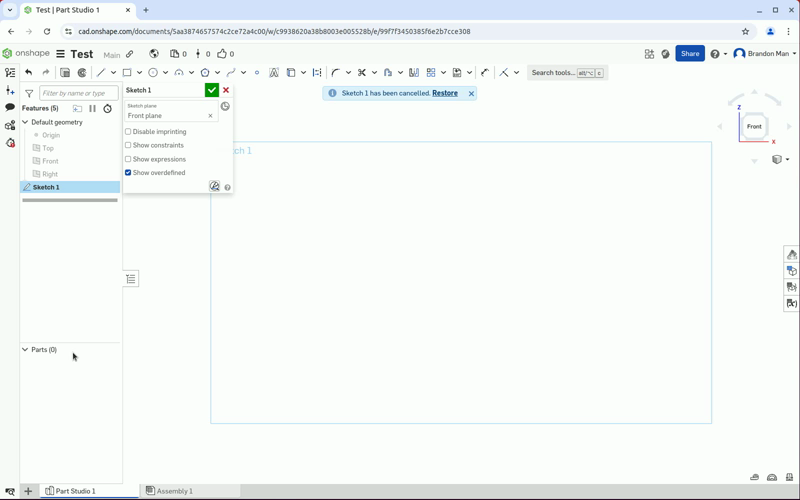
key(y)
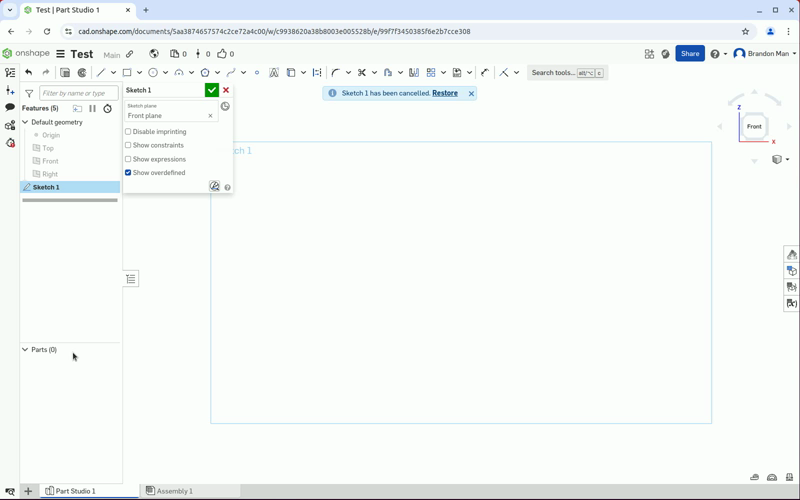
key(l)
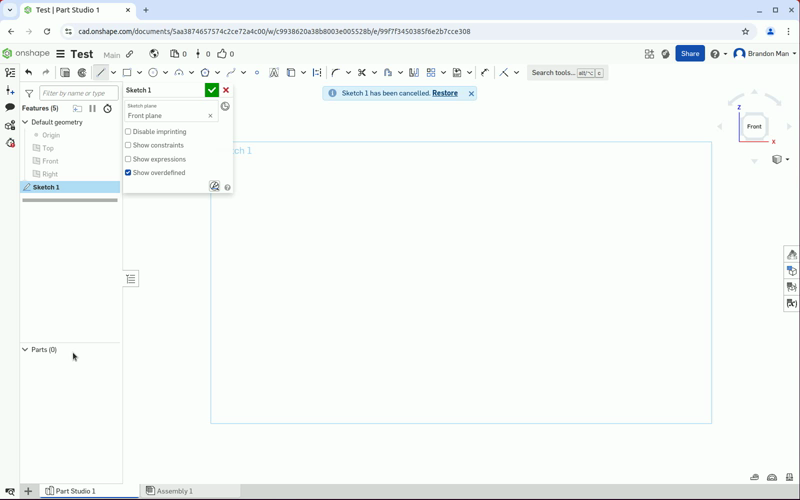
key_down(shift)
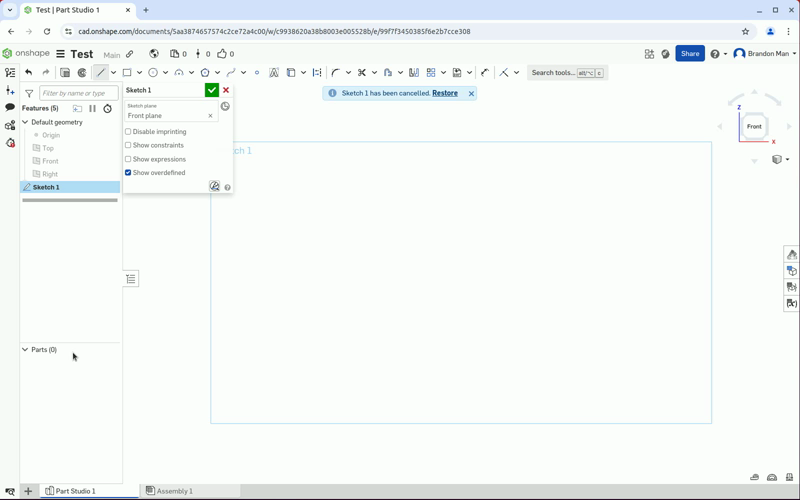
mouse_move(348, 359)
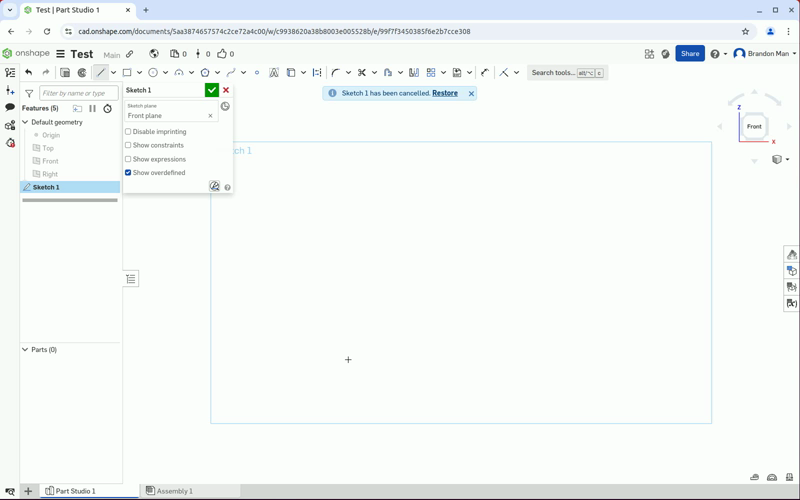
click(348, 359)
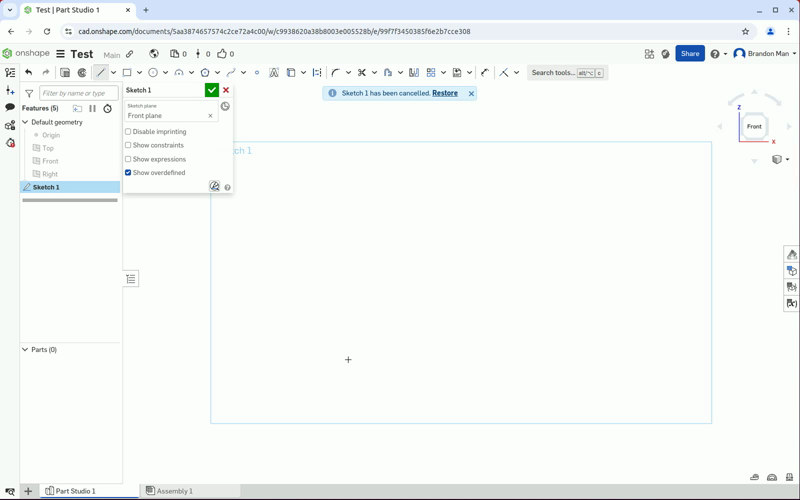
key_up(shift)
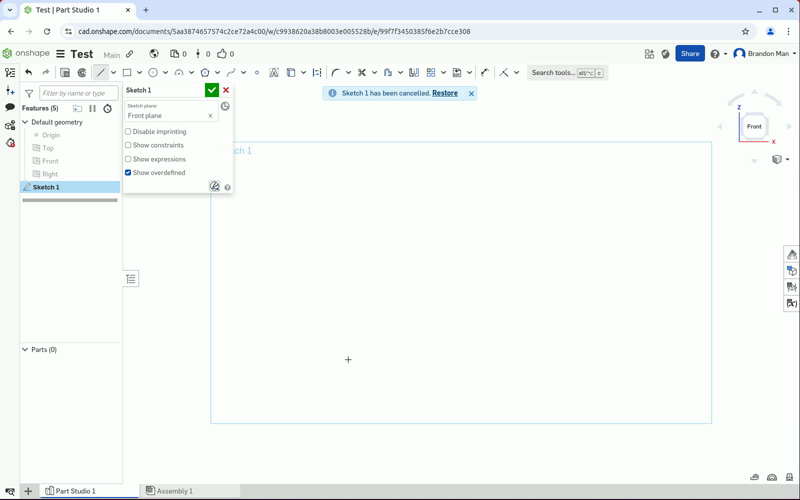
key_down(shift)
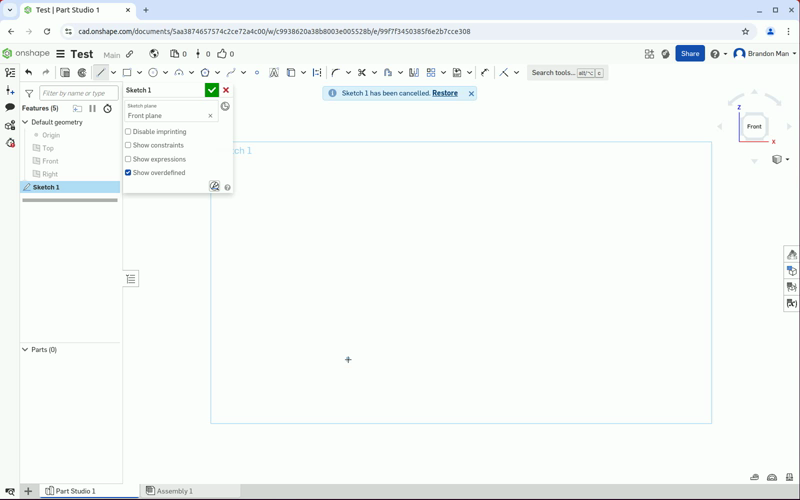
mouse_move(572, 359)
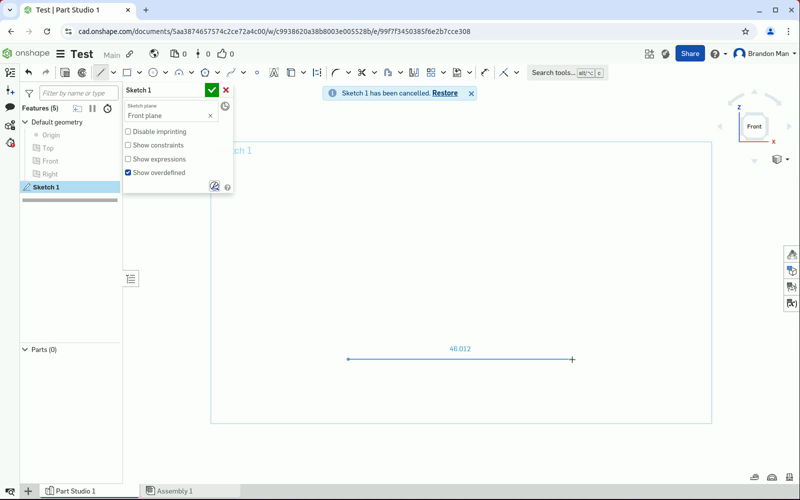
click(572, 359)
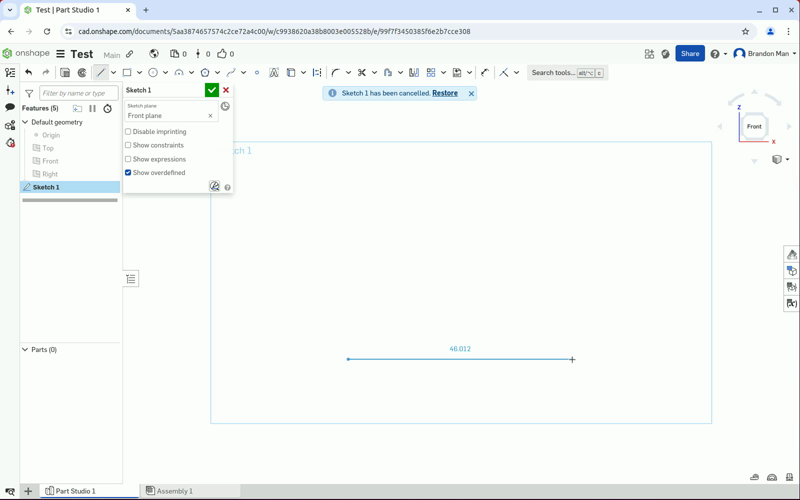
key_up(shift)
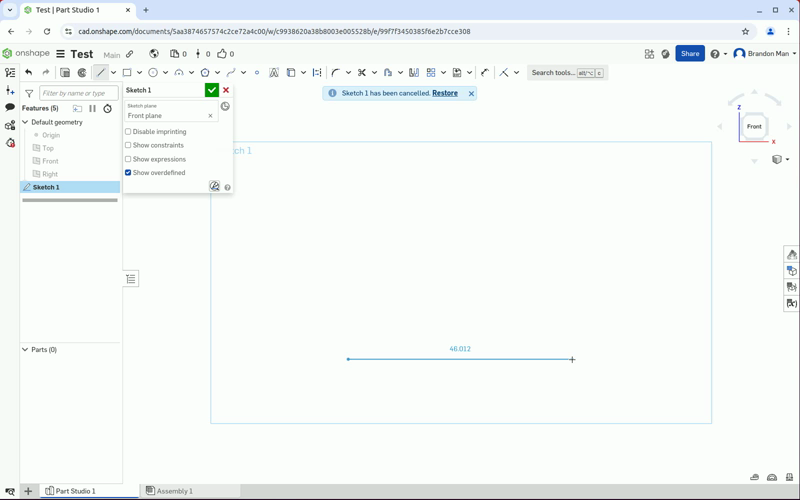
key_down(shift)
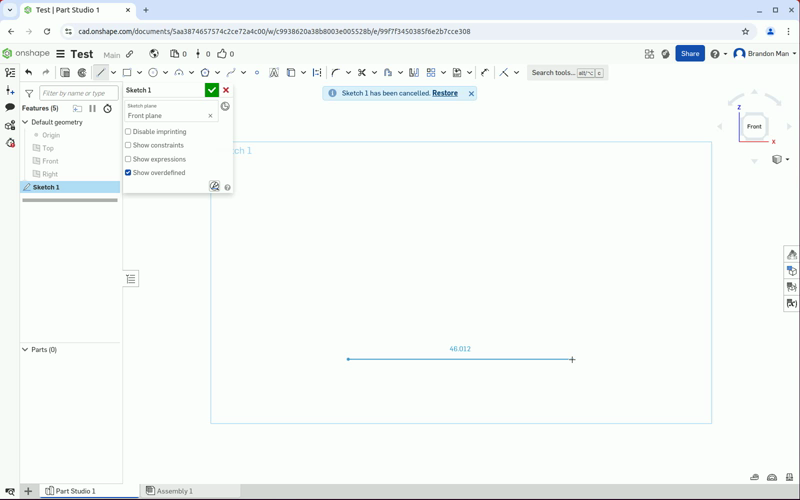
mouse_move(572, 208)
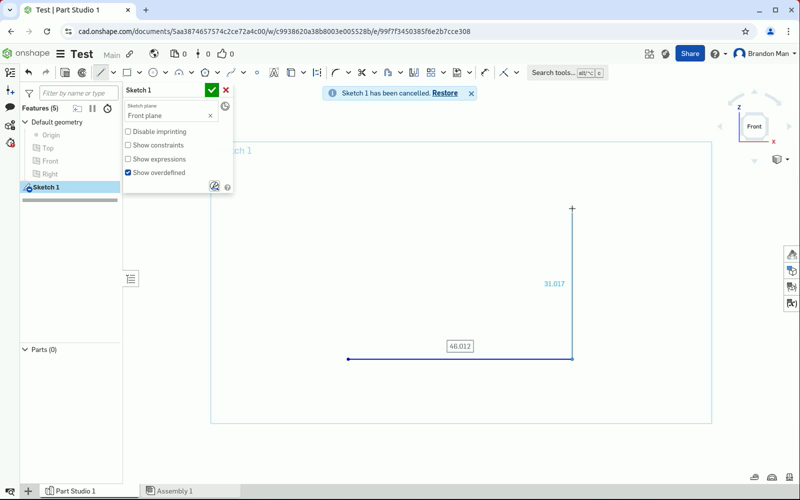
click(572, 208)
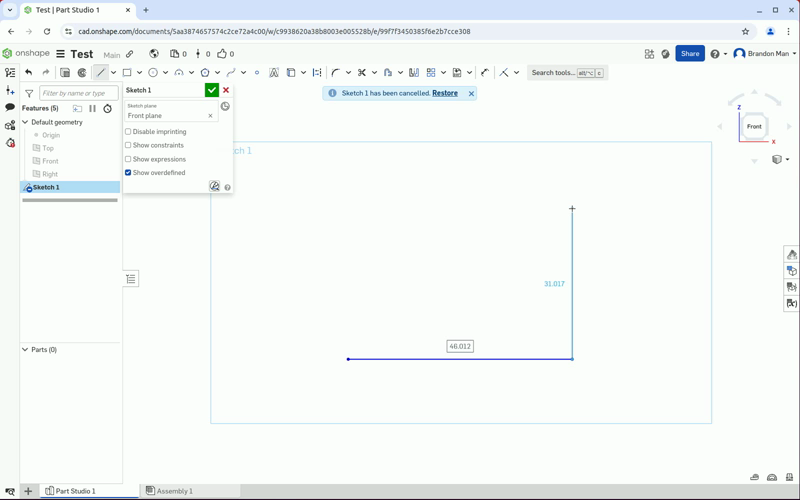
key_up(shift)
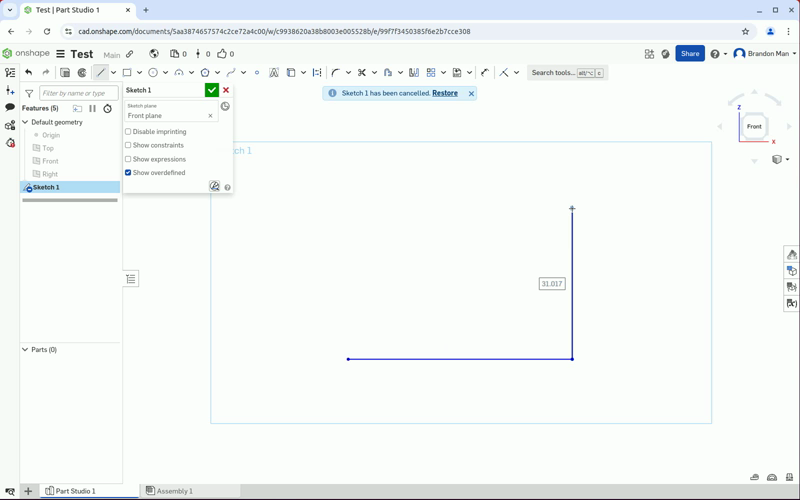
key_down(shift)
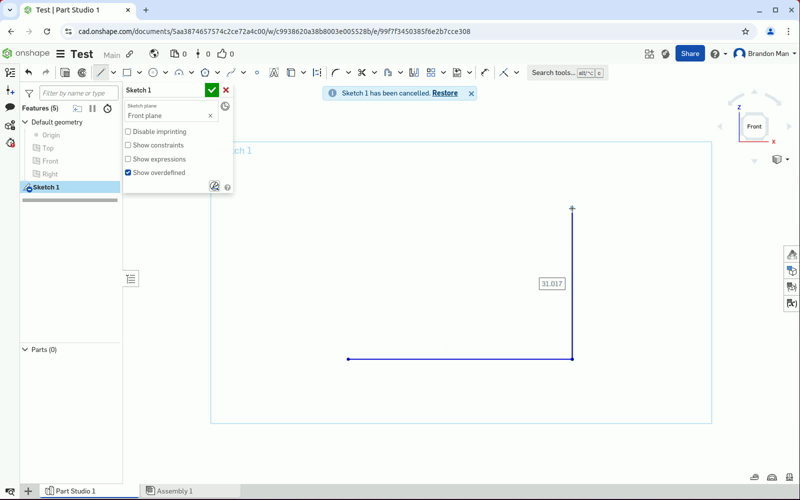
mouse_move(348, 208)
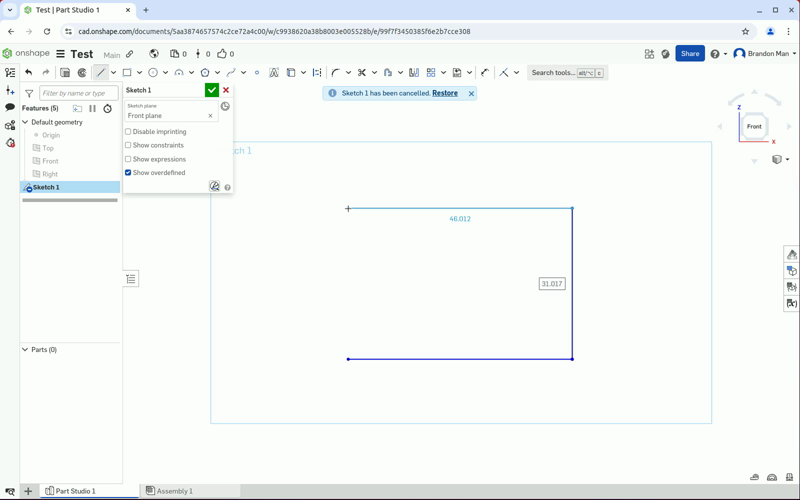
click(348, 208)
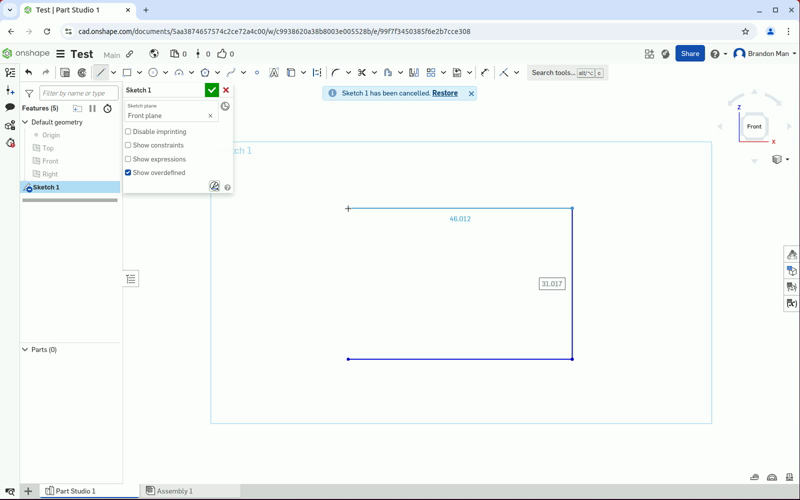
key_up(shift)
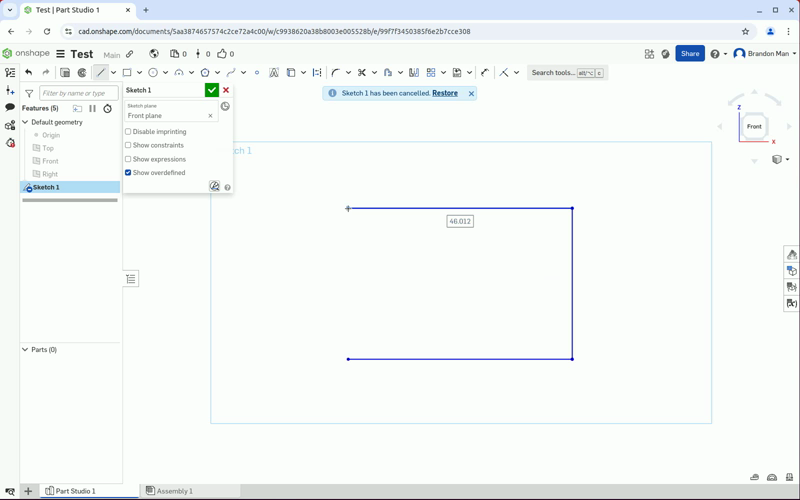
key_down(shift)
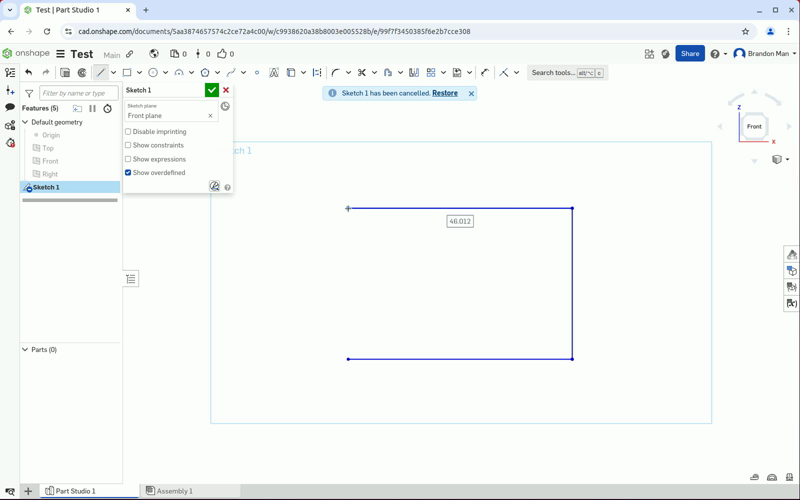
mouse_move(348, 359)
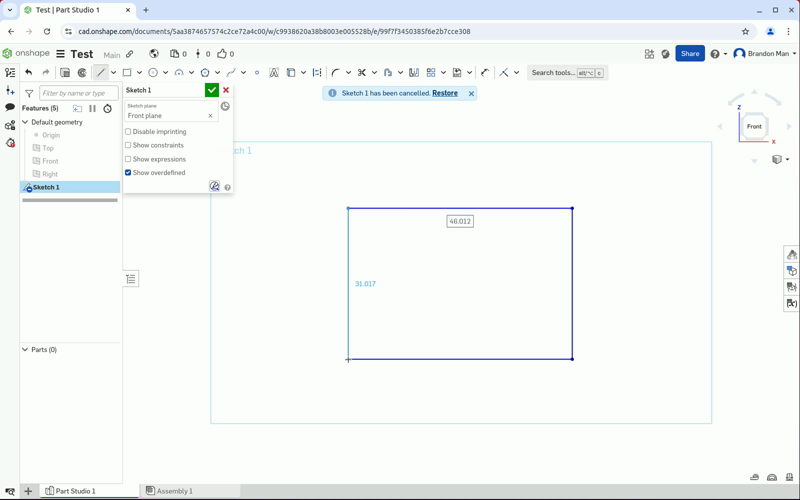
key_up(shift)
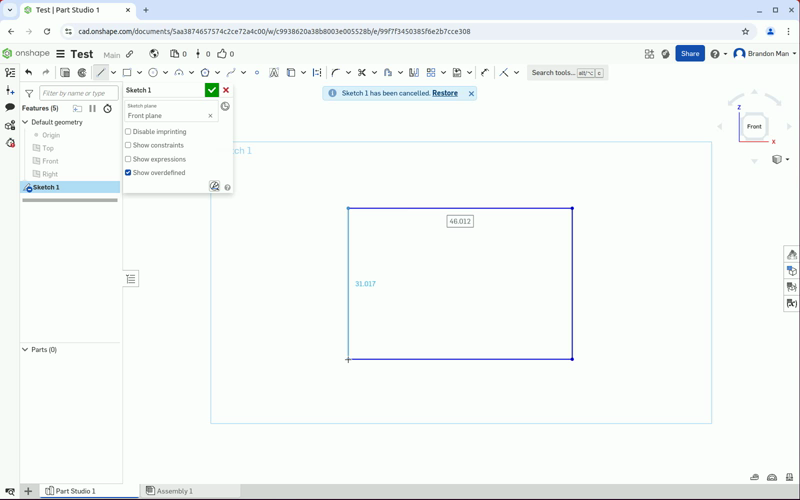
click(348, 359)
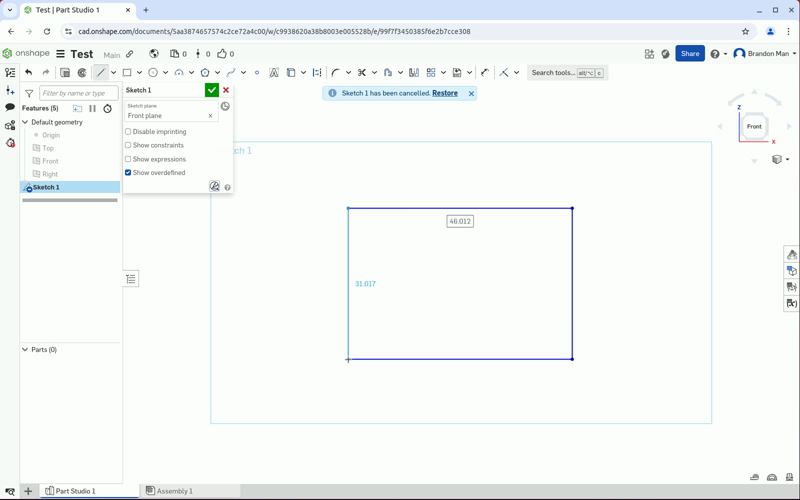
key(esc)
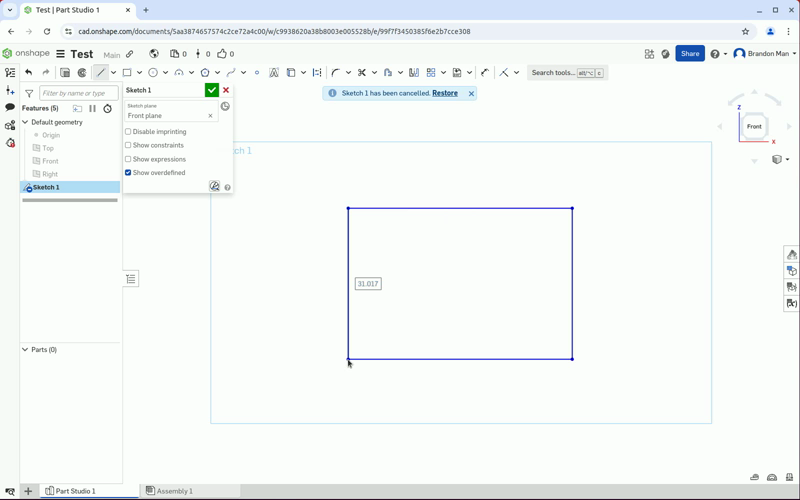
mouse_move(405, 331)
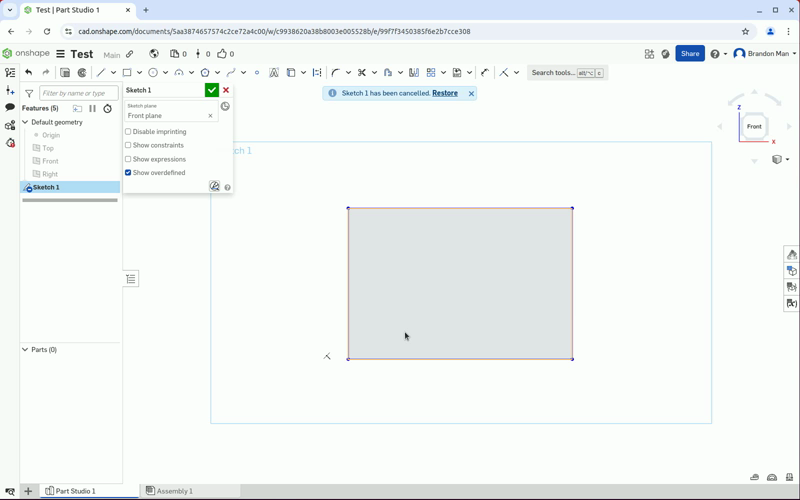
click(405, 331)
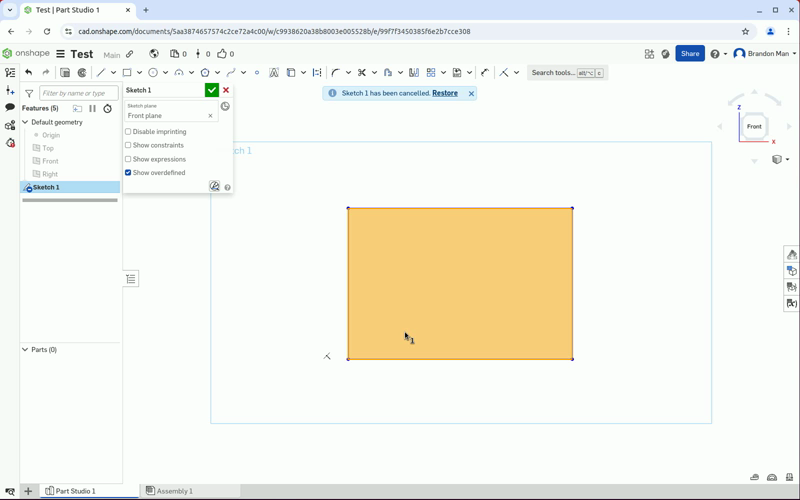
mouse_move(73, 352)
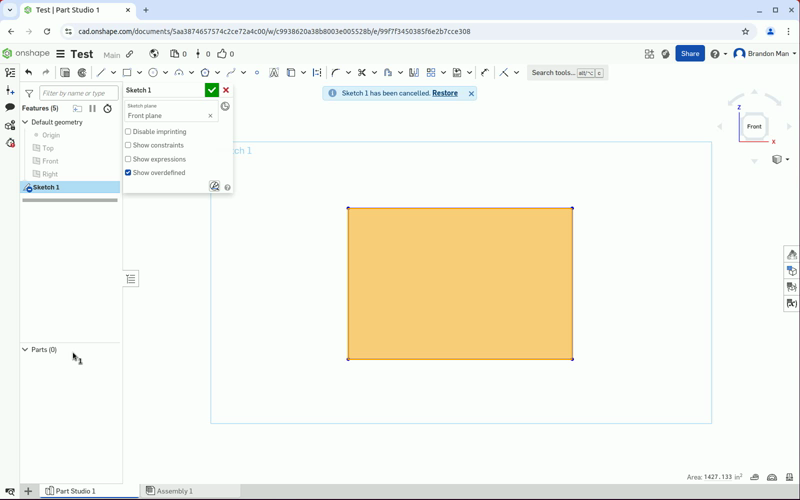
key(shift+y)
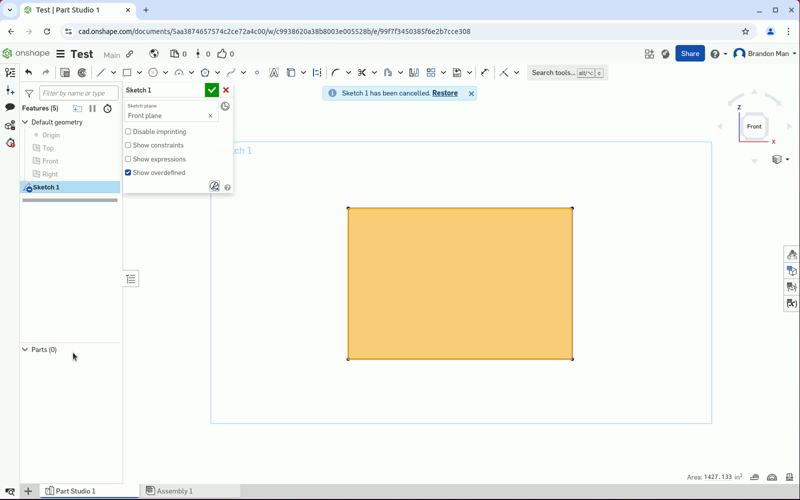
key(shift+e)
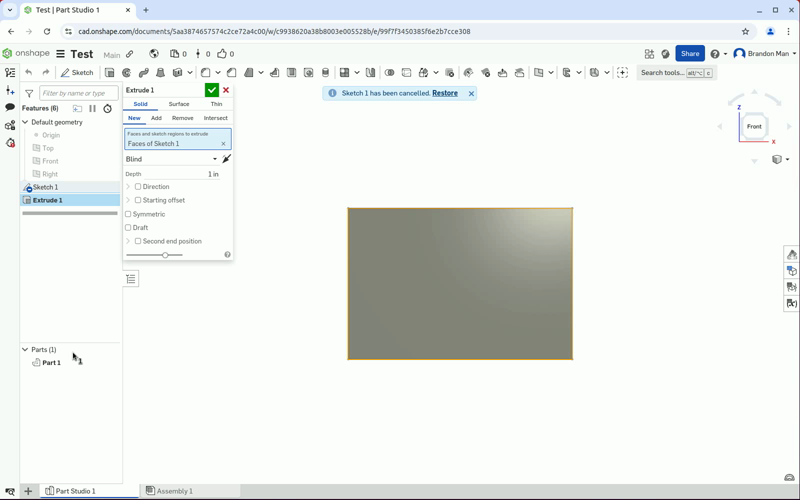
mouse_move(143, 106)
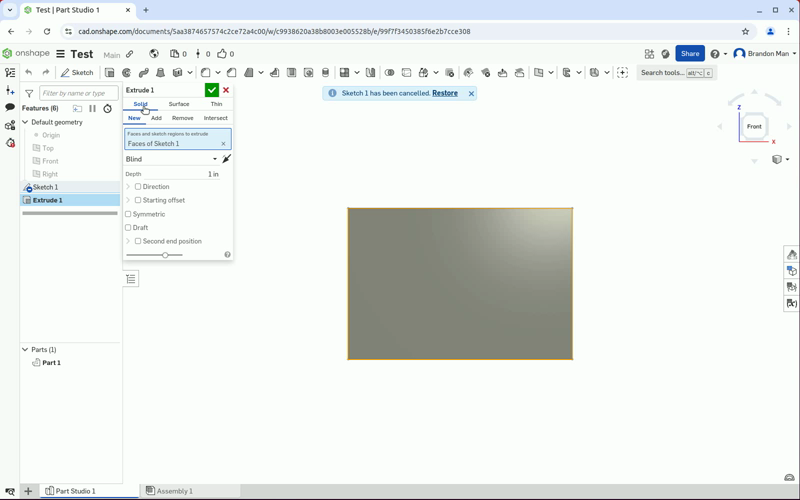
click(143, 106)
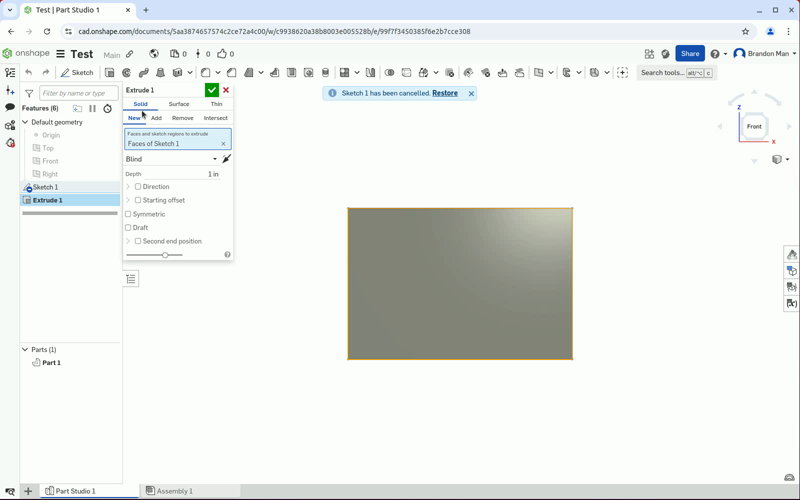
mouse_move(137, 120)
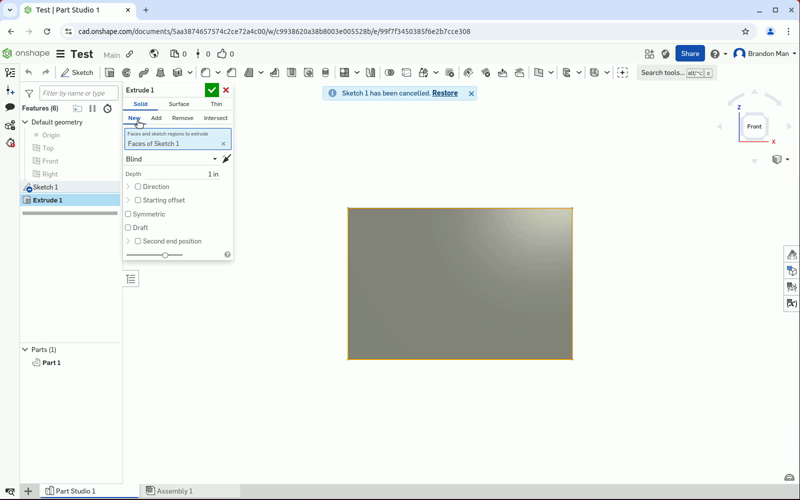
click(137, 120)
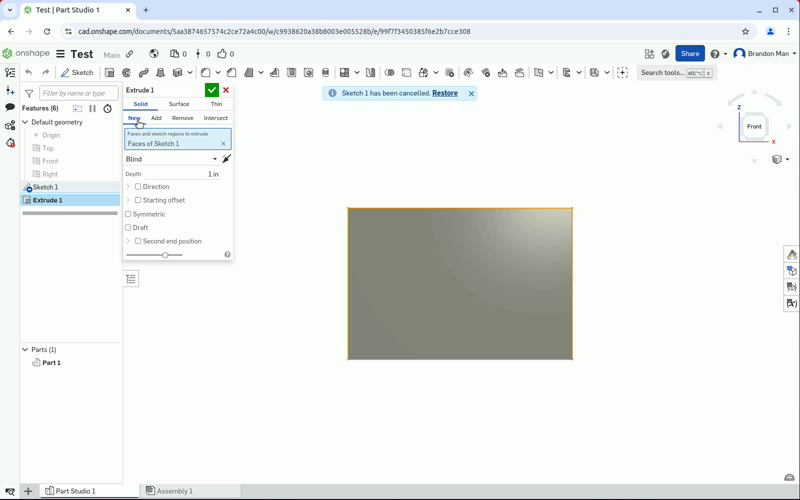
key(tab, 4)
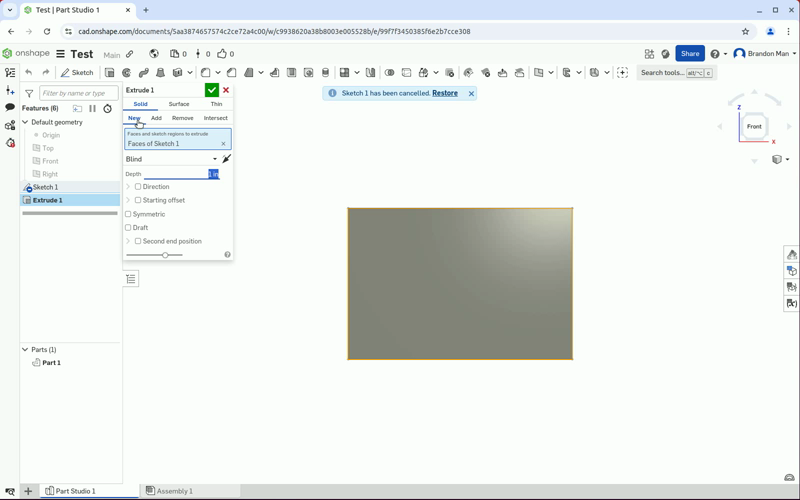
text(0.481)
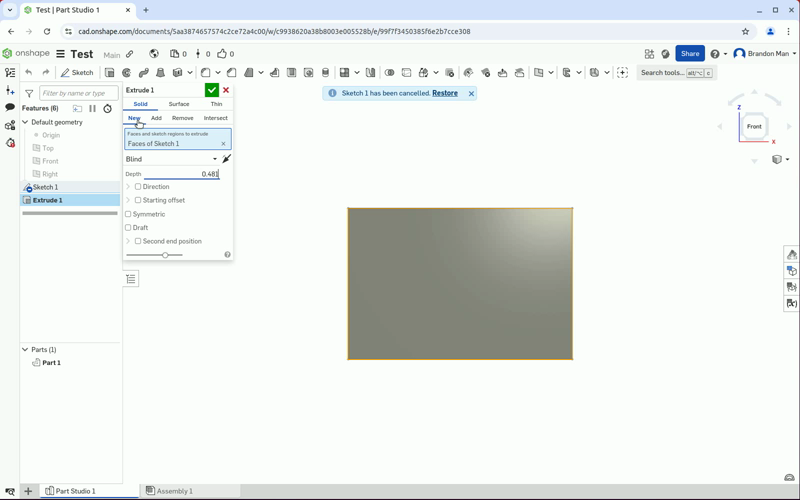
key(enter)
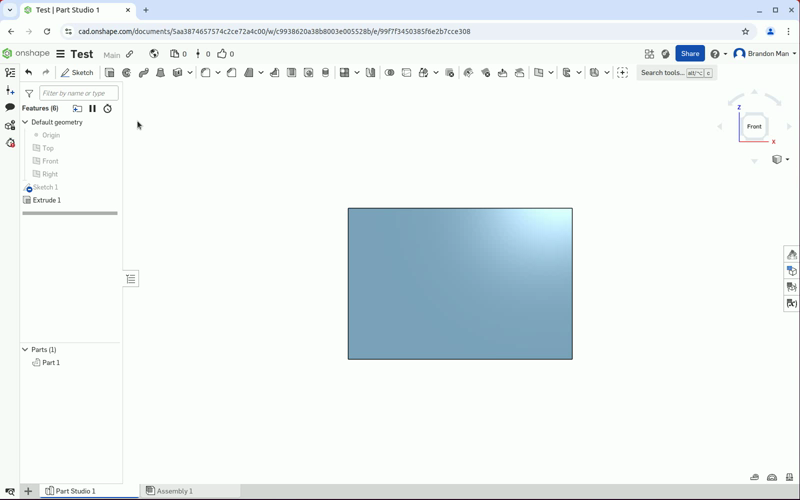
key(shift+h)
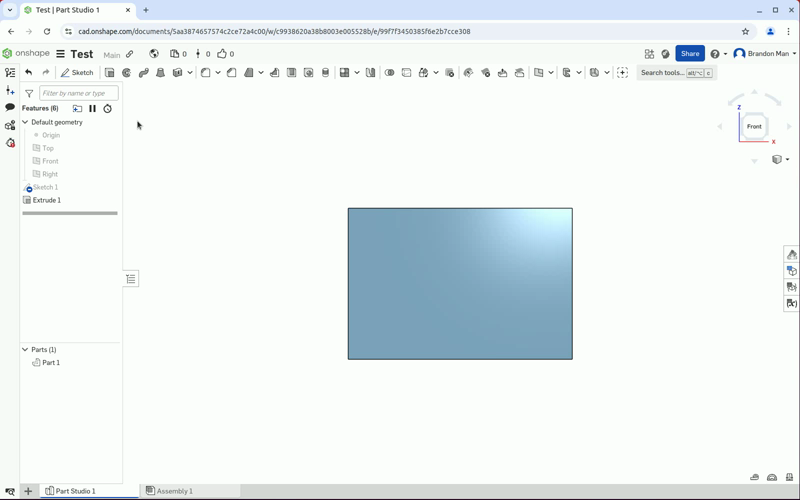
key(shift+h)
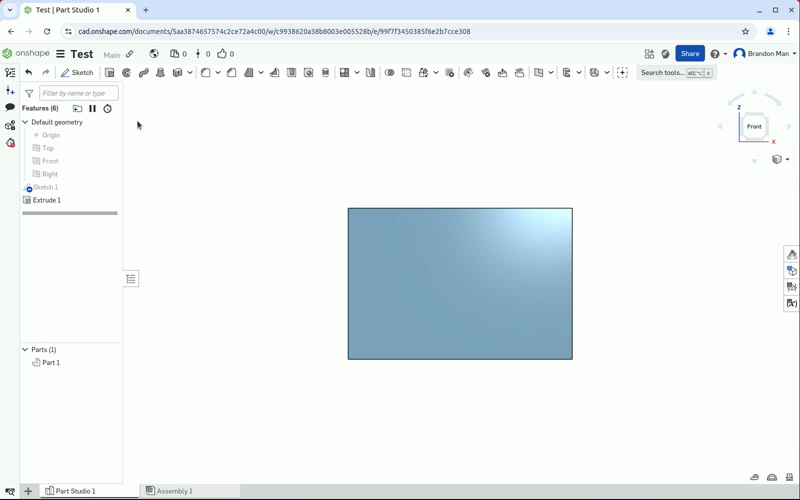
mouse_move(73, 189)
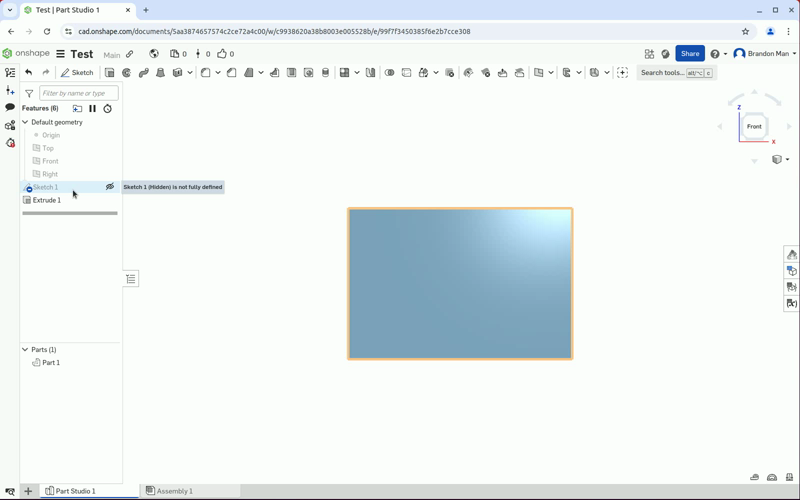
click(73, 189)
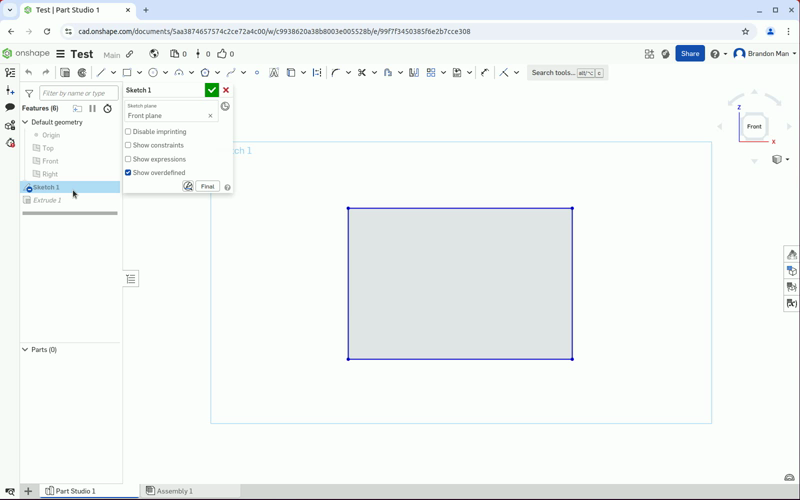
mouse_move(229, 92)
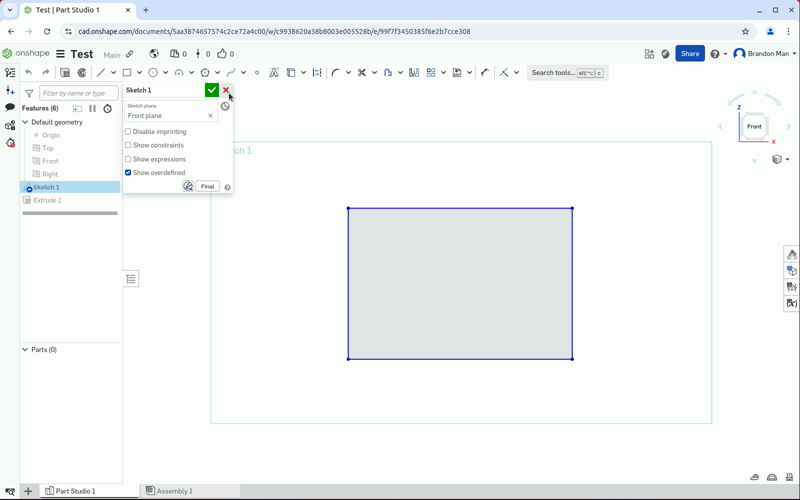
click(229, 92)
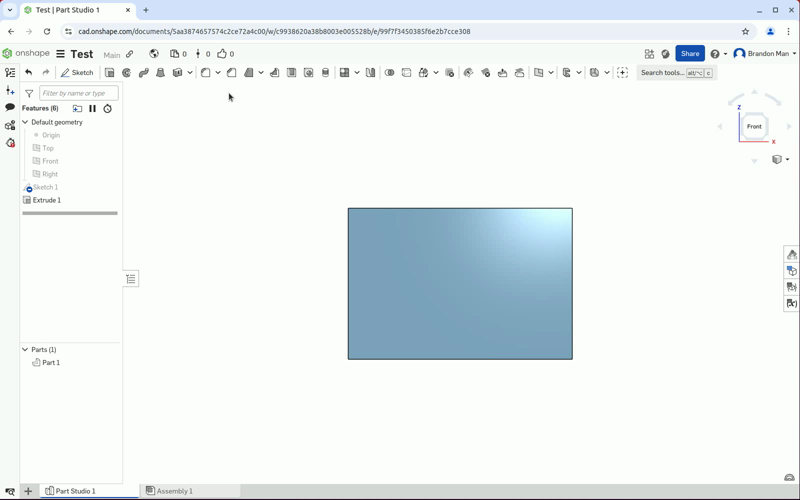
mouse_move(73, 352)
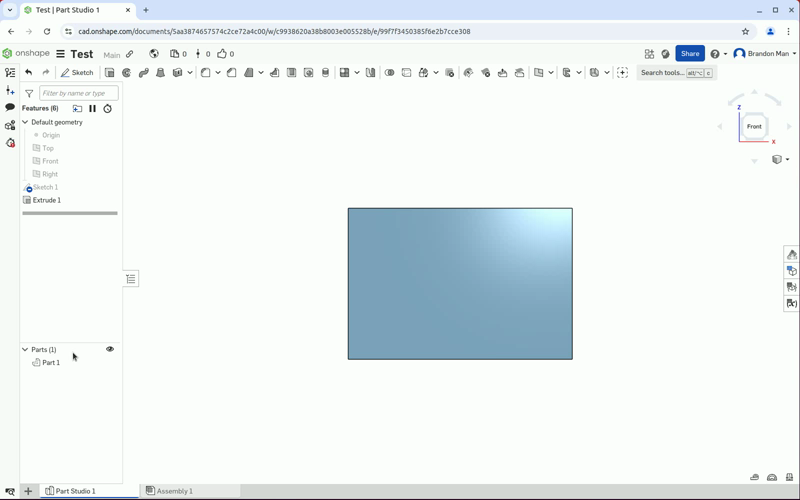
key(y)
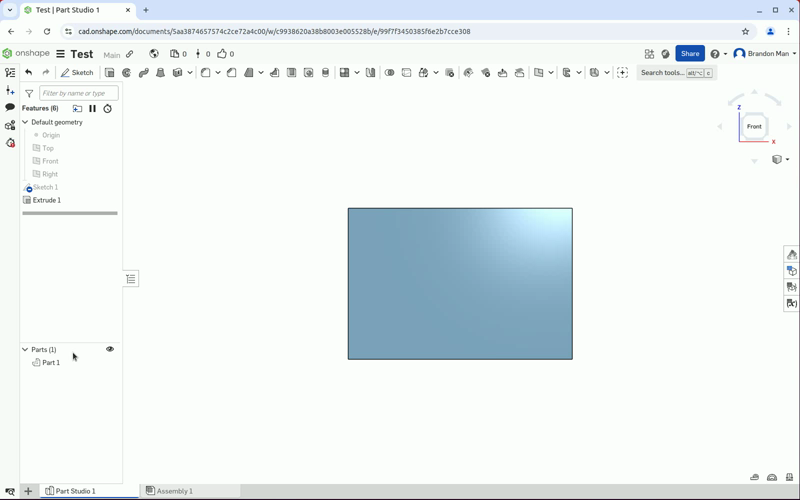
key(shift+p)
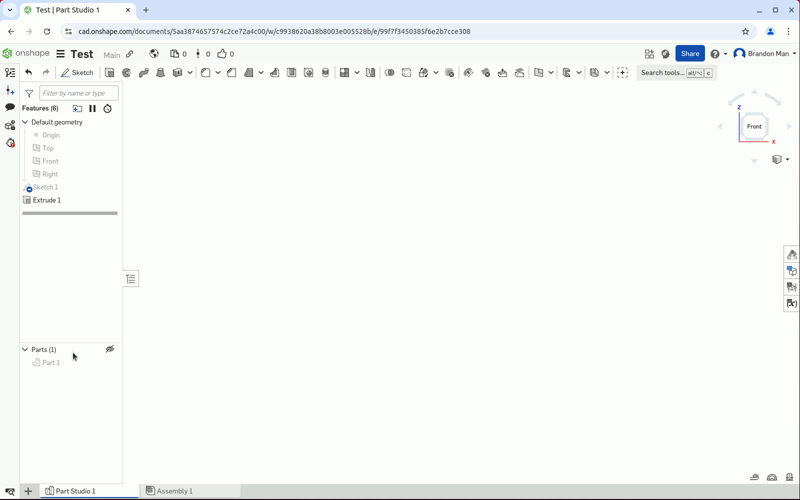
key(space)
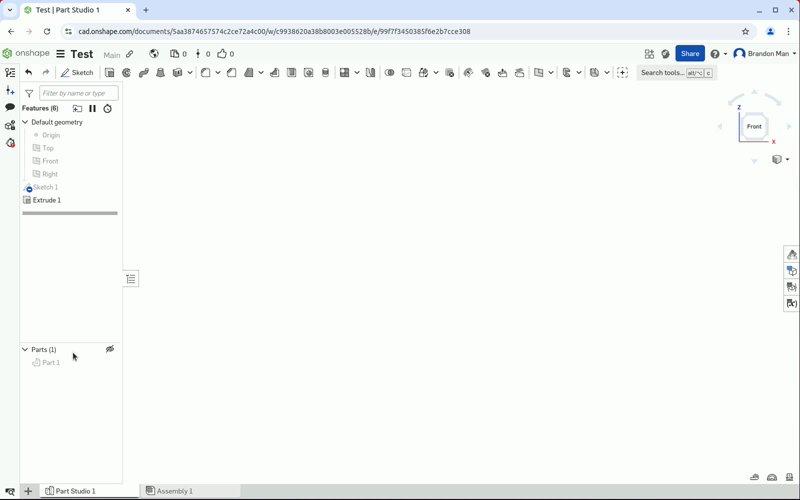
key_down(shift)
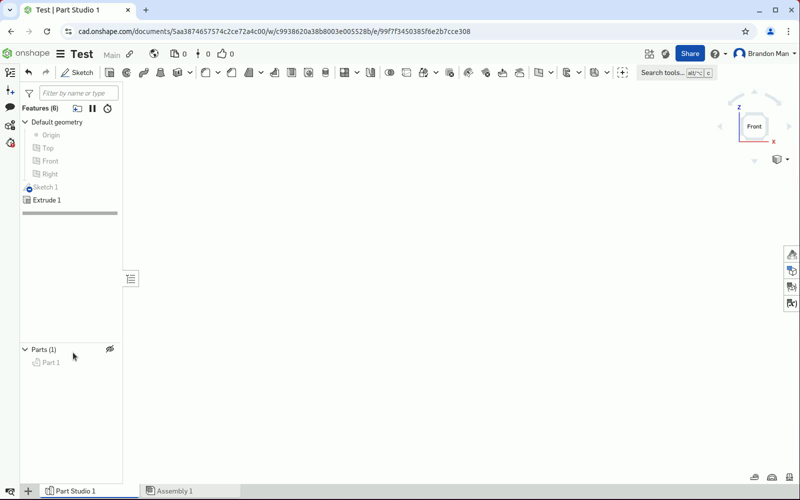
key(left)
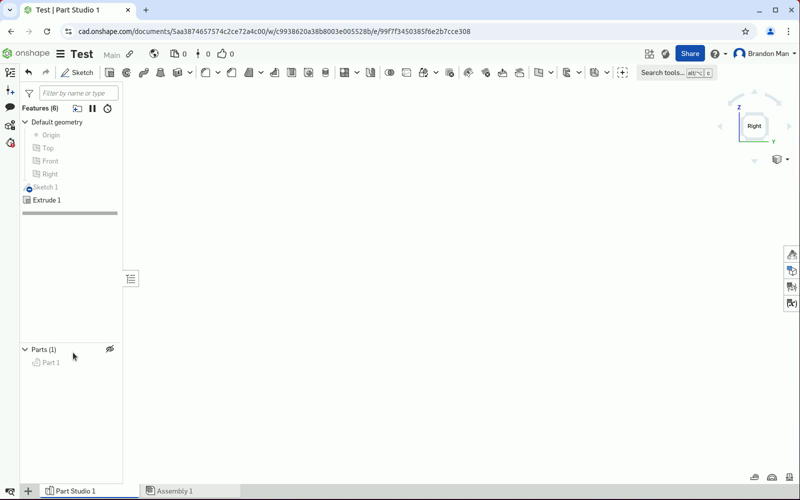
key_up(shift)
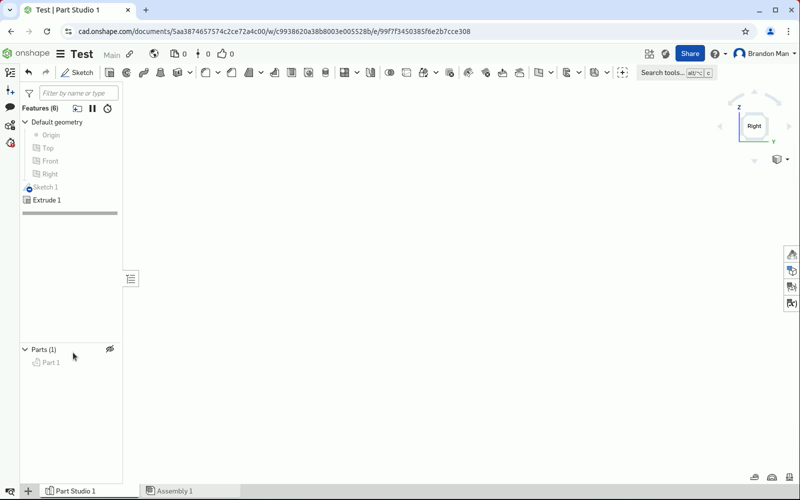
mouse_move(73, 352)
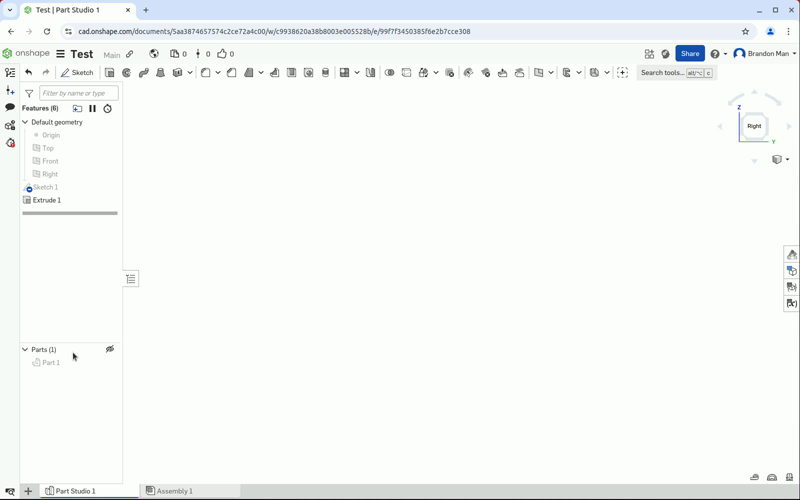
key(shift+y)
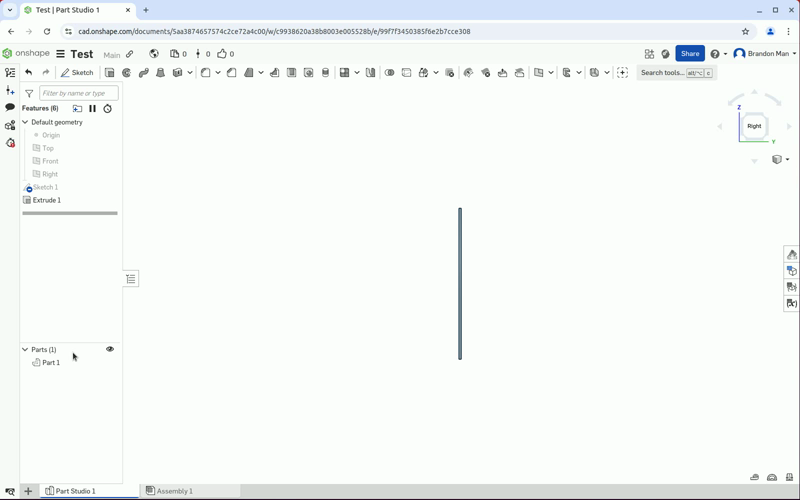
mouse_move(541, 75)
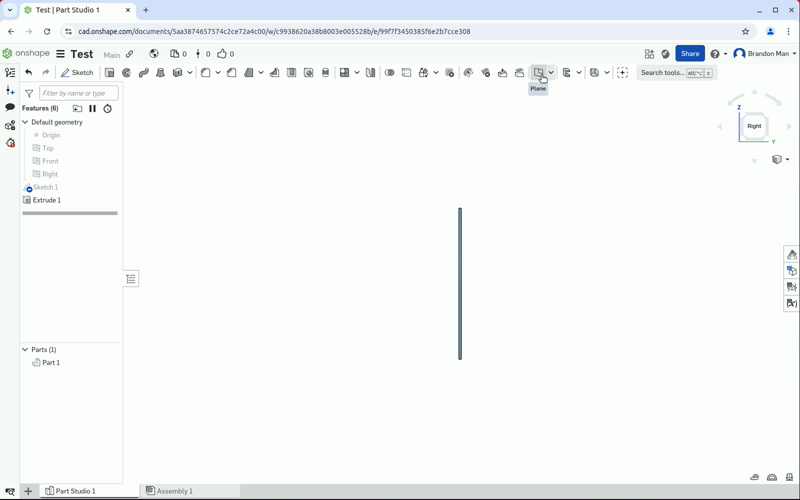
click(541, 75)
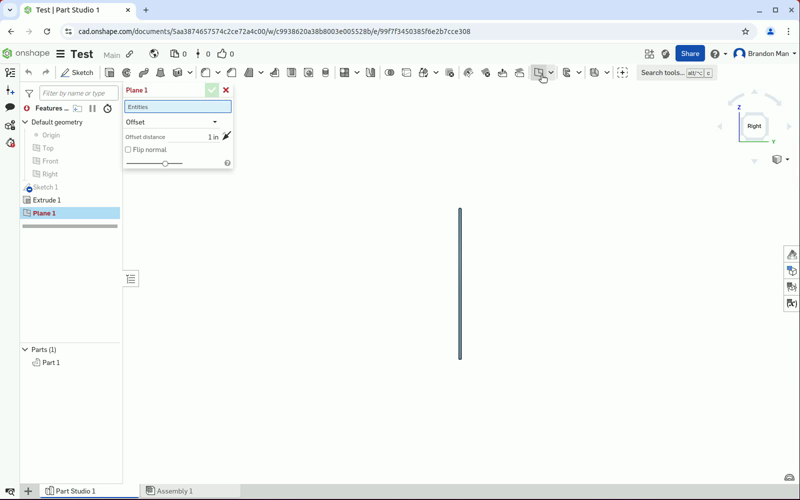
mouse_move(73, 176)
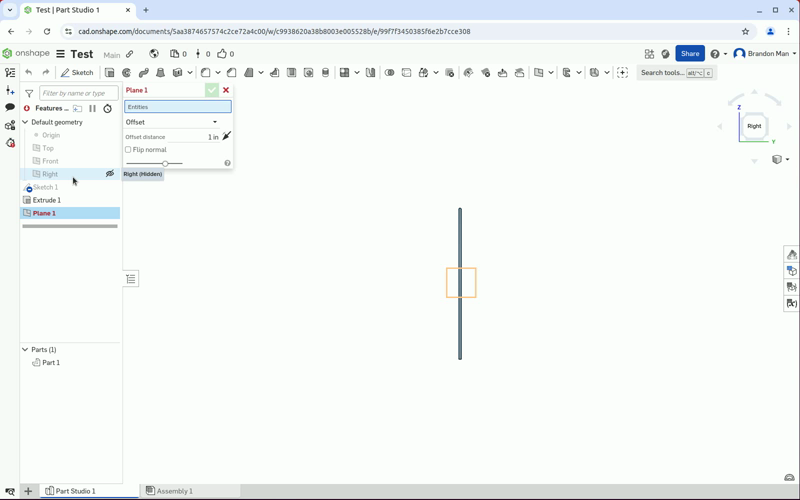
click(73, 176)
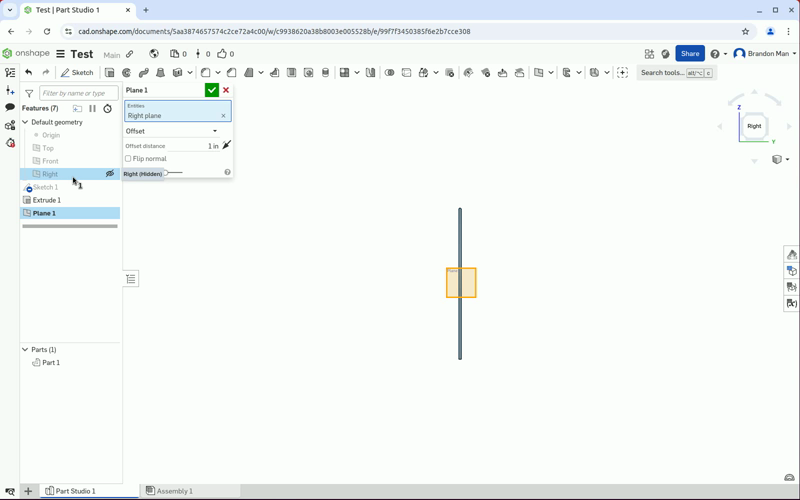
key(tab, 2)
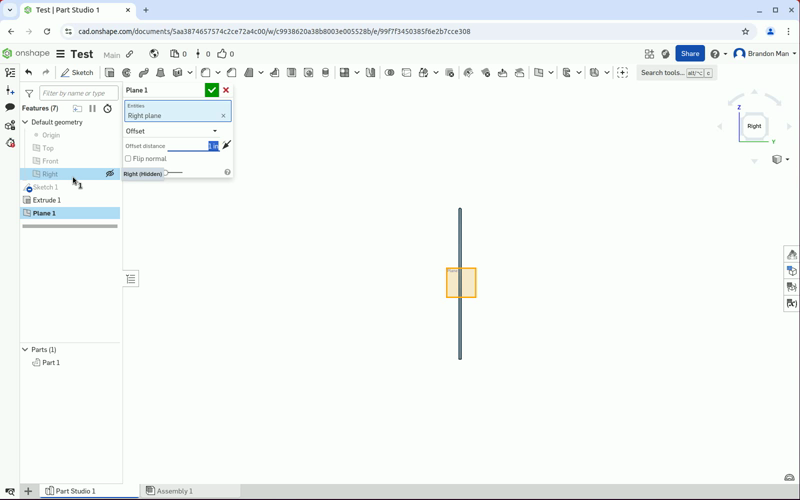
text(23.108)
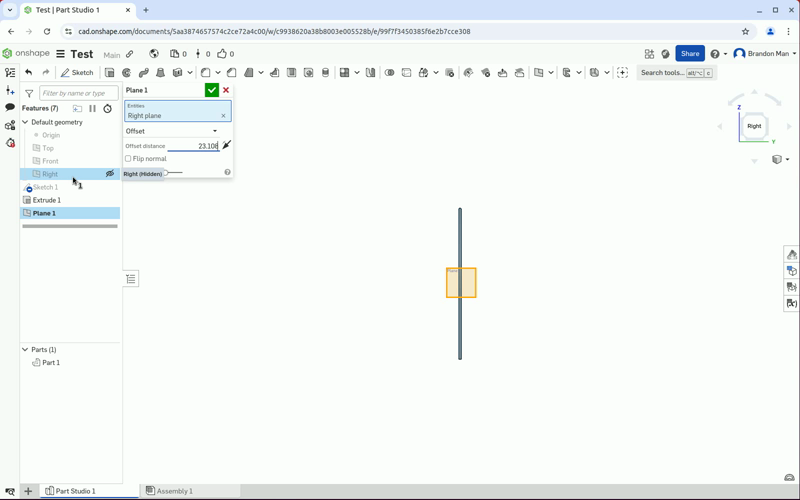
key(enter, 2)
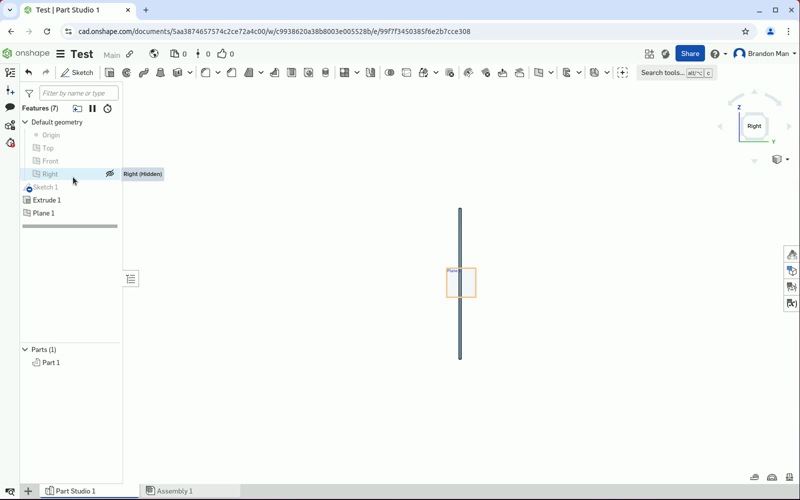
key(shift+s)
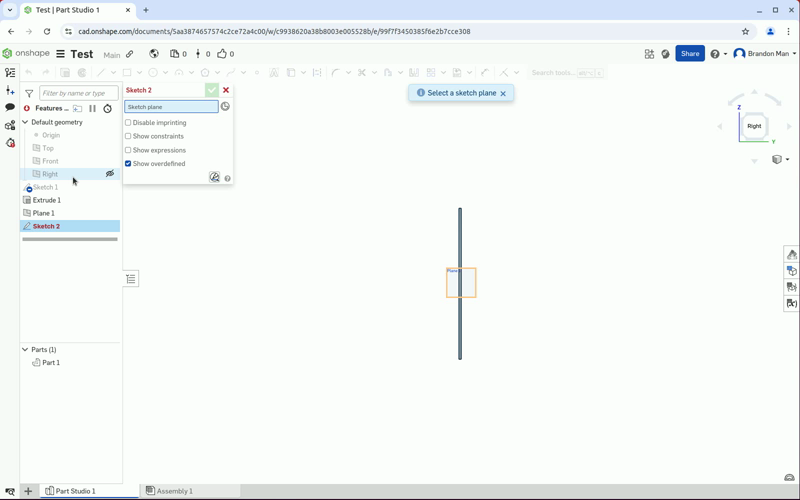
mouse_move(73, 215)
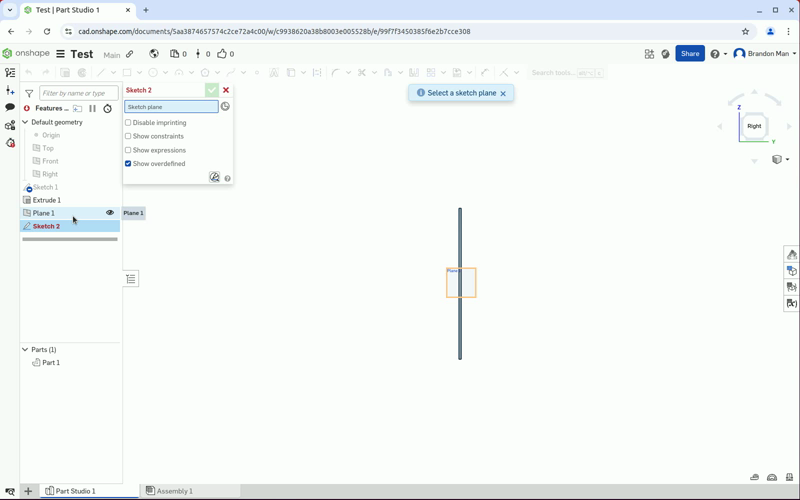
click(73, 215)
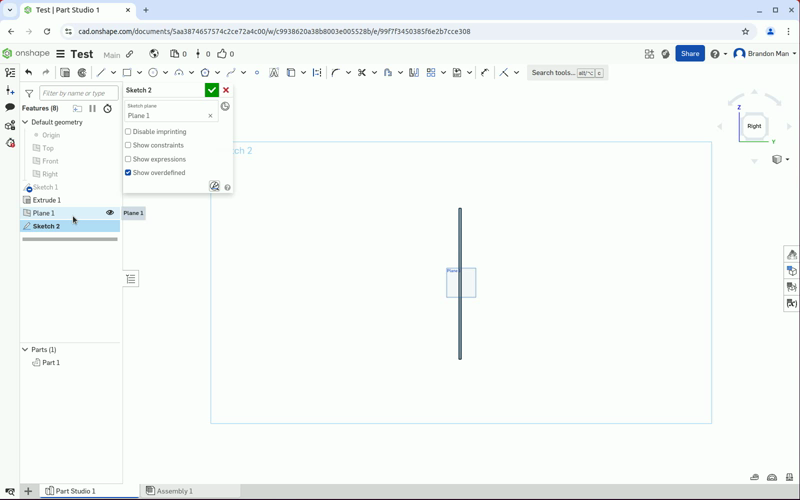
mouse_move(73, 352)
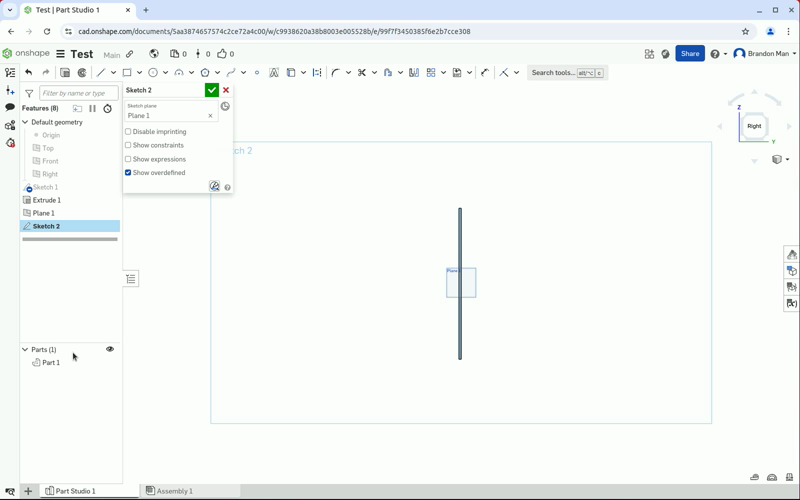
key(y)
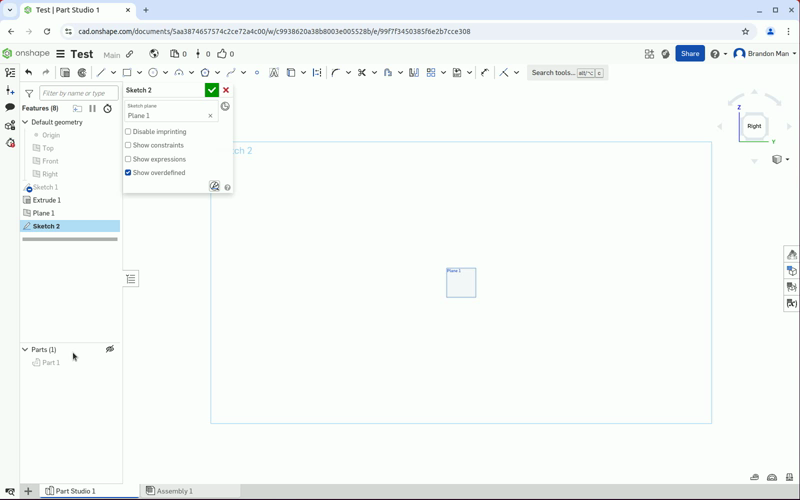
key(l)
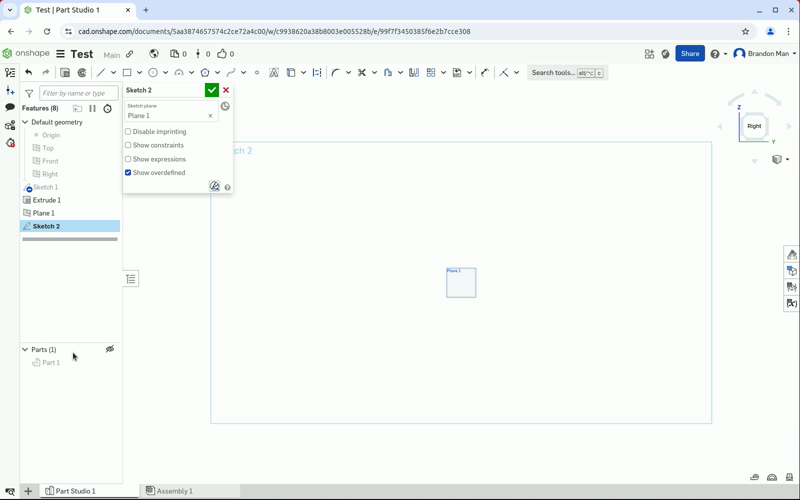
key_down(shift)
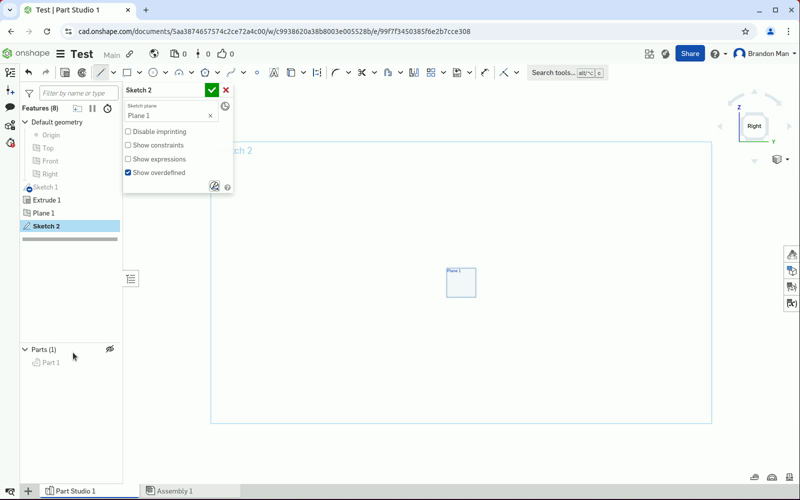
mouse_move(460, 295)
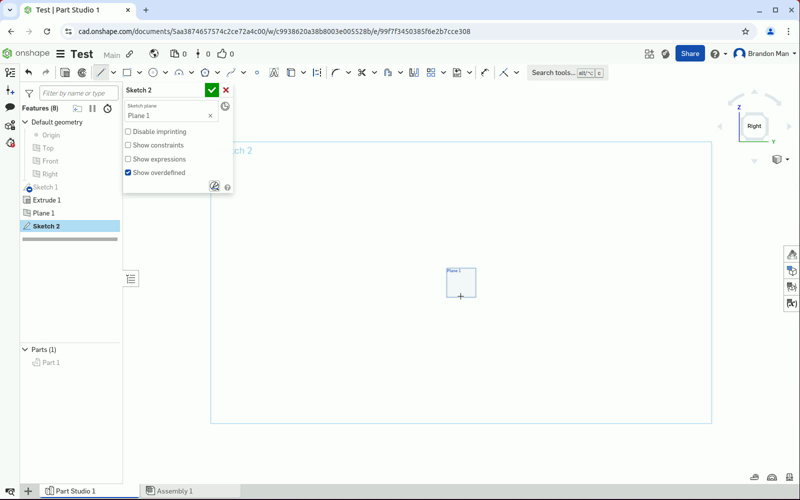
click(460, 295)
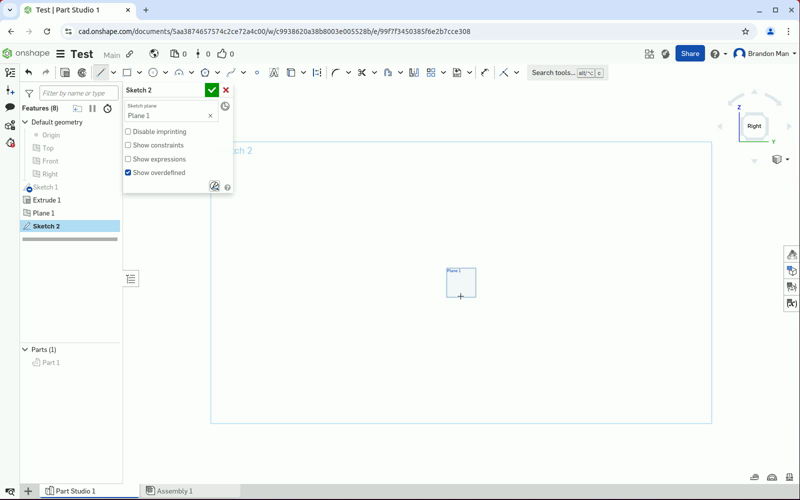
key_up(shift)
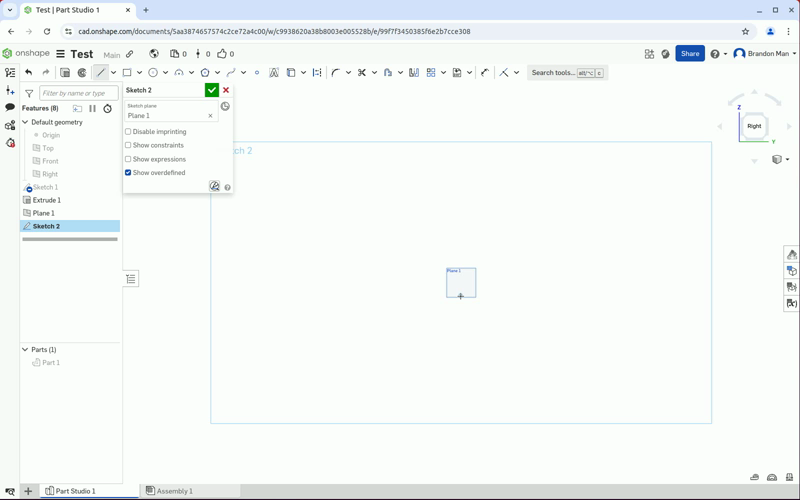
key_down(shift)
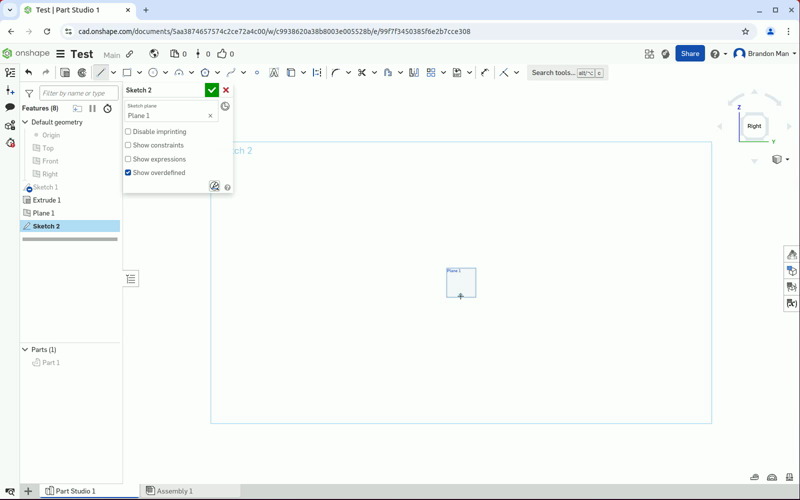
mouse_move(490, 295)
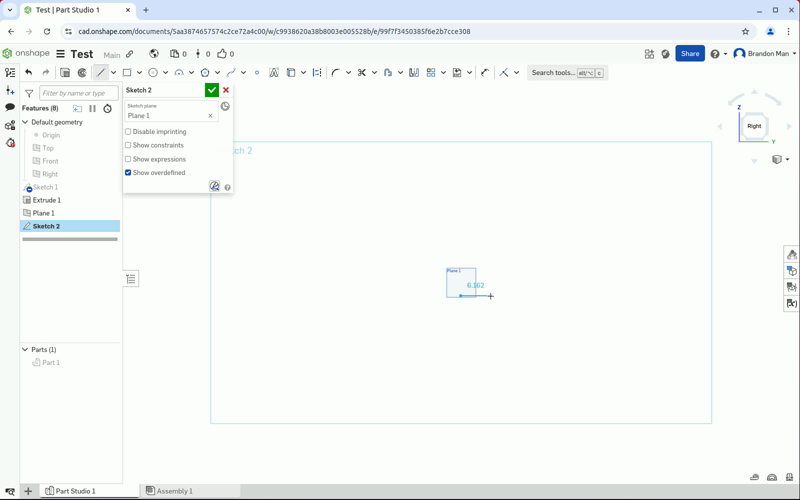
mouse_move(471, 295)
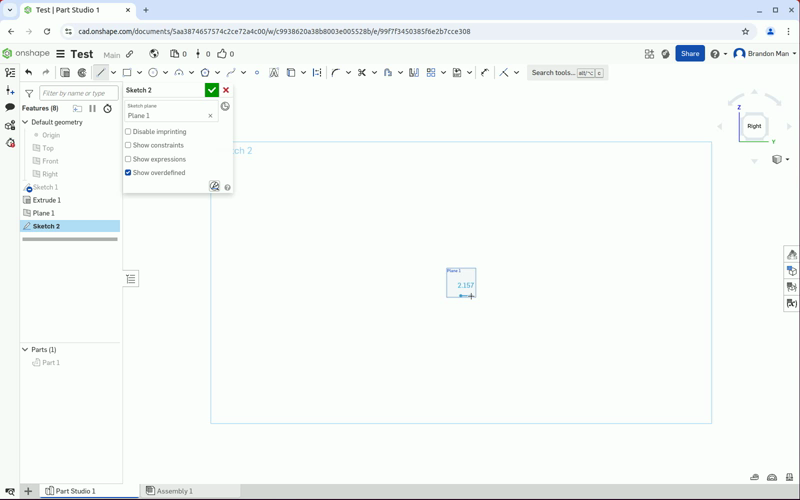
click(471, 295)
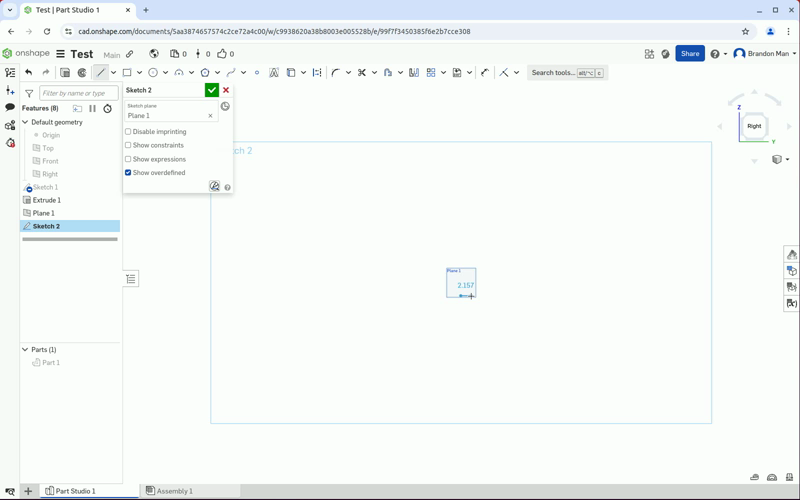
key_up(shift)
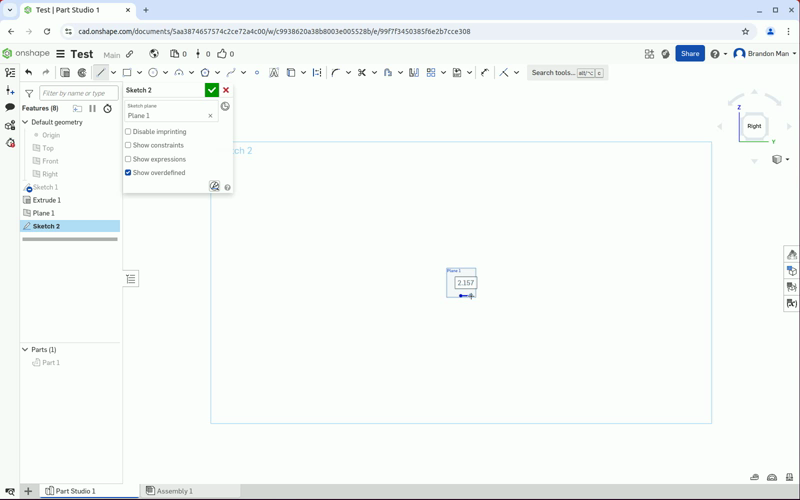
key_down(shift)
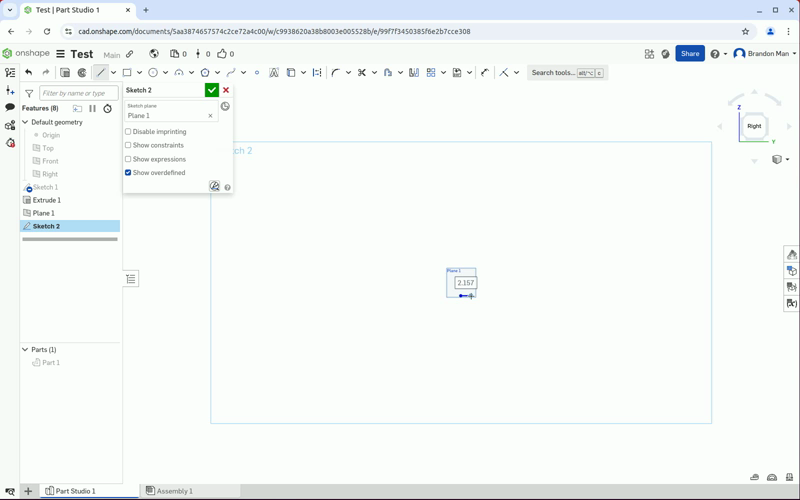
mouse_move(501, 295)
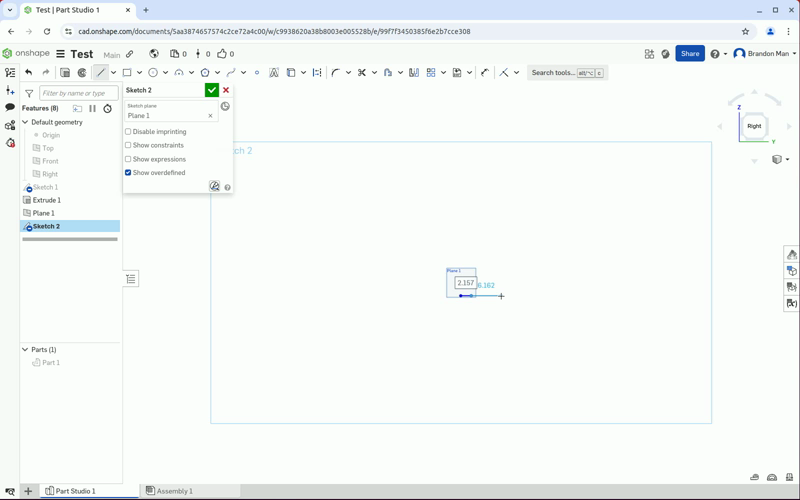
mouse_move(471, 292)
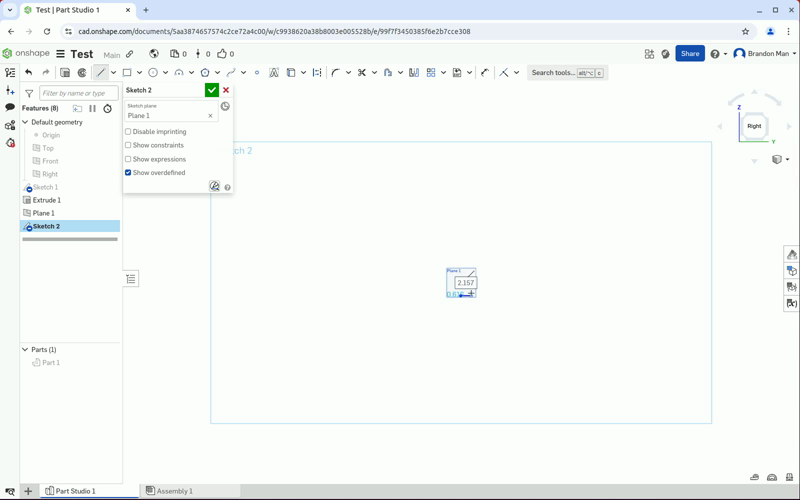
scroll(6)
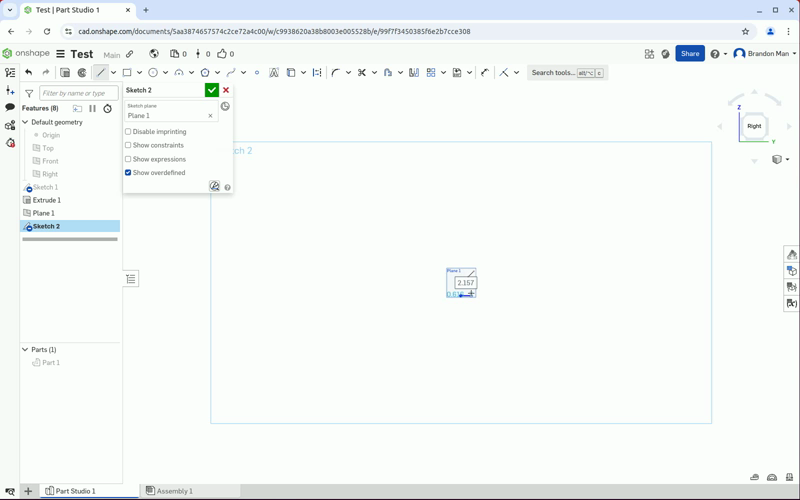
scroll(6)
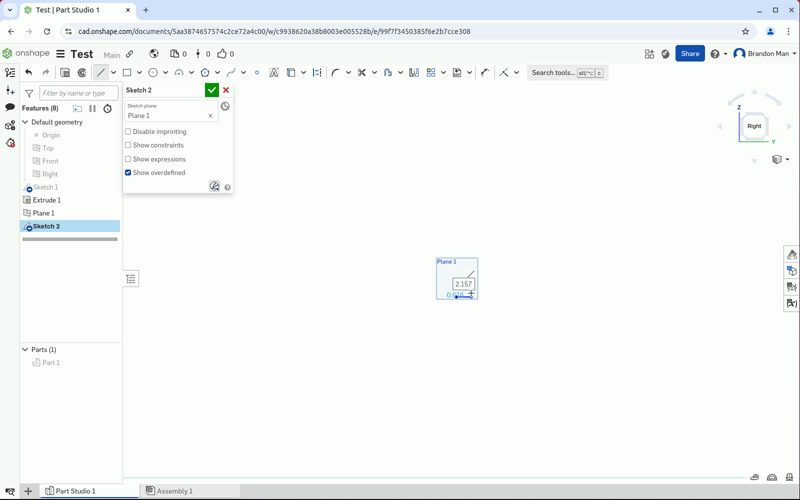
scroll(6)
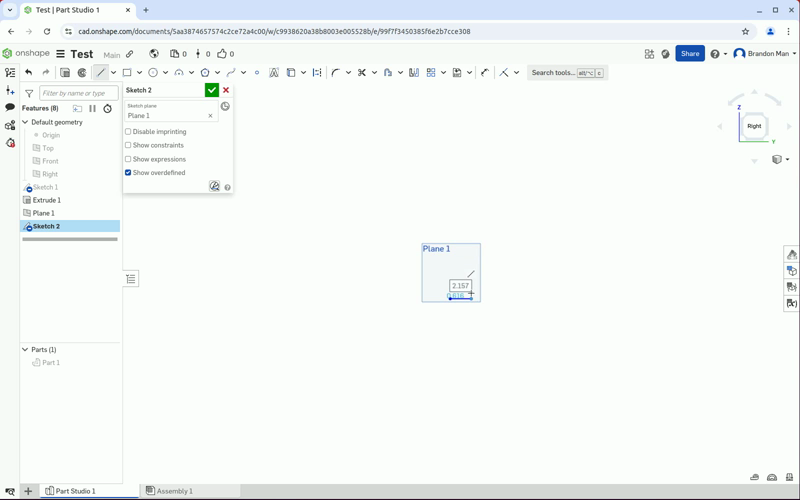
scroll(6)
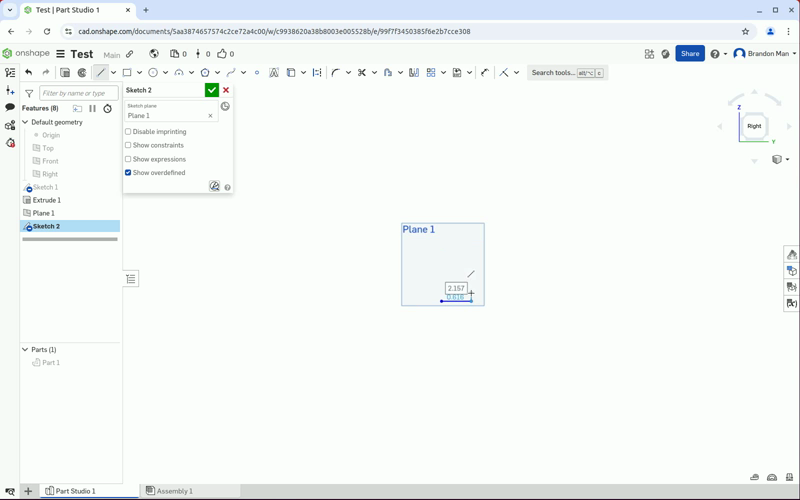
scroll(6)
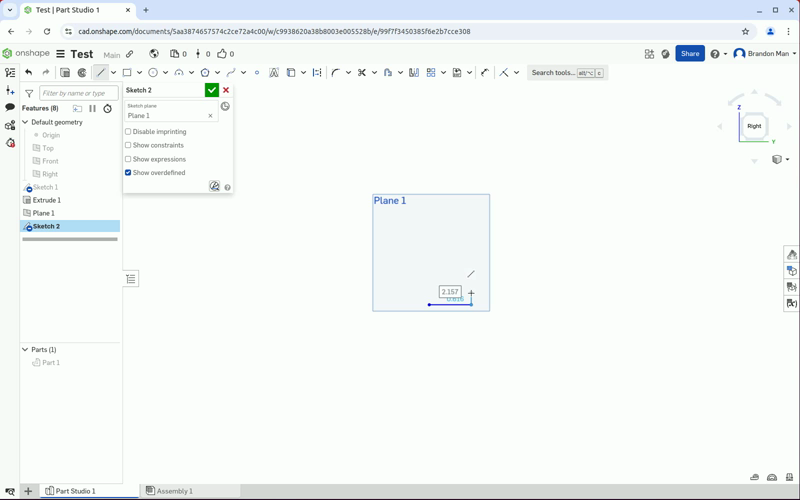
scroll(6)
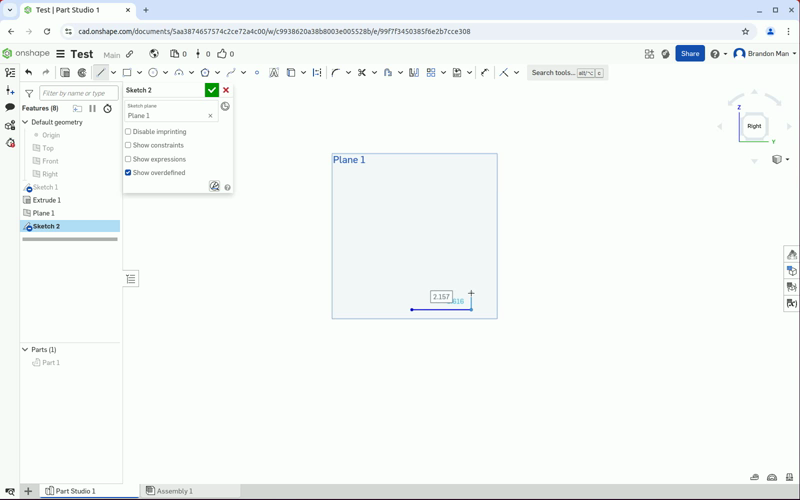
scroll(6)
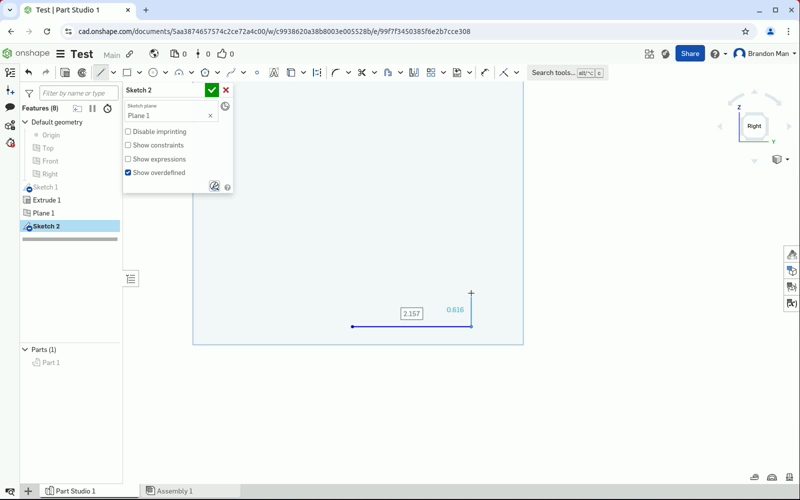
click(471, 292)
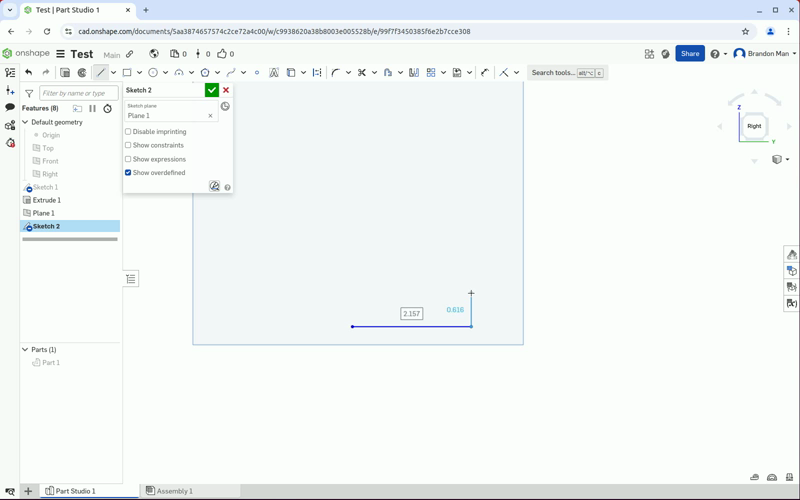
scroll(-6)
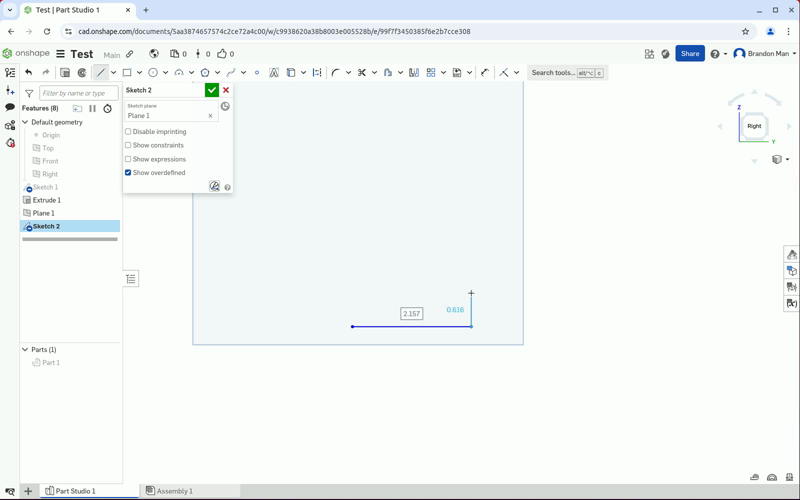
scroll(-6)
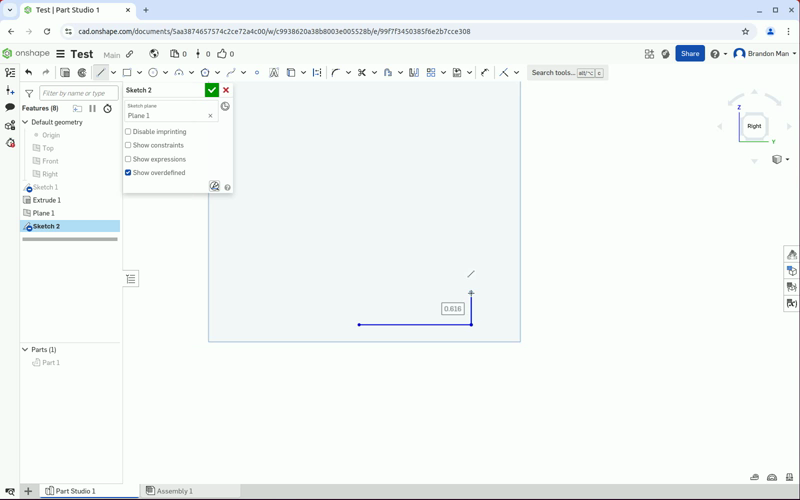
scroll(-6)
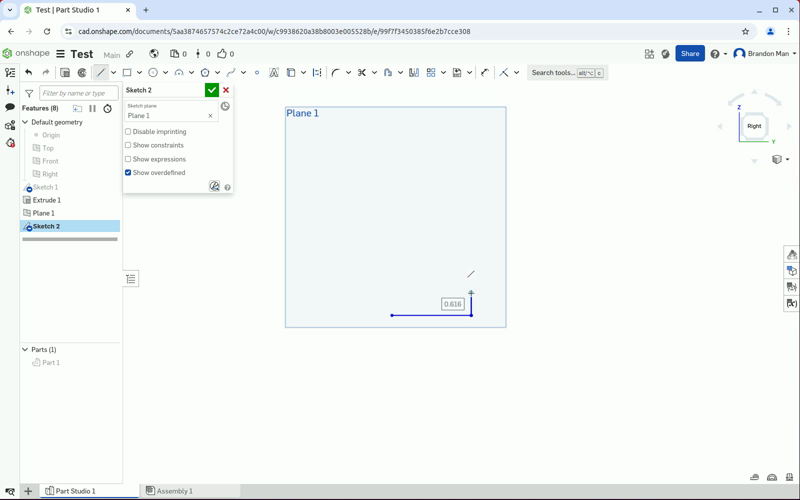
scroll(-6)
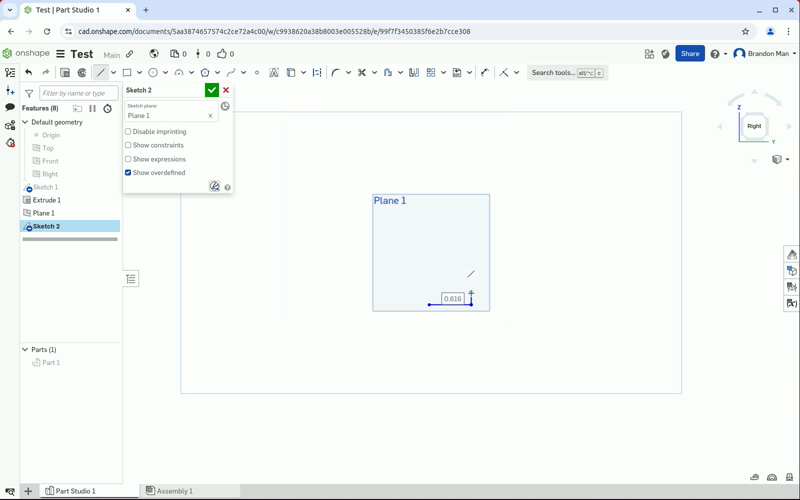
scroll(-6)
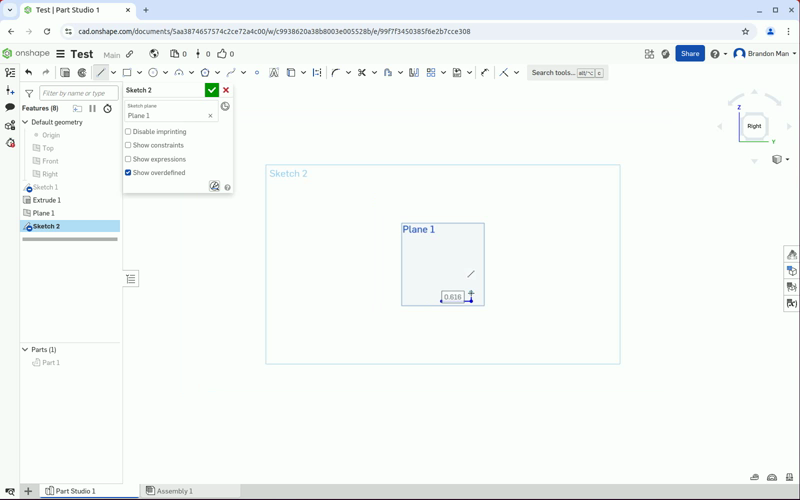
scroll(-6)
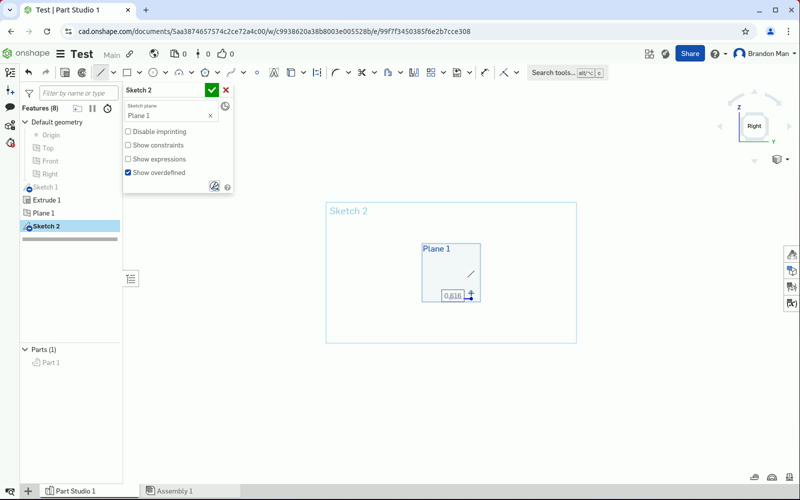
scroll(-6)
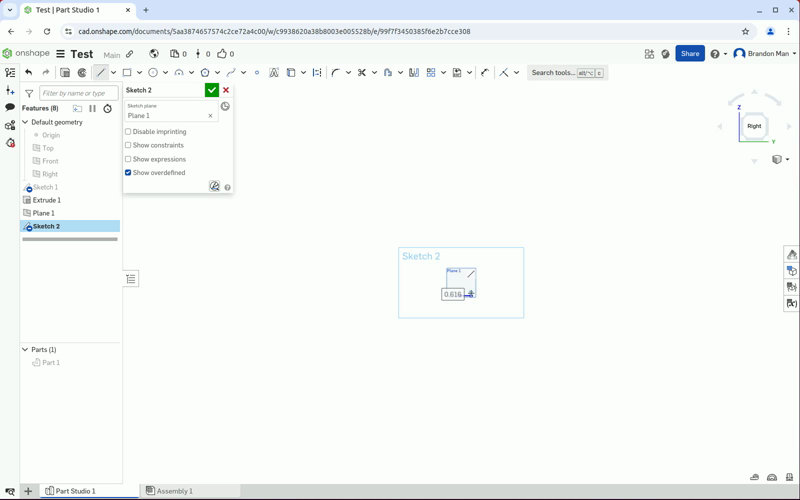
key_up(shift)
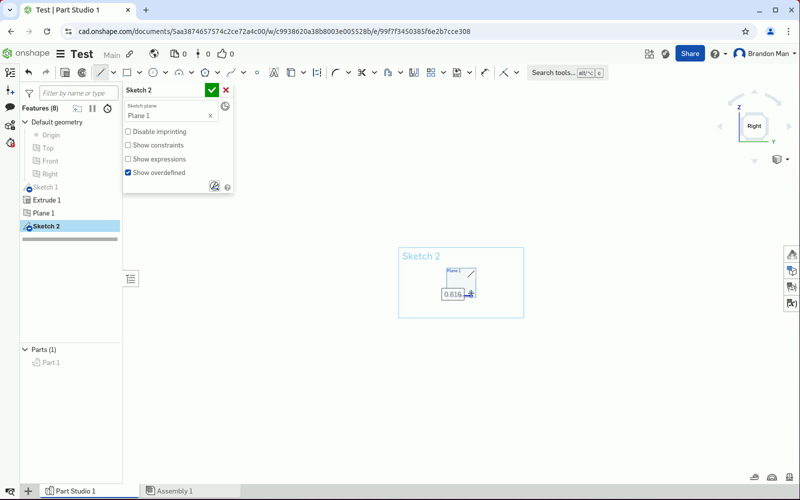
key(esc)
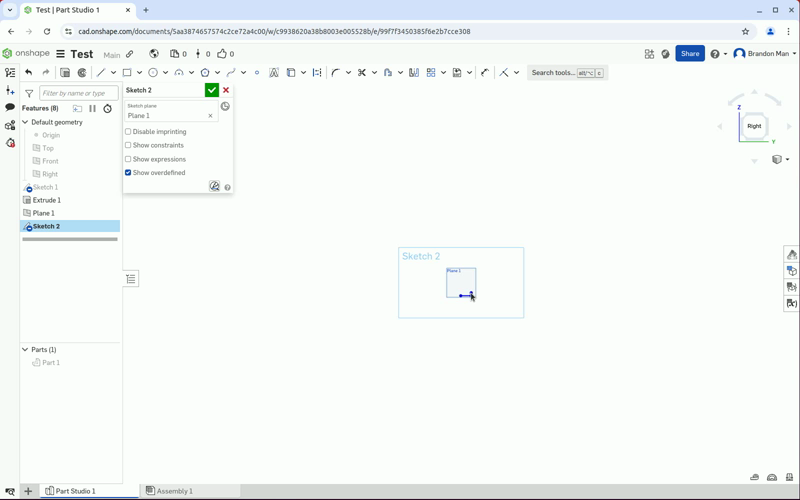
key(a)
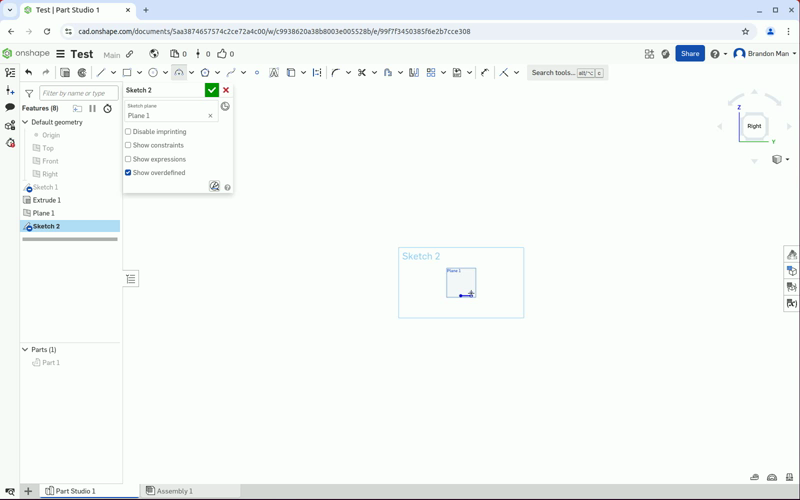
mouse_move(471, 292)
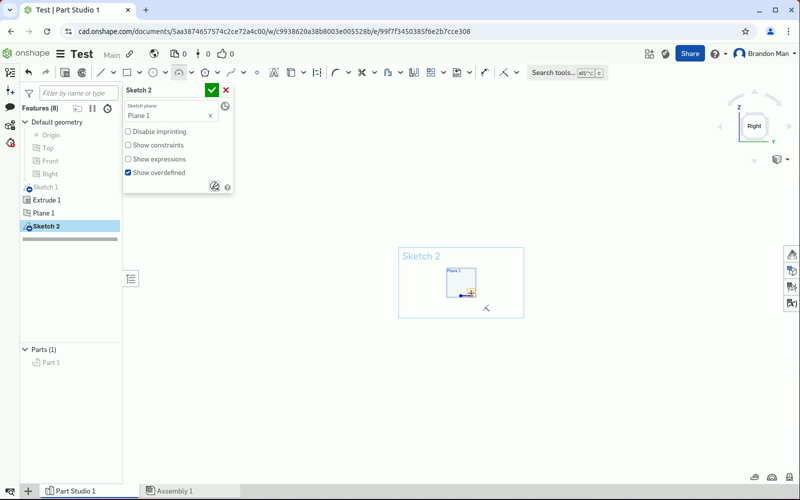
scroll(6)
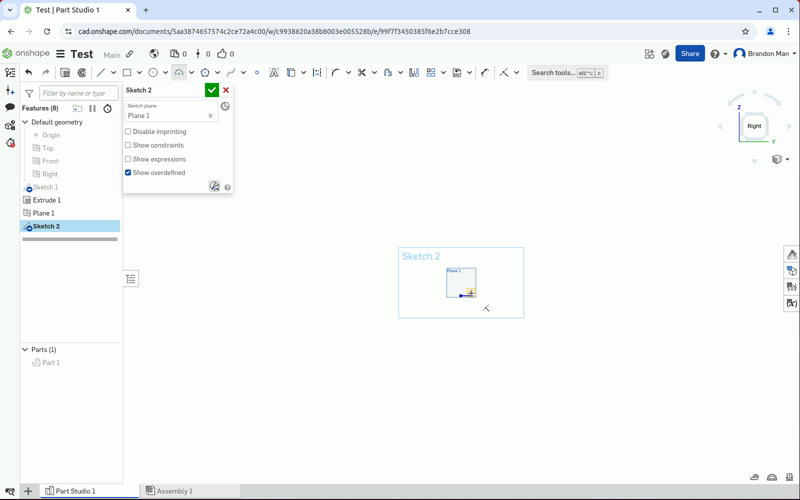
scroll(6)
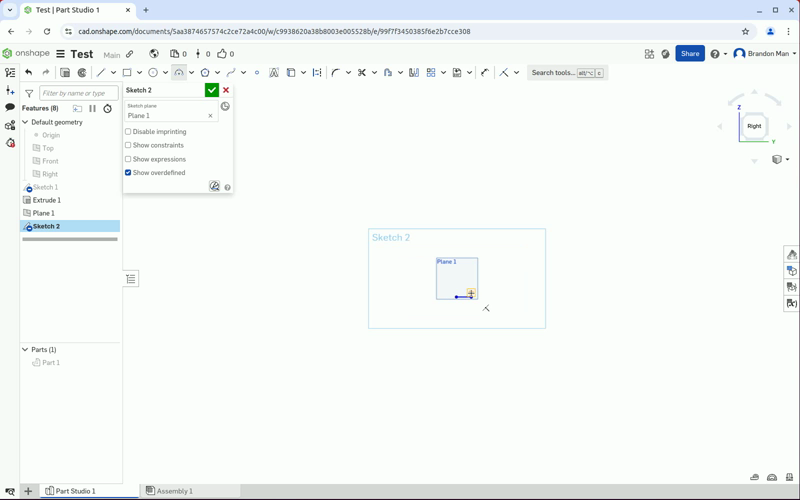
scroll(6)
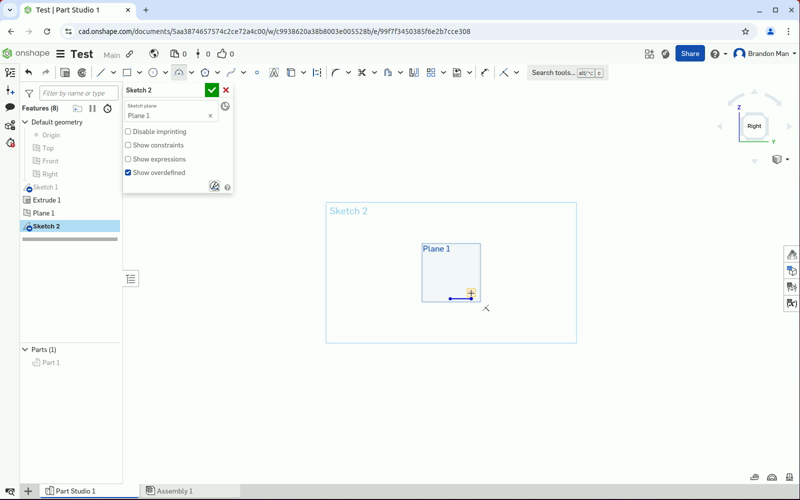
scroll(6)
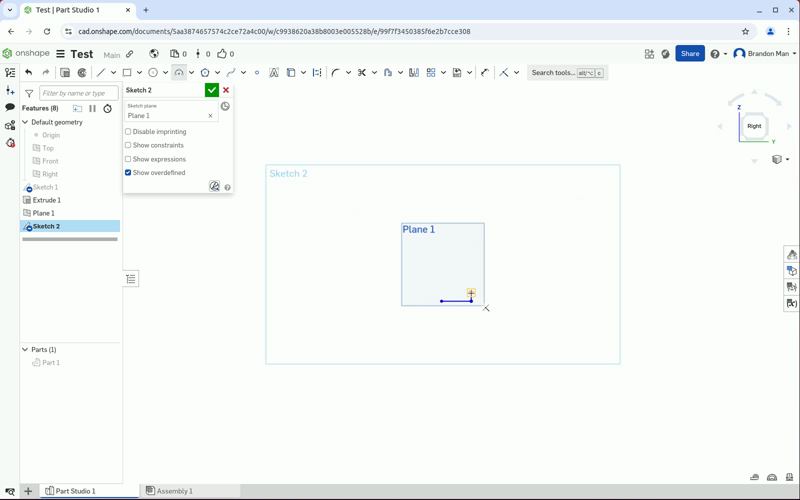
scroll(6)
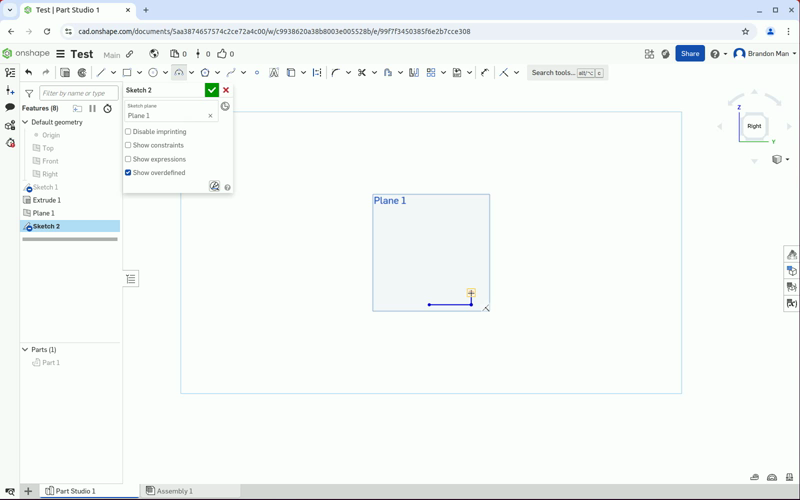
scroll(6)
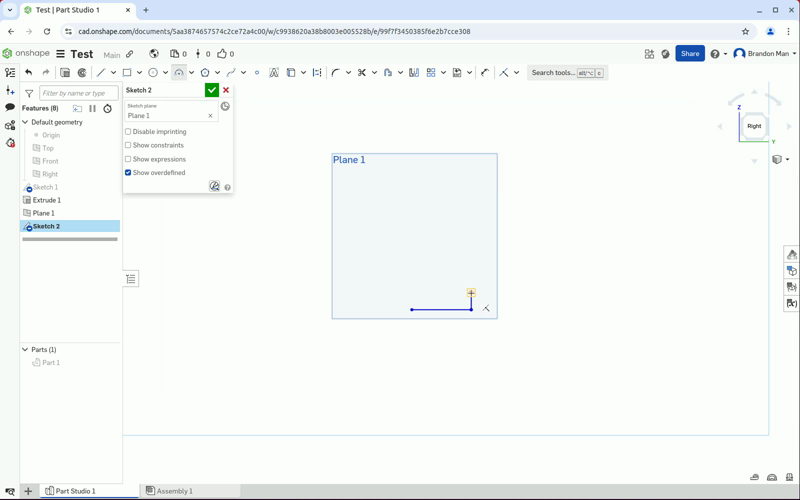
scroll(6)
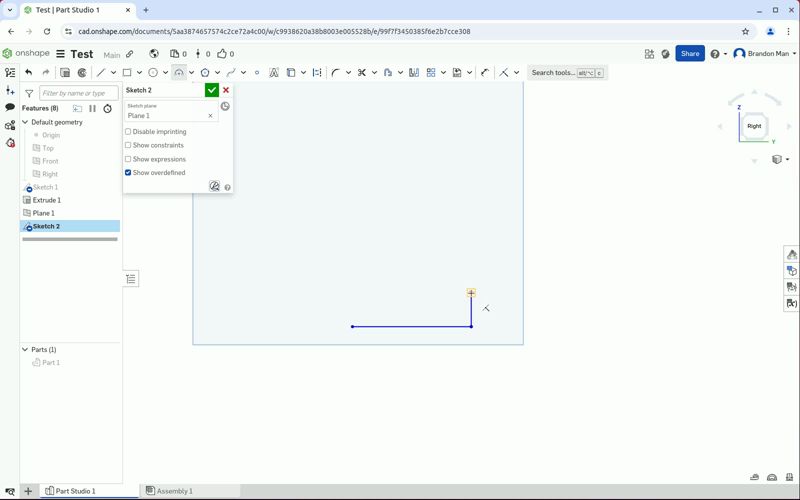
click(471, 292)
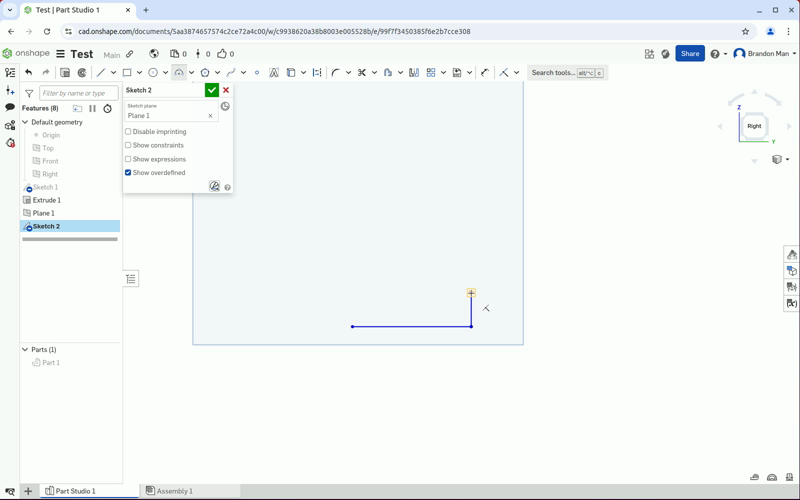
scroll(-6)
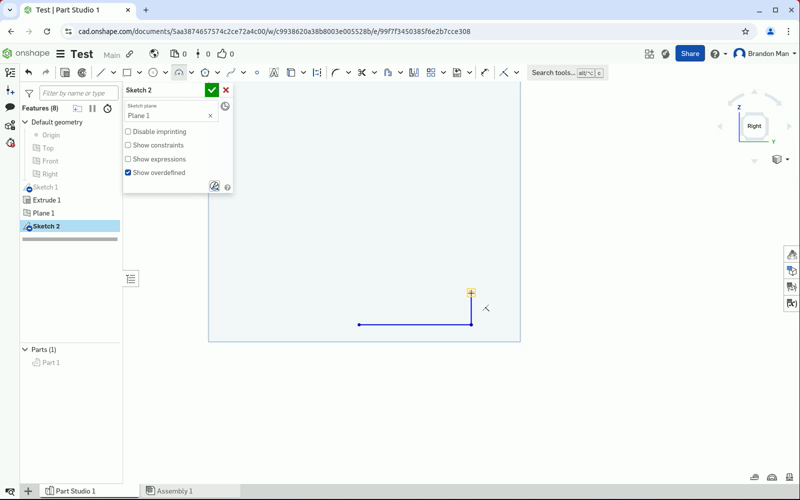
scroll(-6)
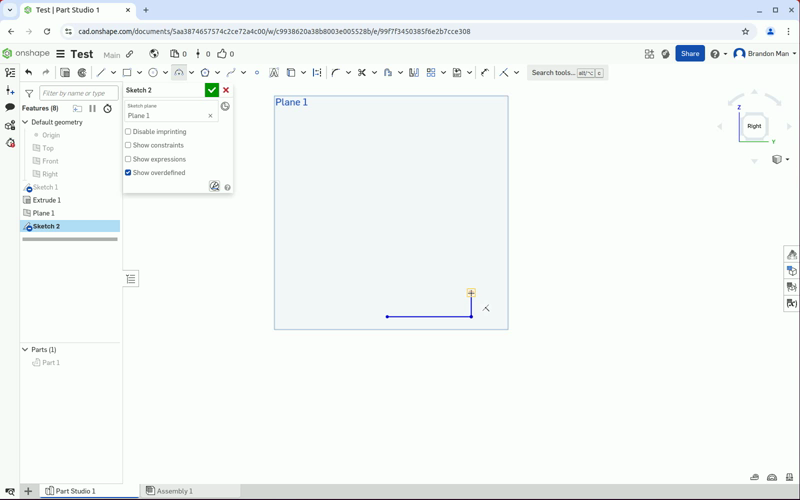
scroll(-6)
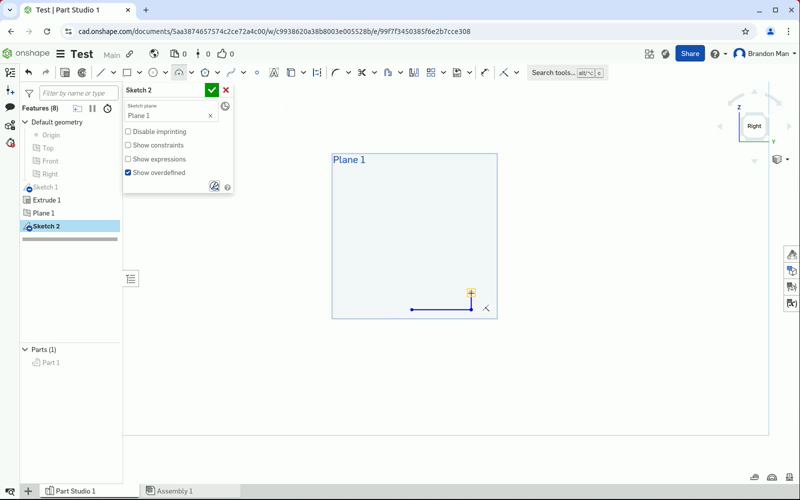
scroll(-6)
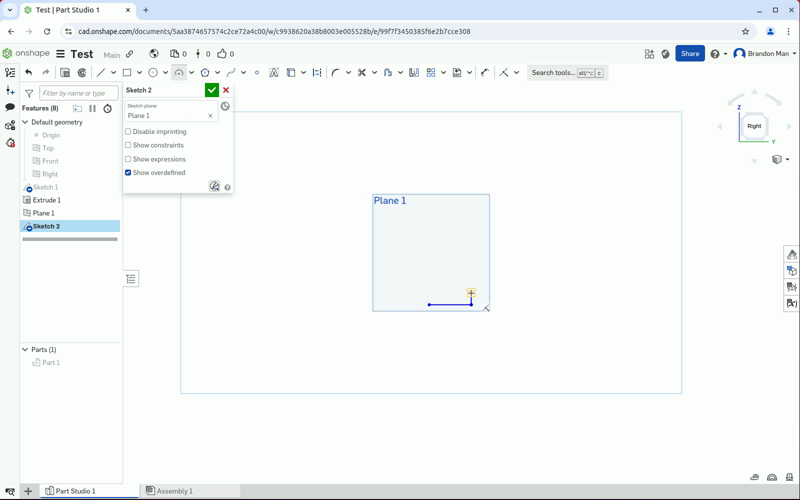
scroll(-6)
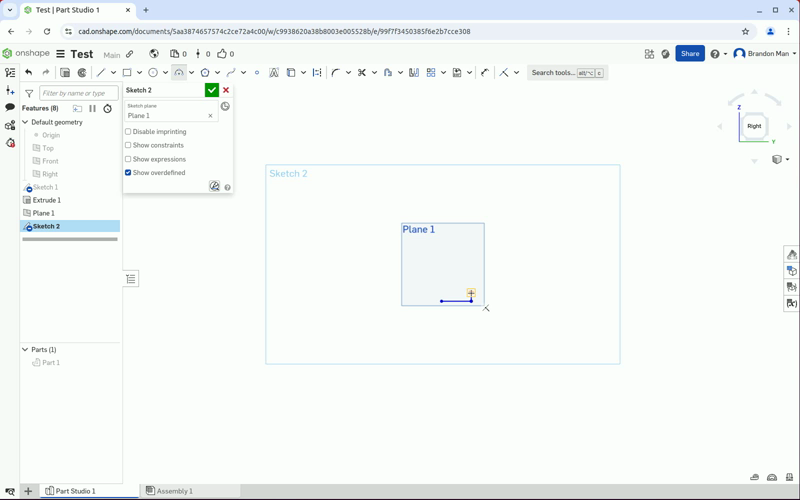
scroll(-6)
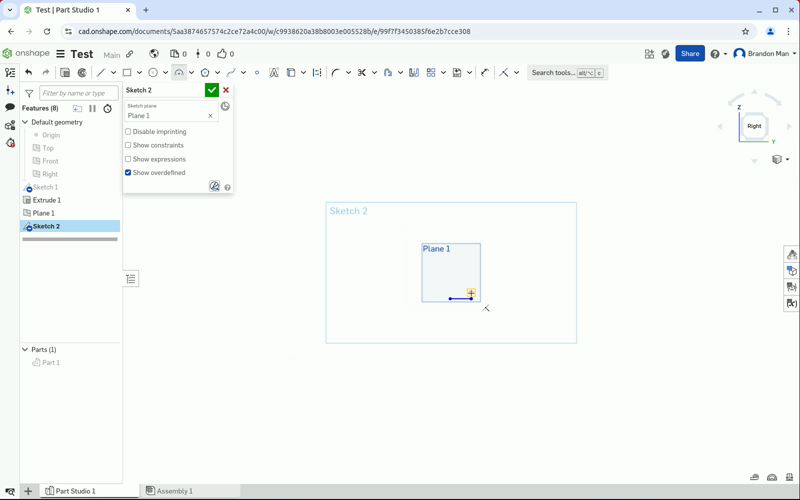
scroll(-6)
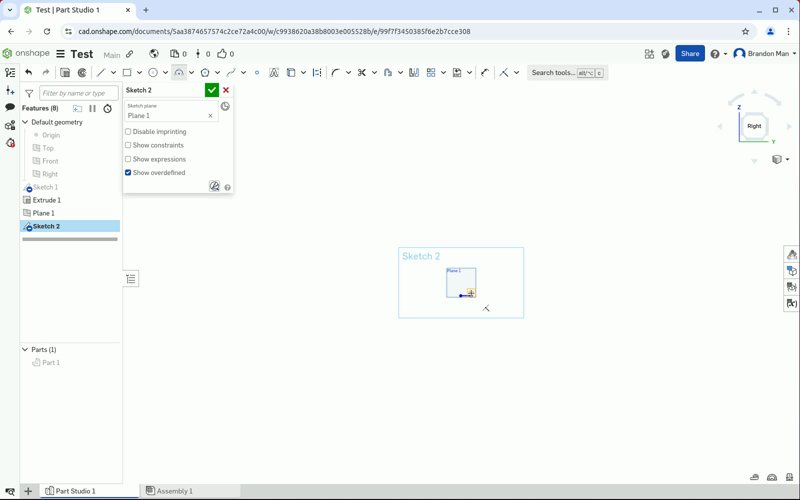
key_down(shift)
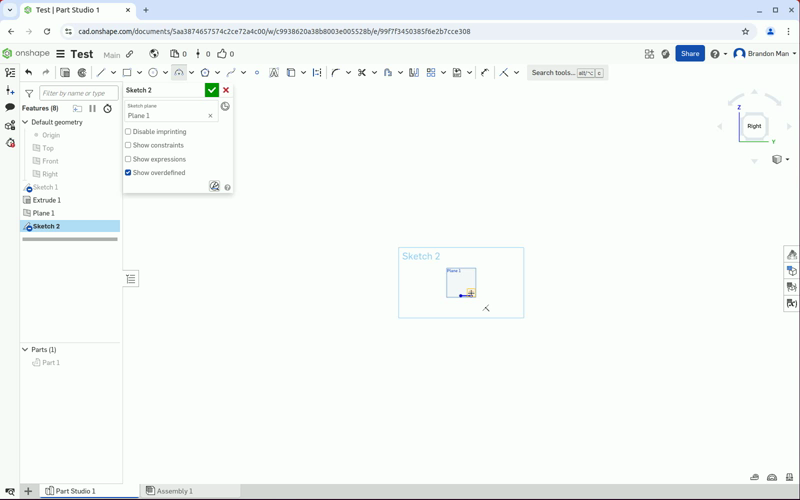
mouse_move(471, 288)
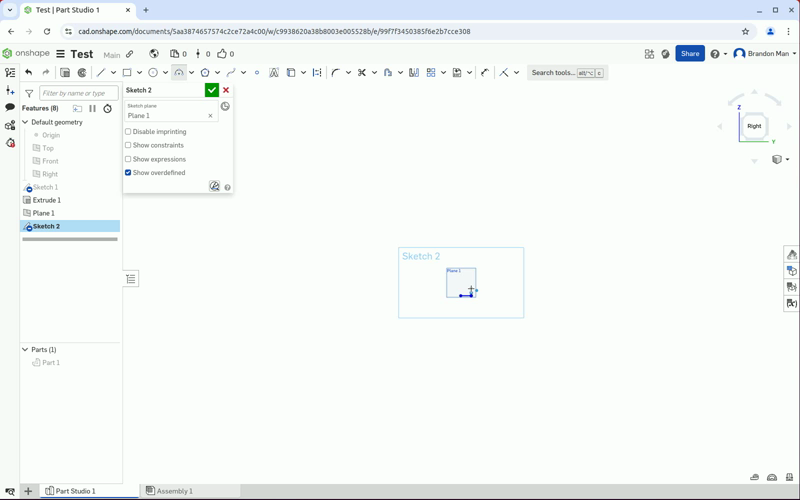
scroll(6)
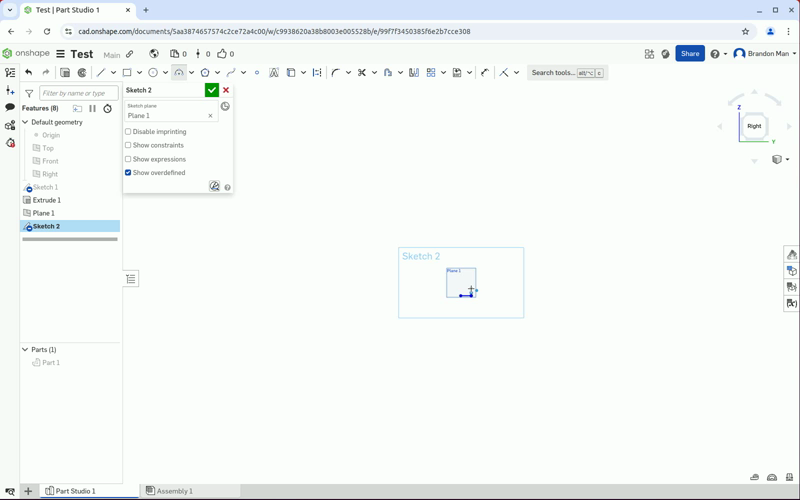
scroll(6)
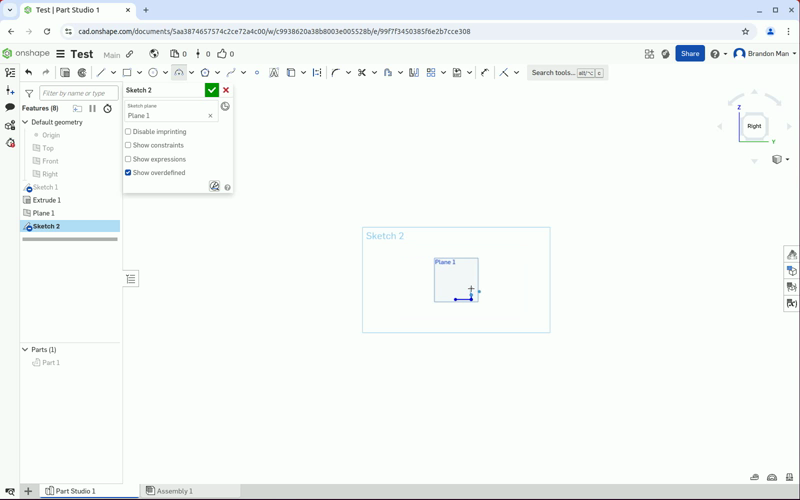
scroll(6)
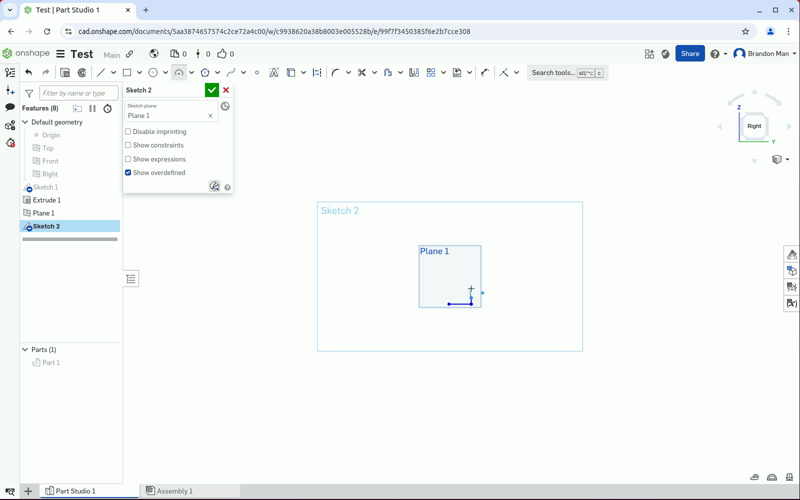
scroll(6)
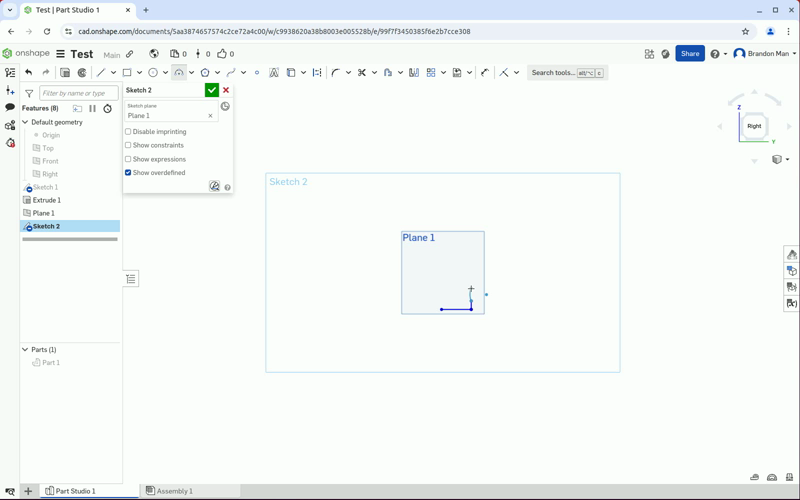
scroll(6)
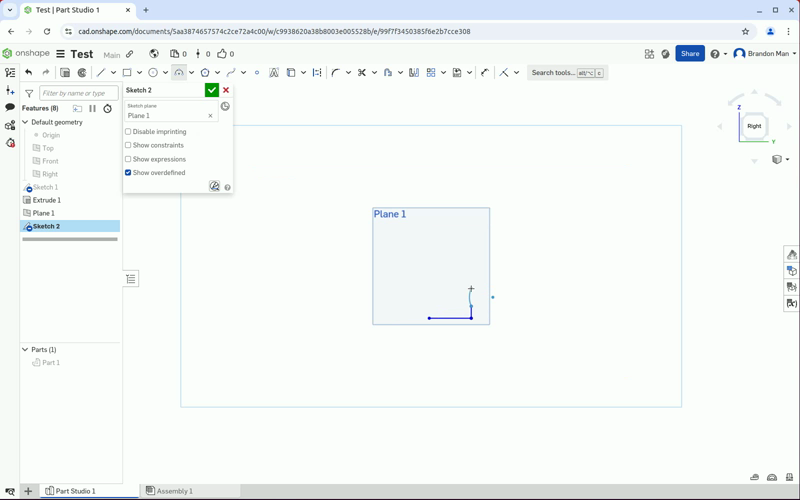
scroll(6)
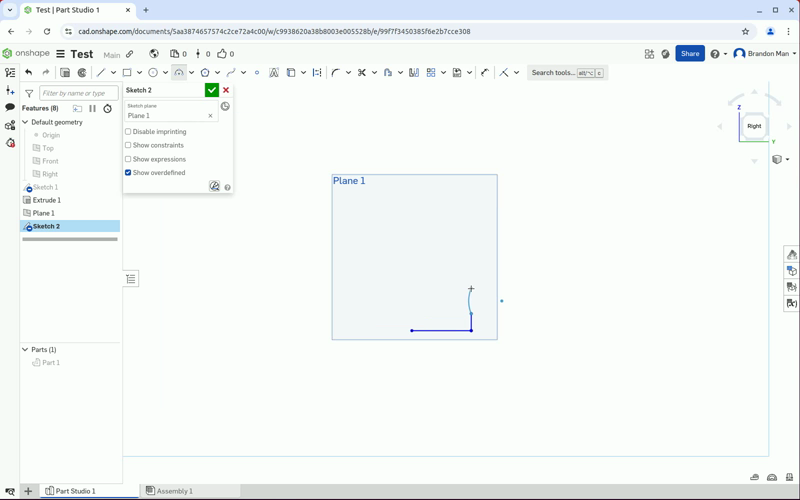
scroll(6)
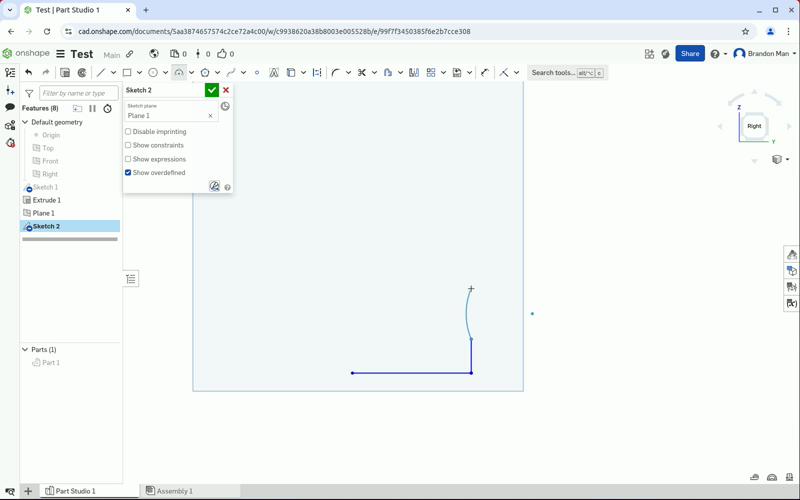
click(471, 288)
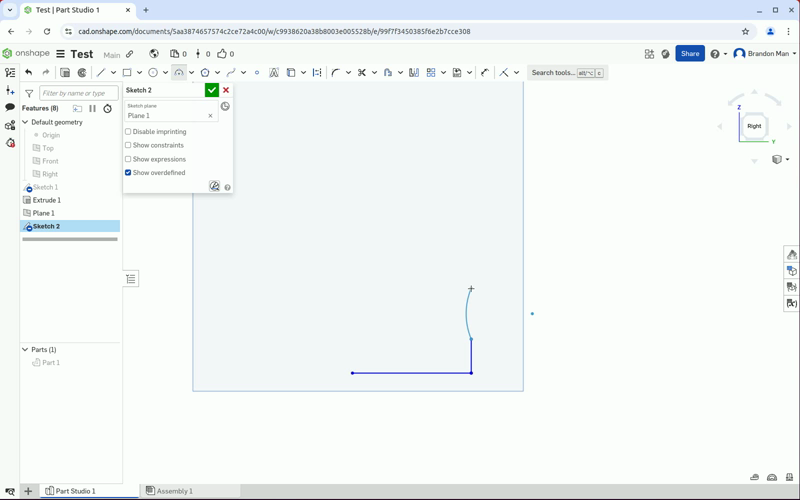
scroll(-6)
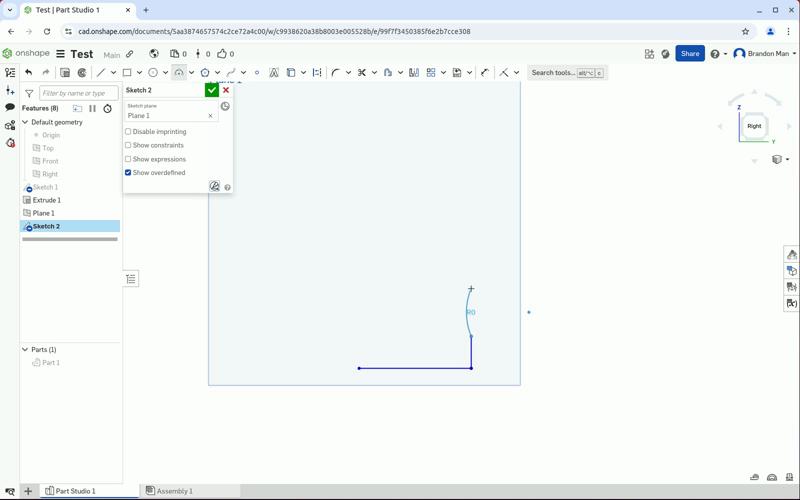
scroll(-6)
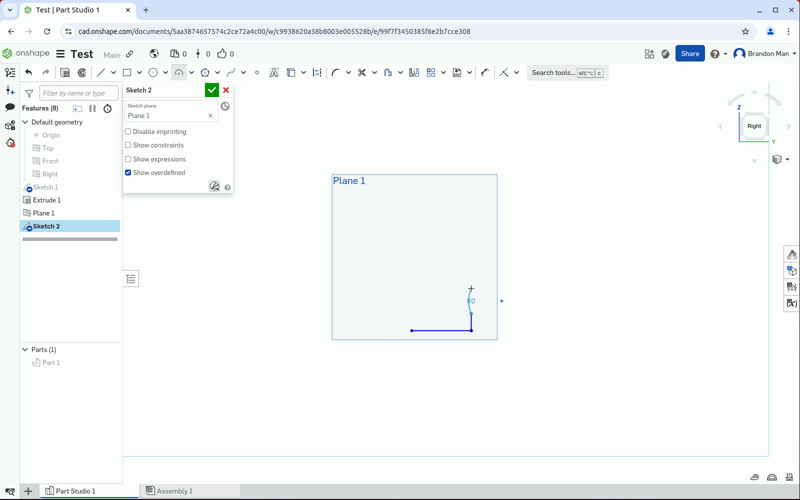
scroll(-6)
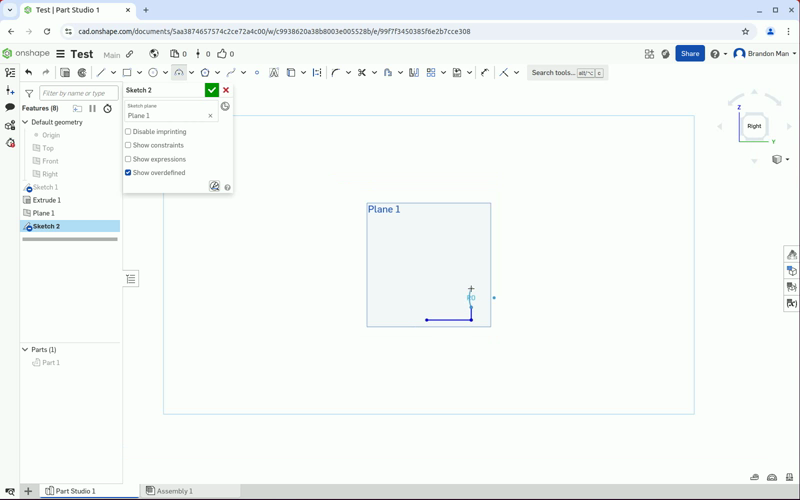
scroll(-6)
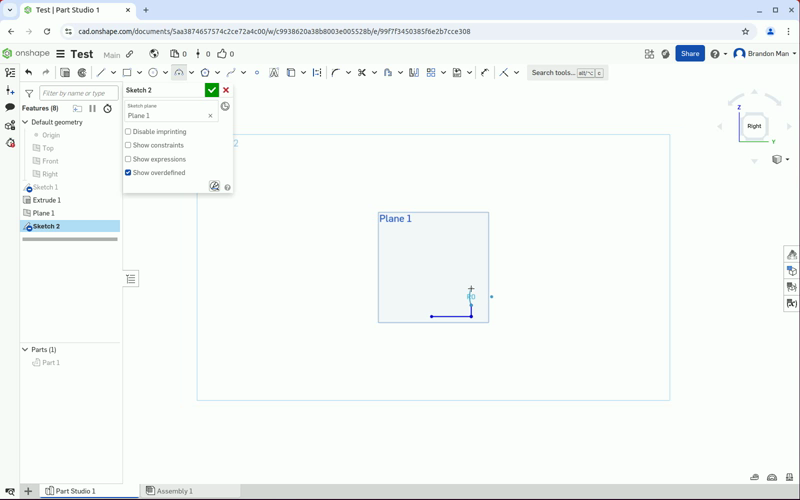
scroll(-6)
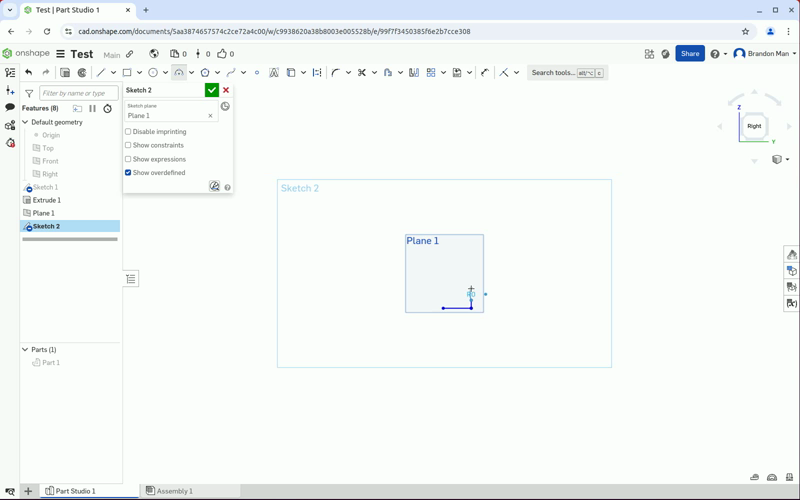
scroll(-6)
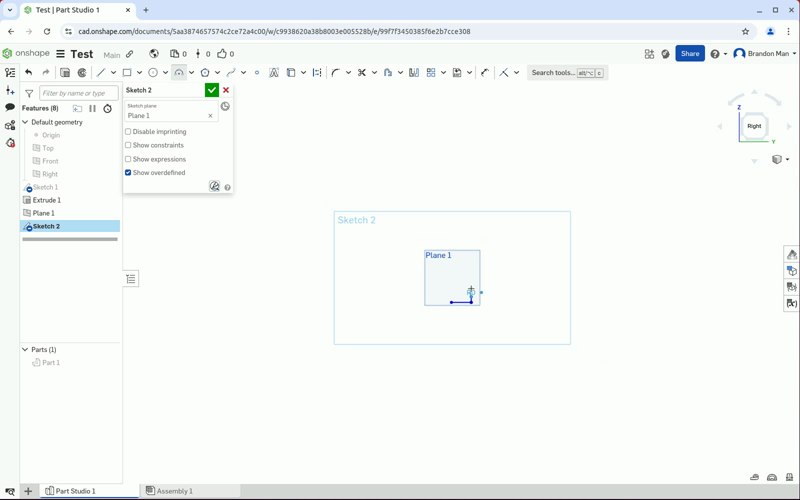
scroll(-6)
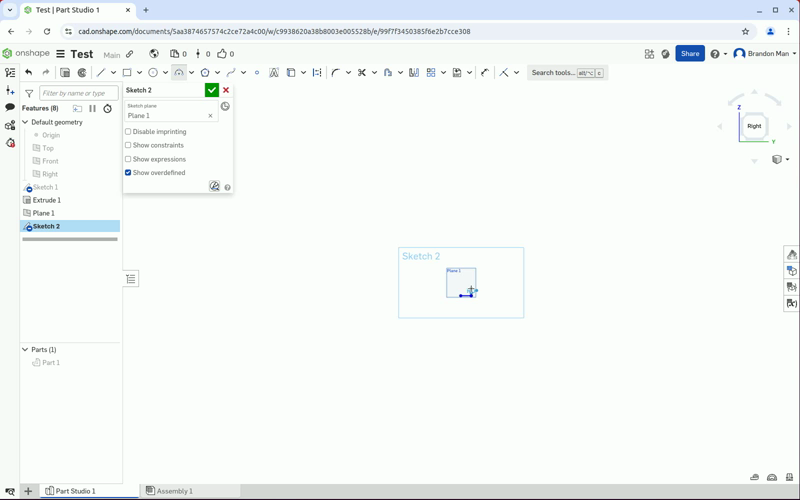
mouse_move(470, 290)
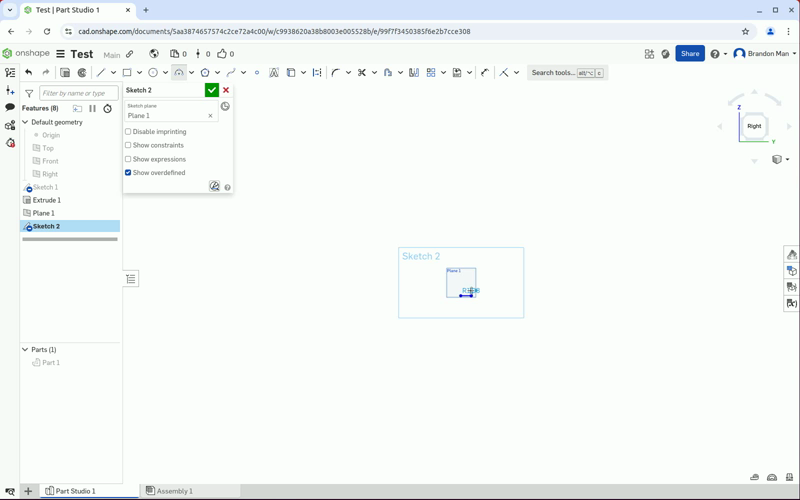
scroll(6)
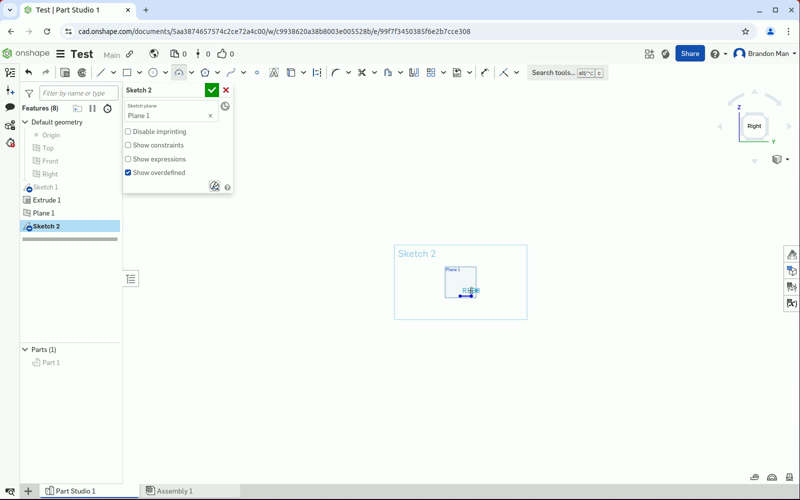
scroll(6)
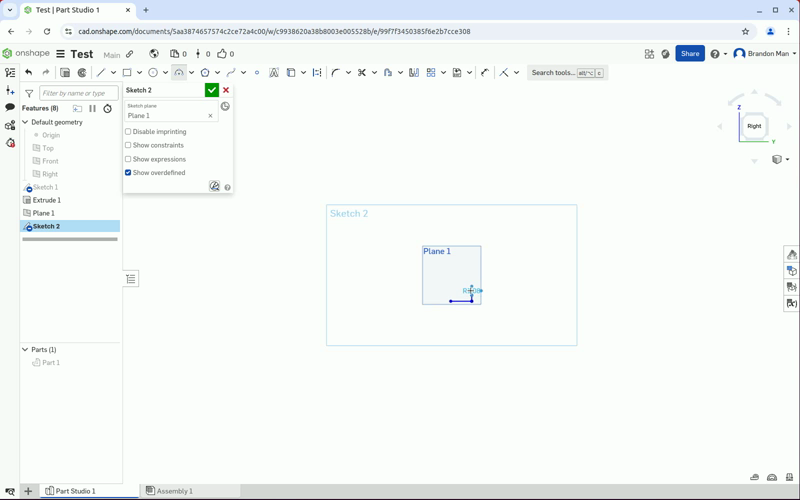
scroll(6)
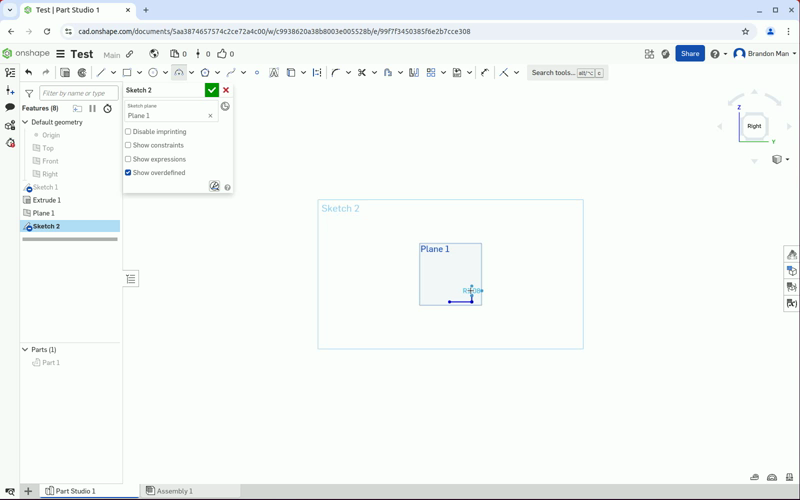
scroll(6)
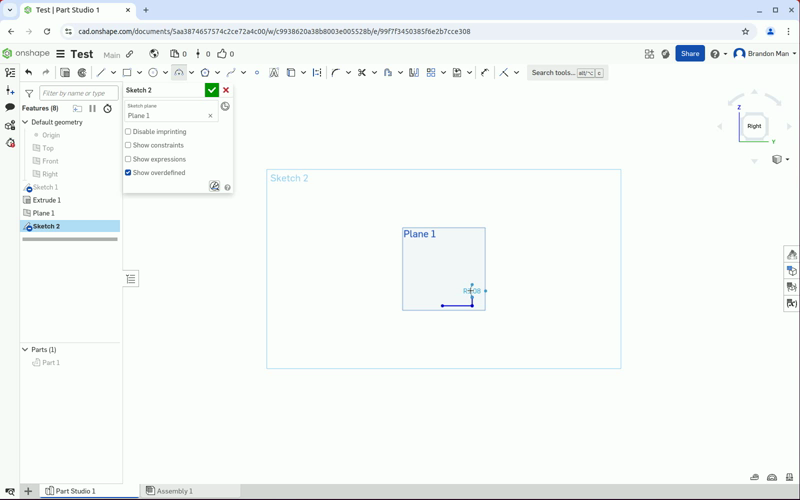
scroll(6)
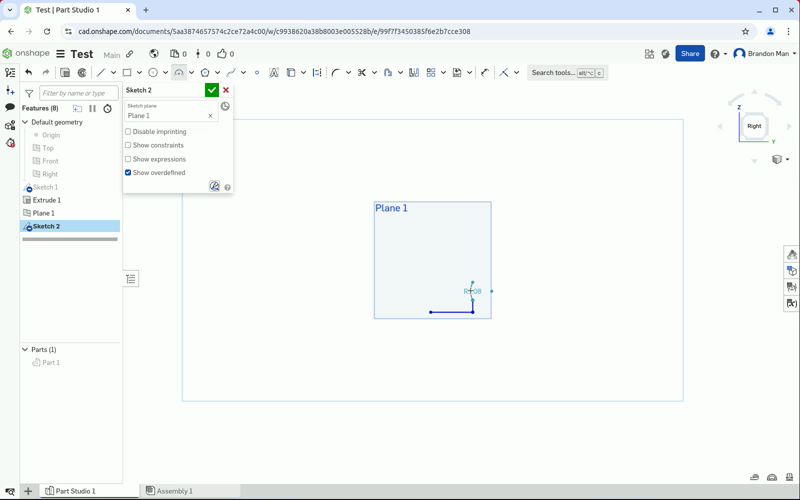
scroll(6)
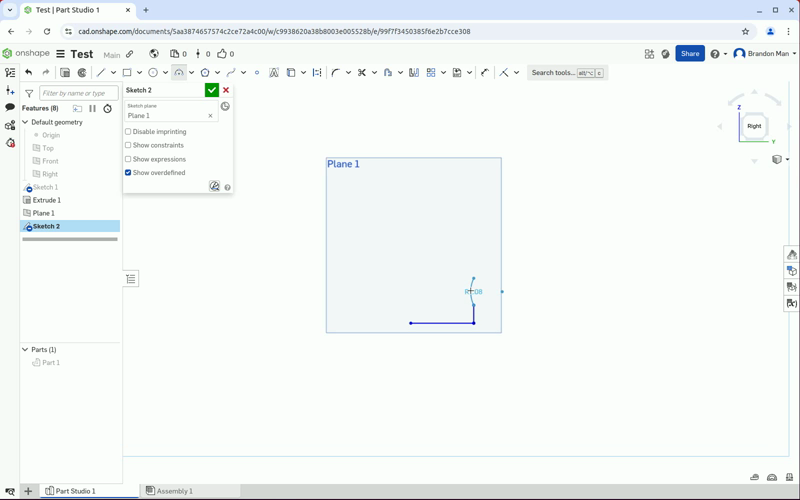
scroll(6)
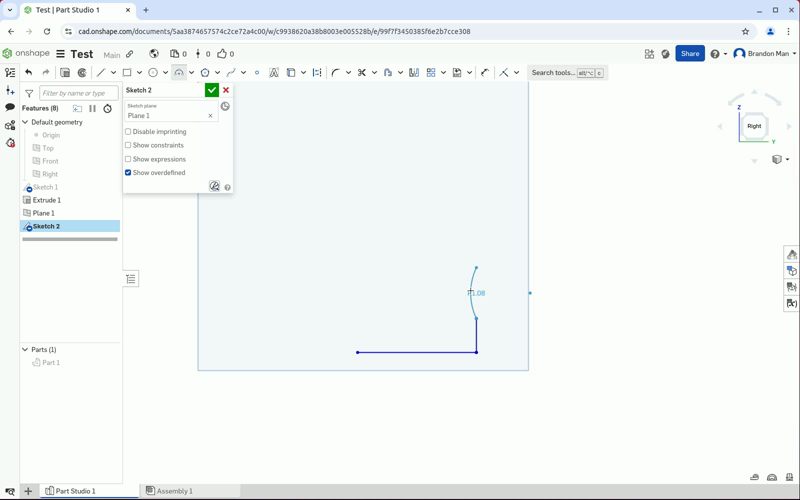
click(470, 290)
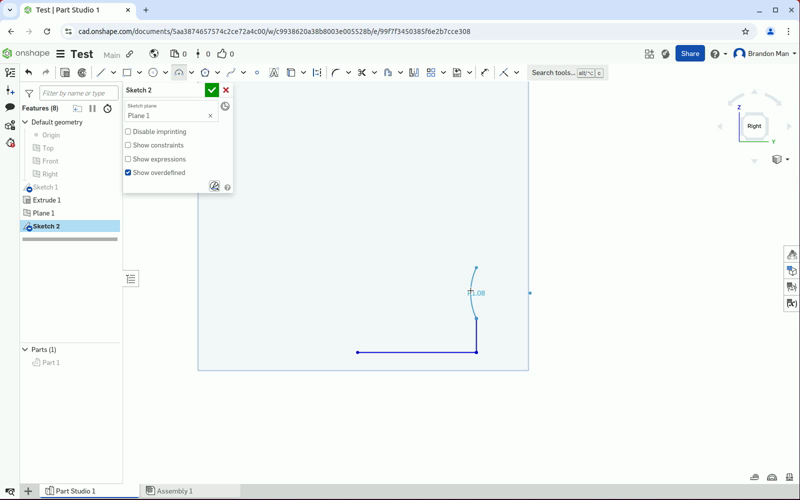
scroll(-6)
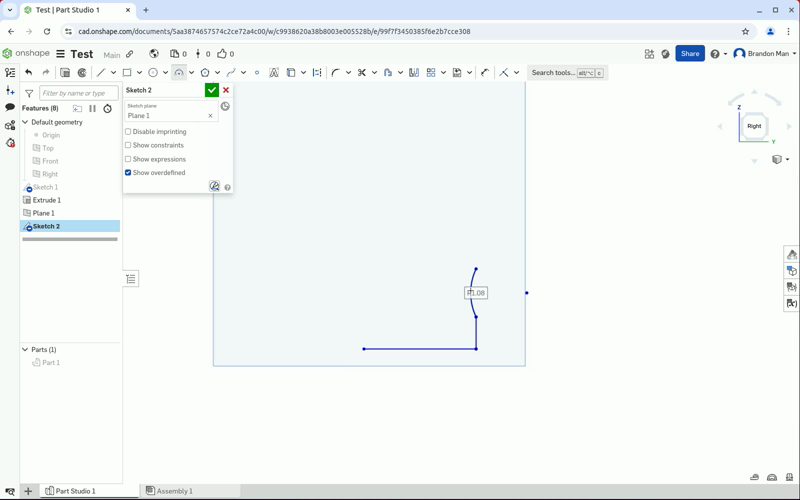
scroll(-6)
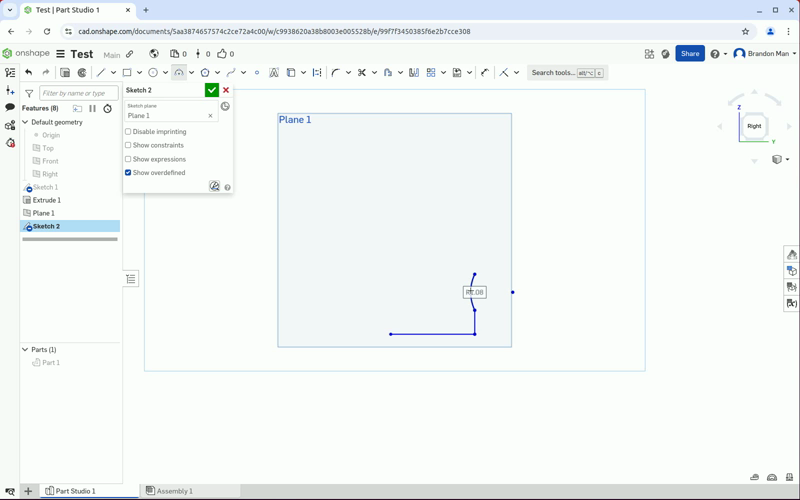
scroll(-6)
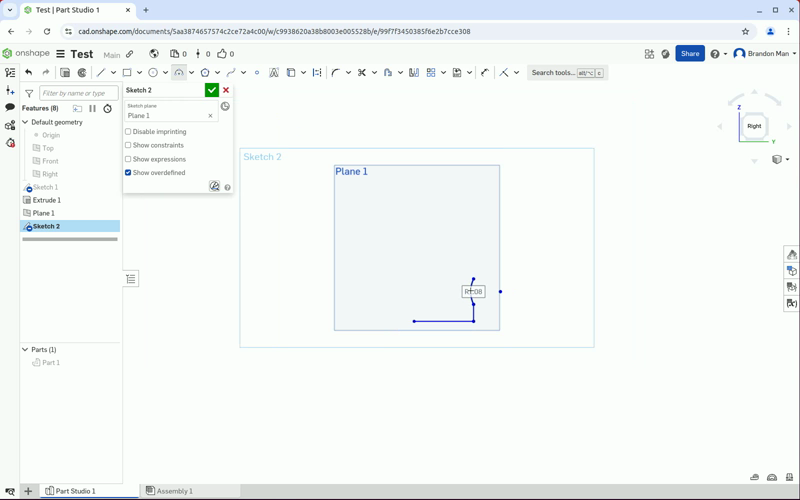
scroll(-6)
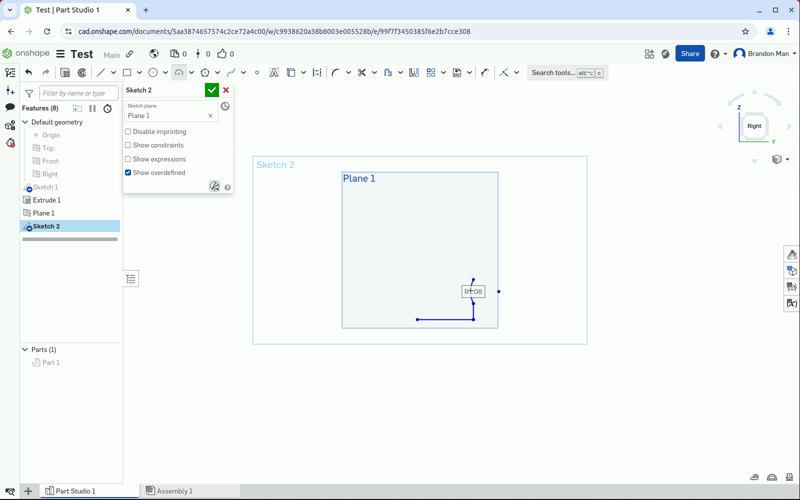
scroll(-6)
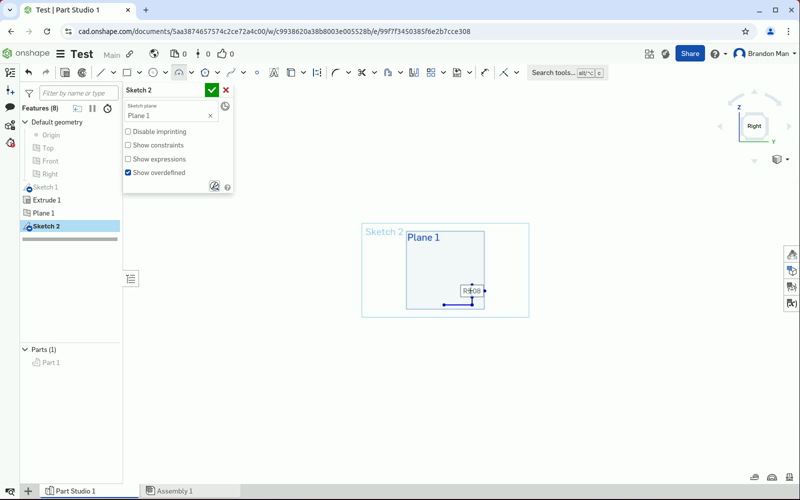
scroll(-6)
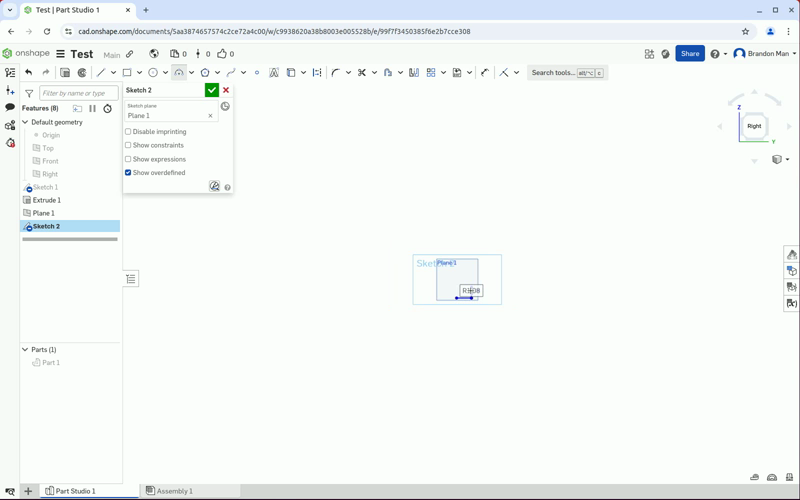
scroll(-6)
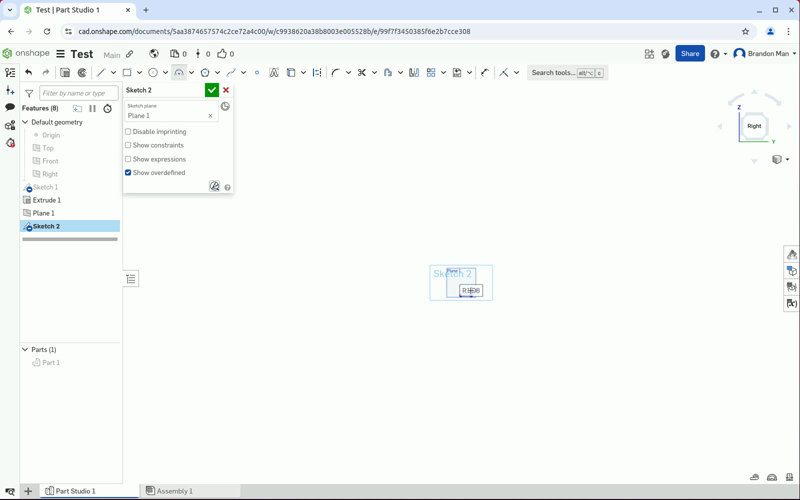
key_up(shift)
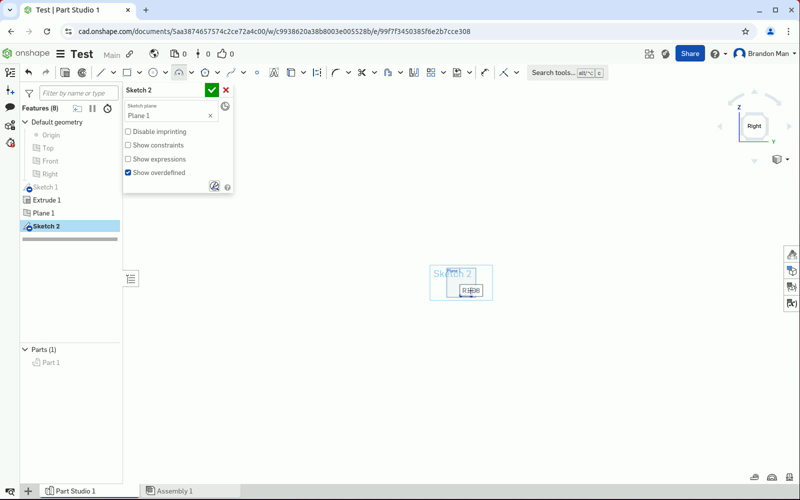
key(esc)
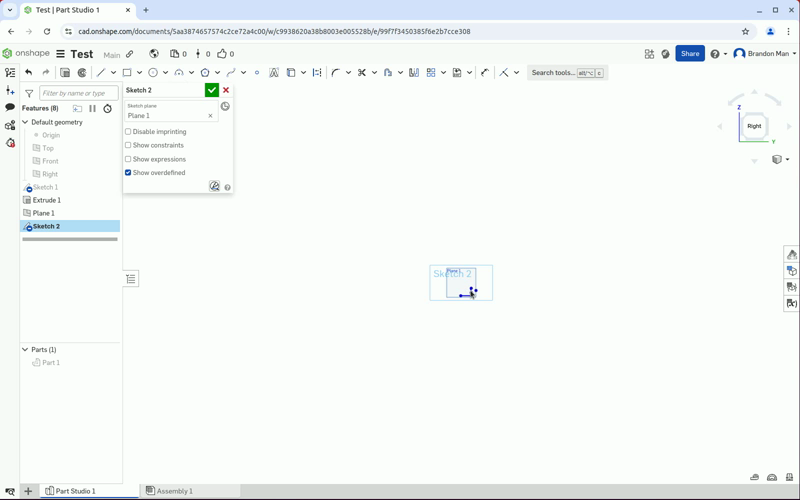
key(l)
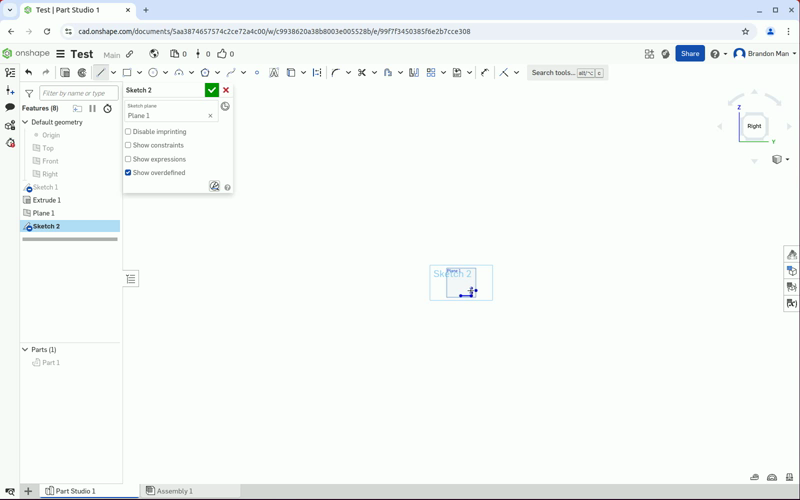
mouse_move(471, 288)
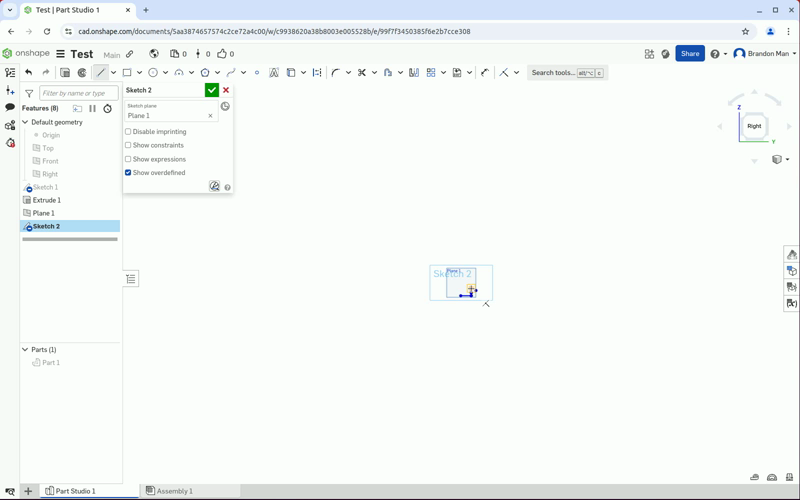
scroll(6)
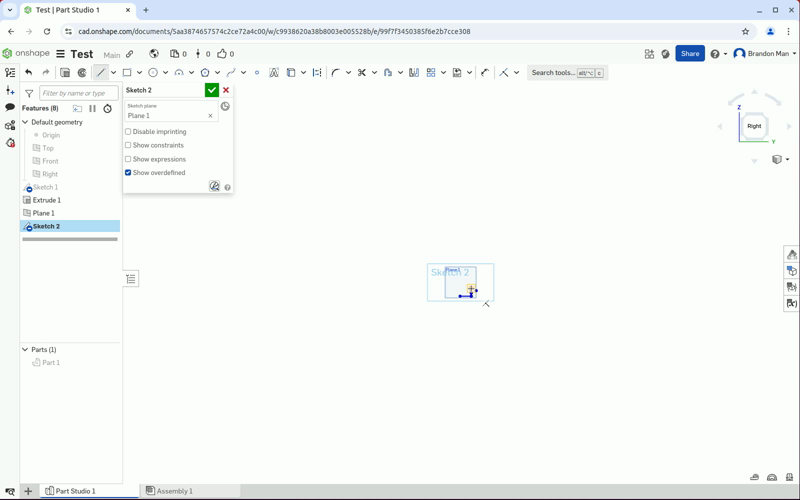
scroll(6)
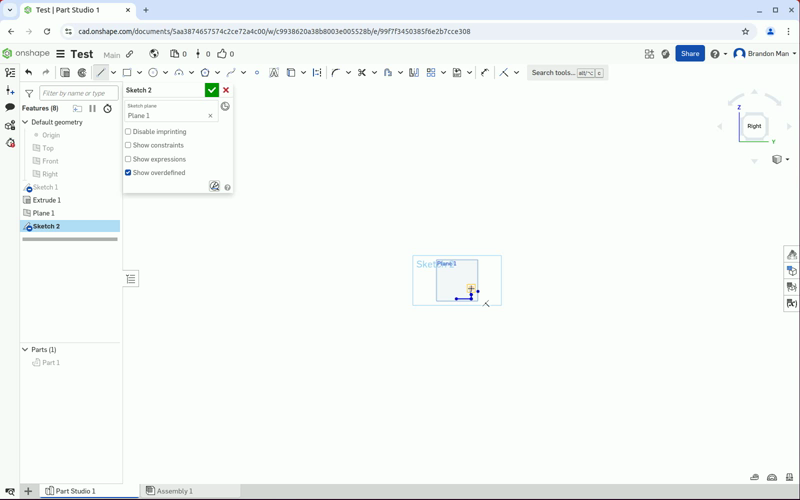
scroll(6)
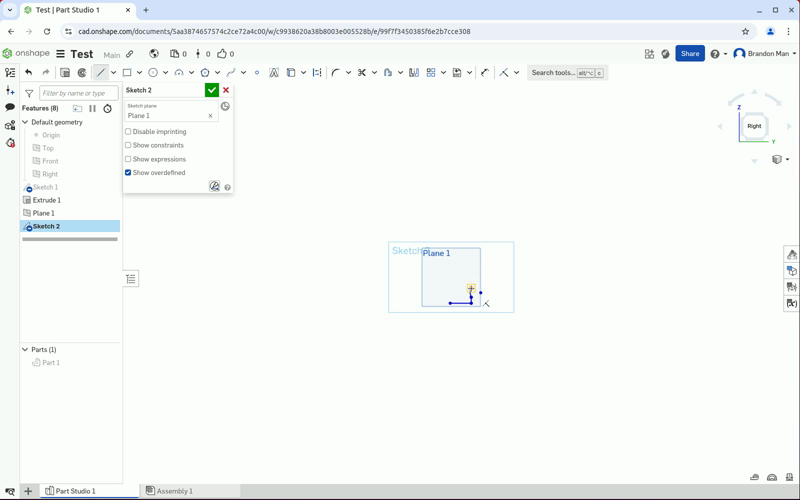
scroll(6)
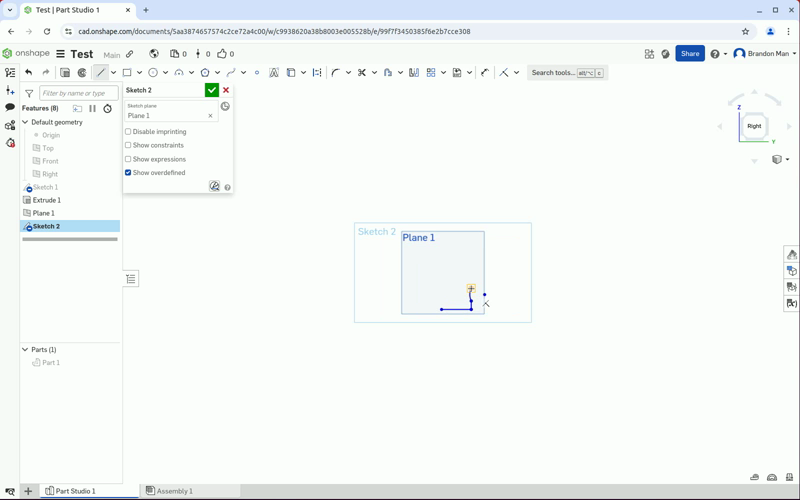
scroll(6)
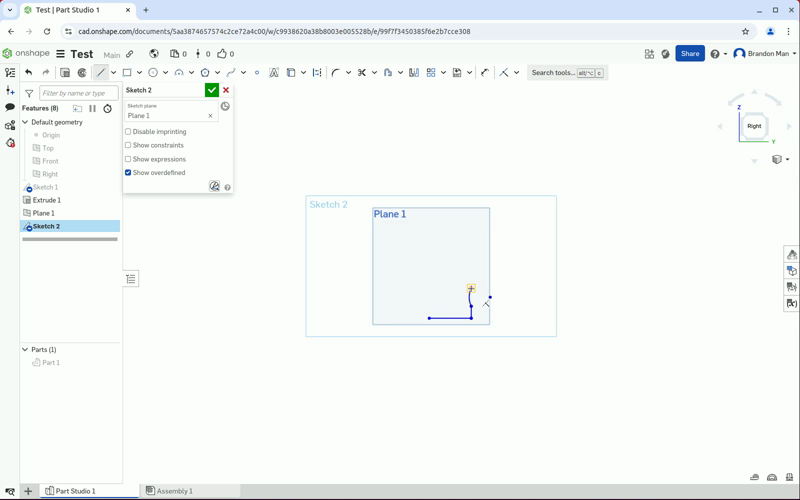
scroll(6)
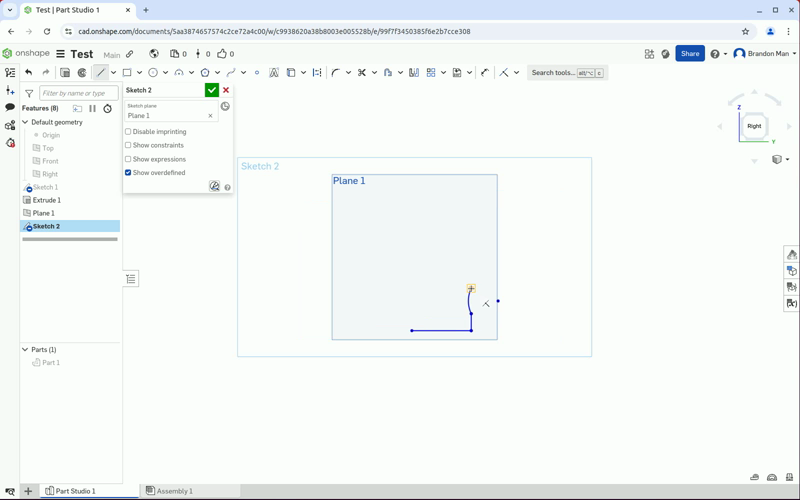
scroll(6)
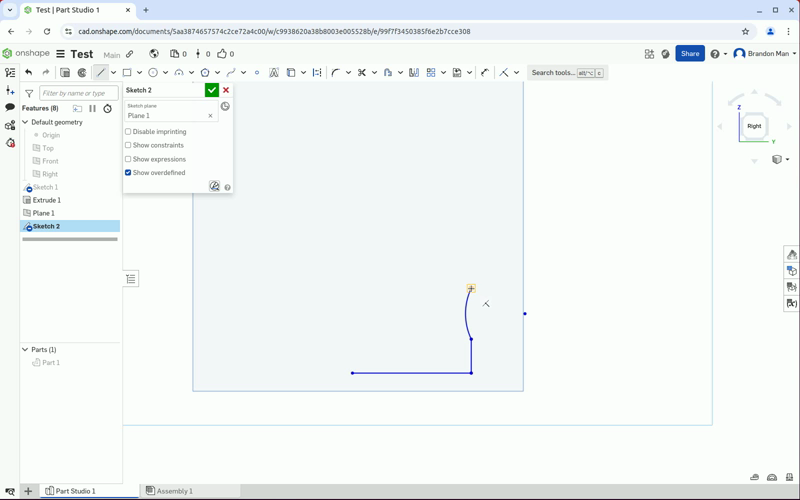
click(471, 288)
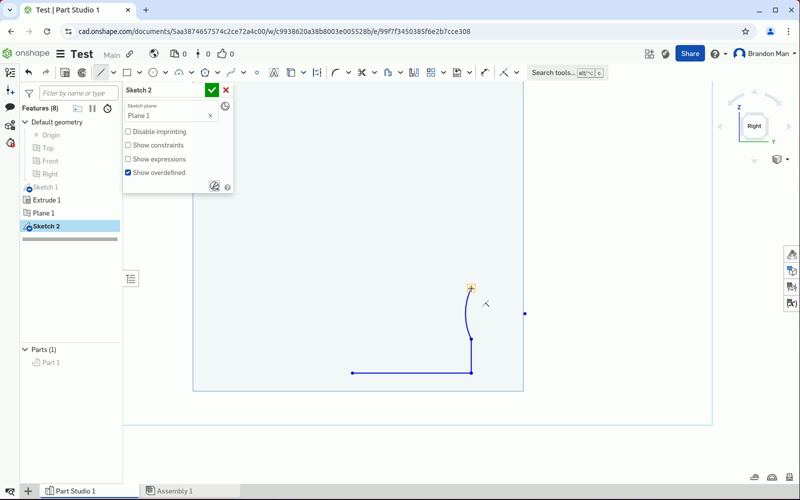
scroll(-6)
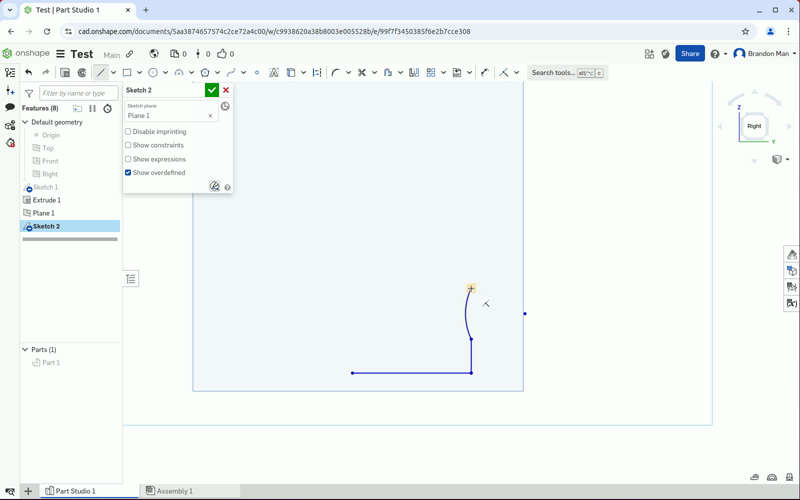
scroll(-6)
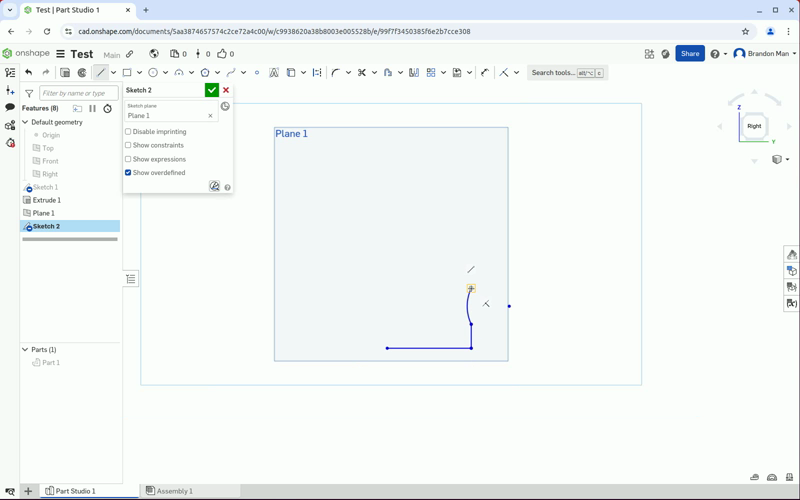
scroll(-6)
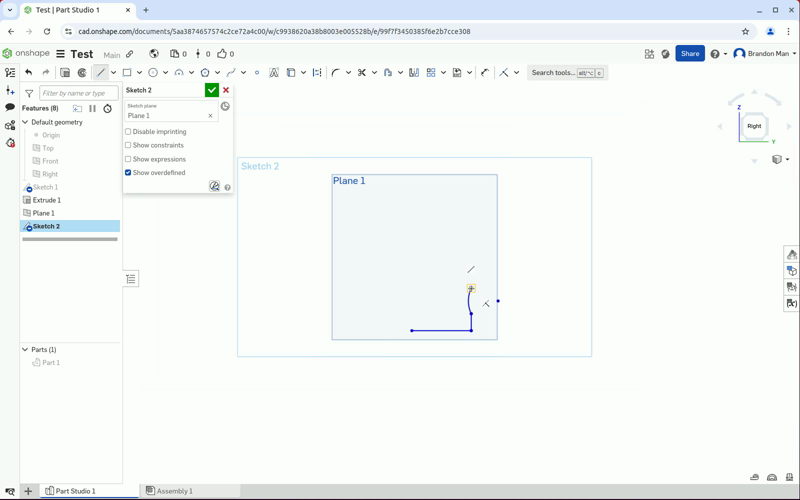
scroll(-6)
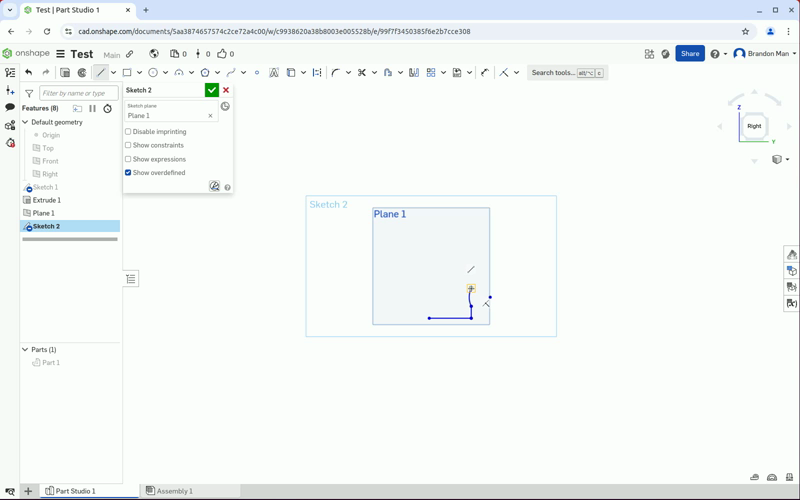
scroll(-6)
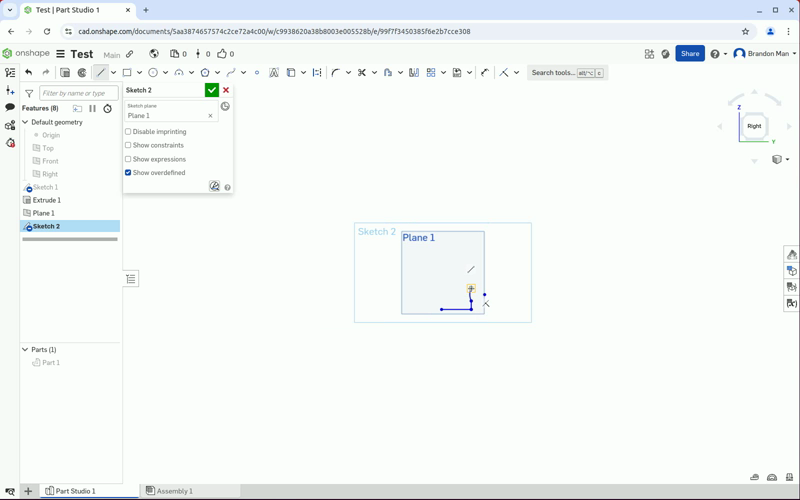
scroll(-6)
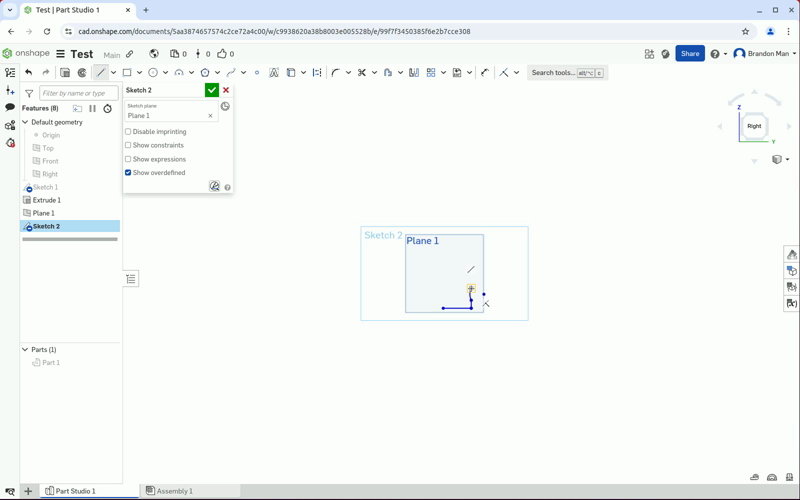
scroll(-6)
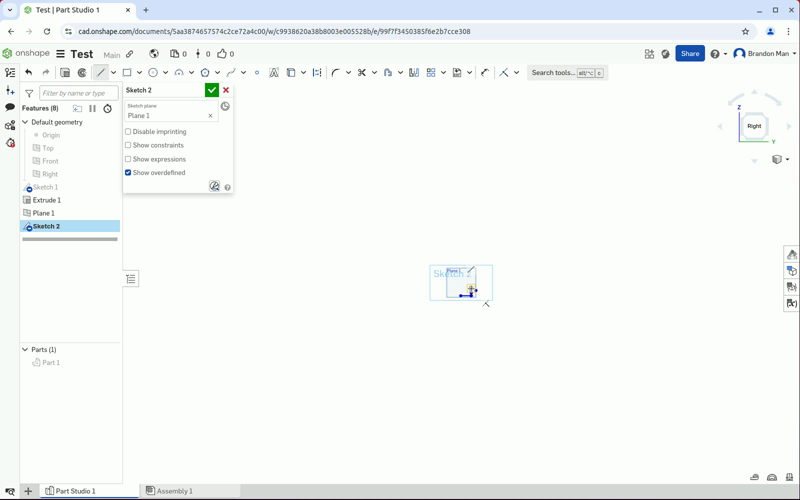
key_down(shift)
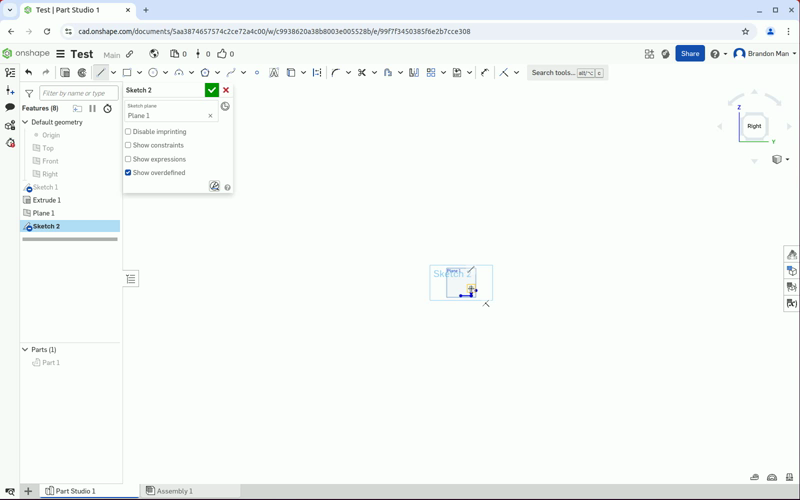
mouse_move(501, 288)
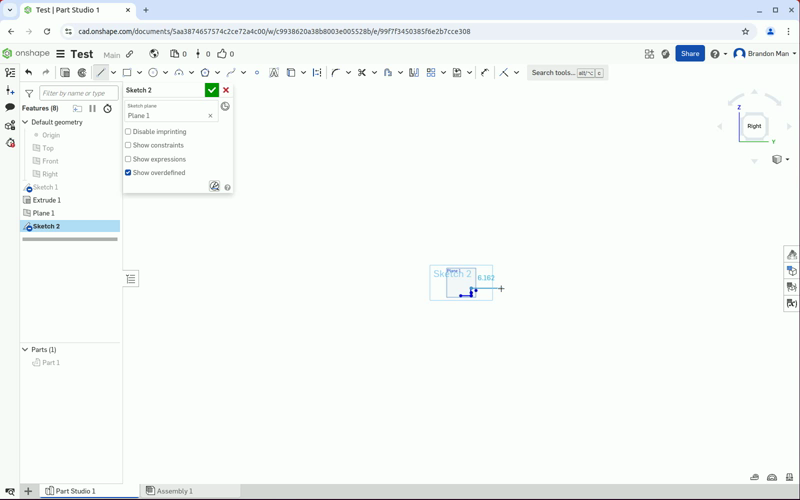
mouse_move(471, 285)
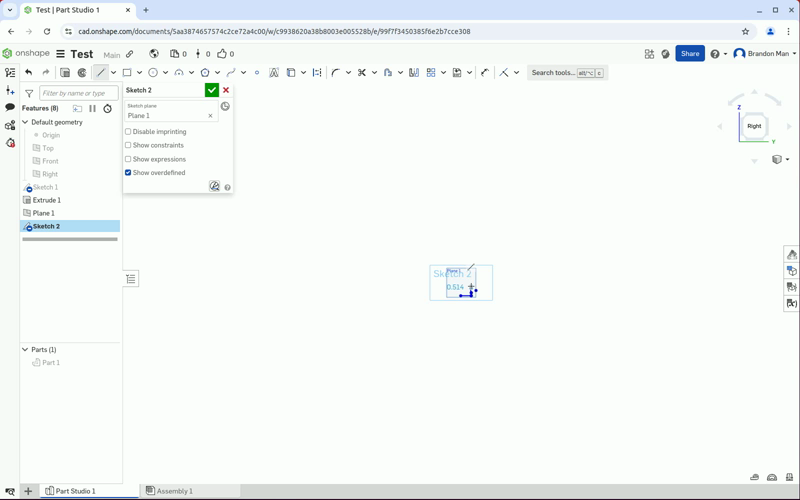
scroll(6)
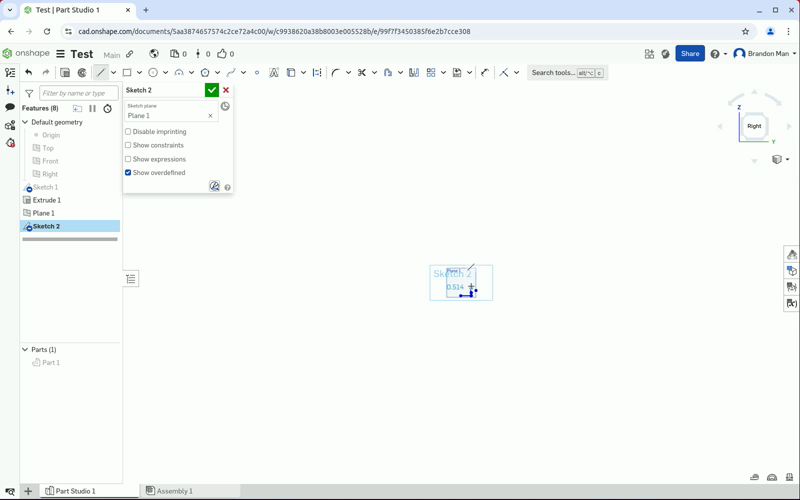
scroll(6)
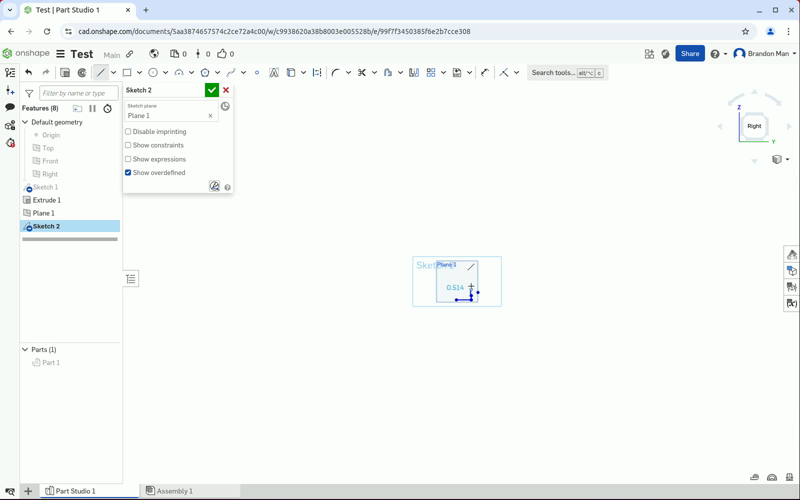
scroll(6)
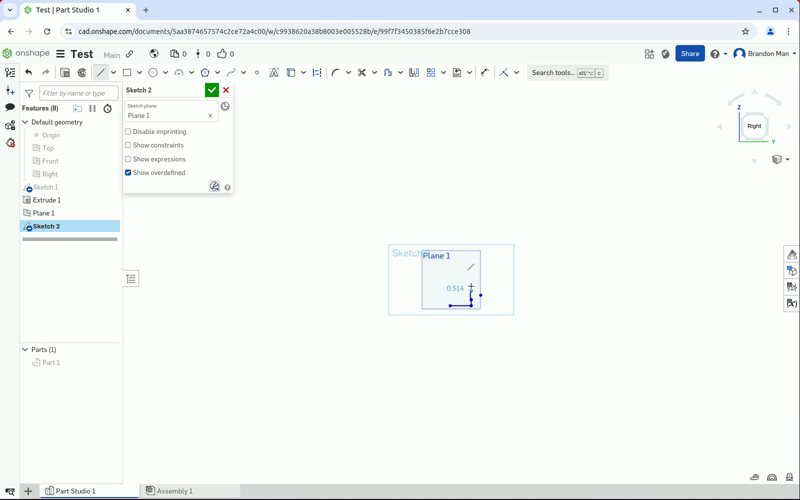
scroll(6)
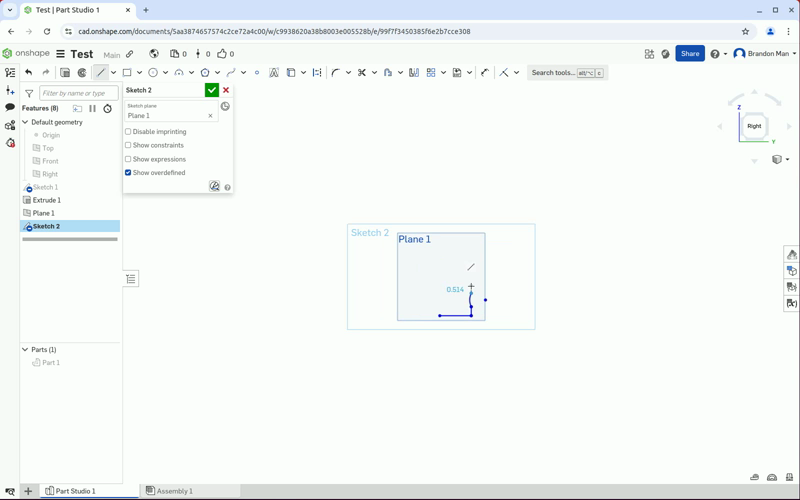
scroll(6)
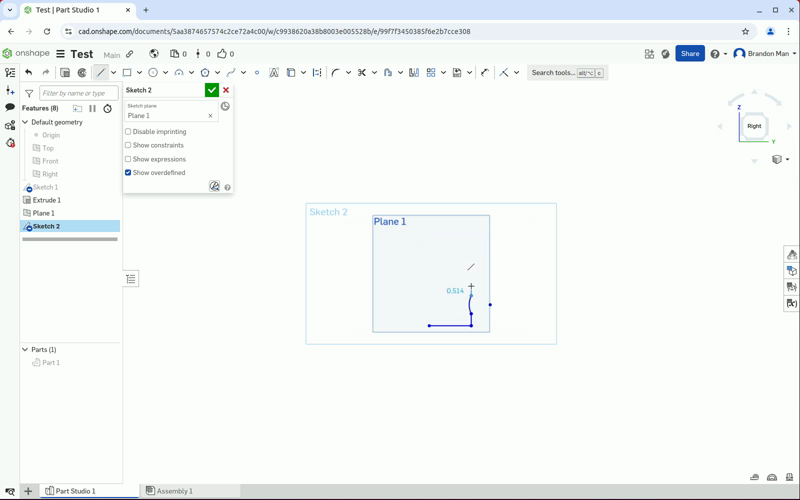
scroll(6)
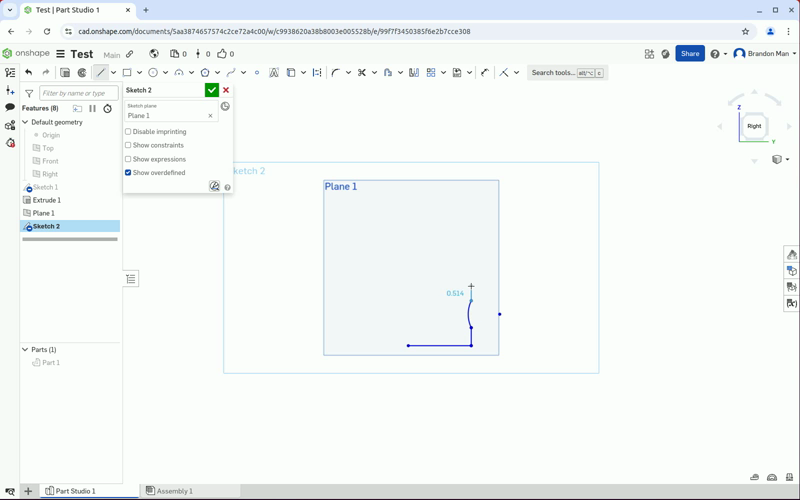
scroll(6)
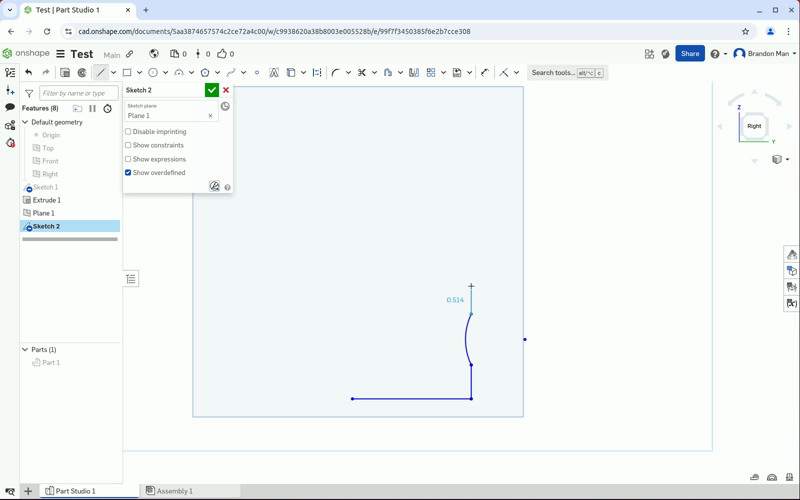
click(471, 285)
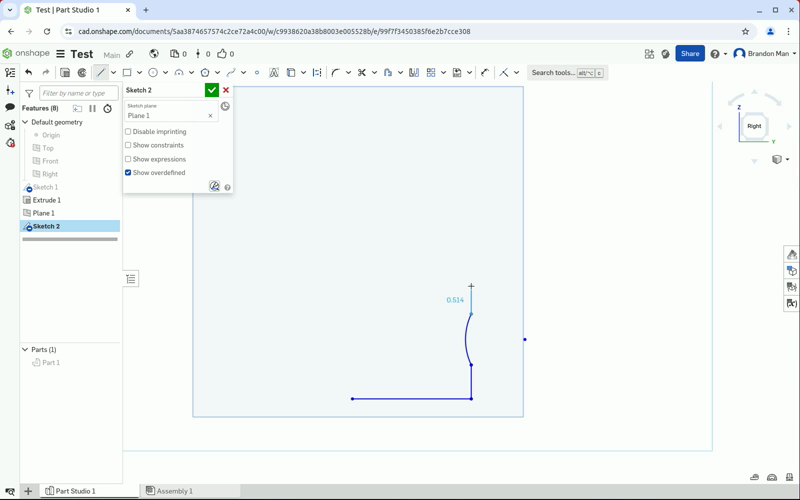
scroll(-6)
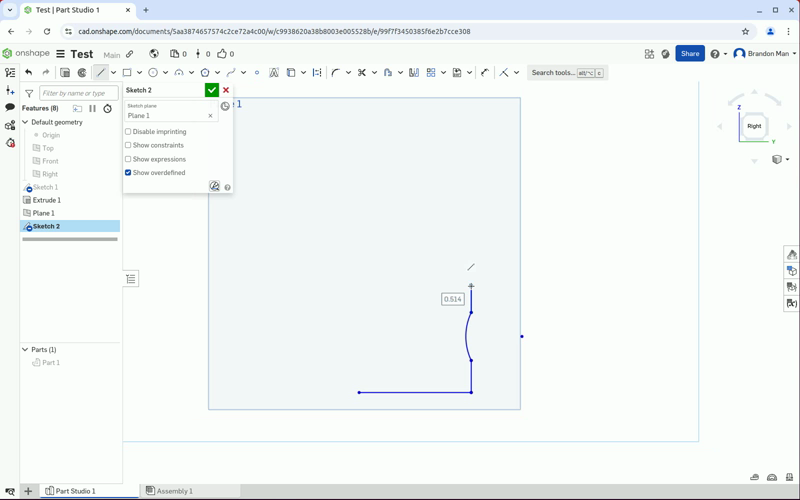
scroll(-6)
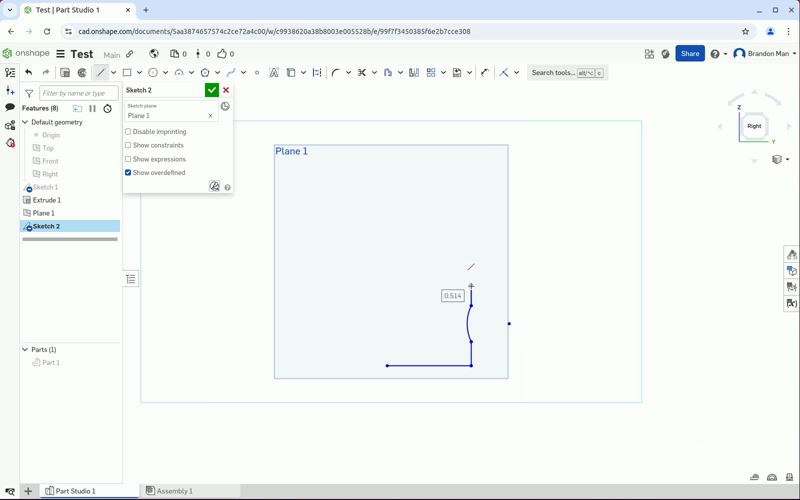
scroll(-6)
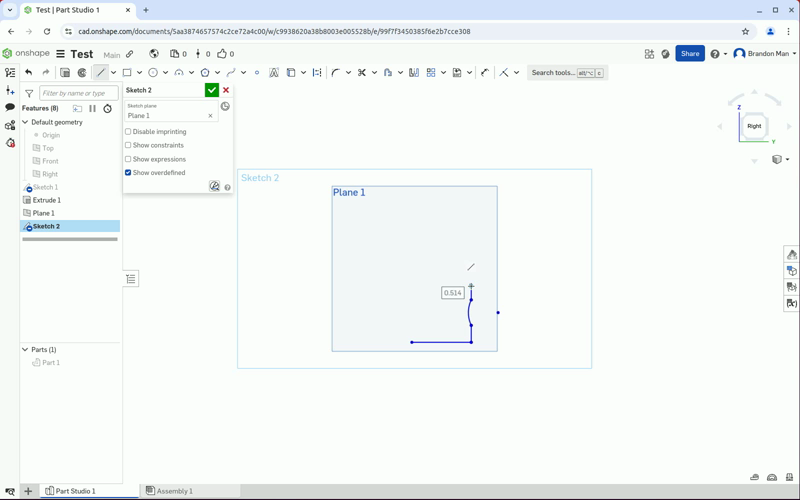
scroll(-6)
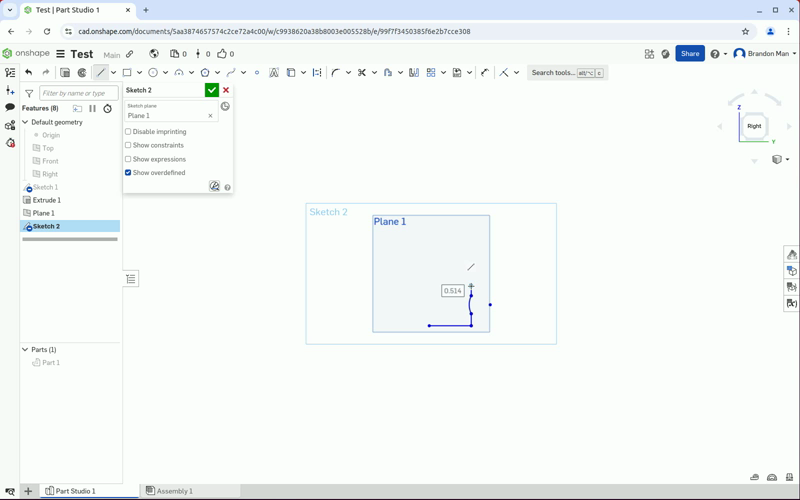
scroll(-6)
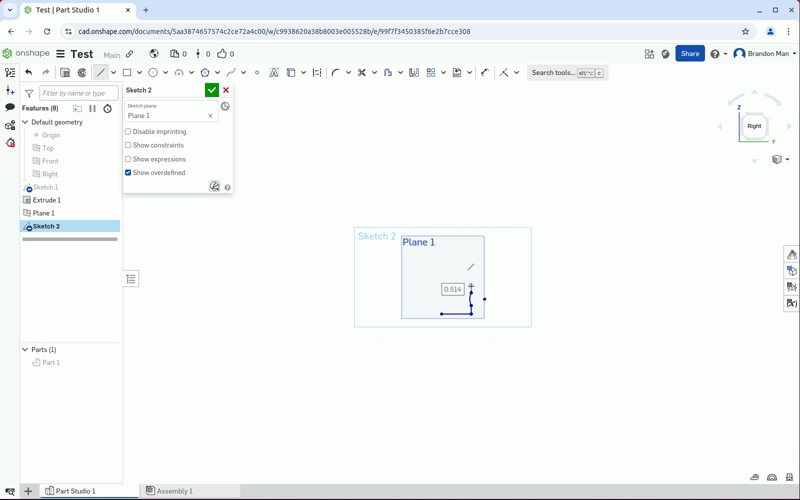
scroll(-6)
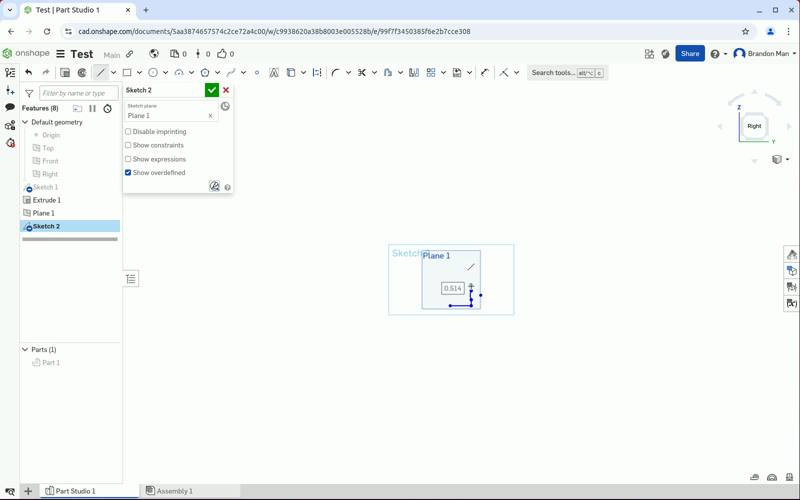
scroll(-6)
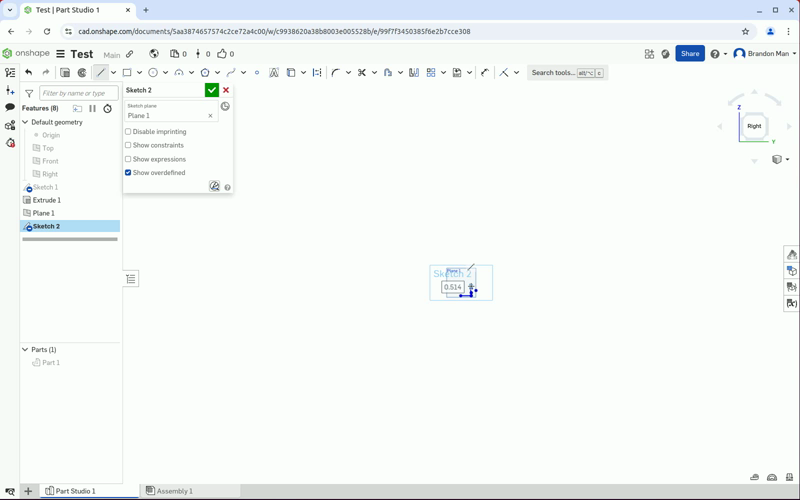
key_up(shift)
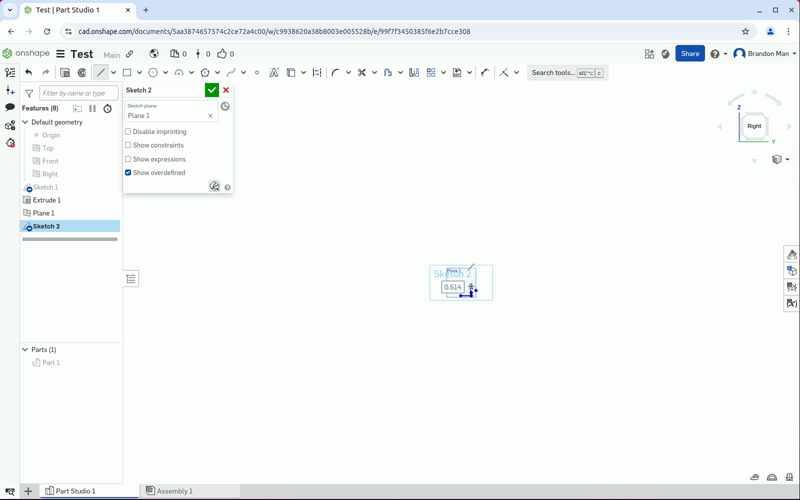
key_down(shift)
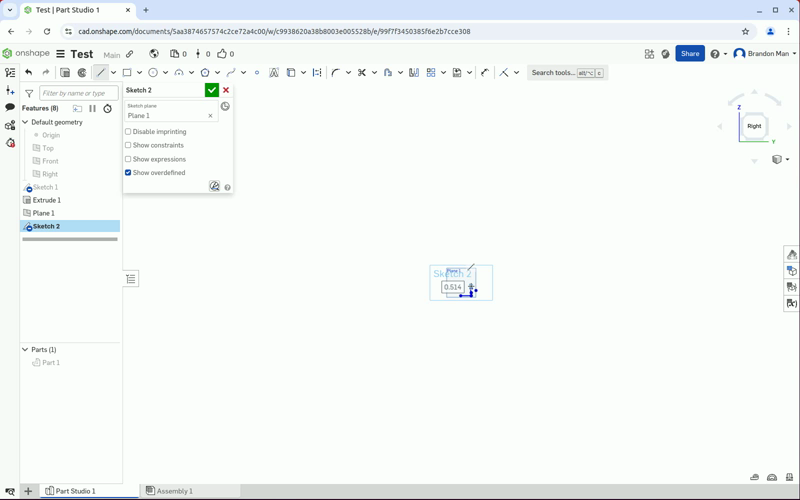
mouse_move(501, 285)
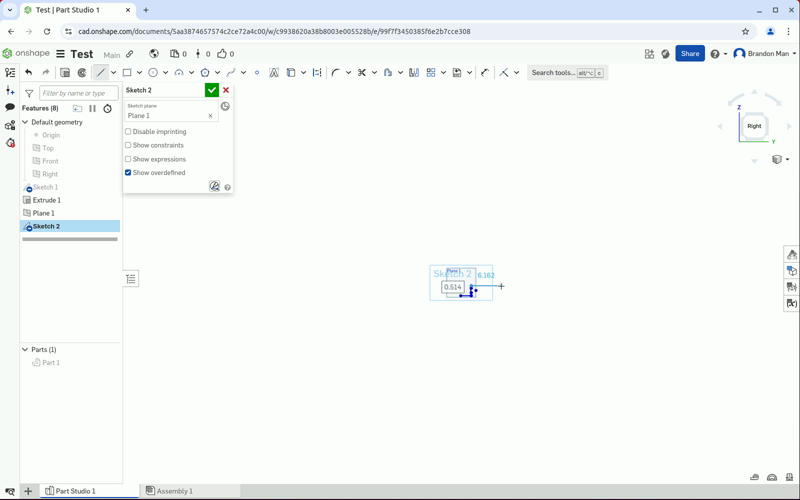
mouse_move(460, 285)
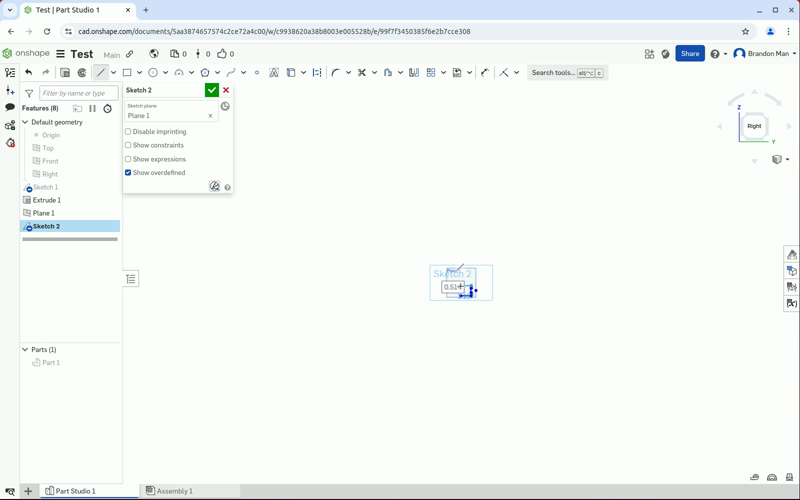
click(460, 285)
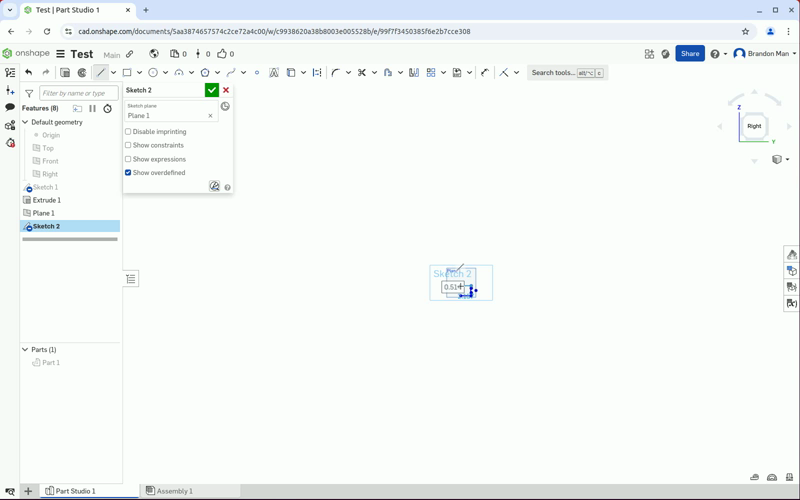
key_up(shift)
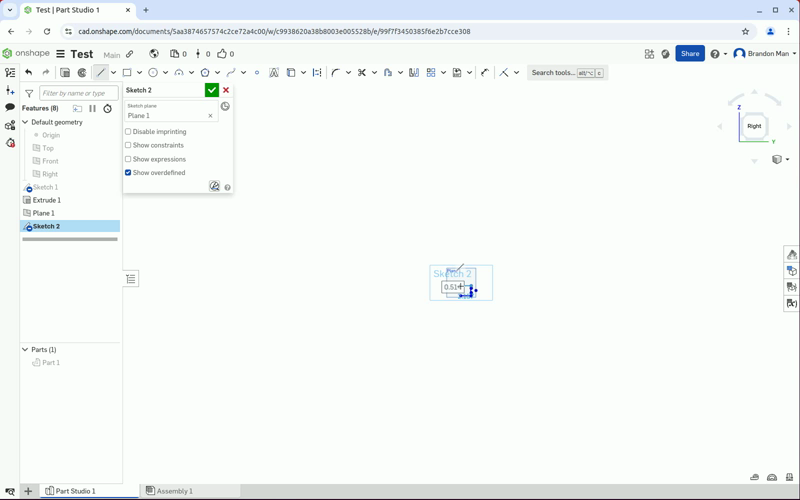
mouse_move(490, 285)
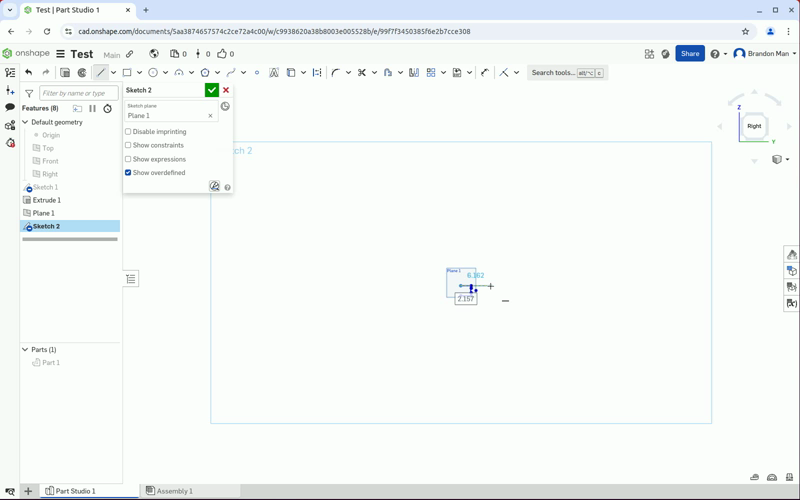
key_down(shift)
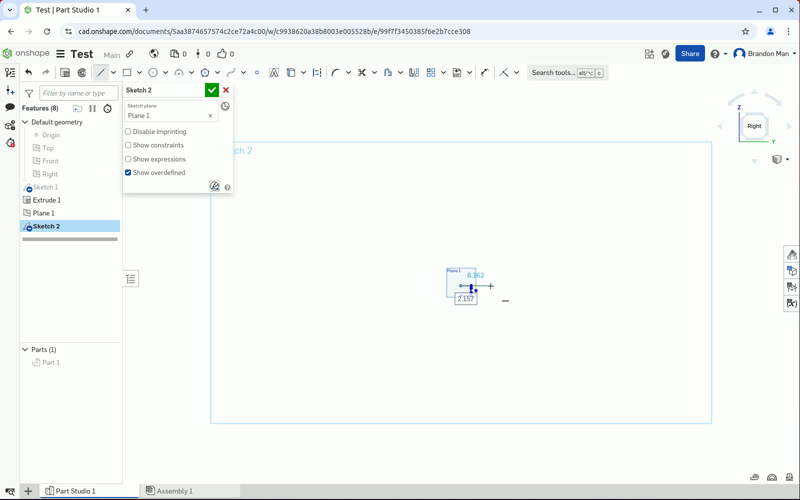
mouse_move(460, 295)
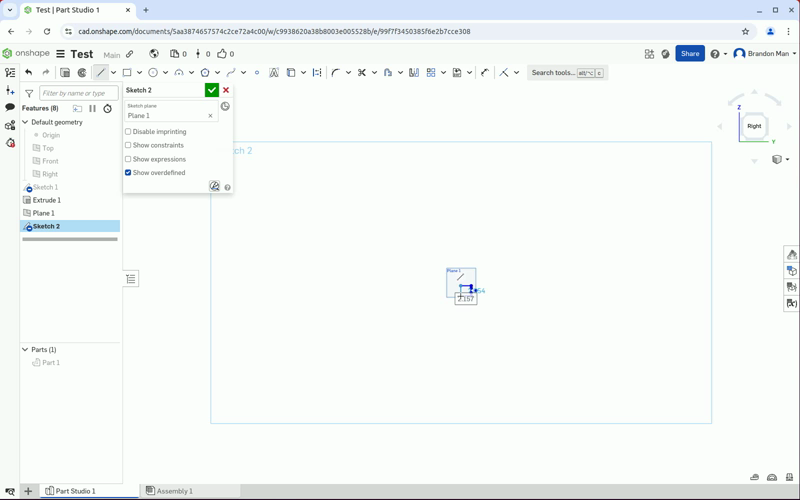
key_up(shift)
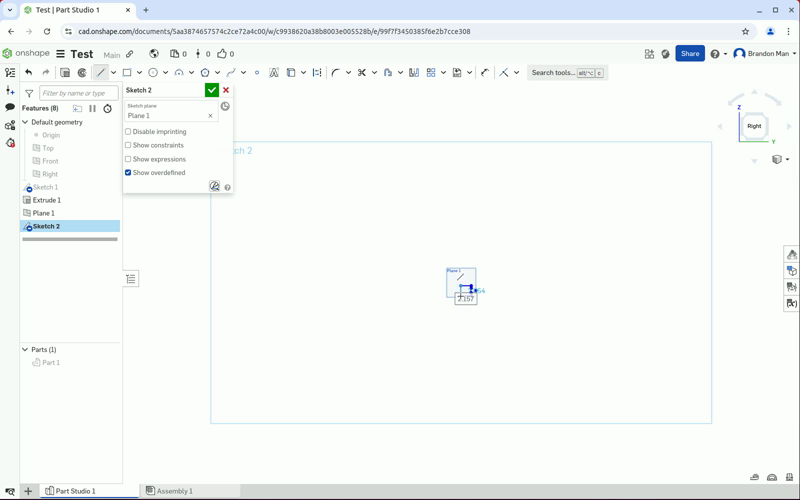
click(460, 295)
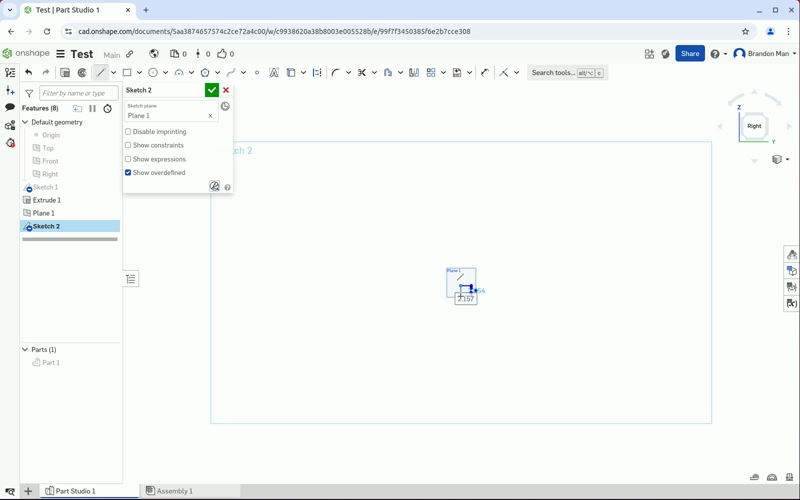
key(esc)
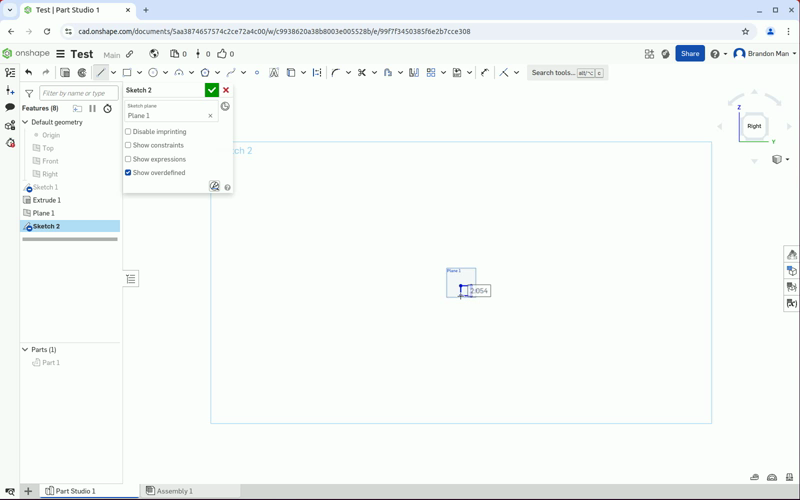
mouse_move(462, 288)
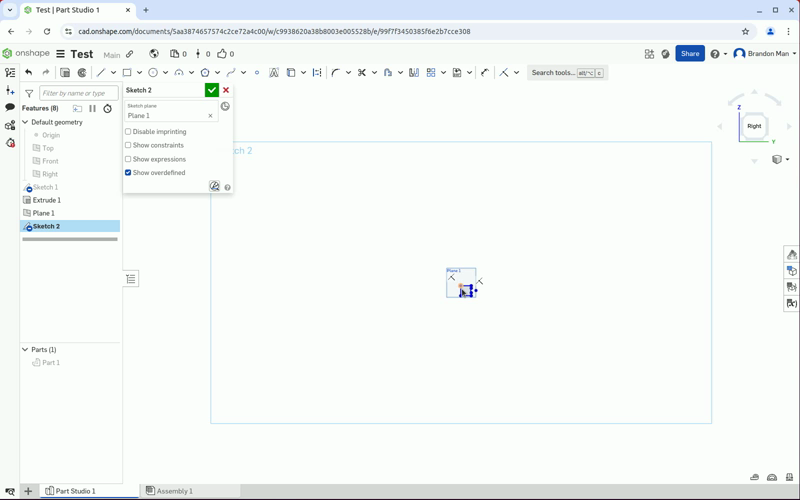
scroll(6)
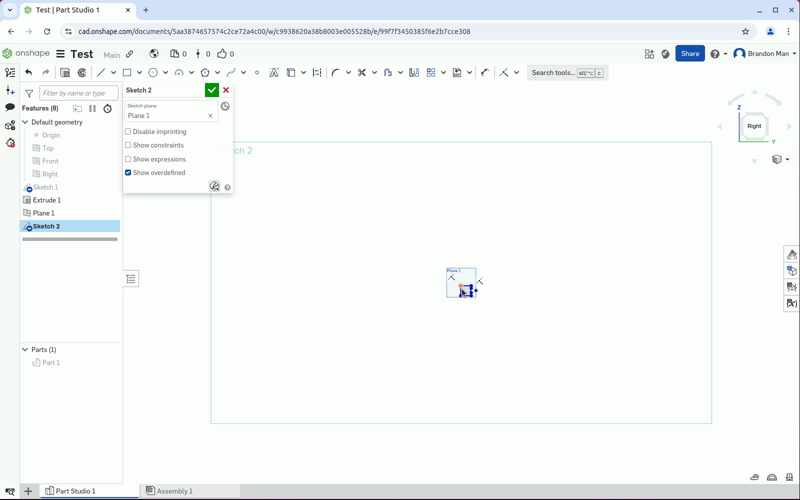
scroll(6)
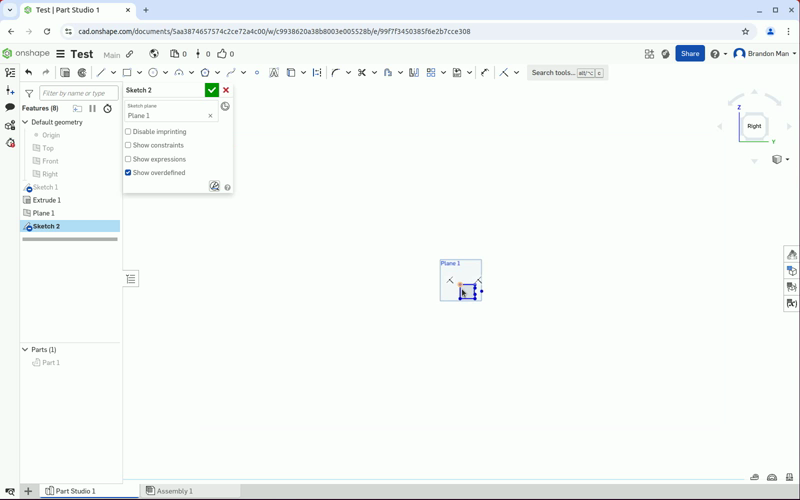
scroll(6)
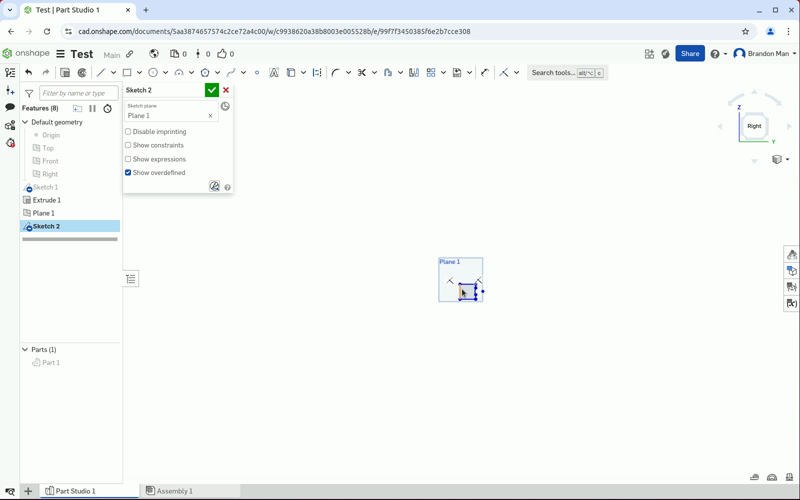
scroll(6)
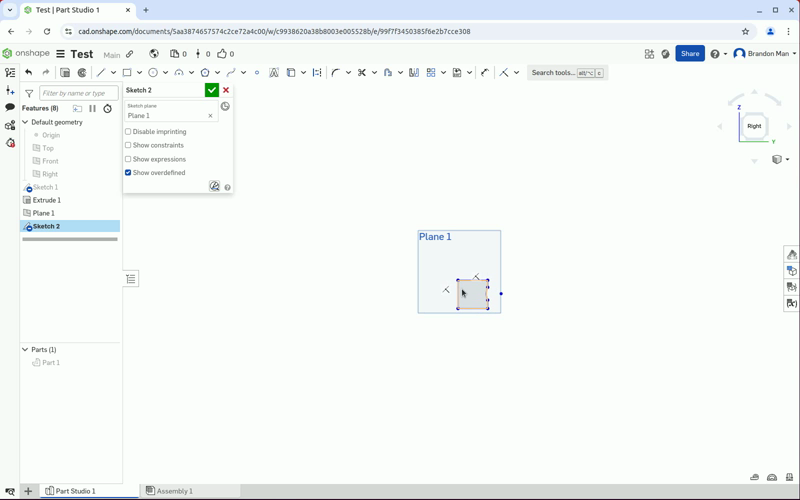
scroll(6)
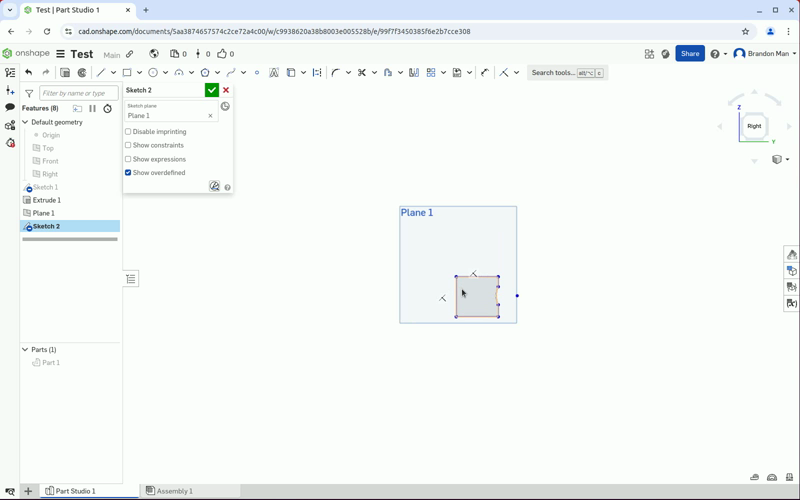
scroll(6)
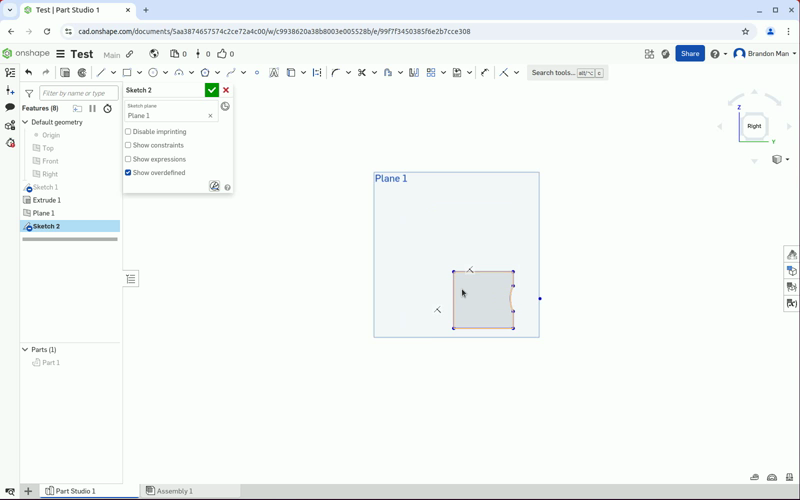
scroll(6)
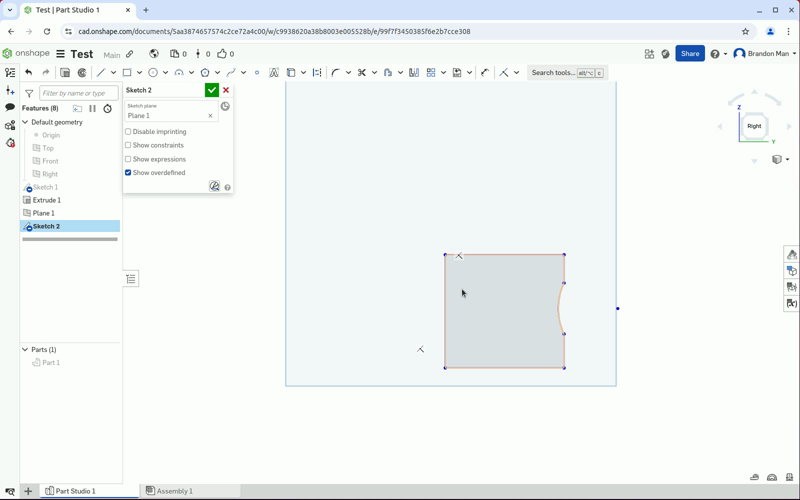
click(462, 288)
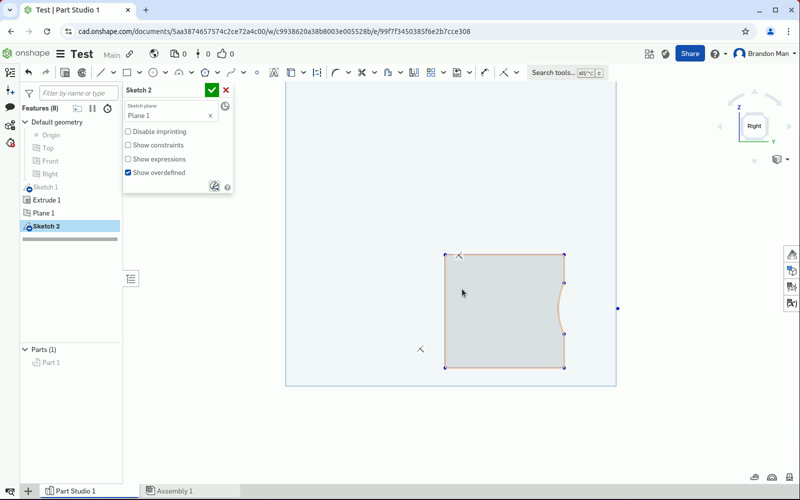
scroll(-6)
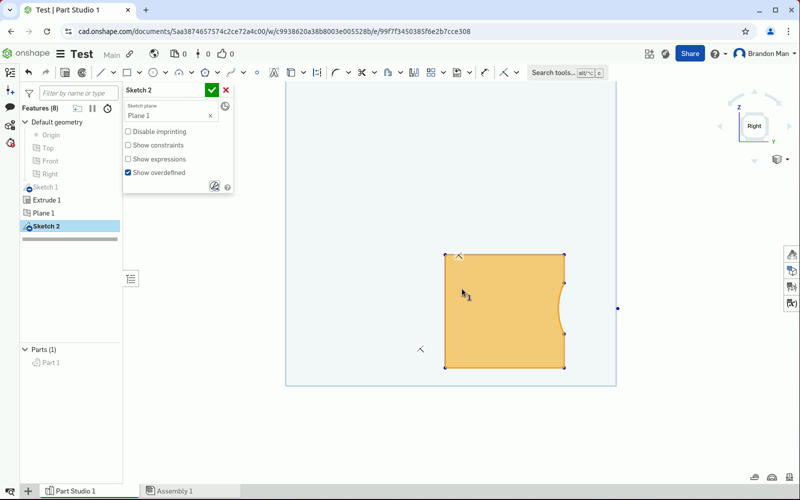
scroll(-6)
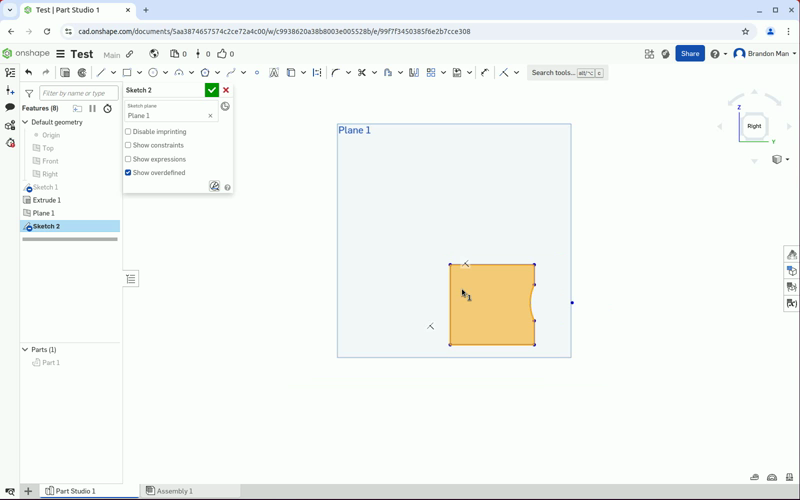
scroll(-6)
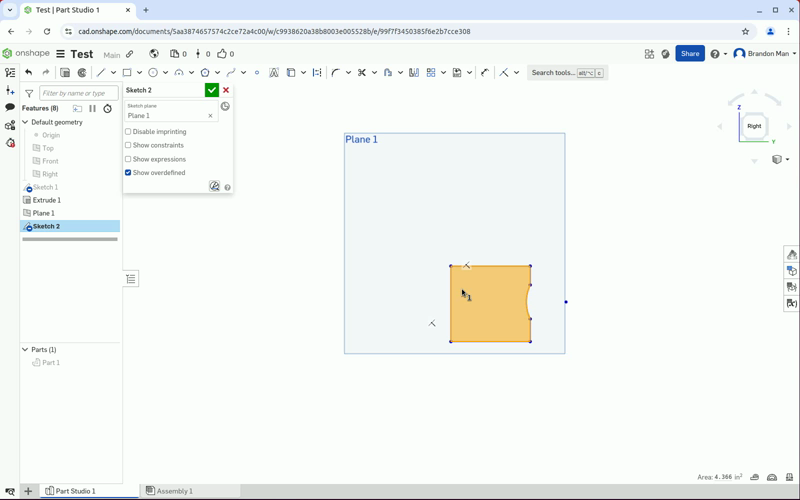
scroll(-6)
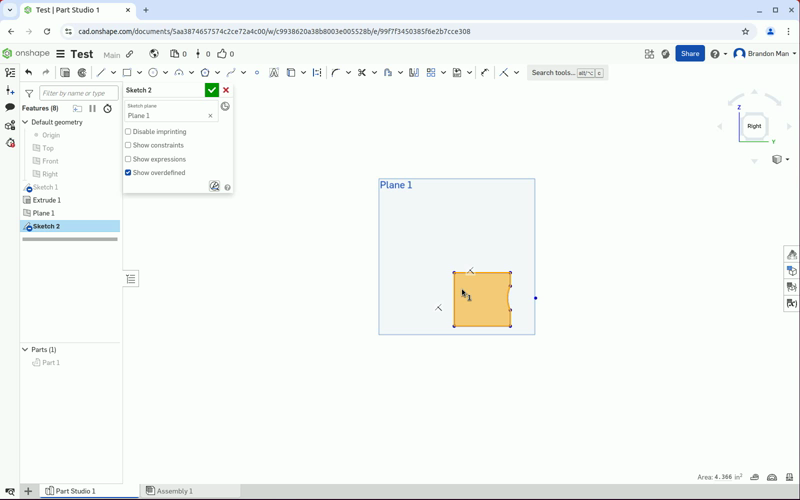
scroll(-6)
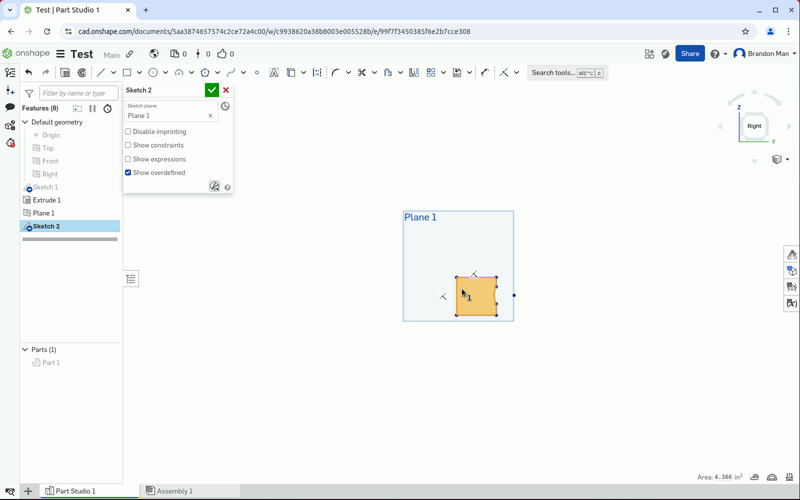
scroll(-6)
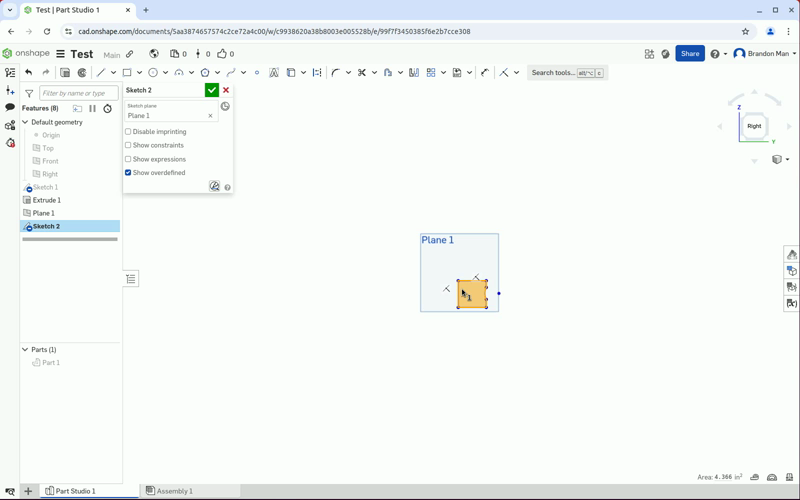
scroll(-6)
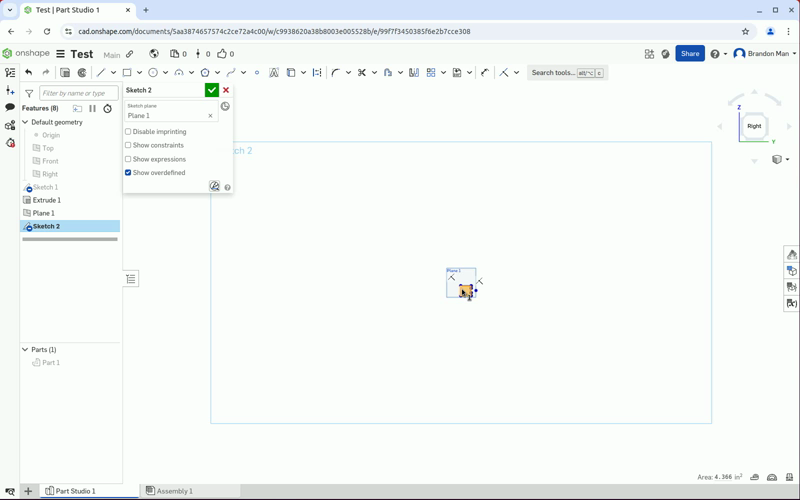
mouse_move(73, 352)
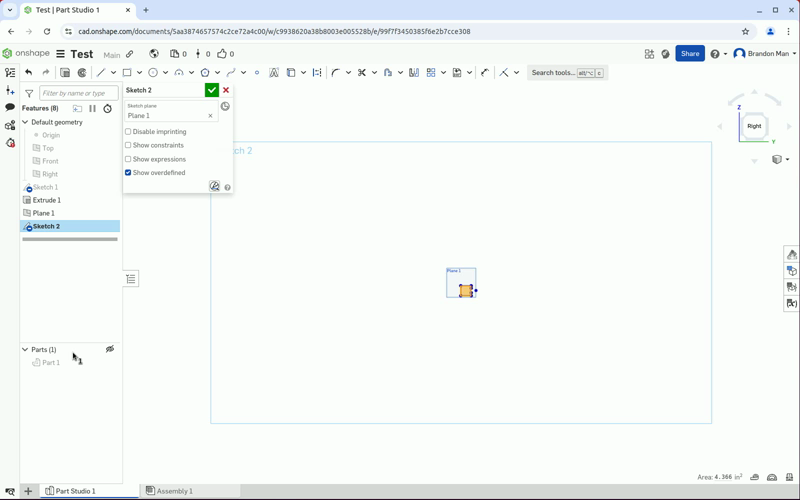
key(shift+y)
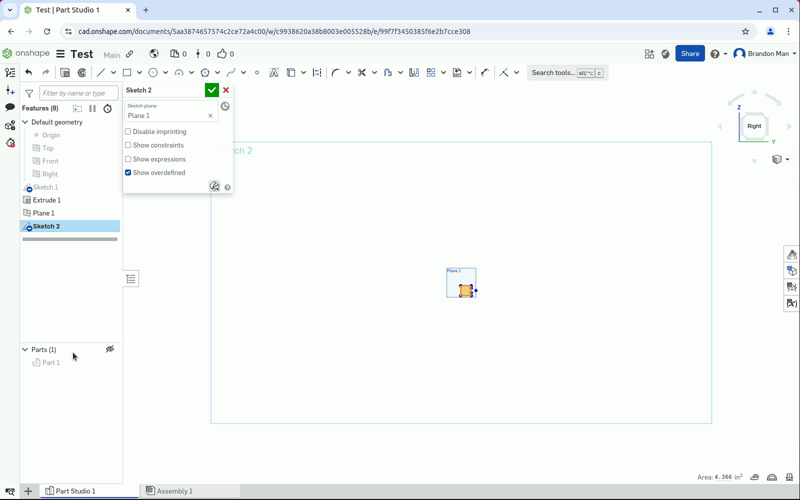
key(shift+e)
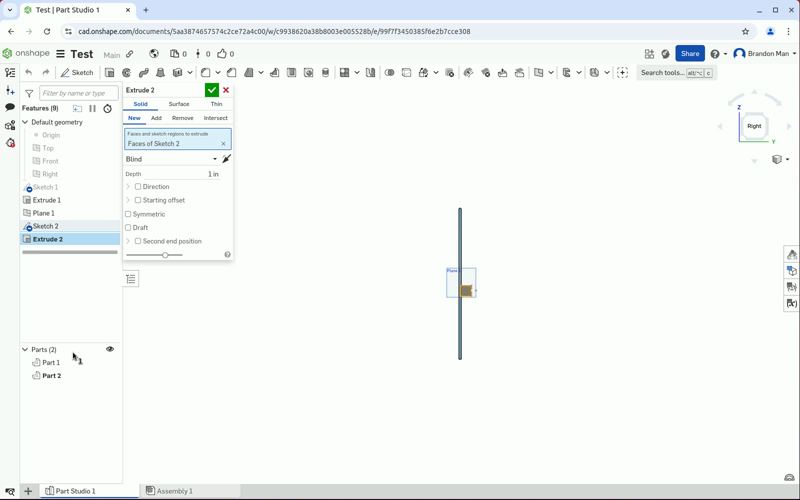
mouse_move(143, 106)
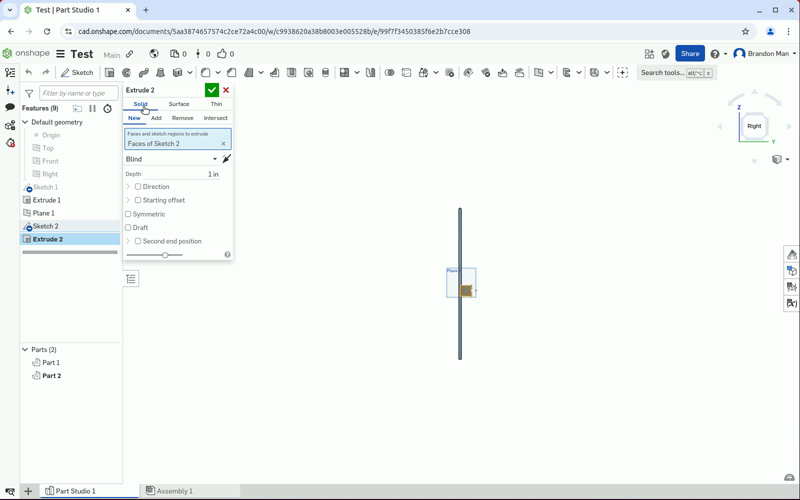
click(143, 106)
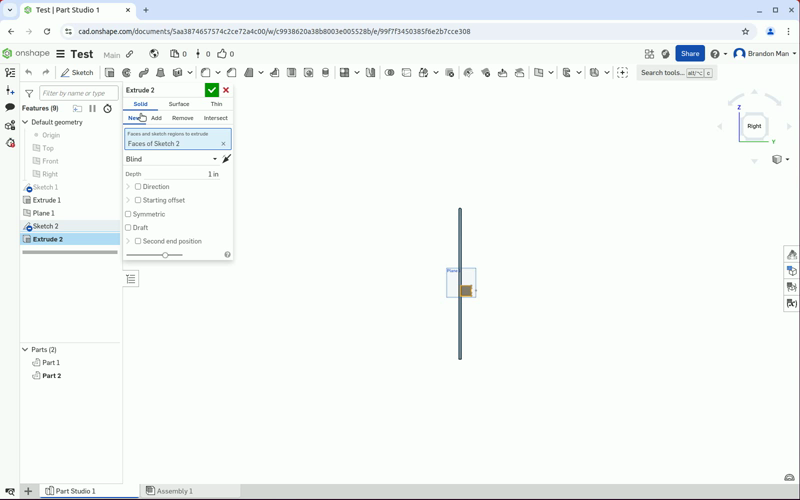
mouse_move(137, 120)
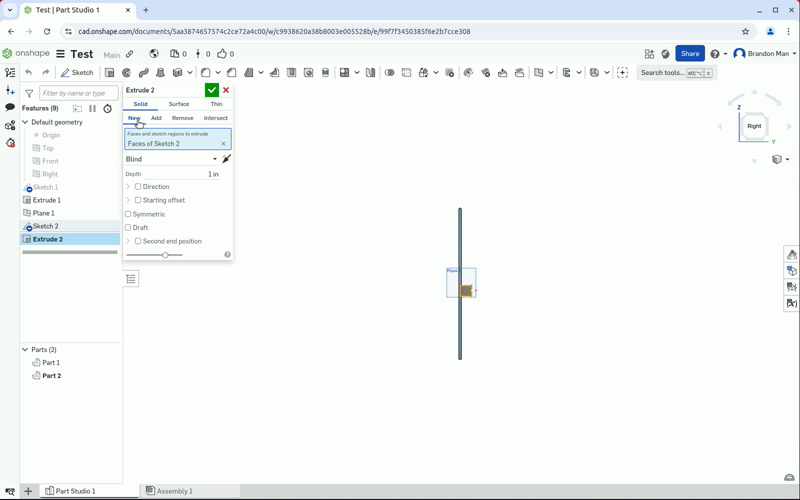
click(137, 120)
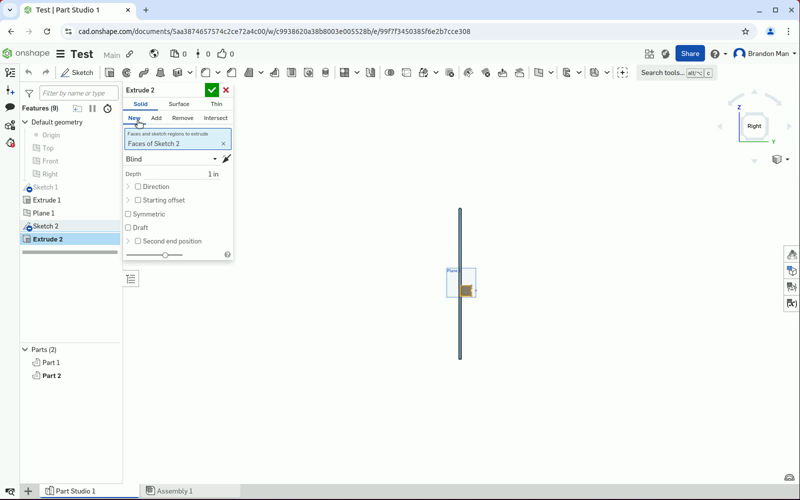
key(tab, 4)
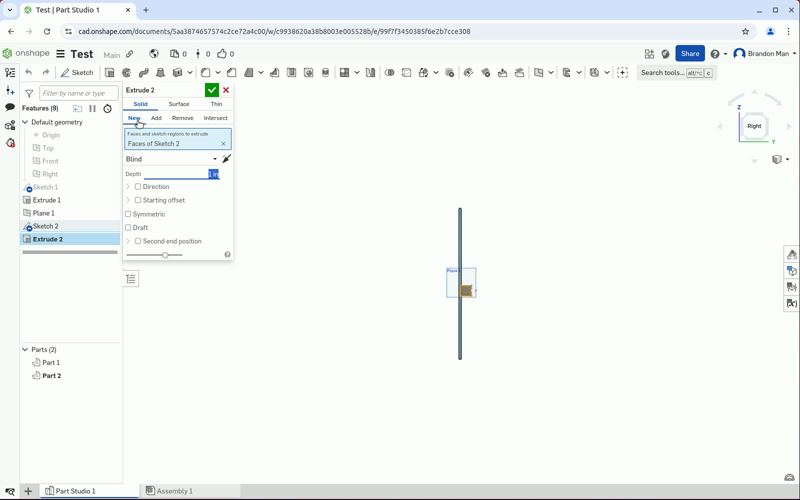
text(-30.811)
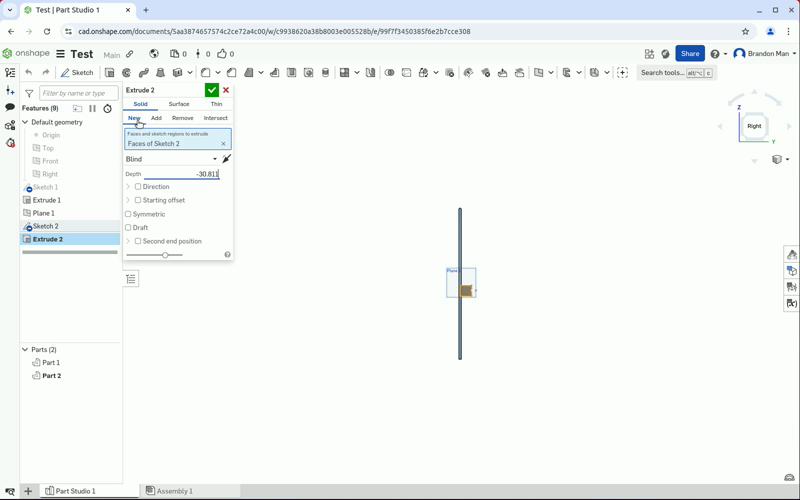
key(enter)
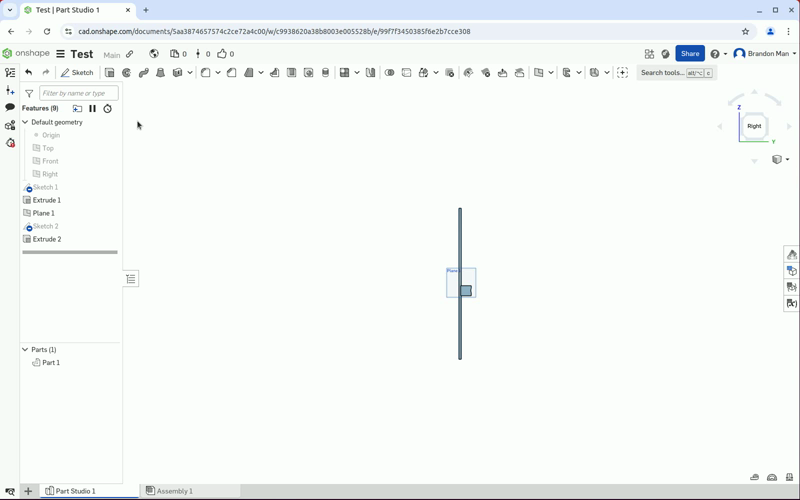
key(shift+h)
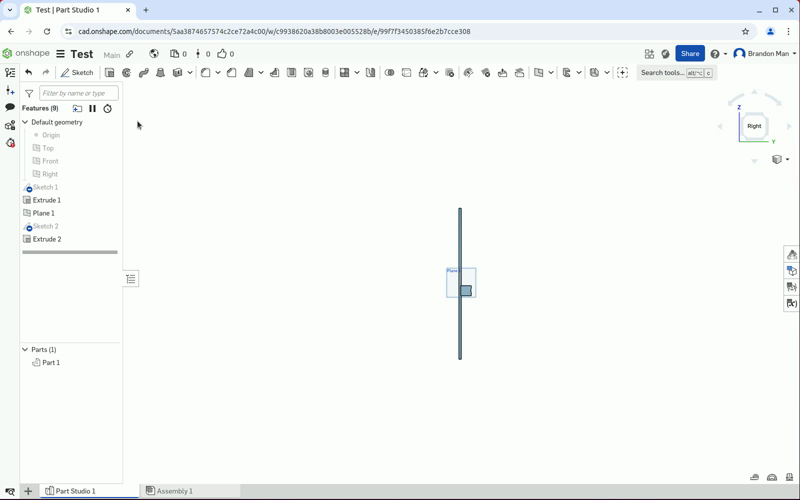
key(shift+h)
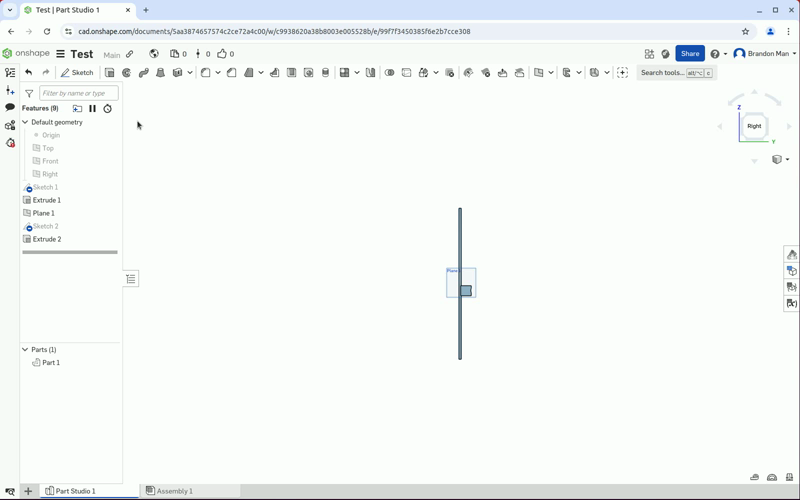
mouse_move(73, 189)
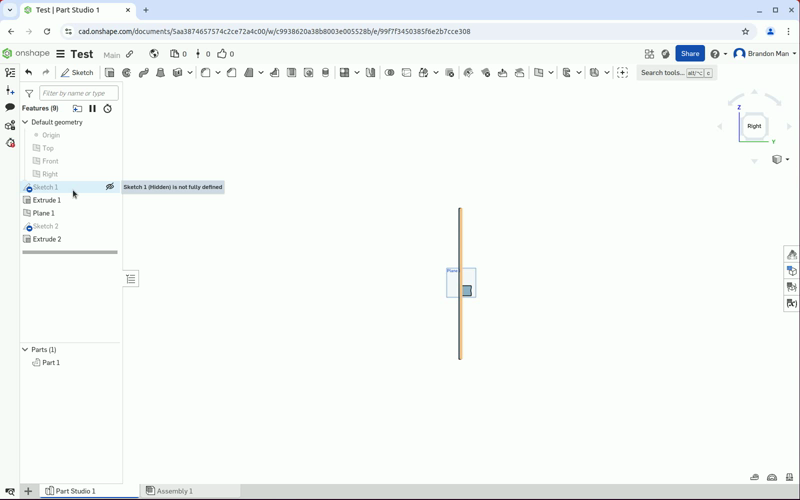
click(73, 189)
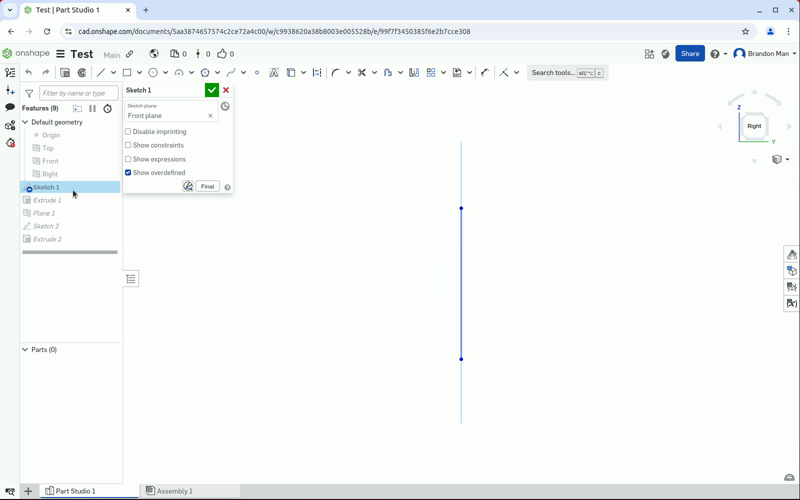
mouse_move(229, 92)
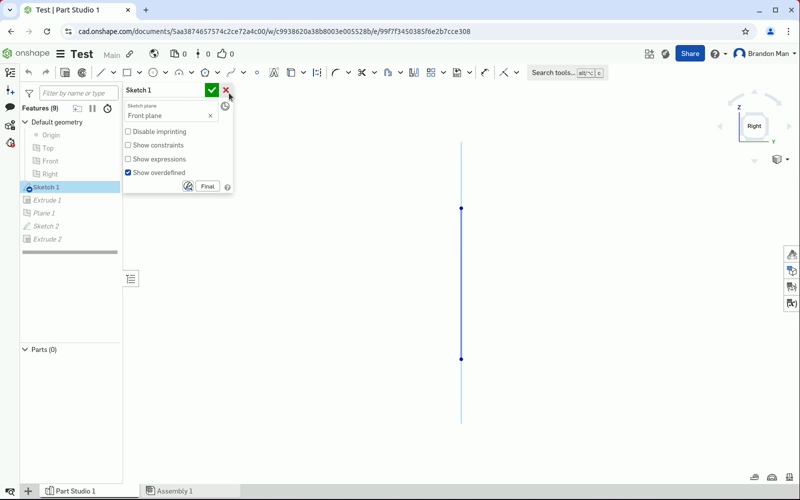
click(229, 92)
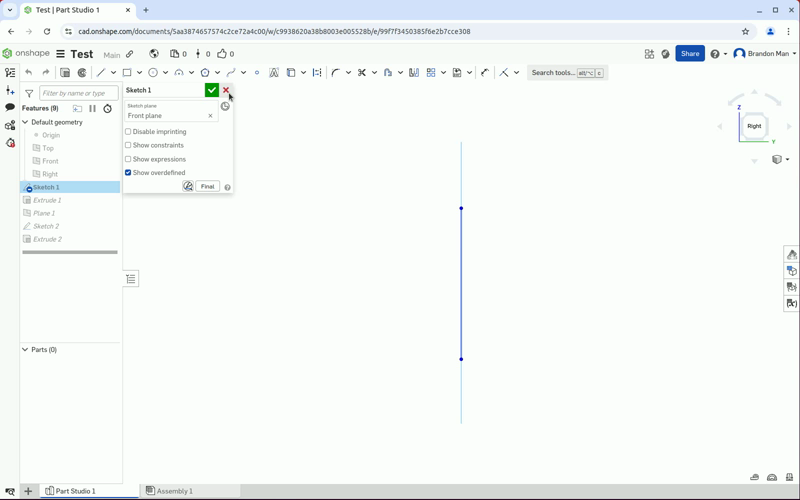
key(shift+s)
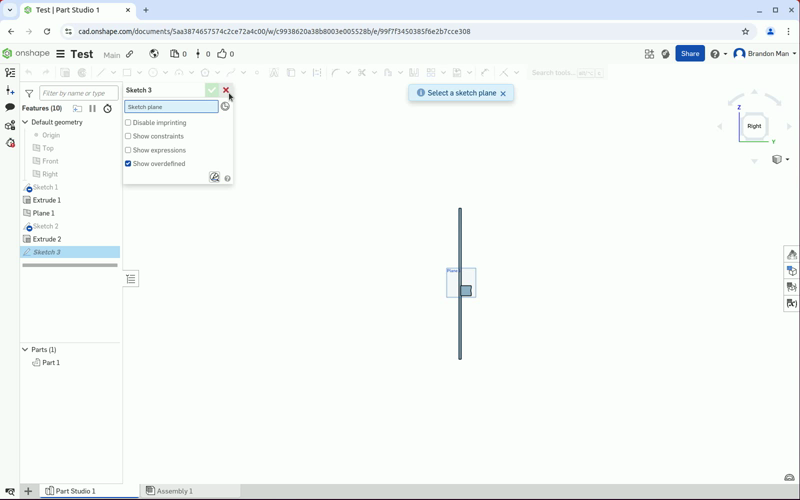
mouse_move(73, 215)
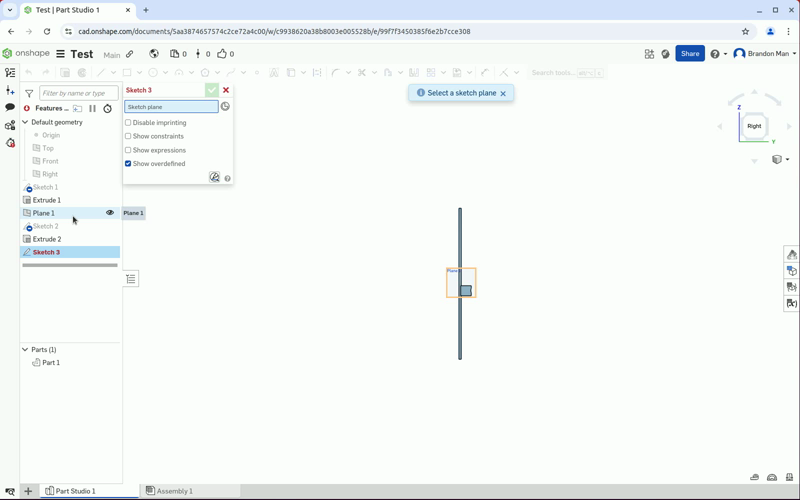
click(73, 215)
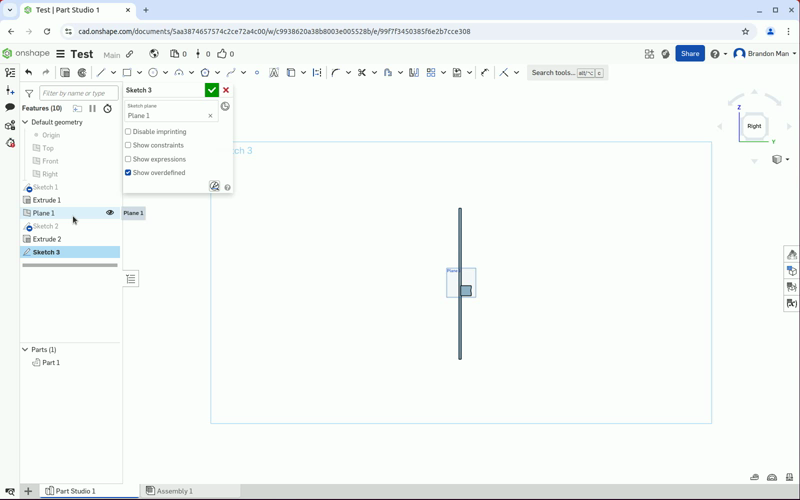
mouse_move(73, 352)
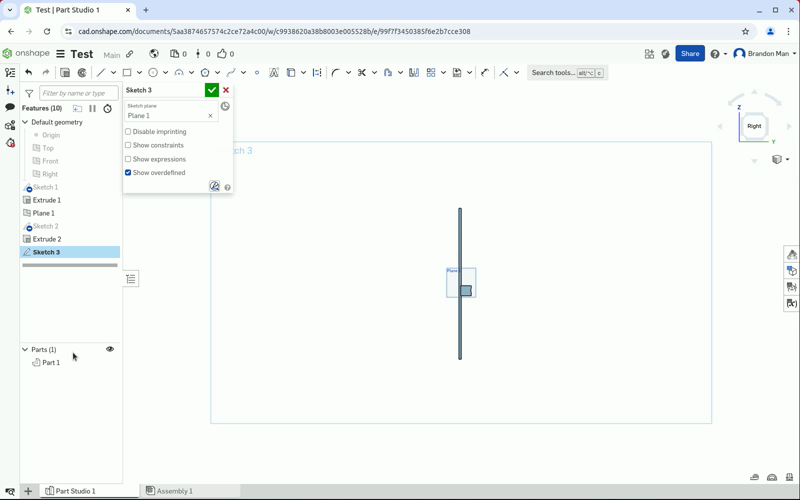
key(y)
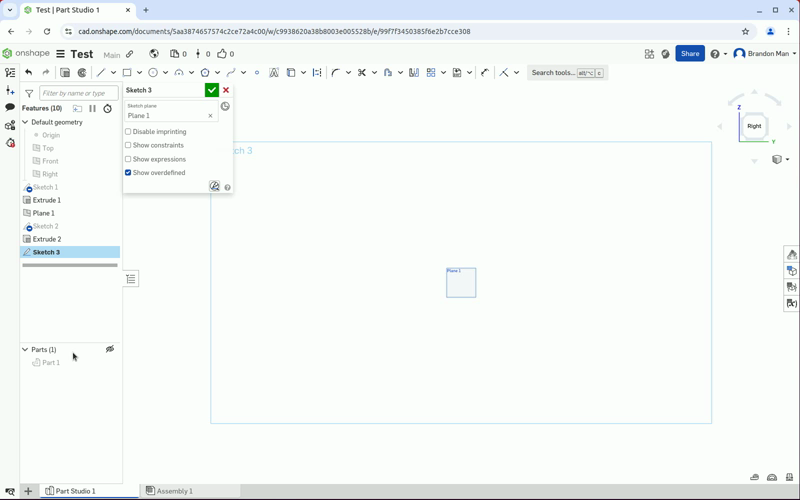
key(l)
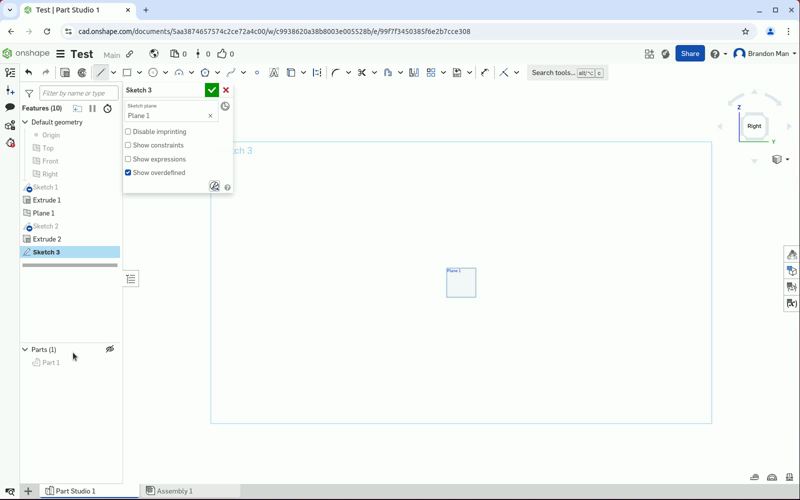
key_down(shift)
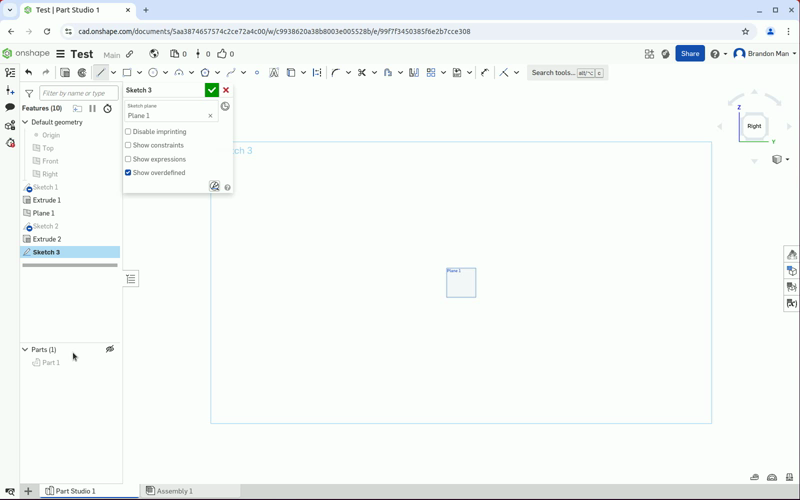
mouse_move(460, 212)
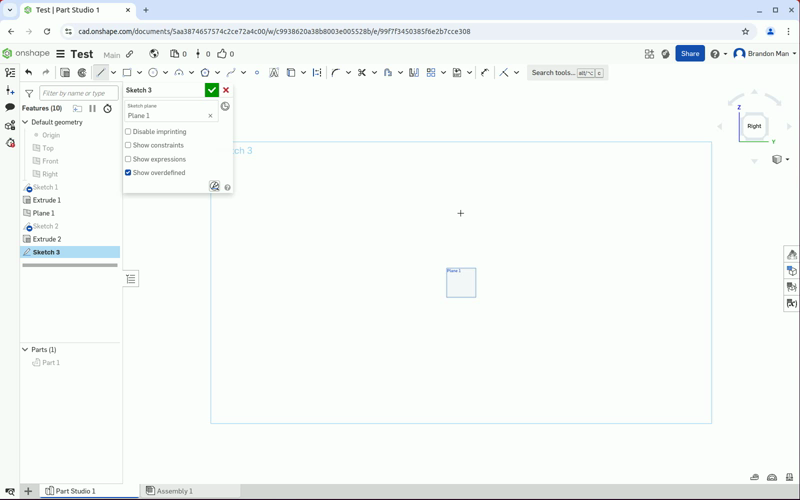
click(460, 212)
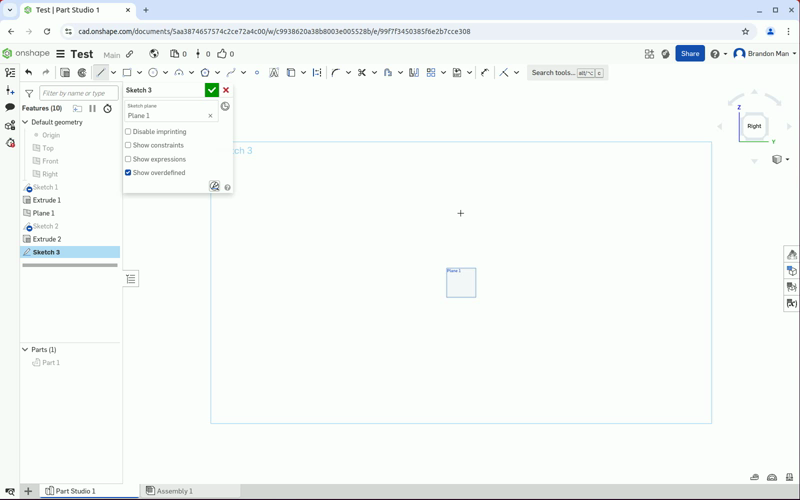
key_up(shift)
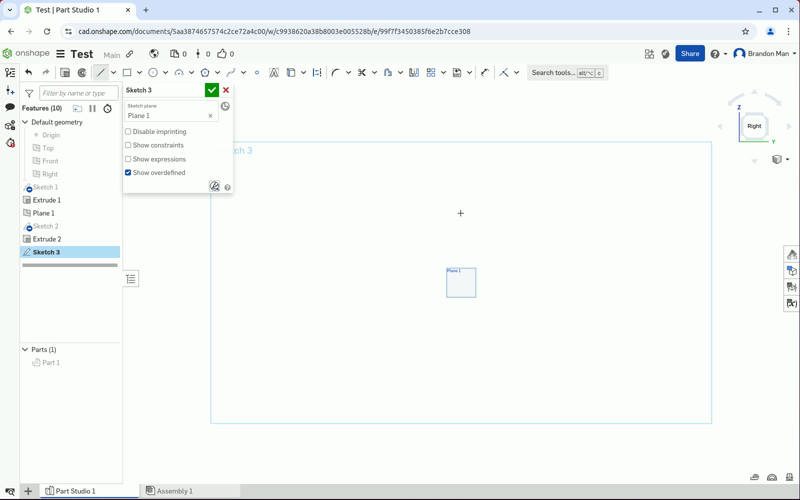
key_down(shift)
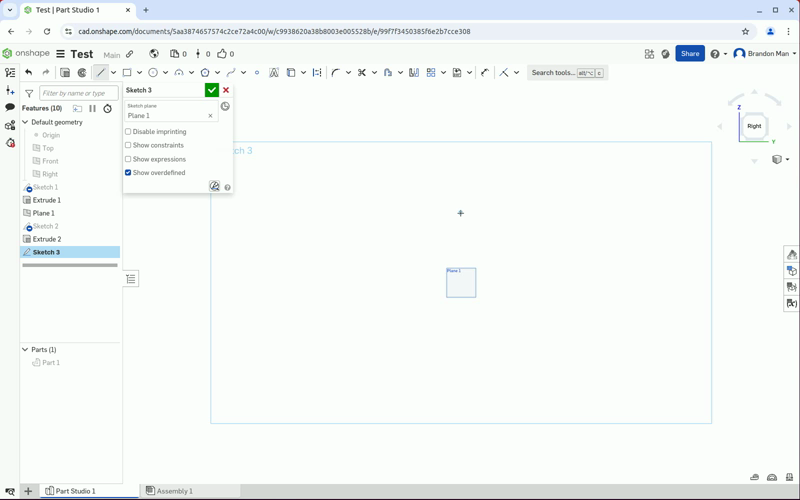
mouse_move(490, 212)
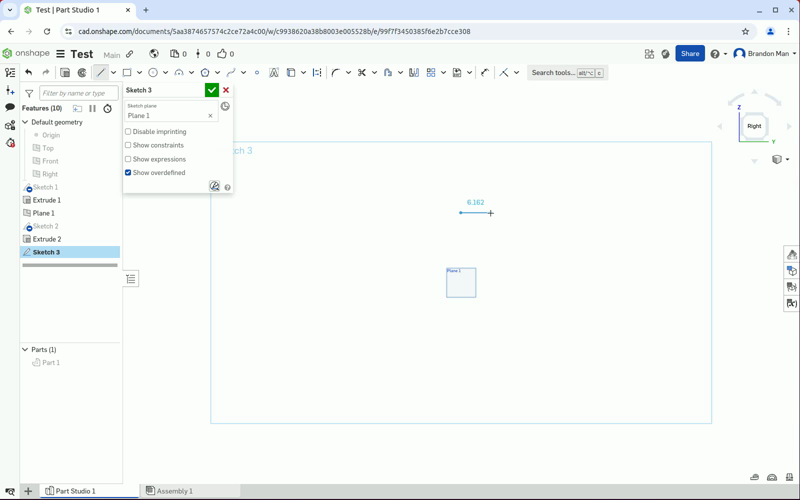
mouse_move(460, 209)
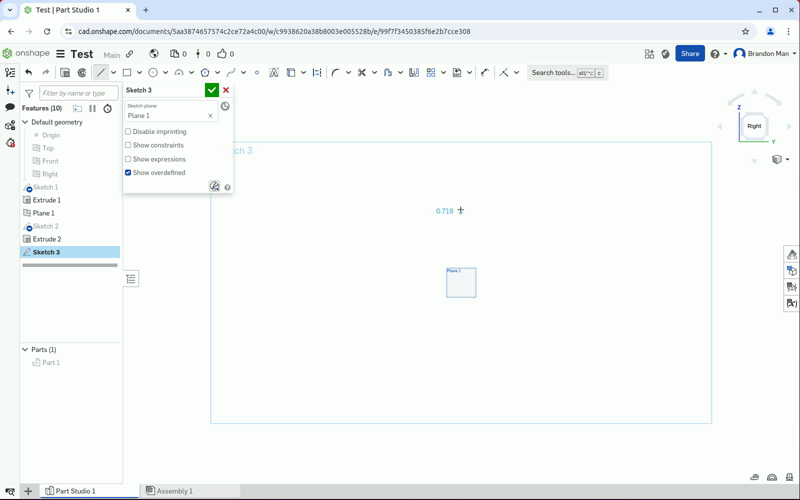
scroll(6)
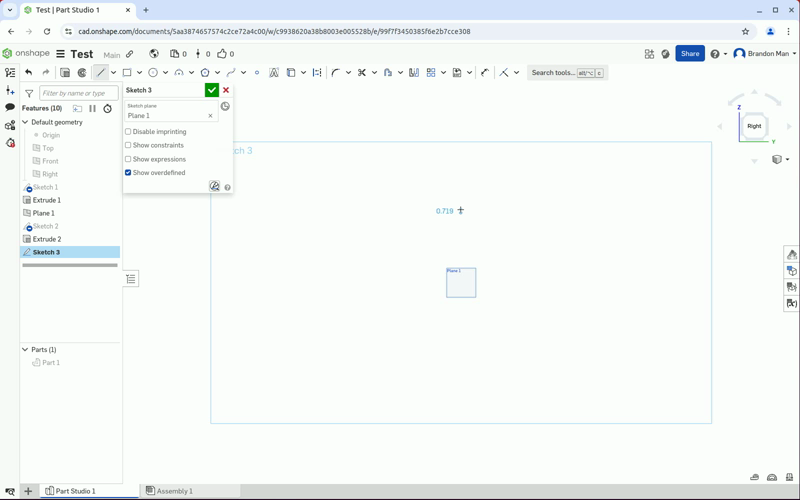
scroll(6)
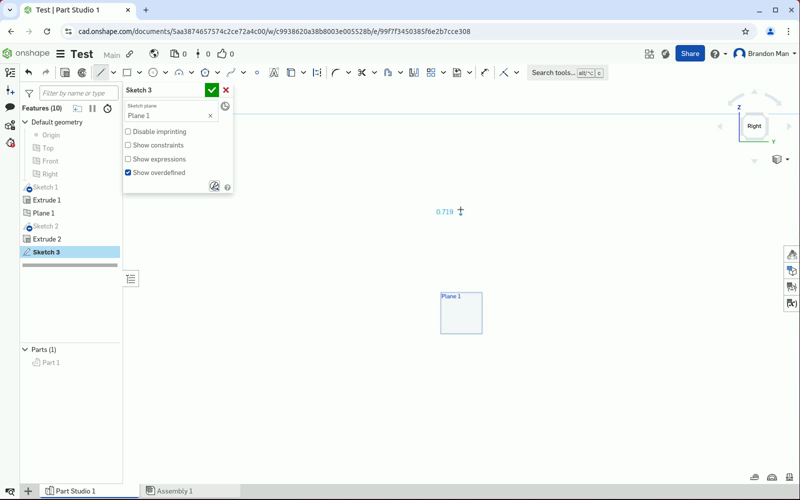
scroll(6)
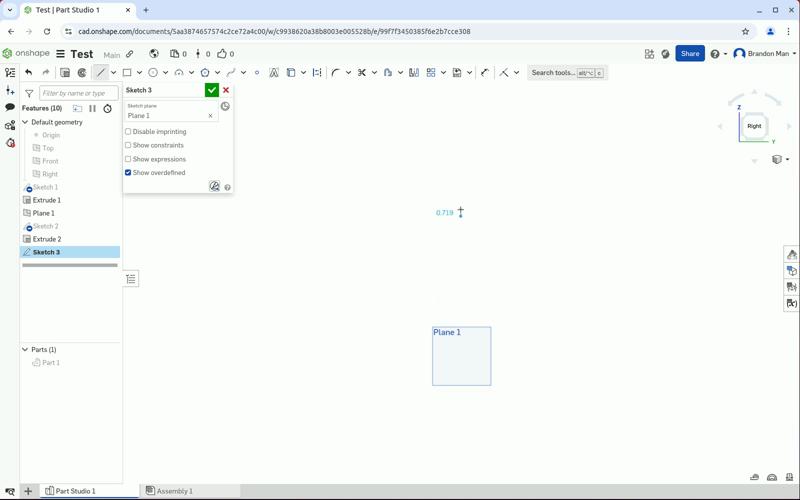
scroll(6)
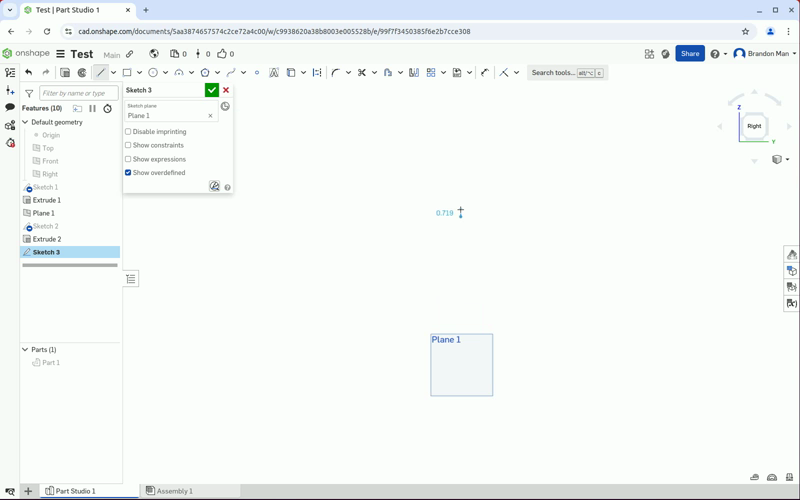
scroll(6)
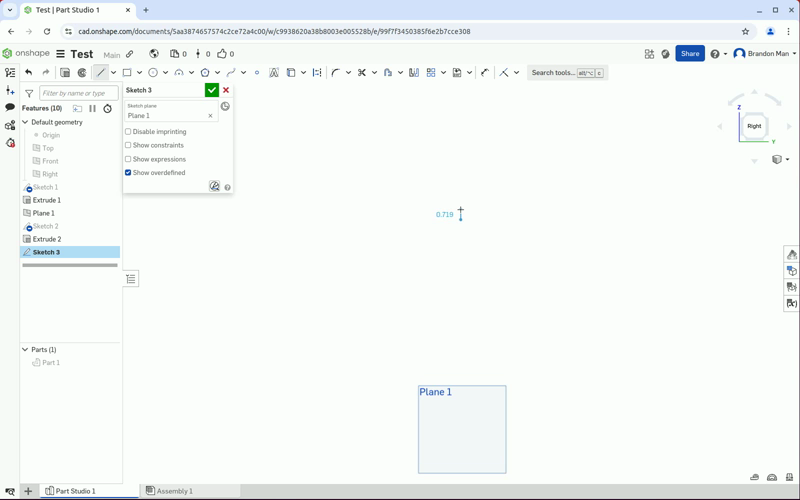
scroll(6)
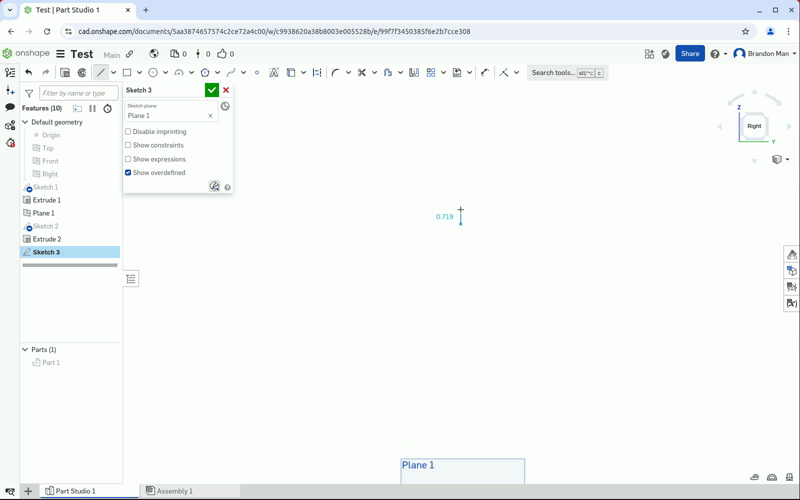
scroll(6)
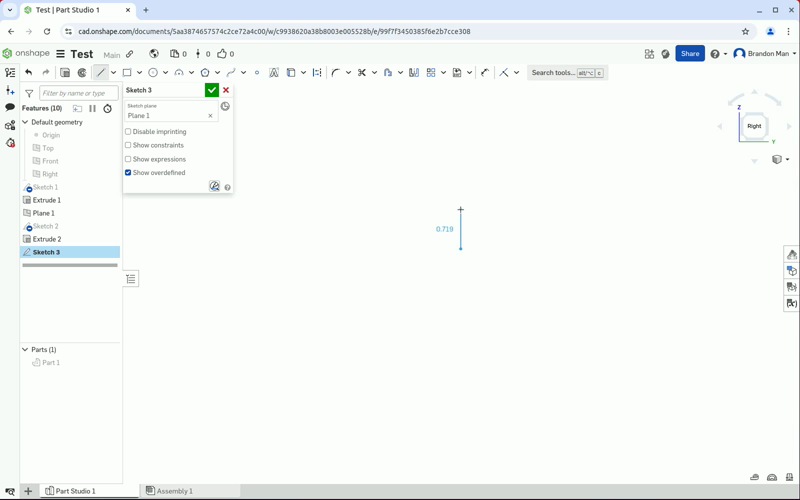
click(460, 209)
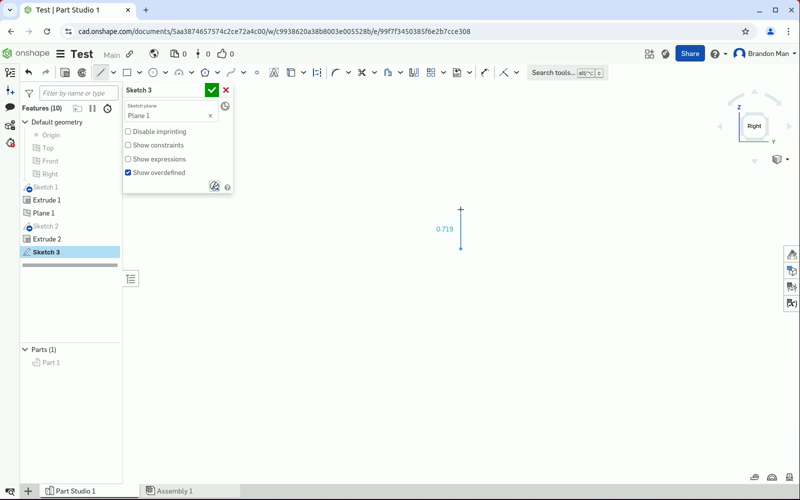
scroll(-6)
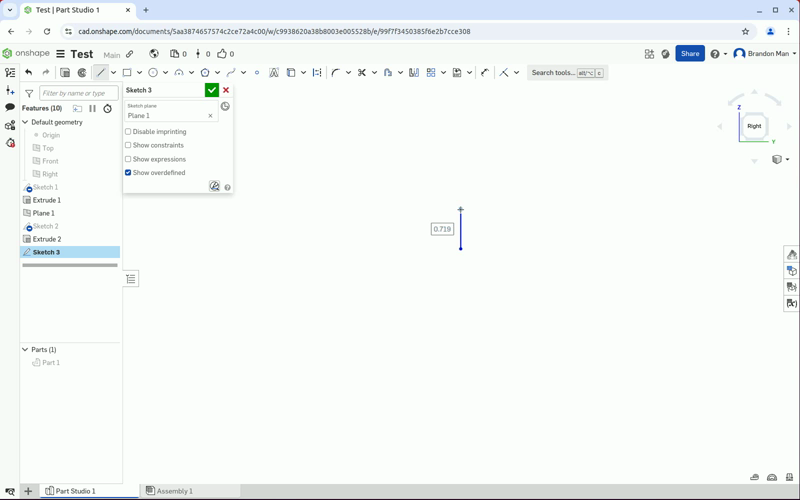
scroll(-6)
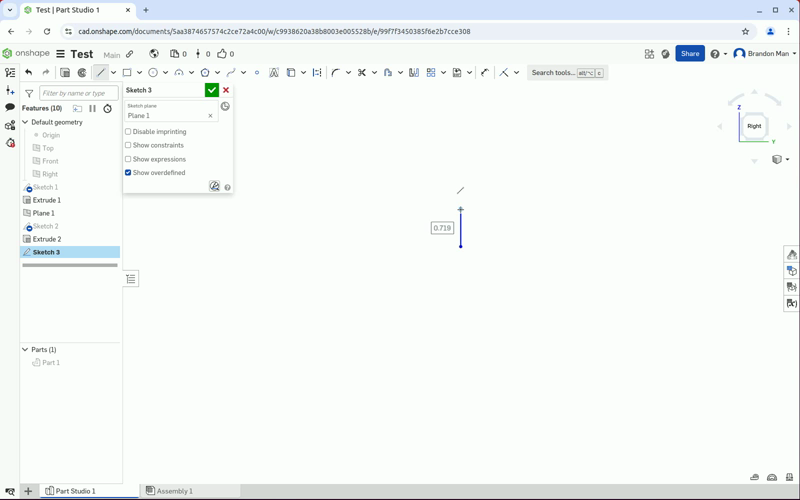
scroll(-6)
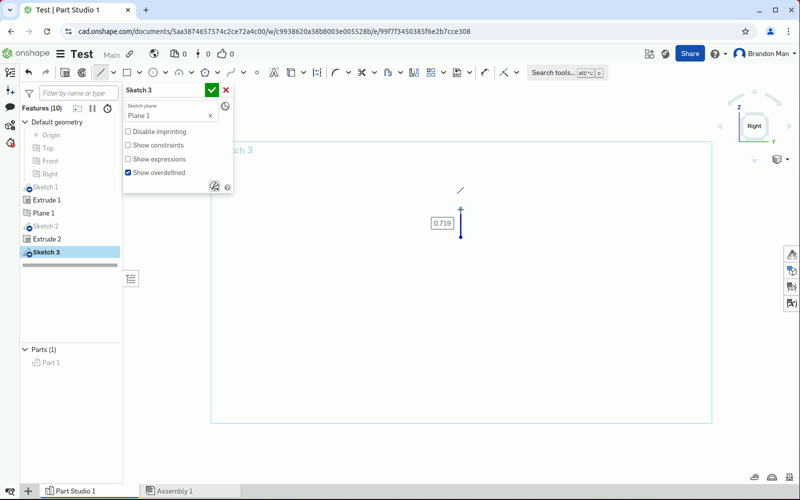
scroll(-6)
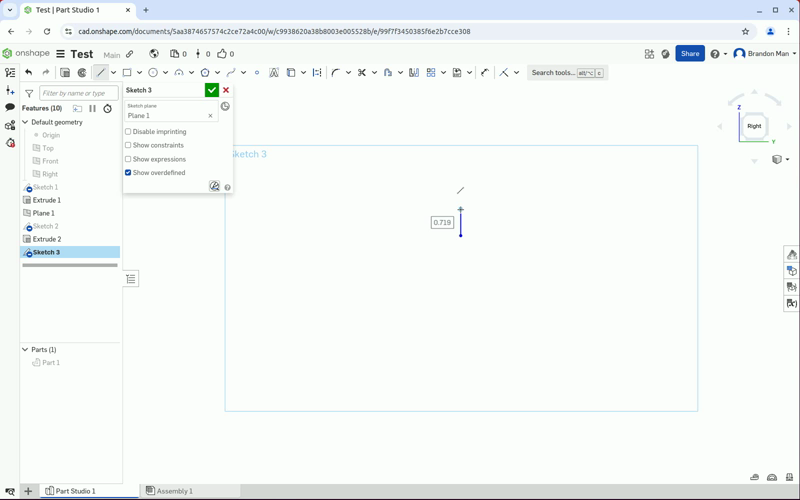
scroll(-6)
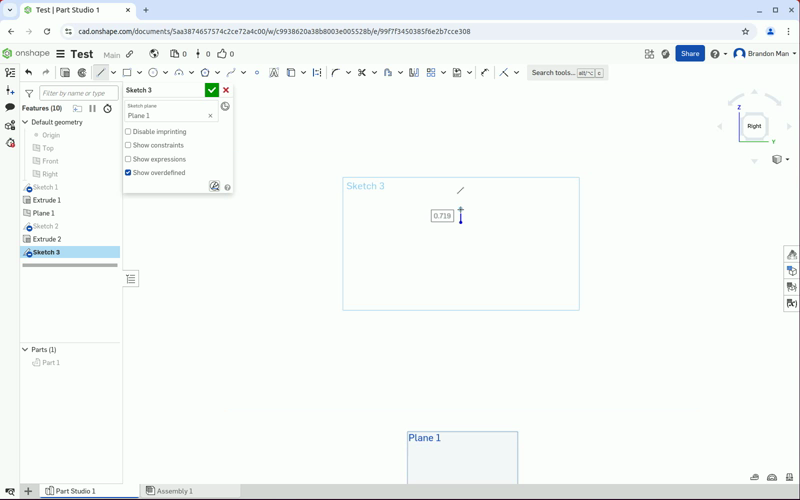
scroll(-6)
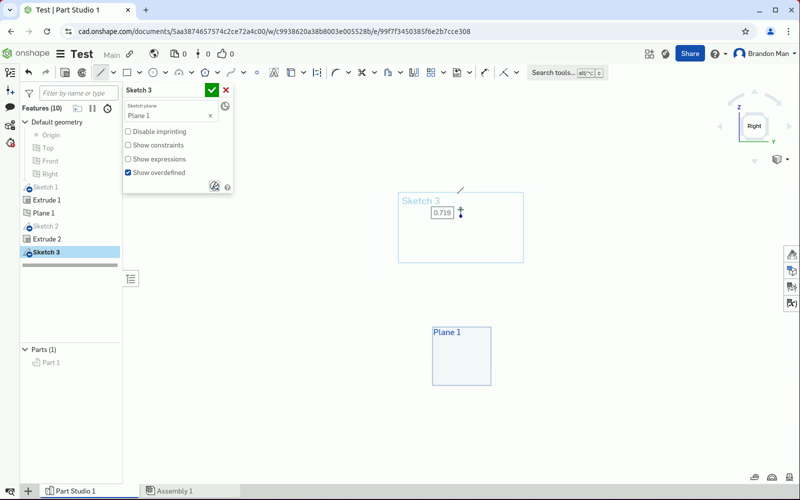
scroll(-6)
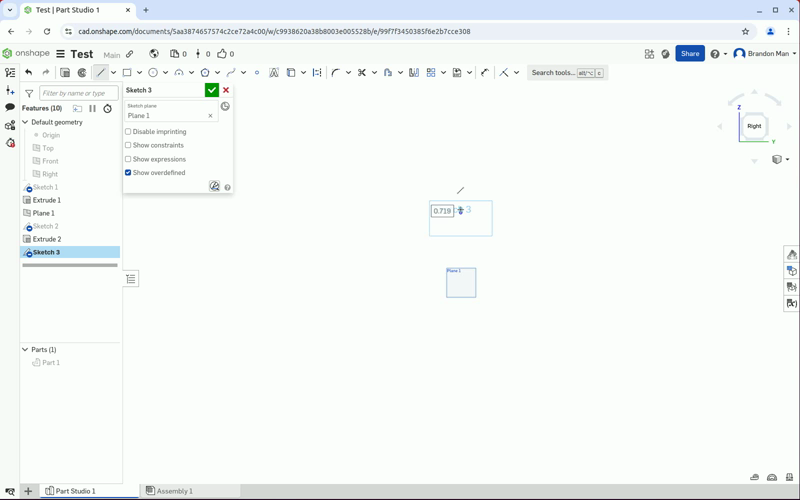
key_up(shift)
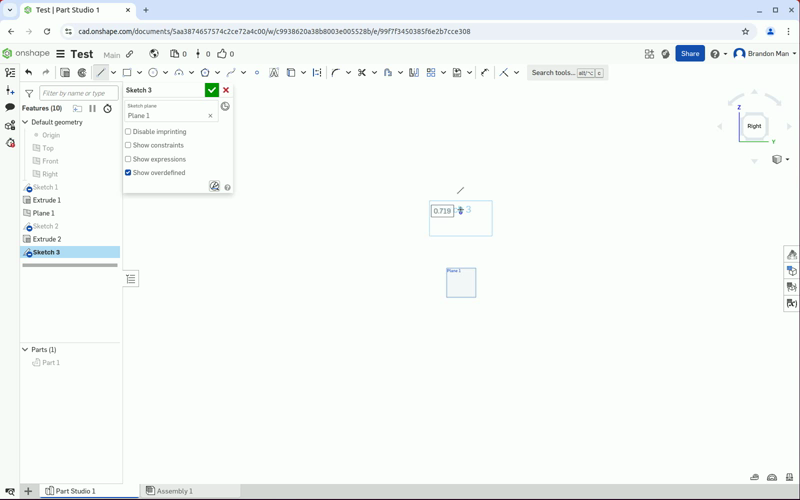
key(esc)
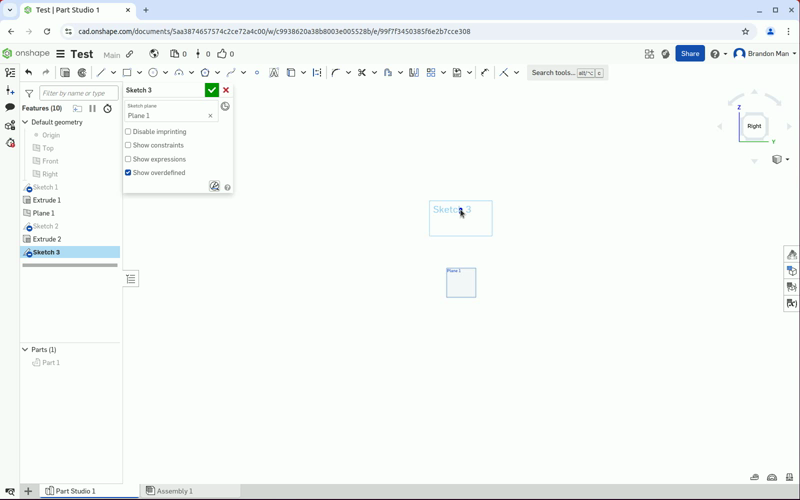
key(a)
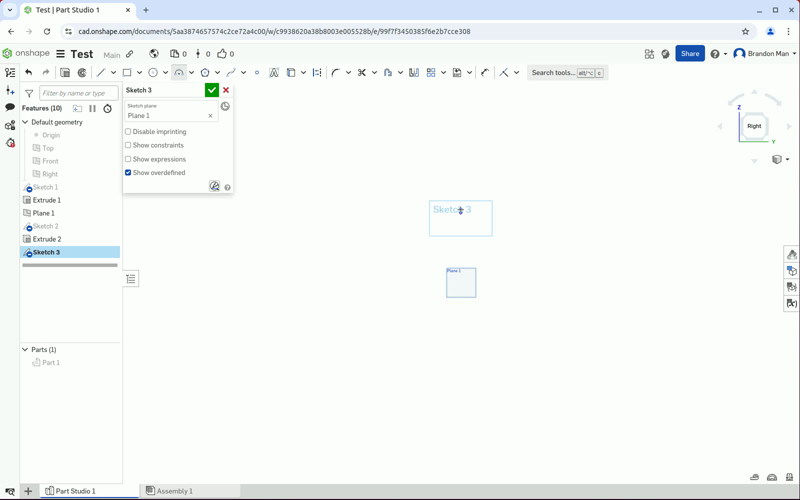
mouse_move(460, 209)
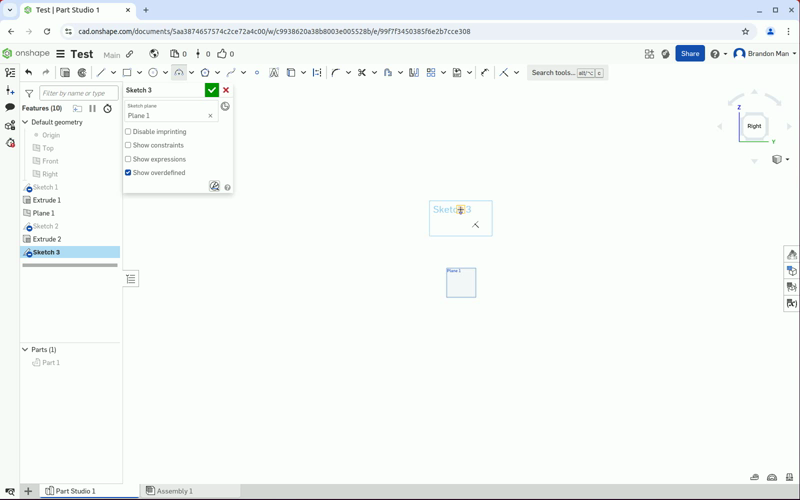
scroll(6)
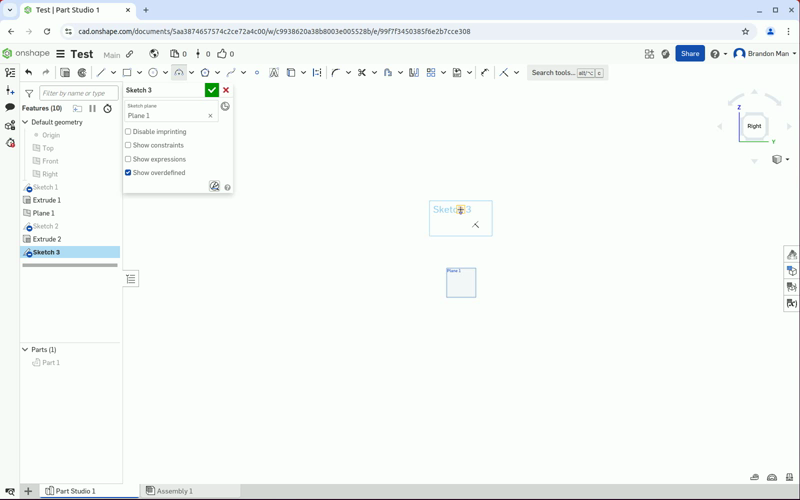
scroll(6)
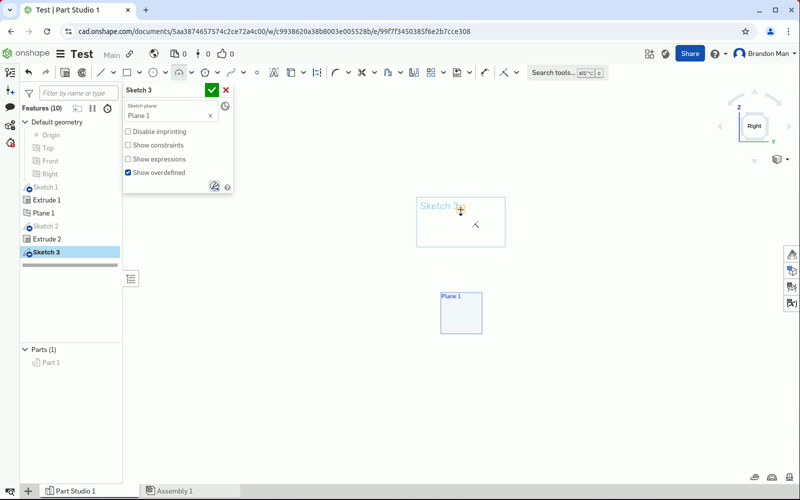
scroll(6)
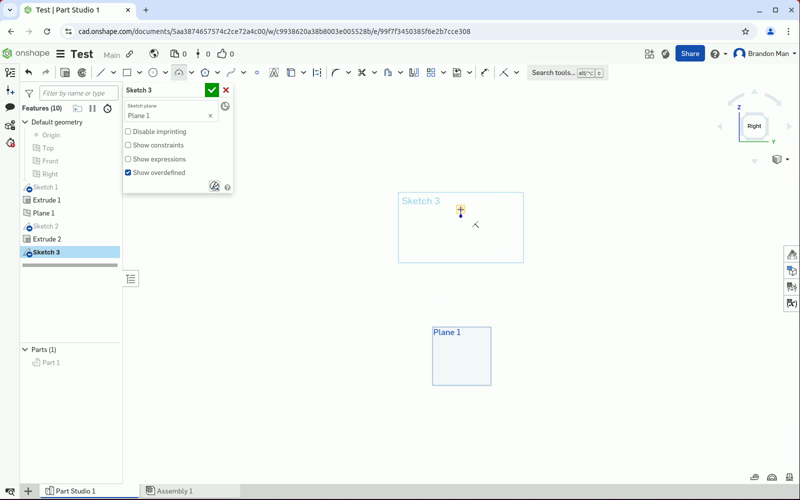
scroll(6)
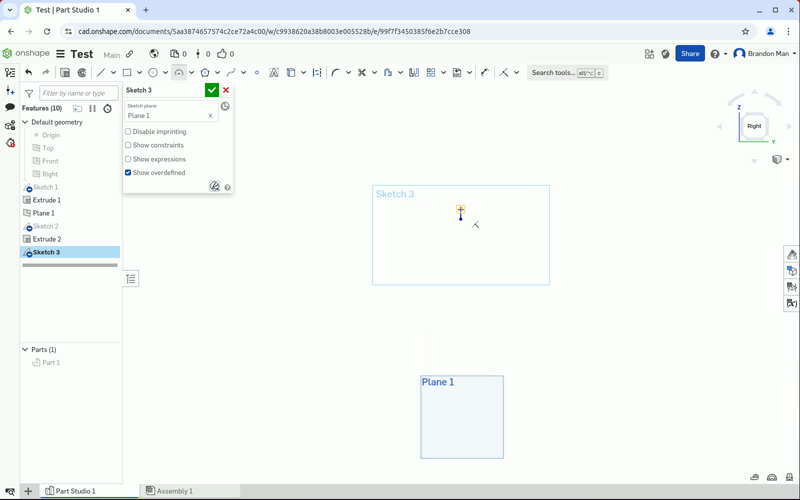
scroll(6)
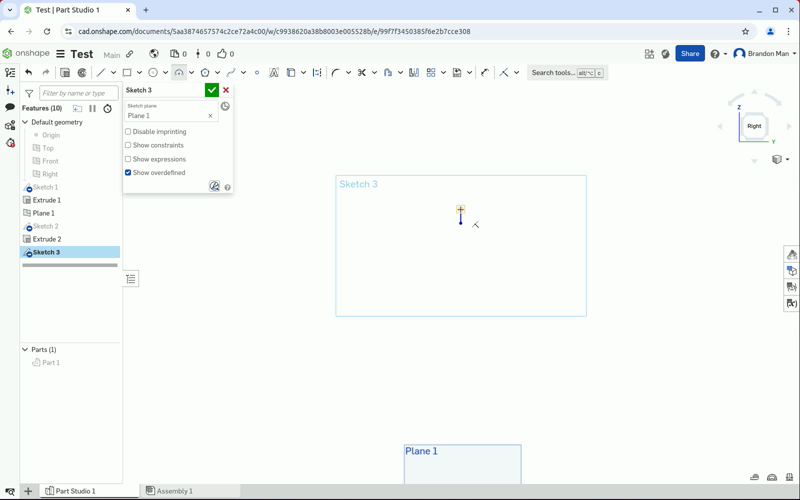
scroll(6)
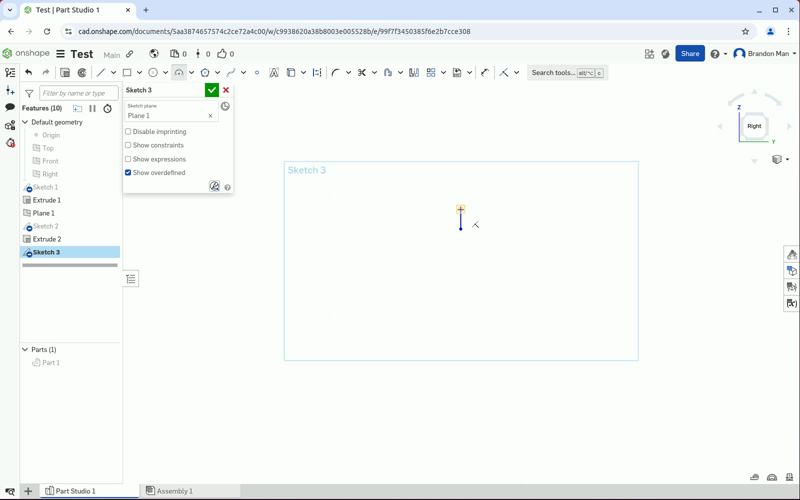
scroll(6)
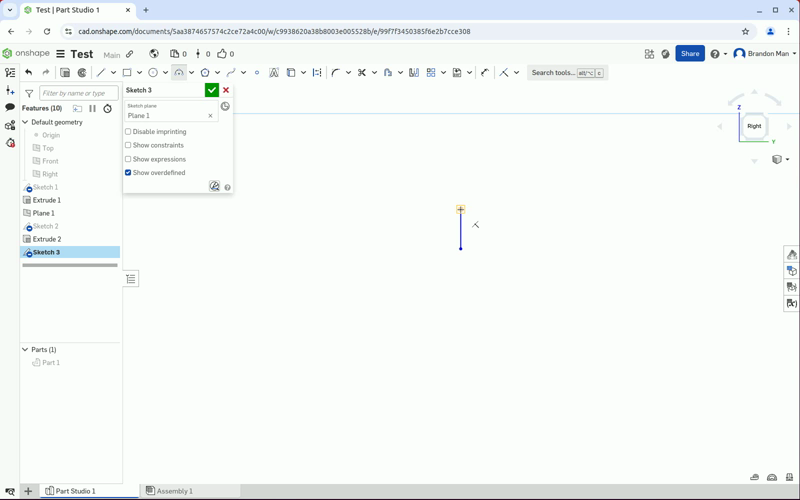
click(460, 209)
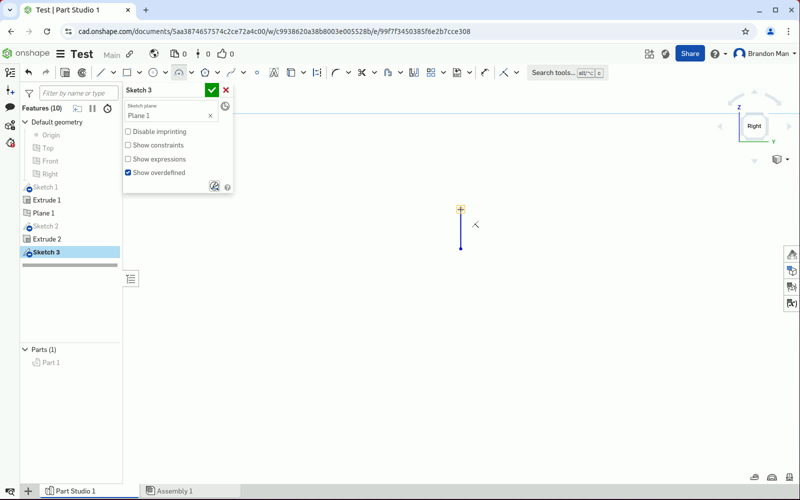
scroll(-6)
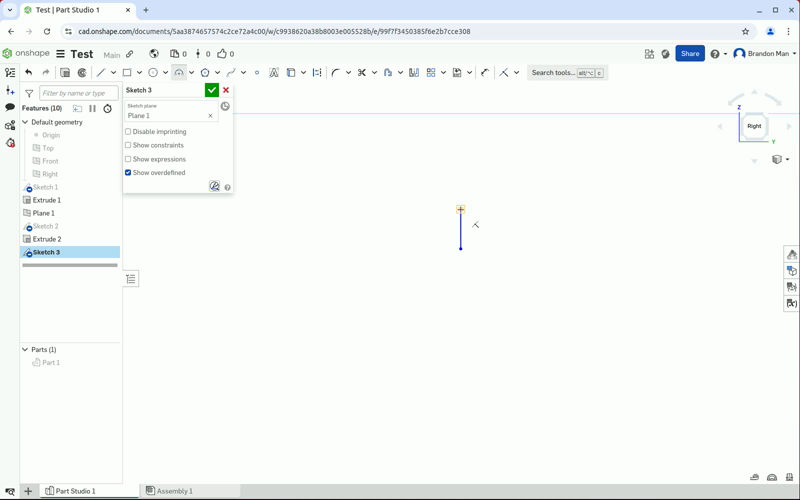
scroll(-6)
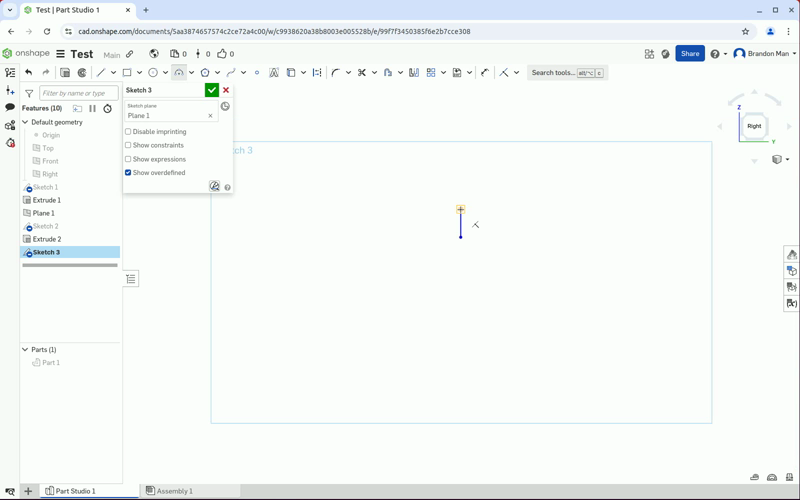
scroll(-6)
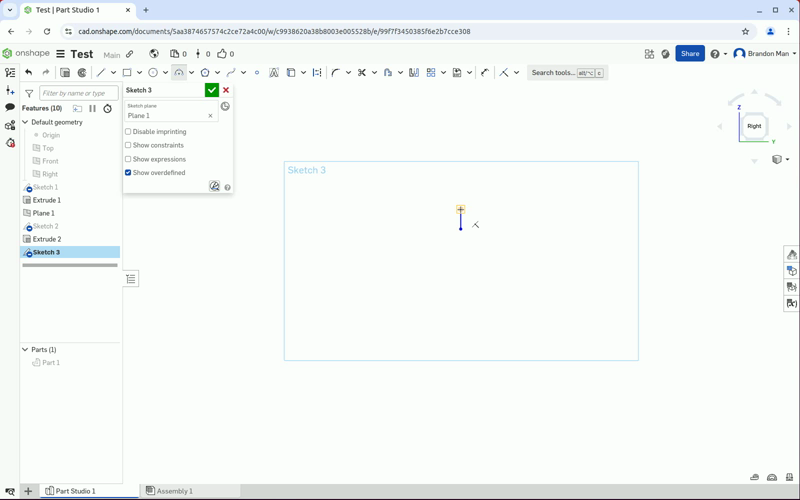
scroll(-6)
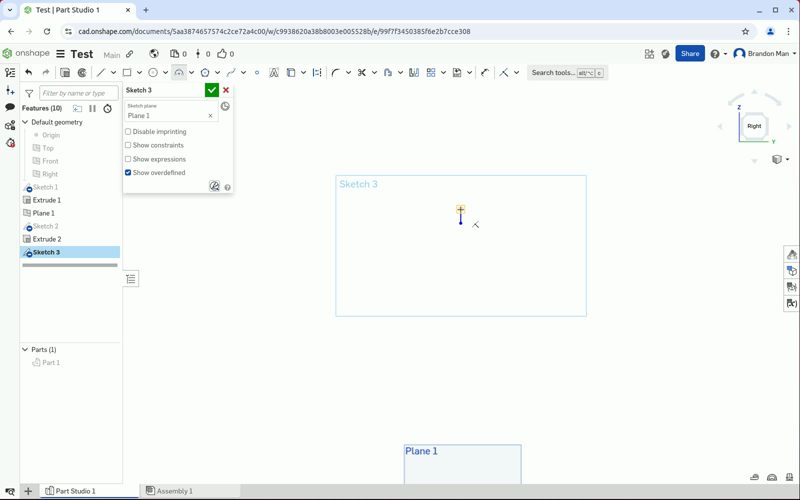
scroll(-6)
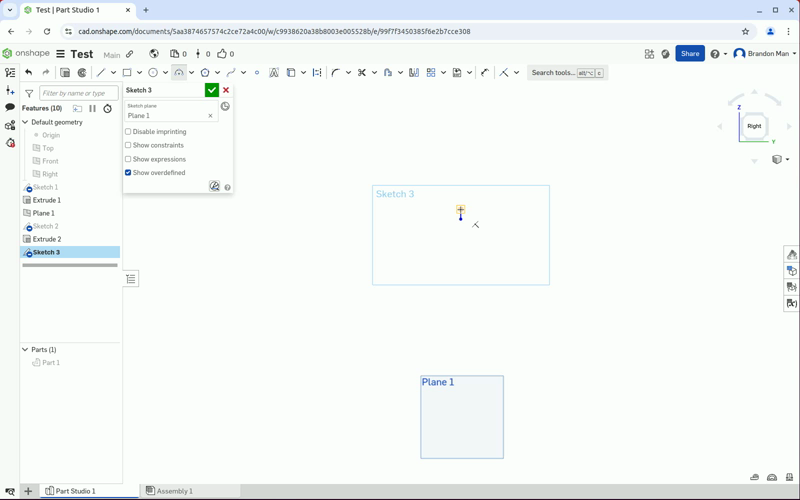
scroll(-6)
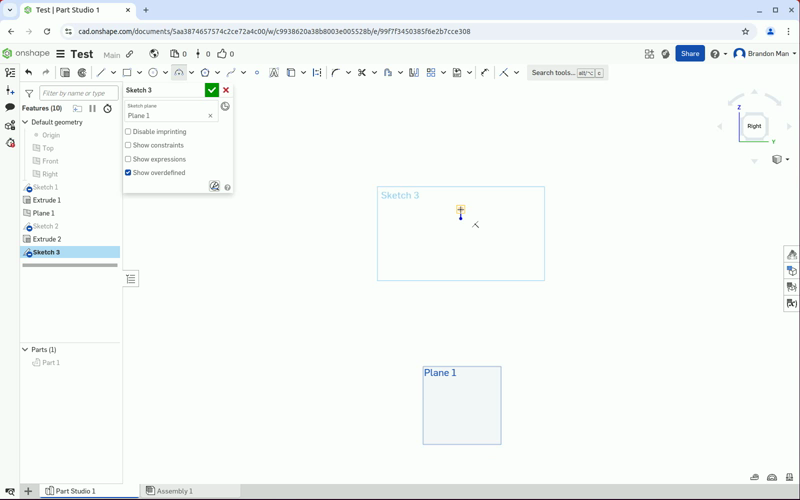
scroll(-6)
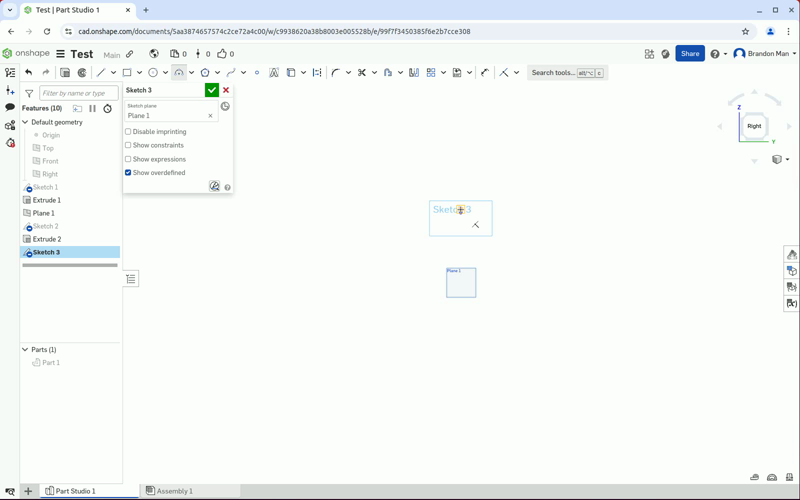
mouse_move(460, 212)
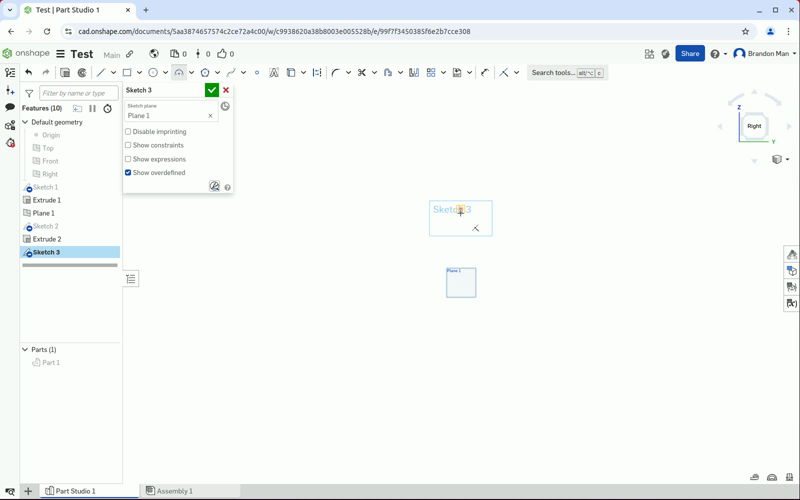
scroll(6)
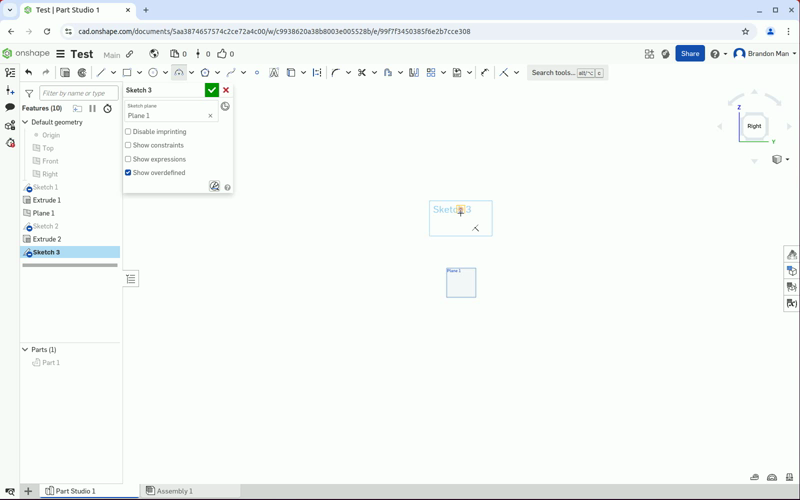
scroll(6)
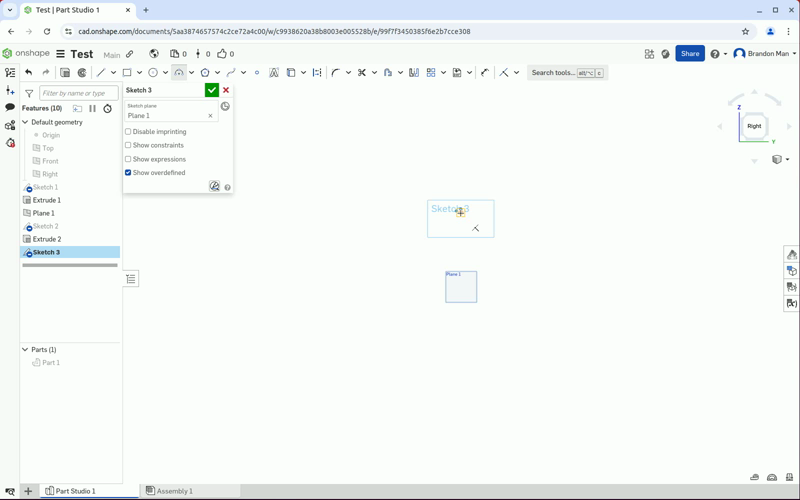
scroll(6)
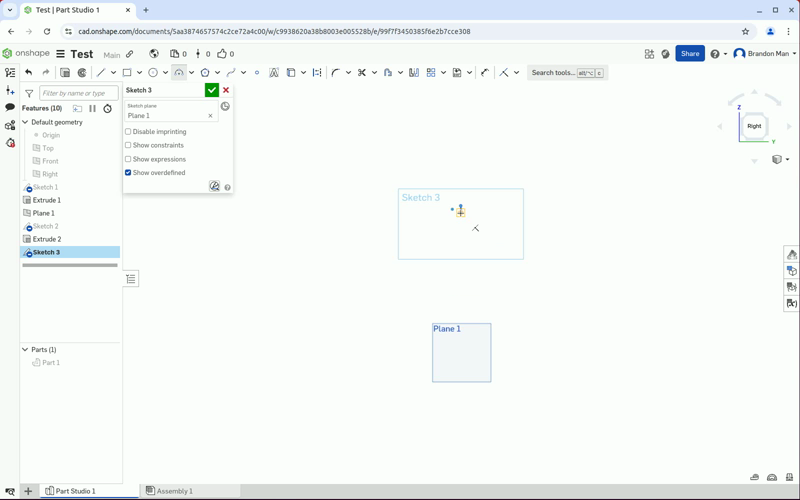
scroll(6)
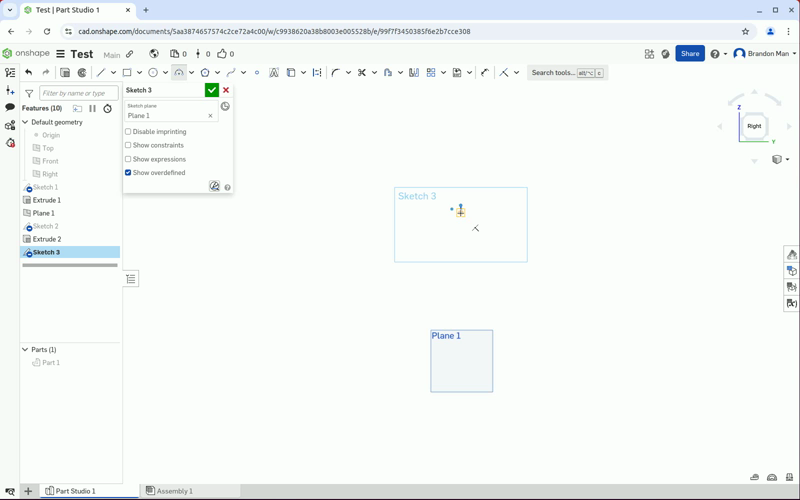
scroll(6)
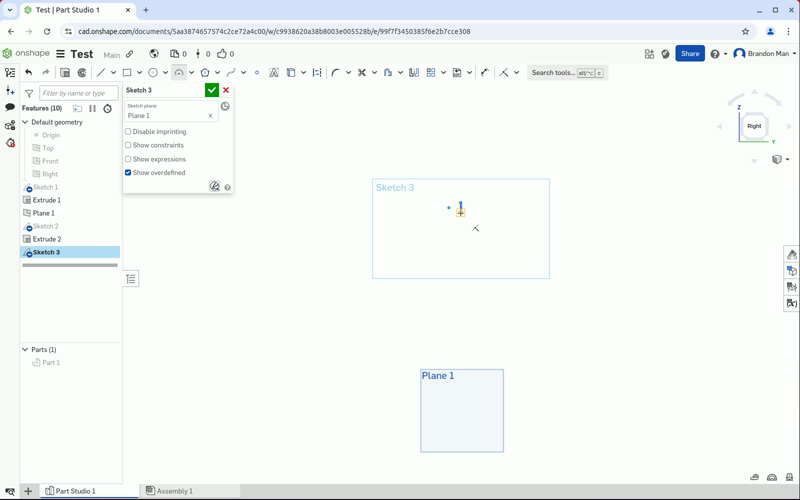
scroll(6)
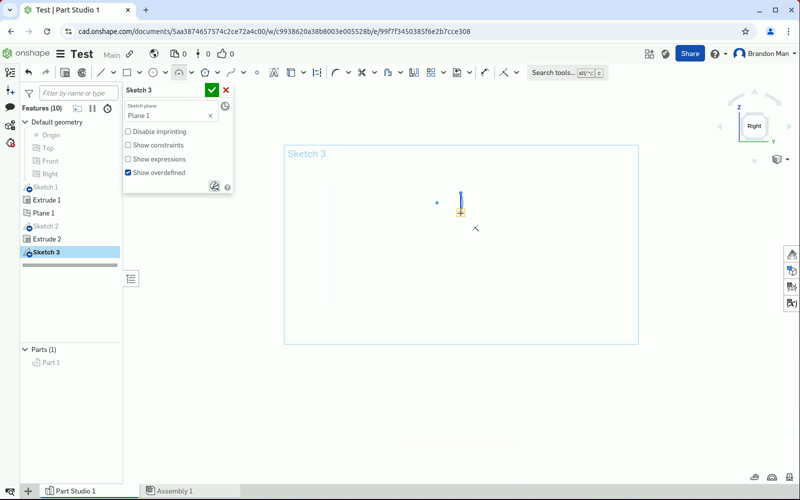
scroll(6)
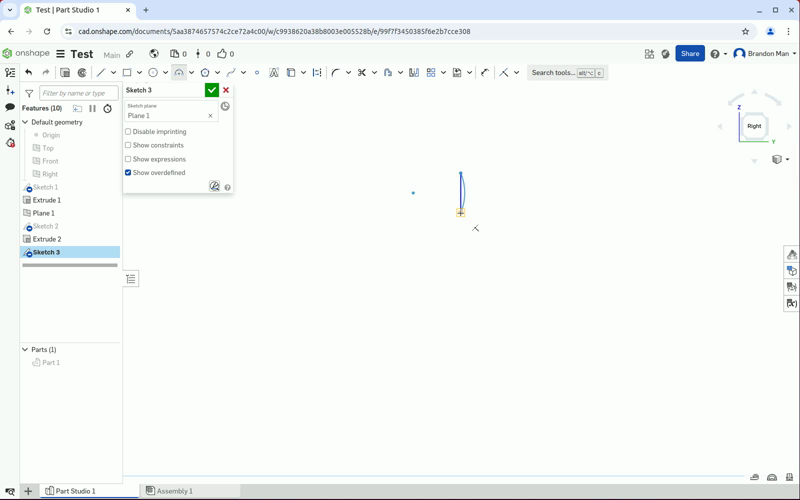
click(460, 212)
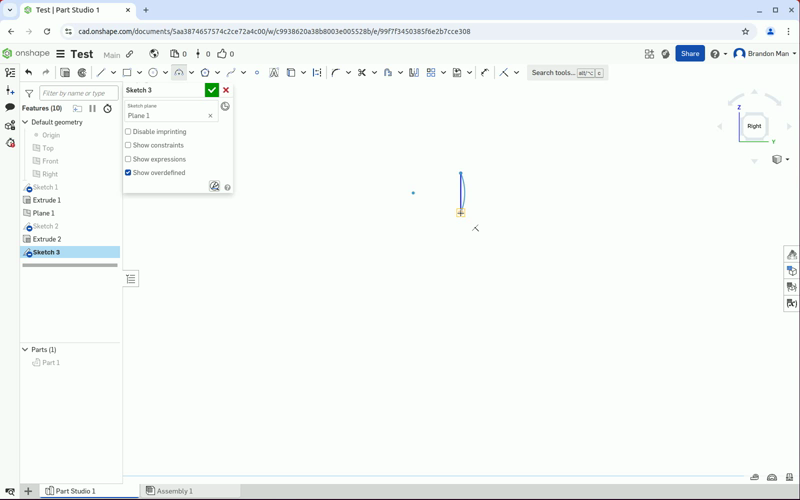
scroll(-6)
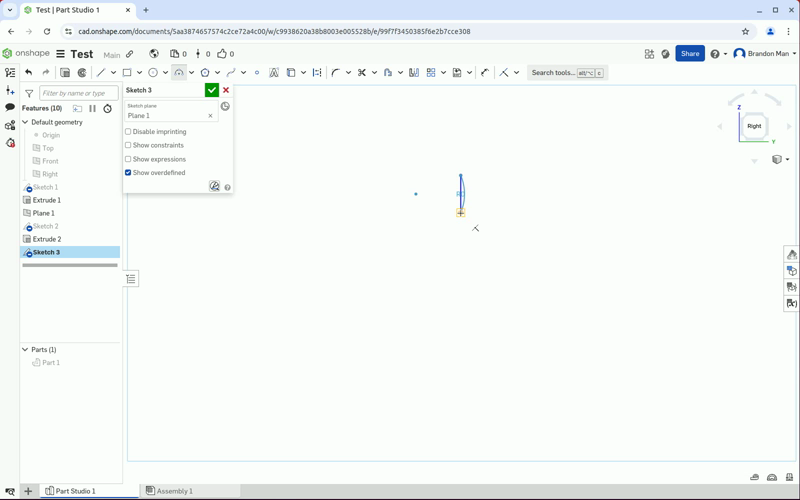
scroll(-6)
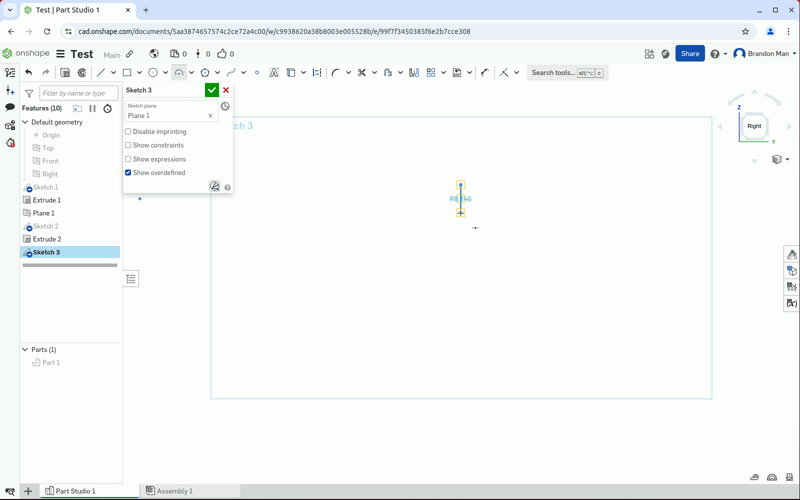
scroll(-6)
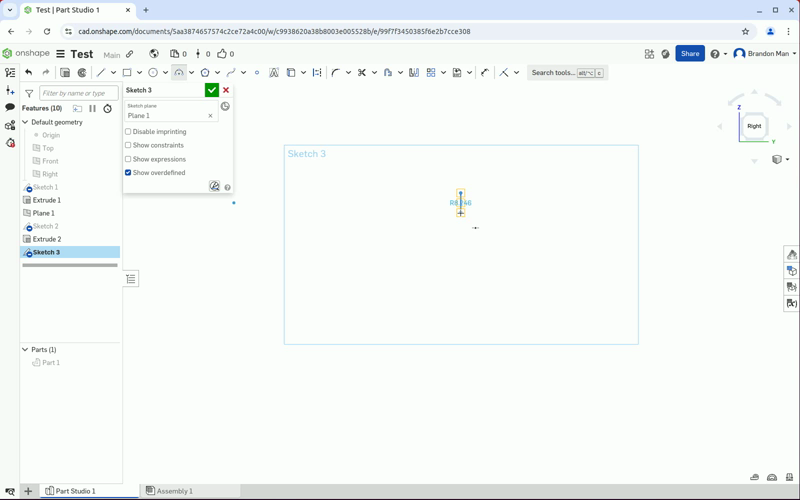
scroll(-6)
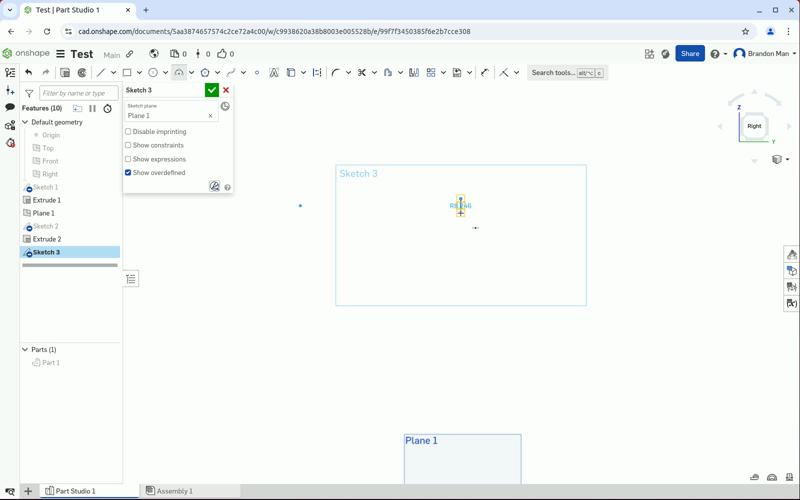
scroll(-6)
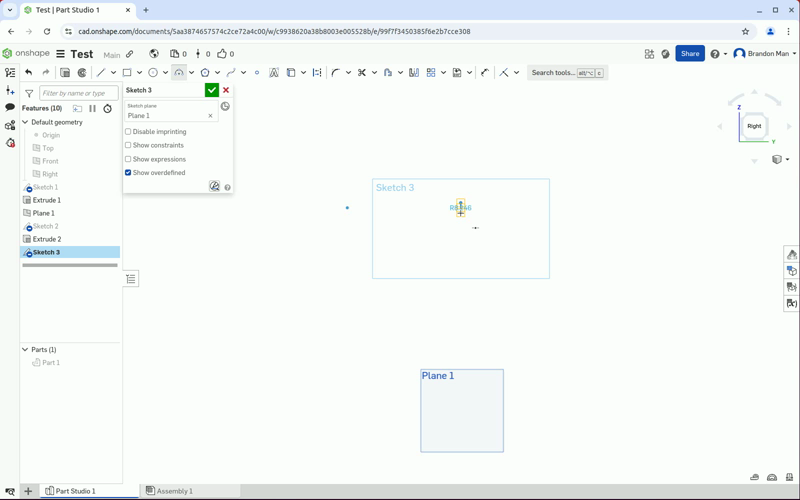
scroll(-6)
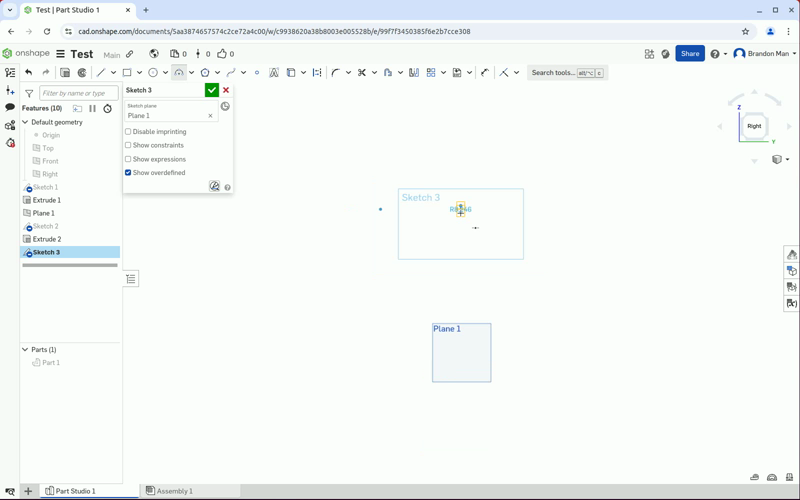
scroll(-6)
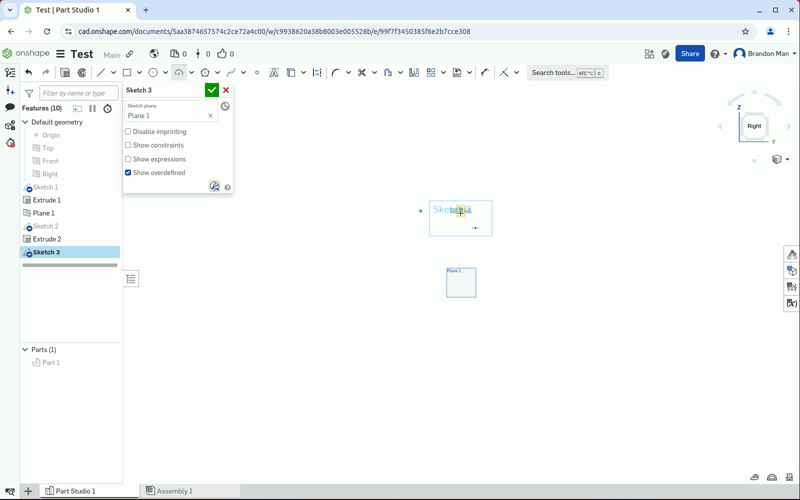
key_down(shift)
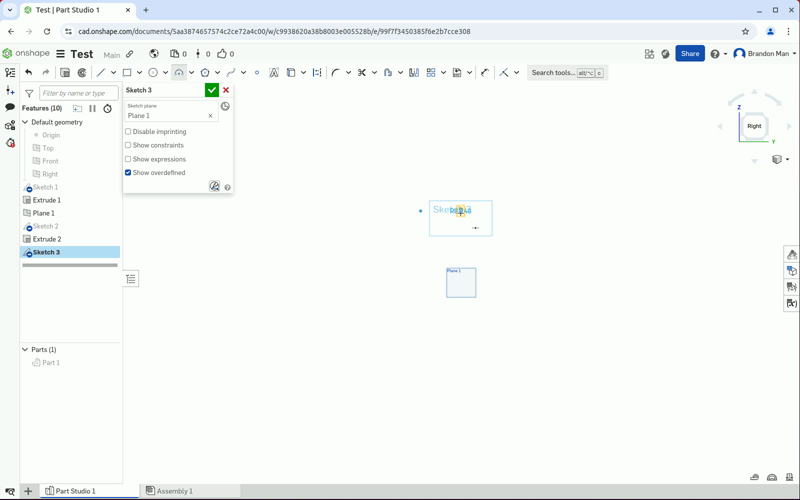
mouse_move(459, 210)
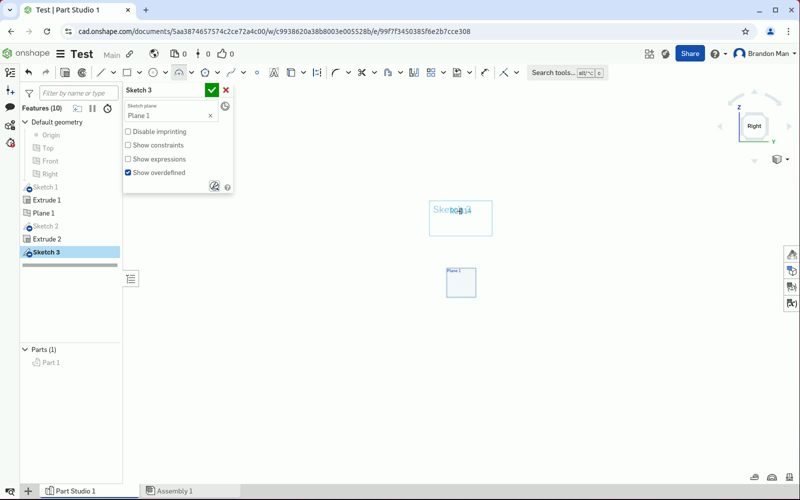
scroll(6)
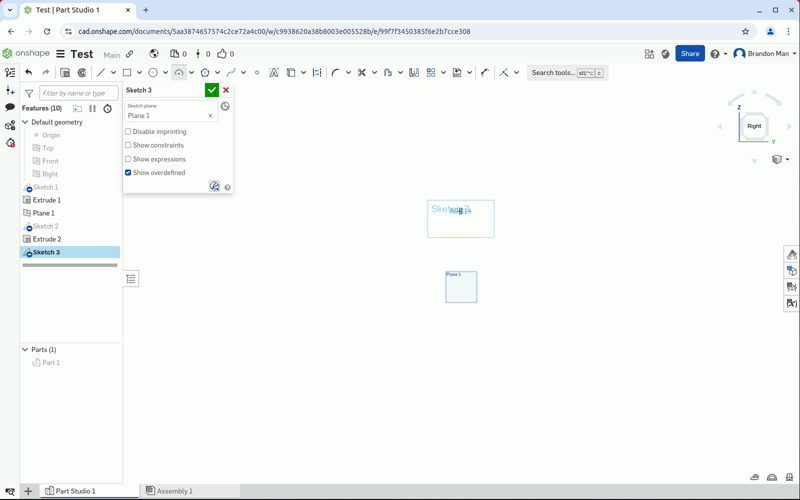
scroll(6)
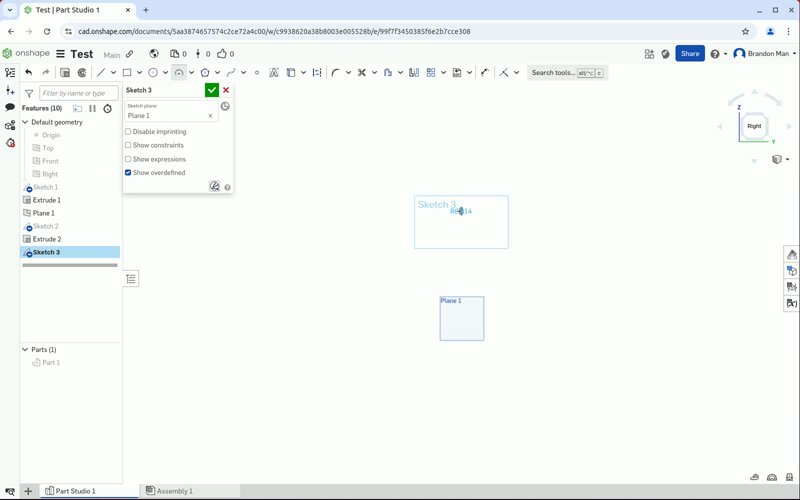
scroll(6)
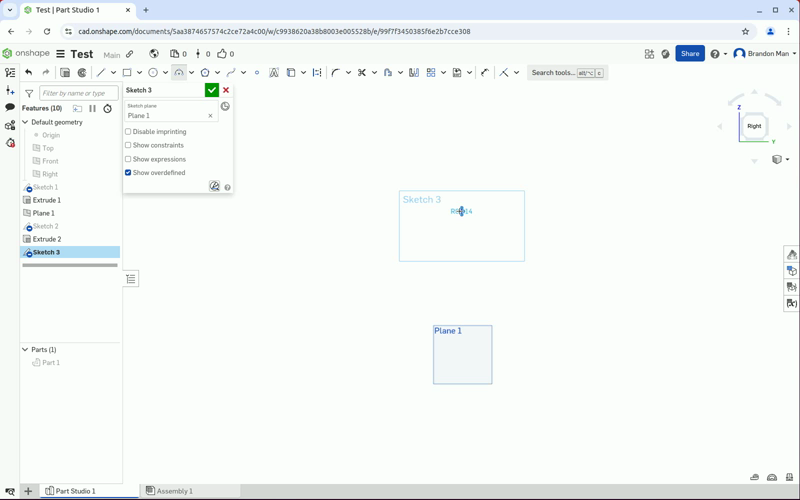
scroll(6)
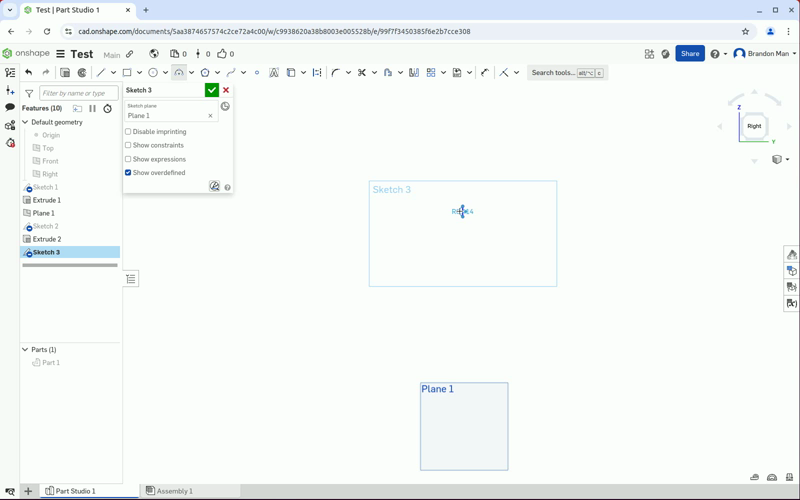
scroll(6)
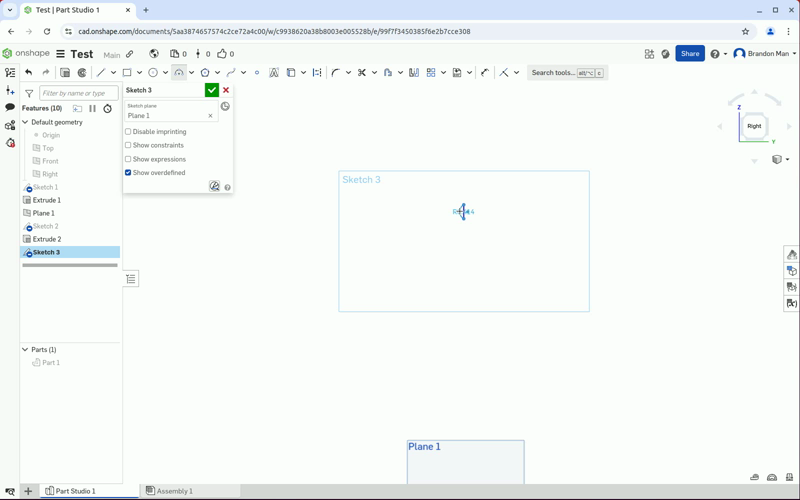
scroll(6)
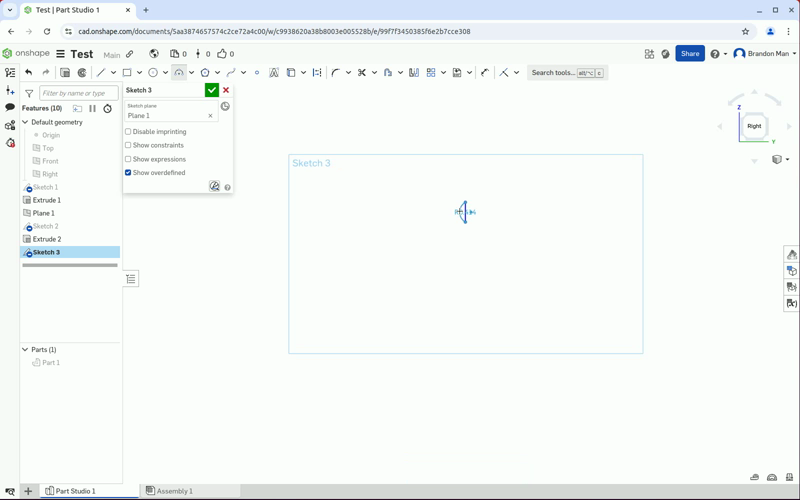
scroll(6)
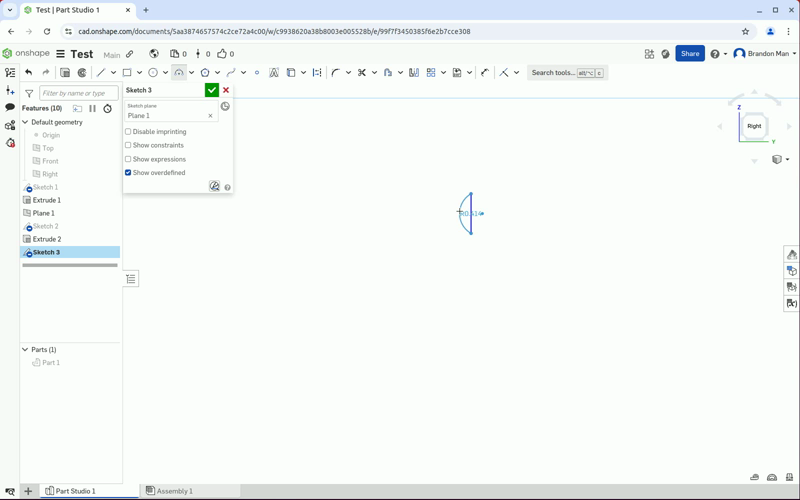
click(459, 210)
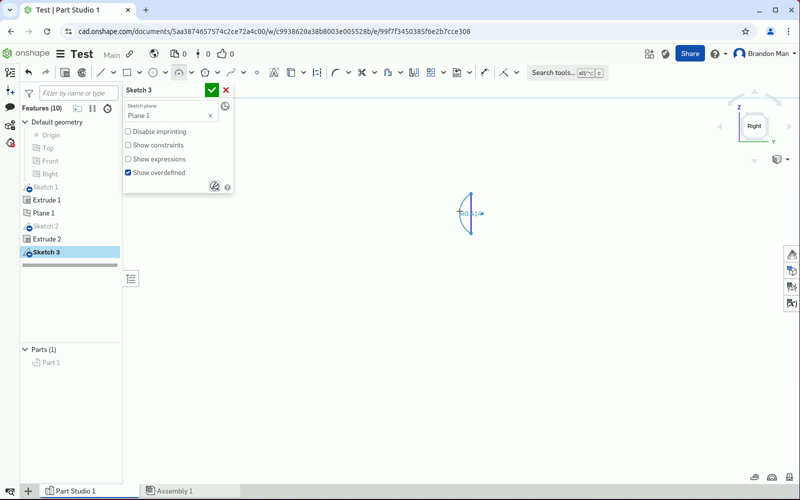
scroll(-6)
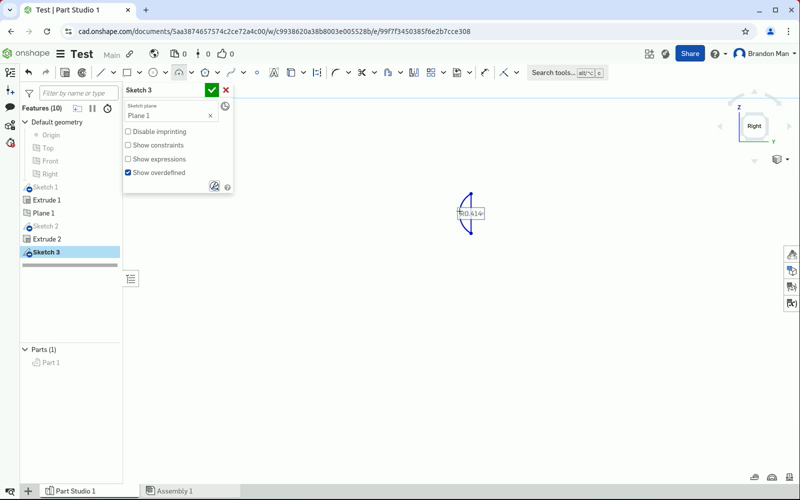
scroll(-6)
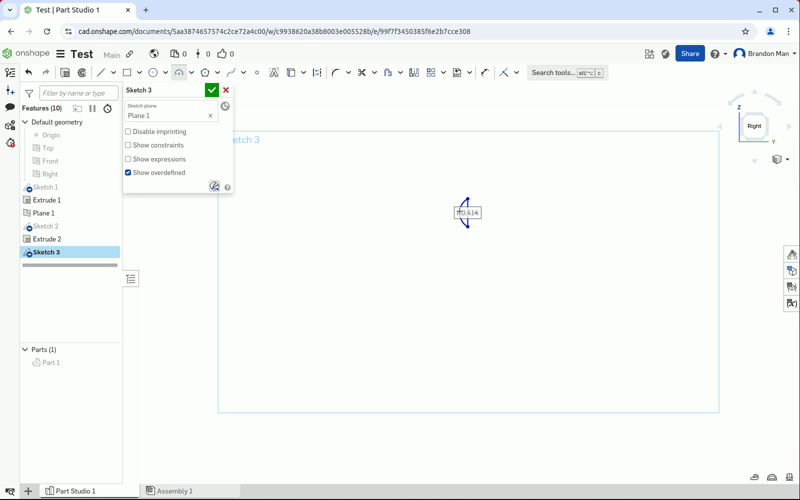
scroll(-6)
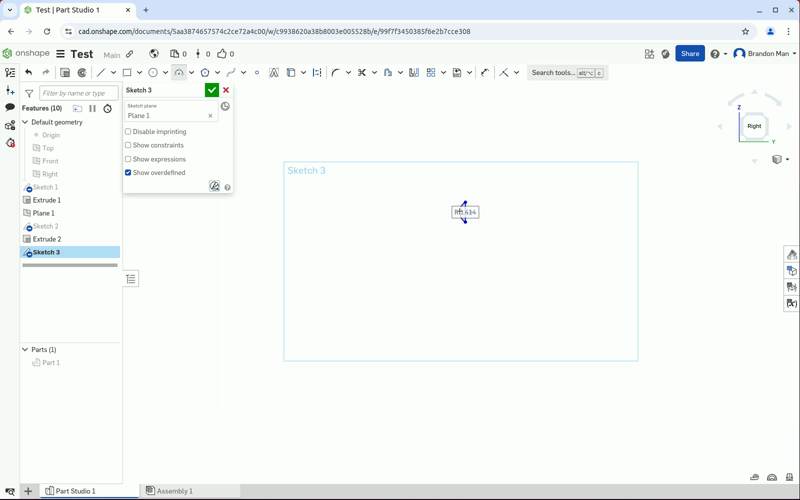
scroll(-6)
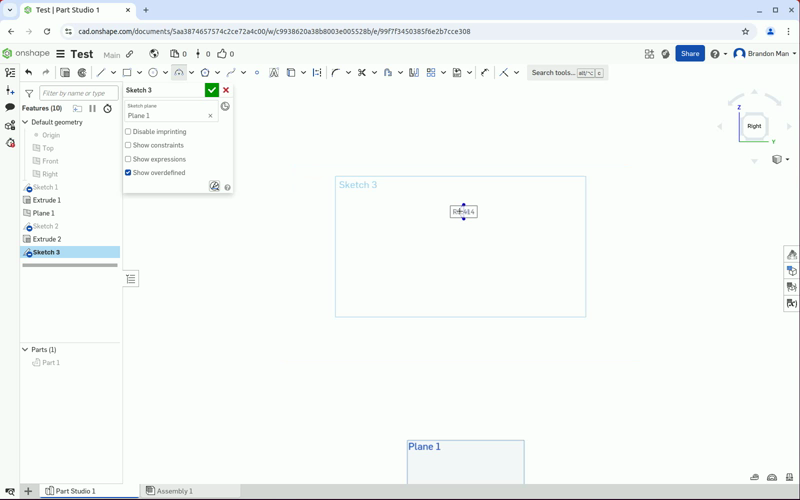
scroll(-6)
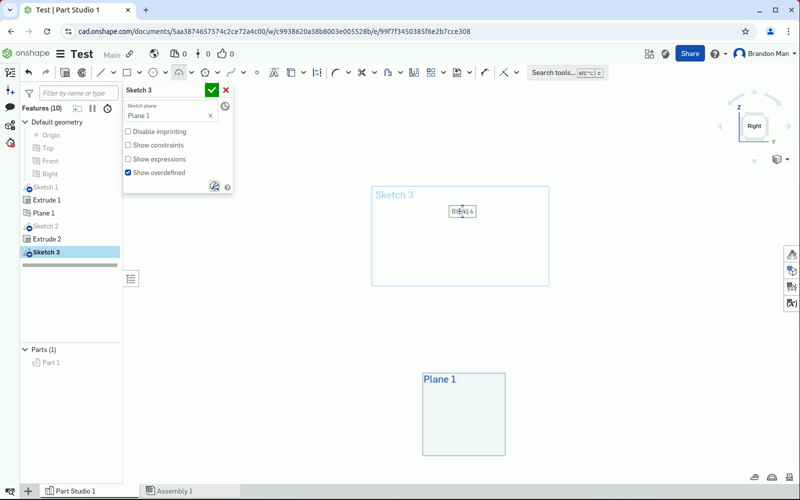
scroll(-6)
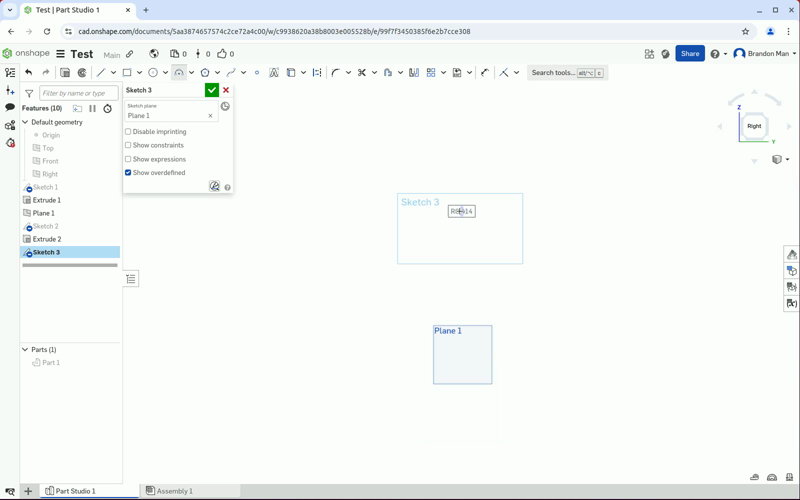
scroll(-6)
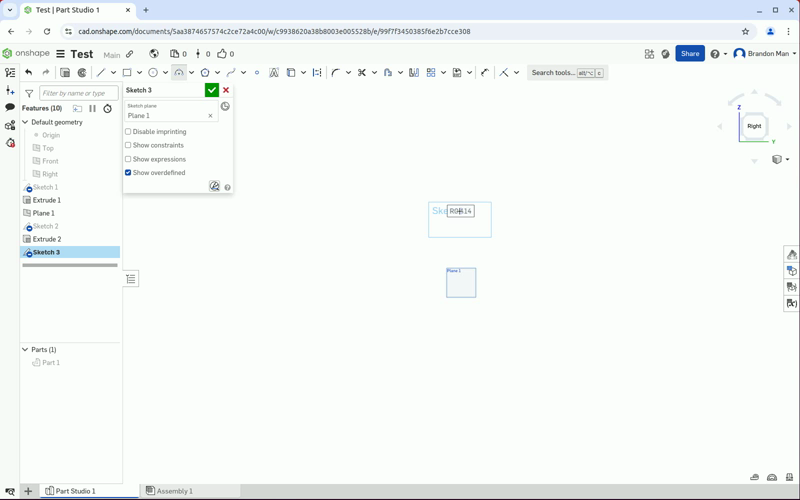
key_up(shift)
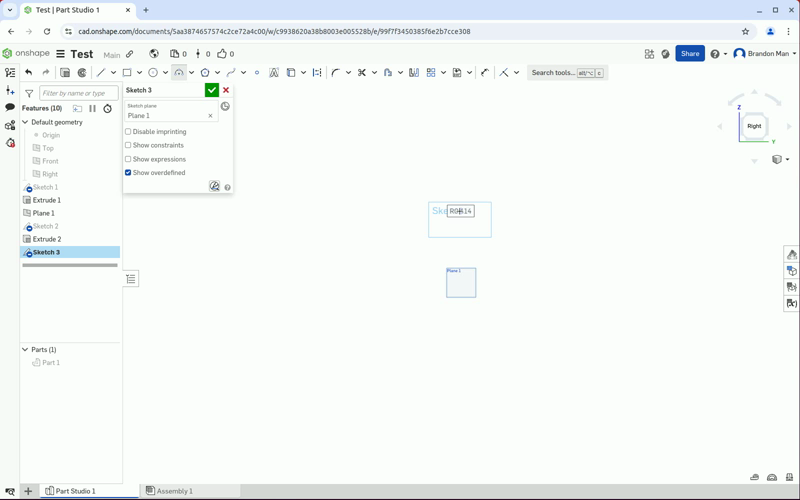
key(esc)
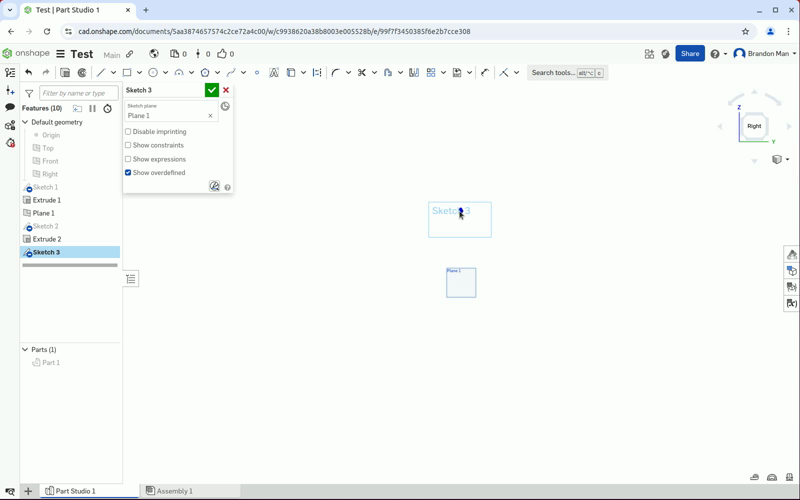
mouse_move(460, 212)
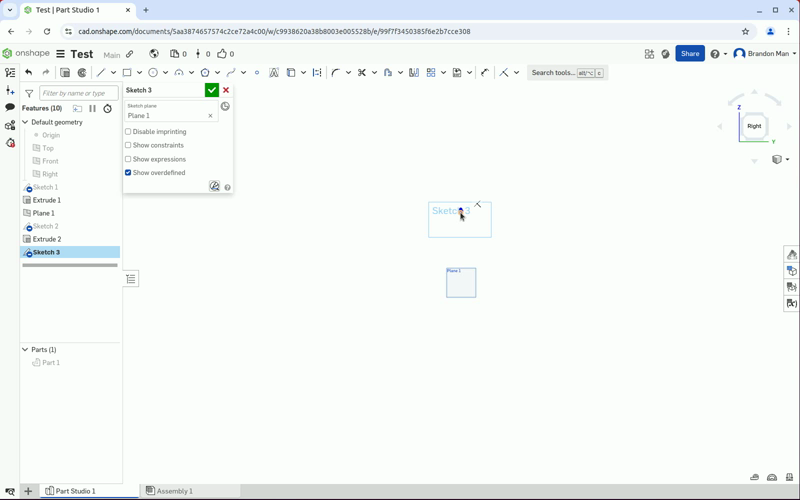
scroll(6)
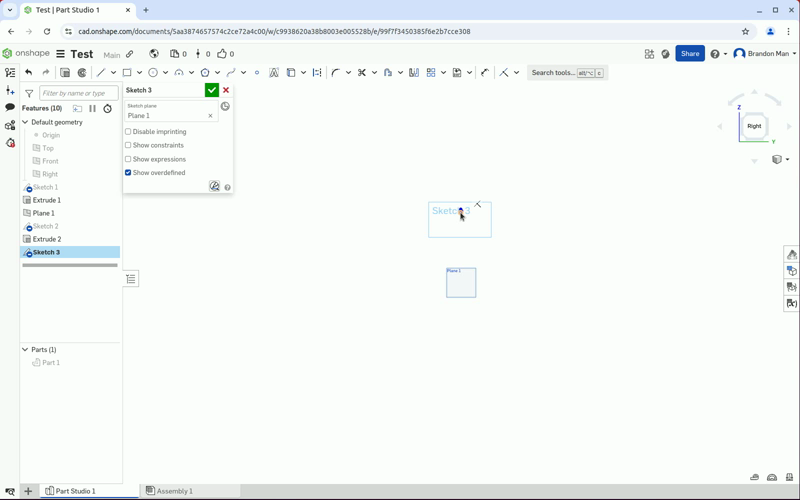
scroll(6)
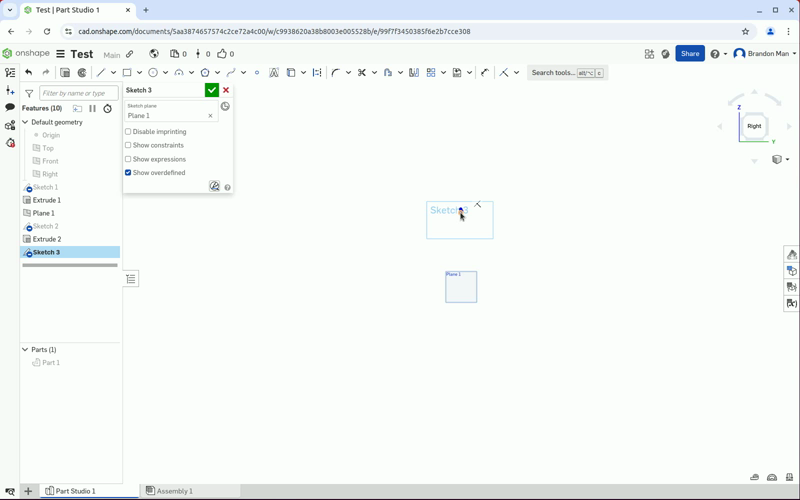
scroll(6)
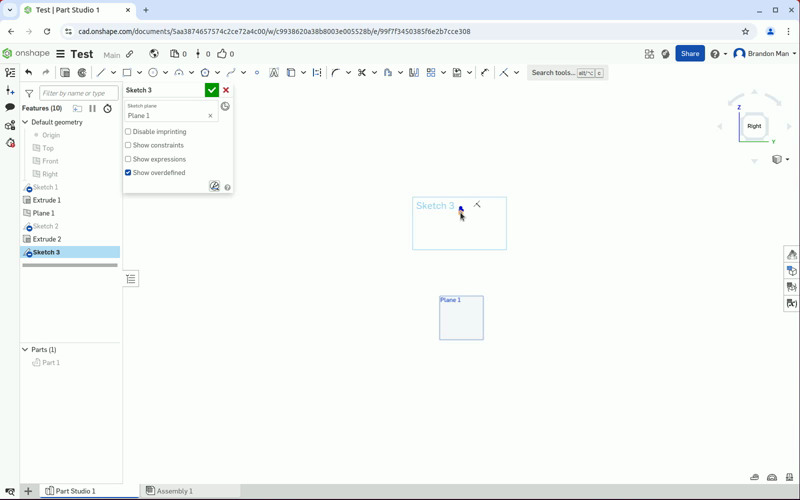
scroll(6)
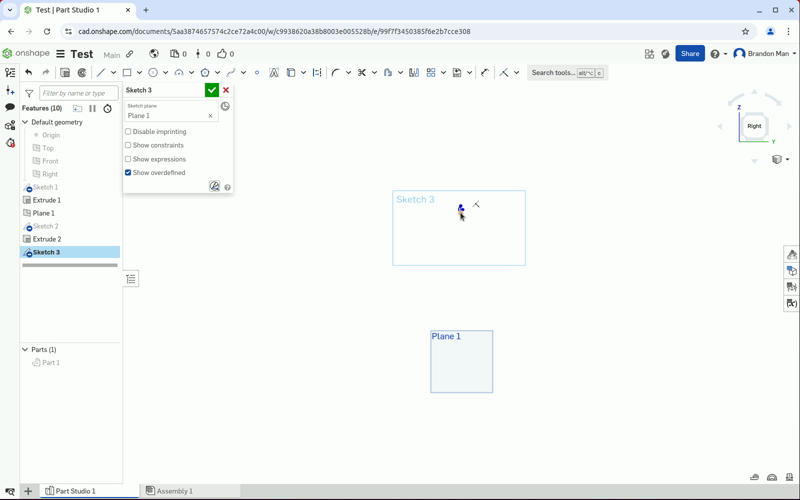
scroll(6)
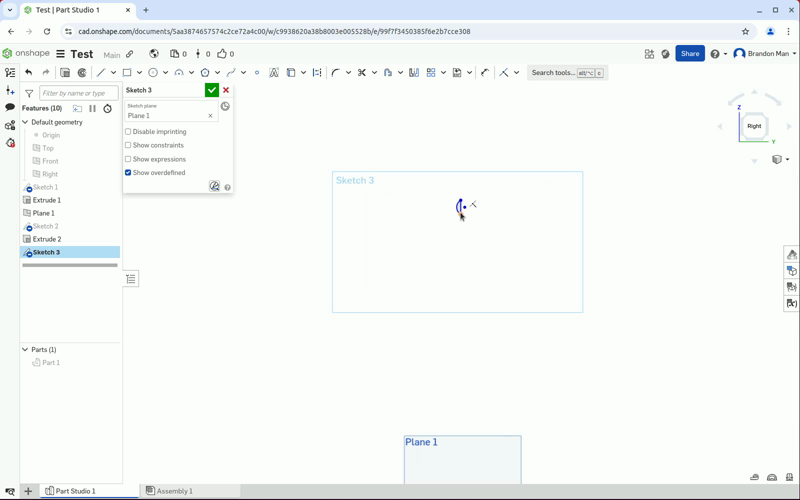
scroll(6)
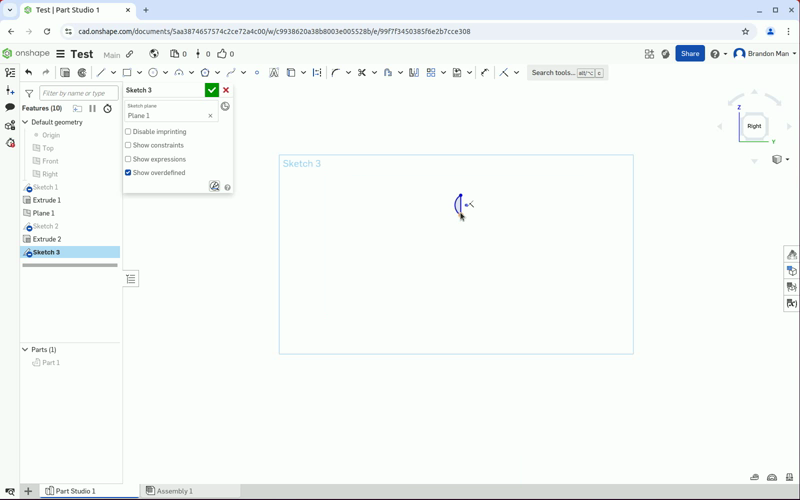
scroll(6)
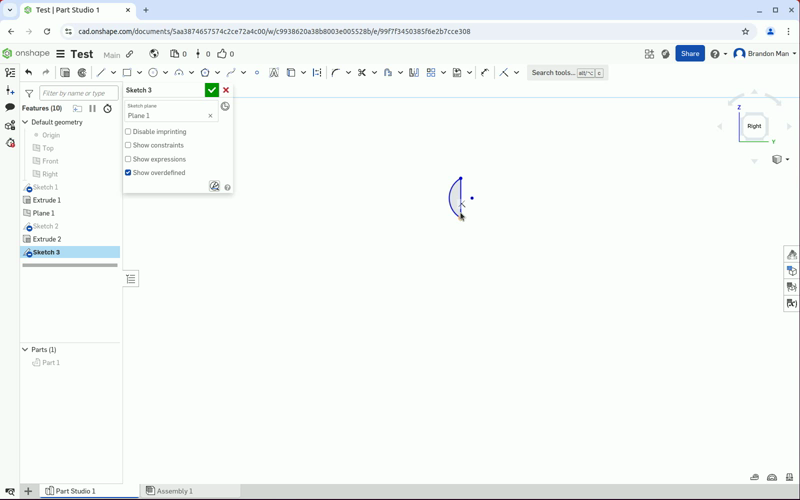
click(460, 212)
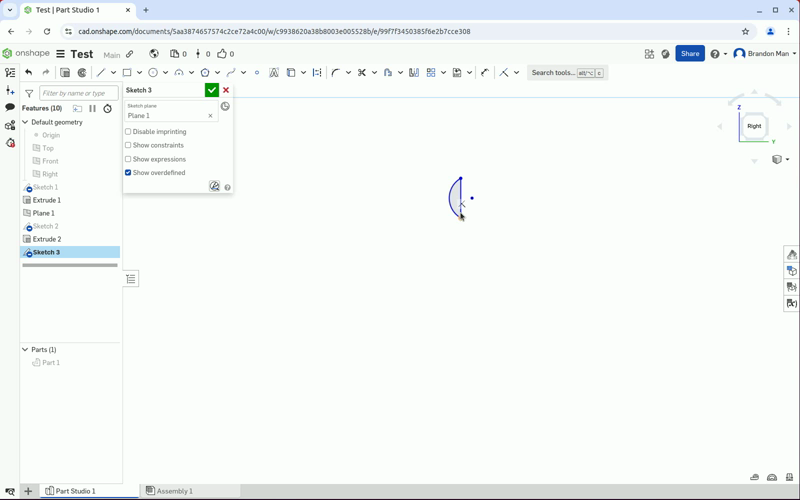
scroll(-6)
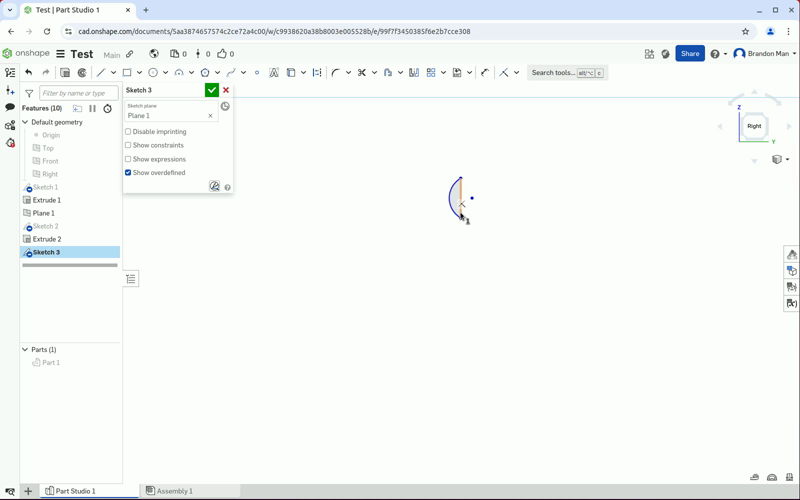
scroll(-6)
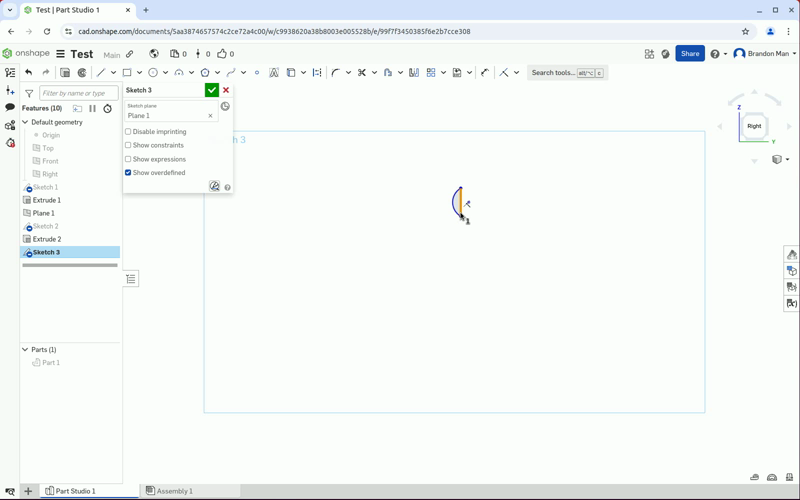
scroll(-6)
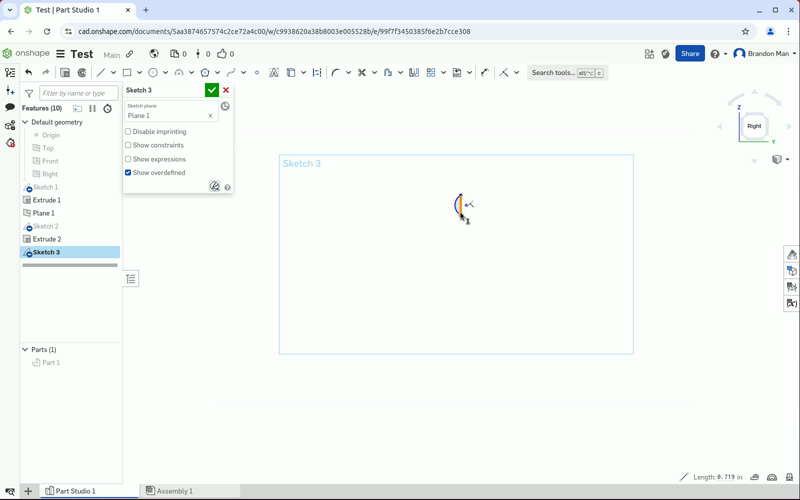
scroll(-6)
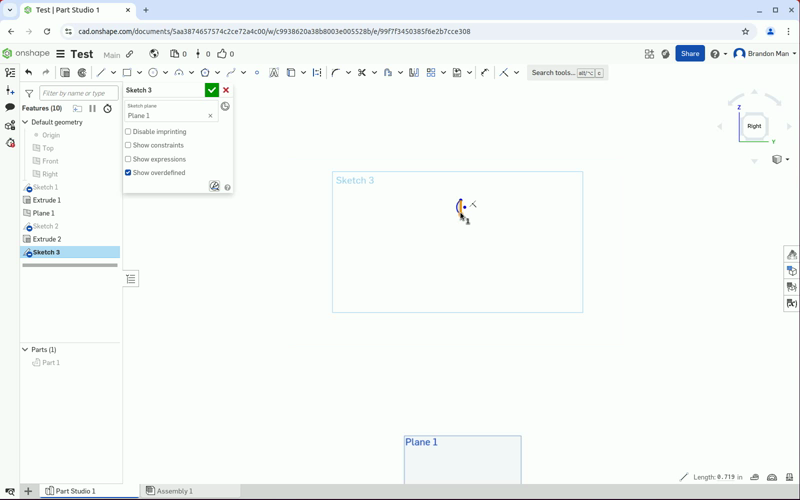
scroll(-6)
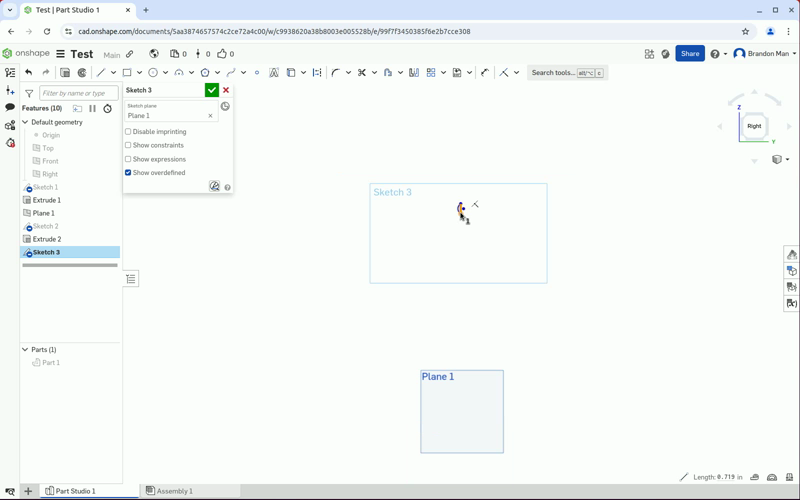
scroll(-6)
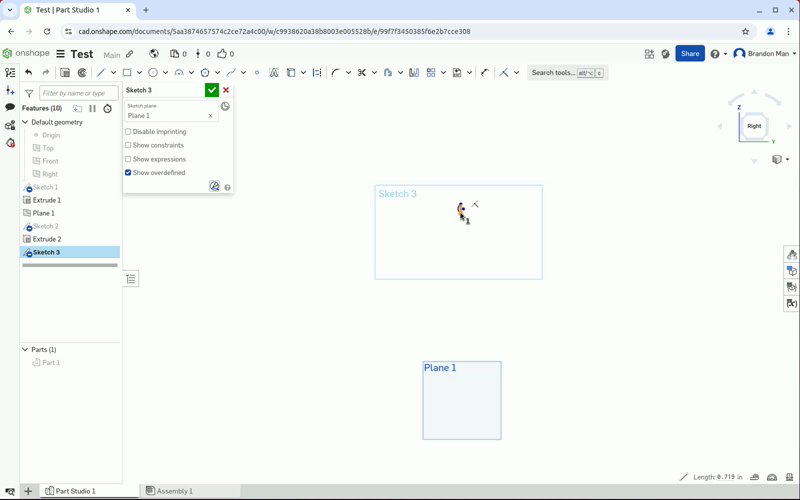
scroll(-6)
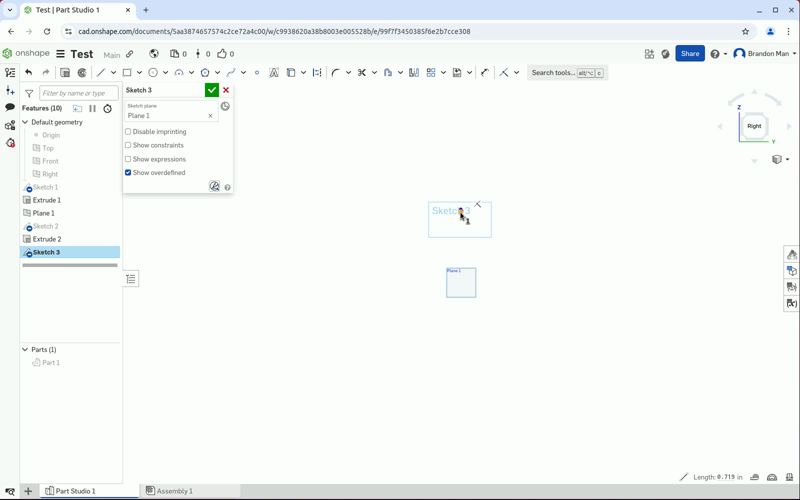
mouse_move(73, 352)
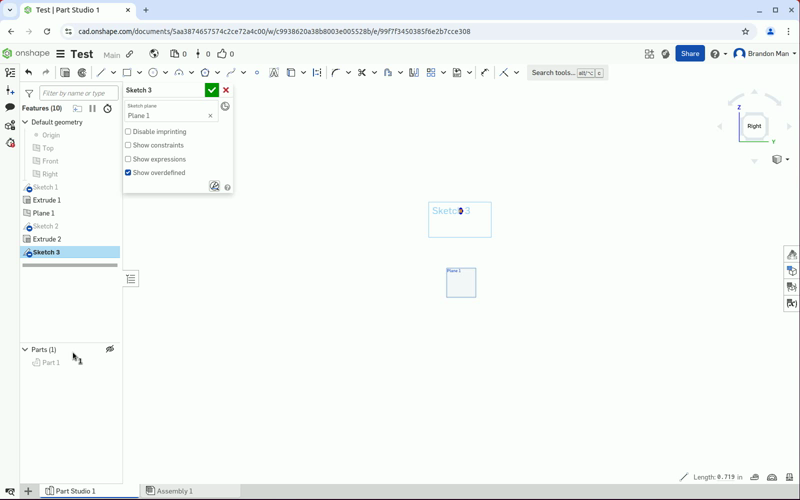
key(shift+y)
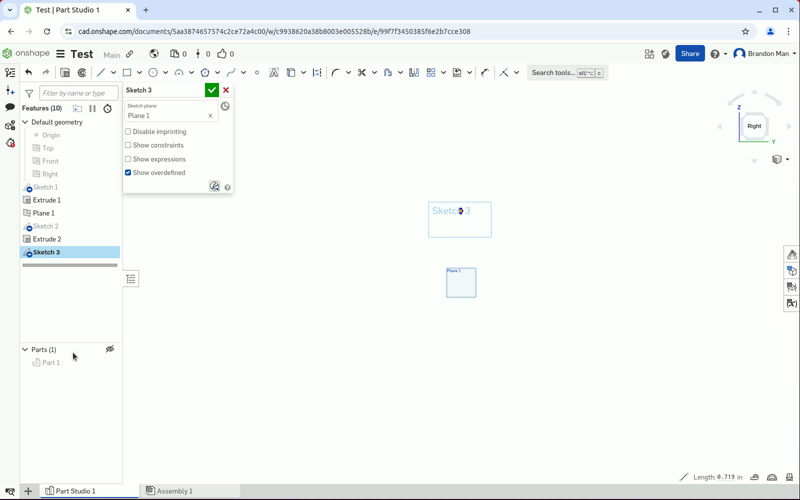
key(shift+e)
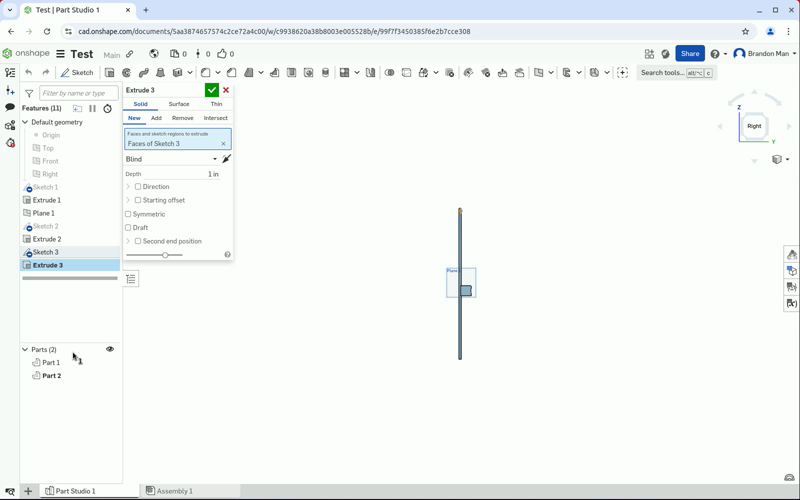
mouse_move(143, 106)
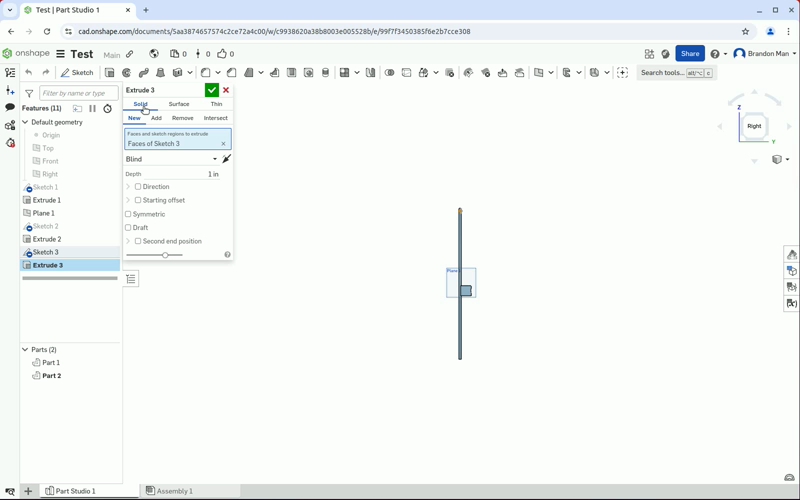
click(143, 106)
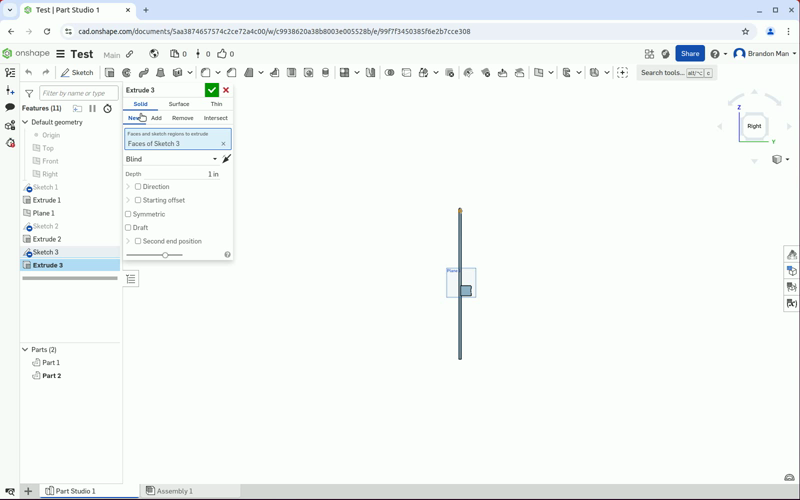
mouse_move(137, 120)
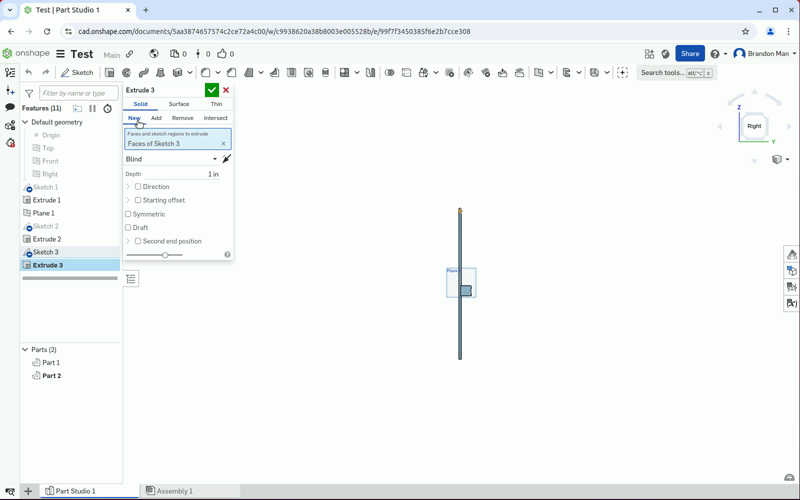
click(137, 120)
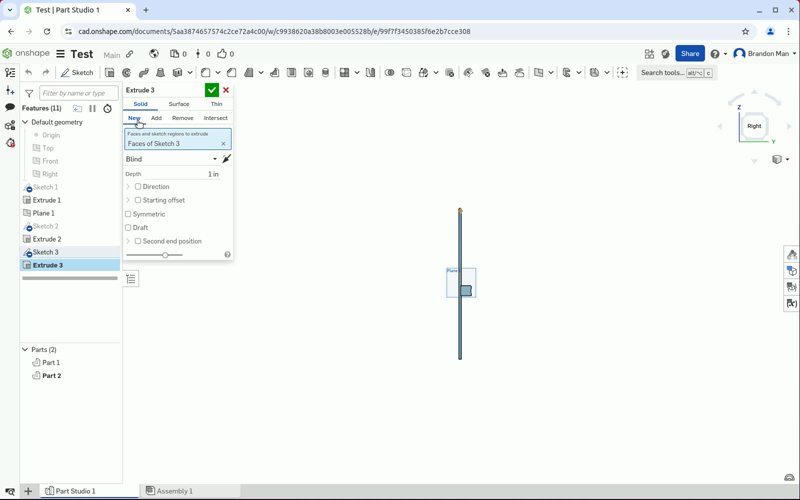
key(tab, 4)
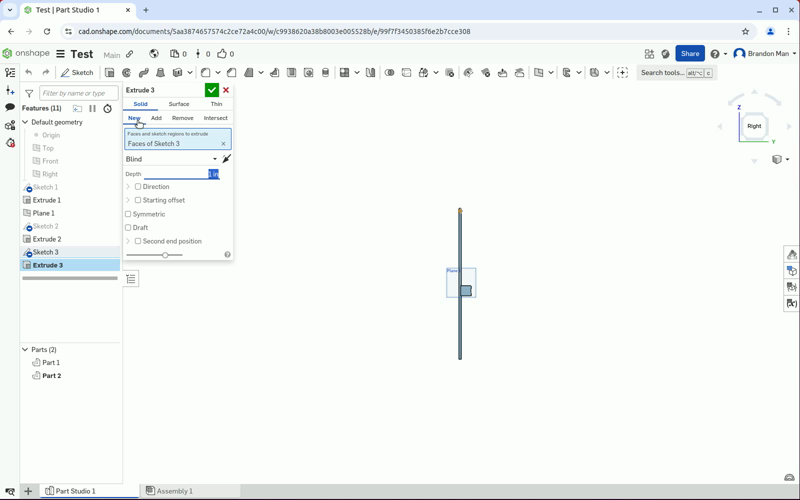
text(-30.811)
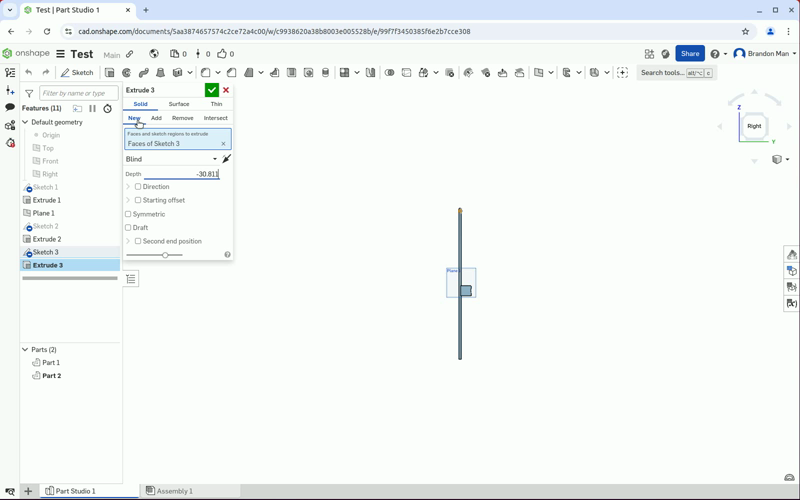
key(enter)
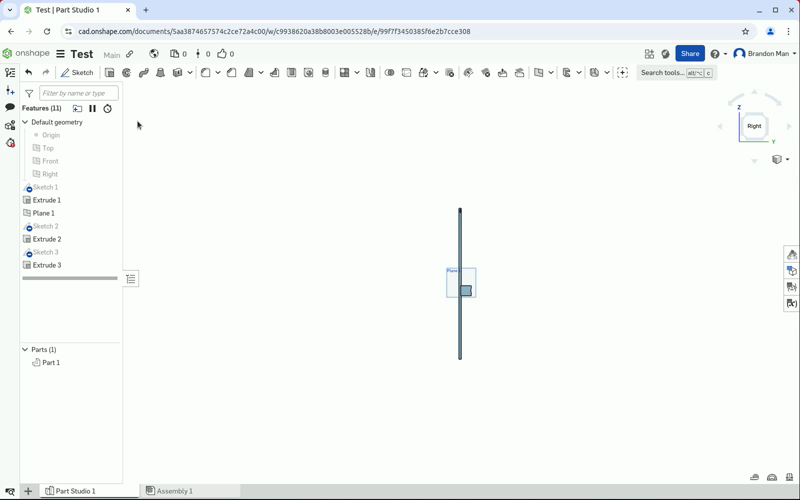
key(shift+h)
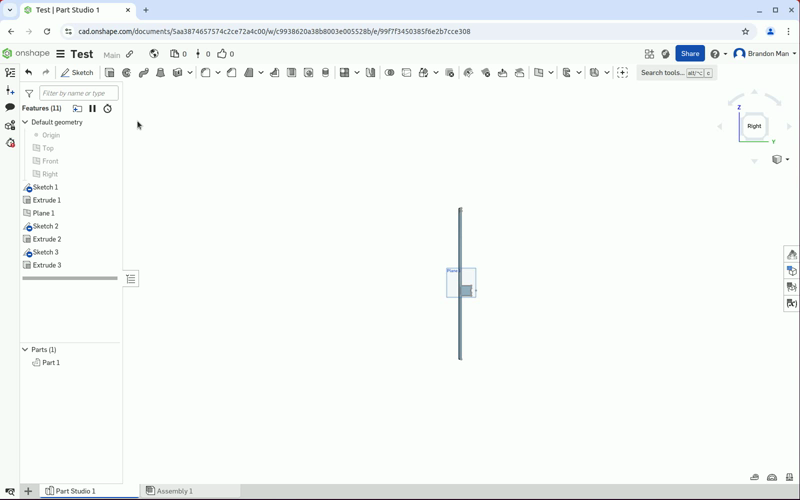
key(shift+h)
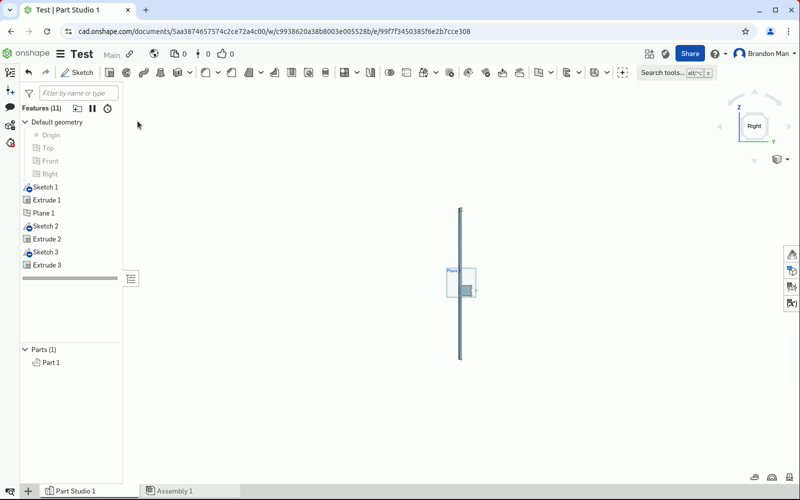
key(shift+7)
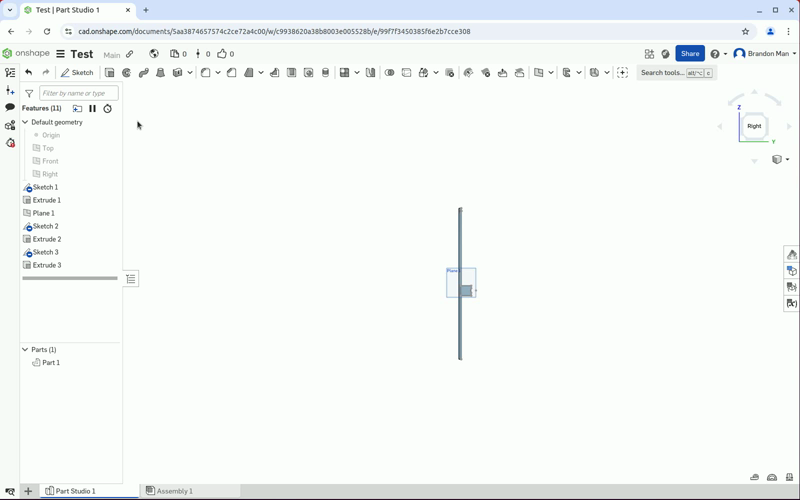
key(right, 2)
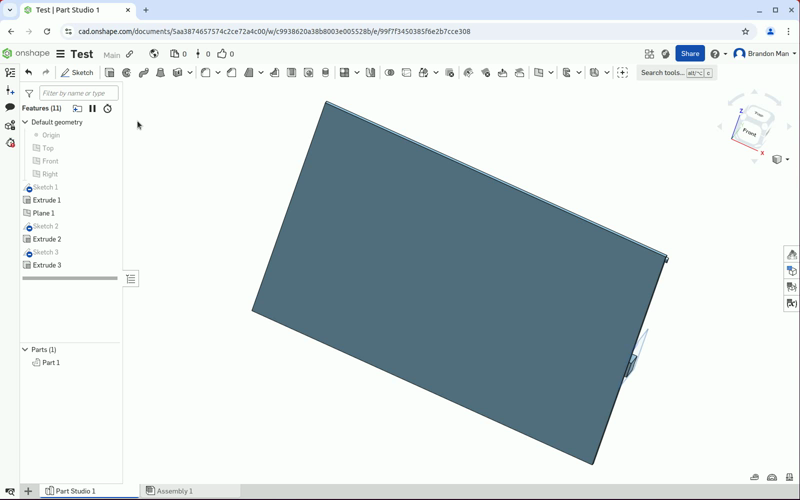
key(down, 2)
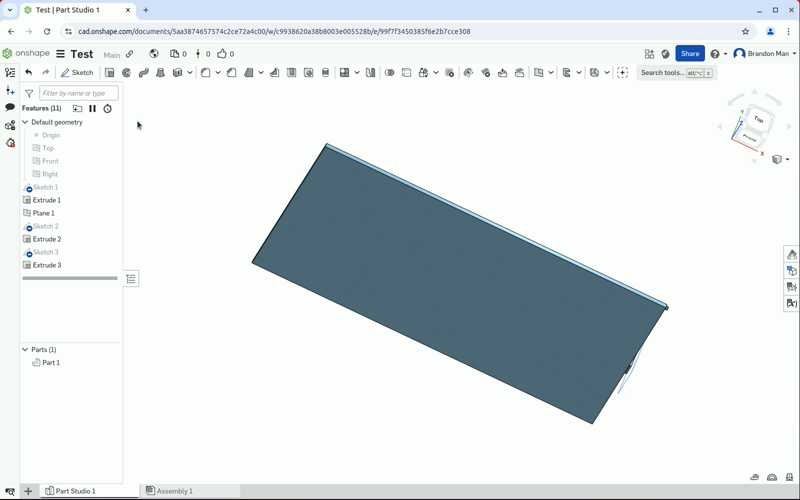
key(up, 2)
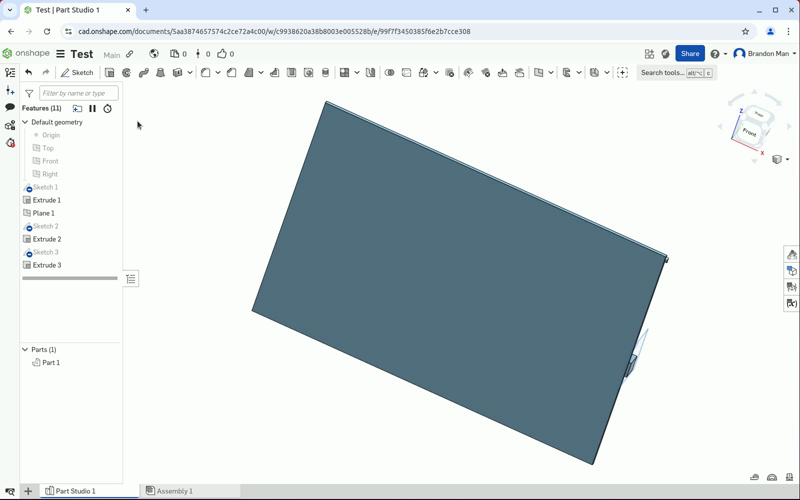
key(left, 2)
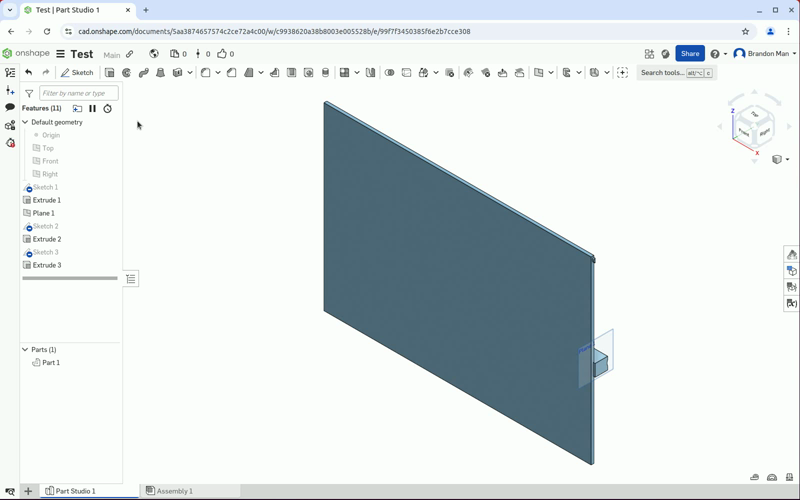
mouse_move(73, 189)
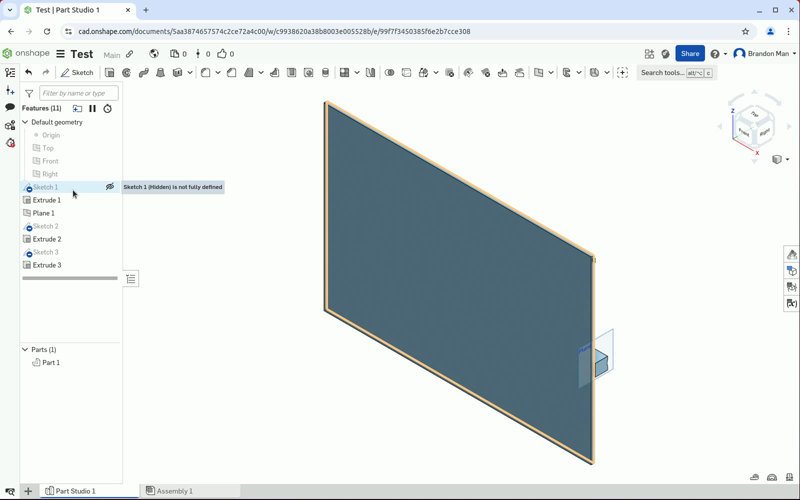
click(73, 189)